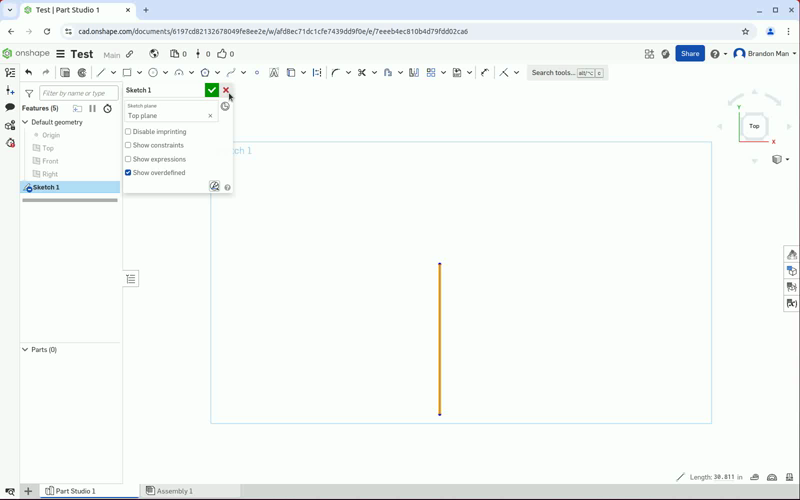
key(shift+h)
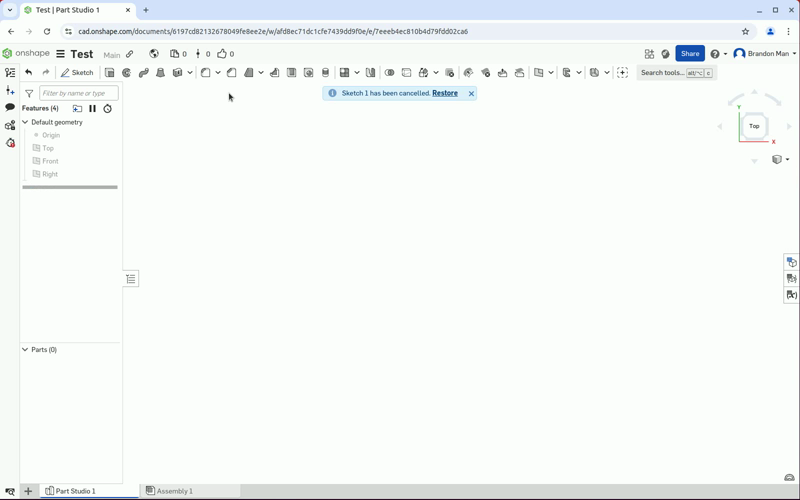
mouse_move(73, 352)
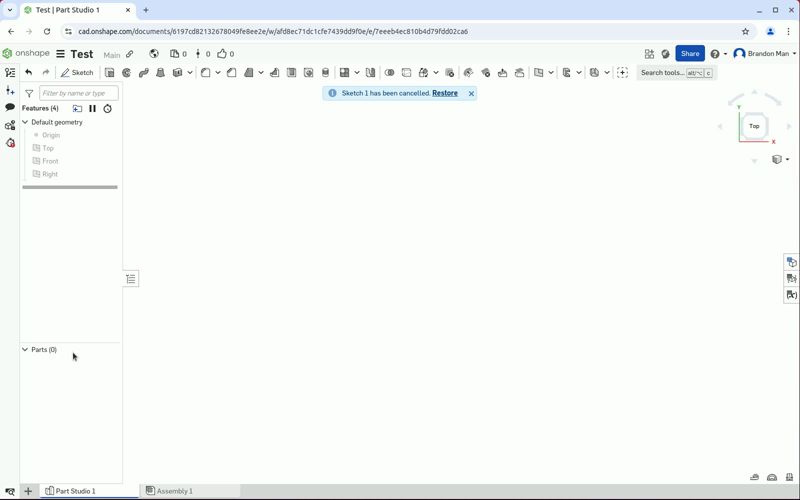
key(y)
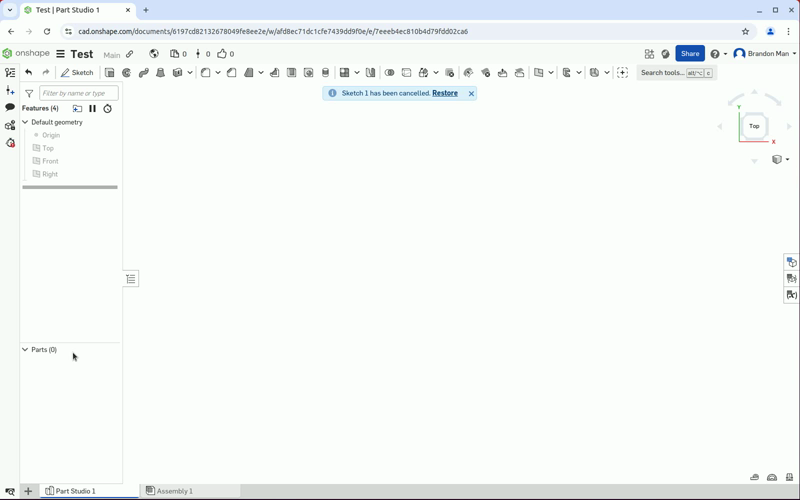
key(shift+p)
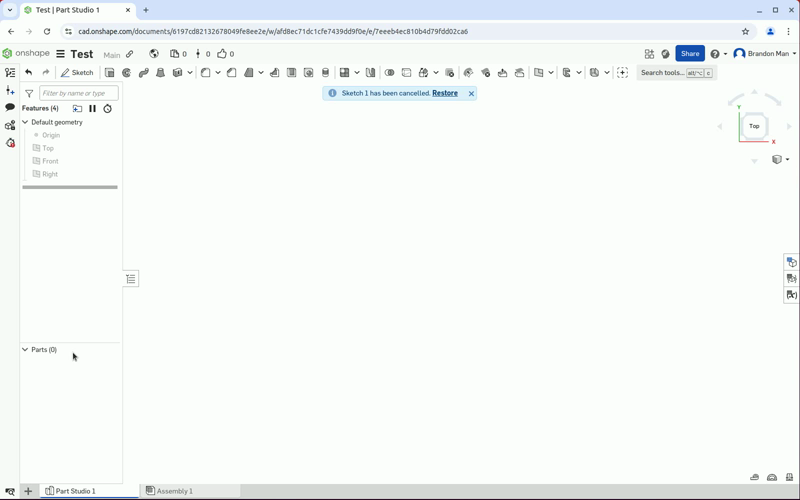
key(space)
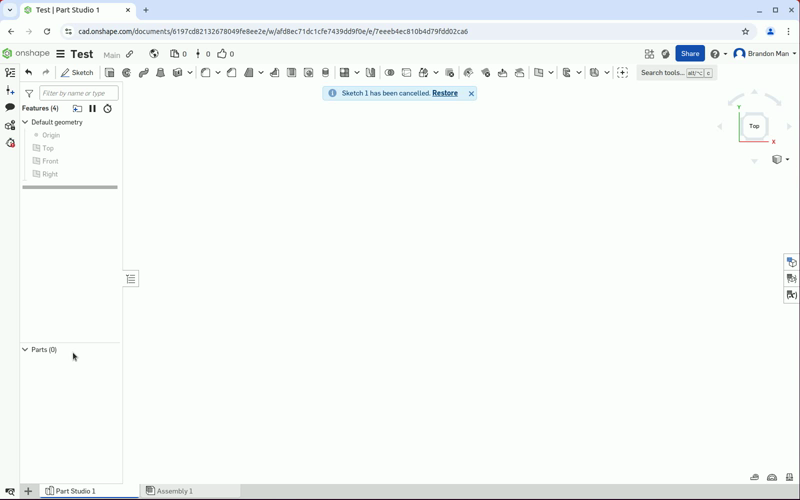
key_down(shift)
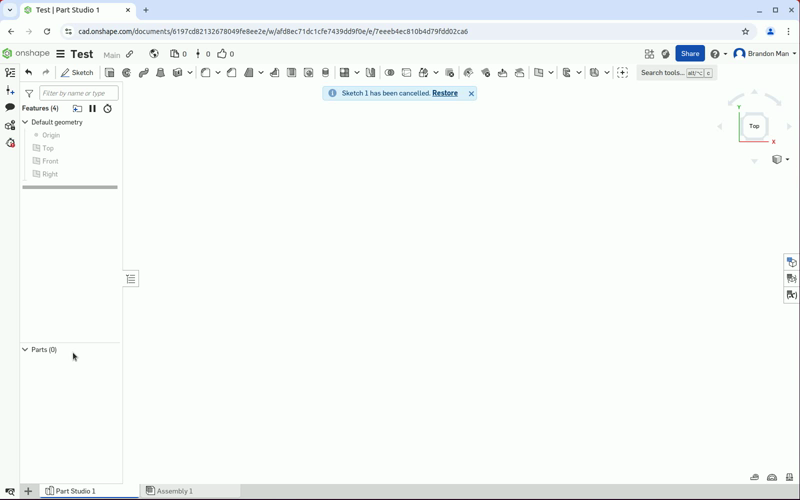
key(up)
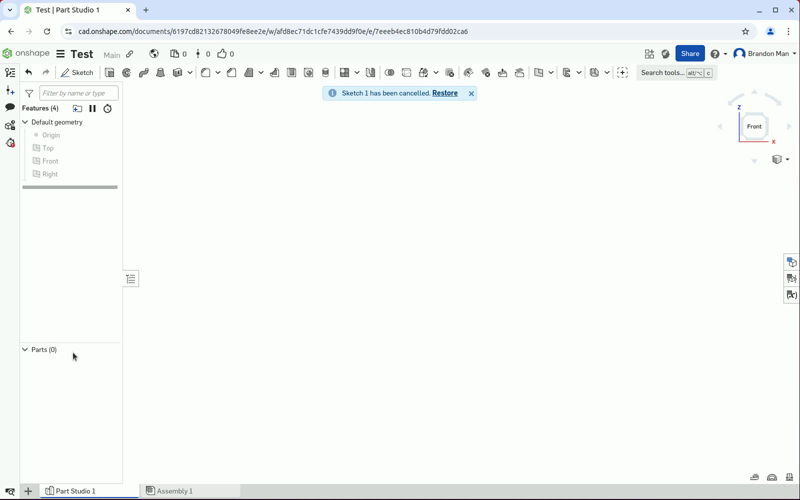
key_up(shift)
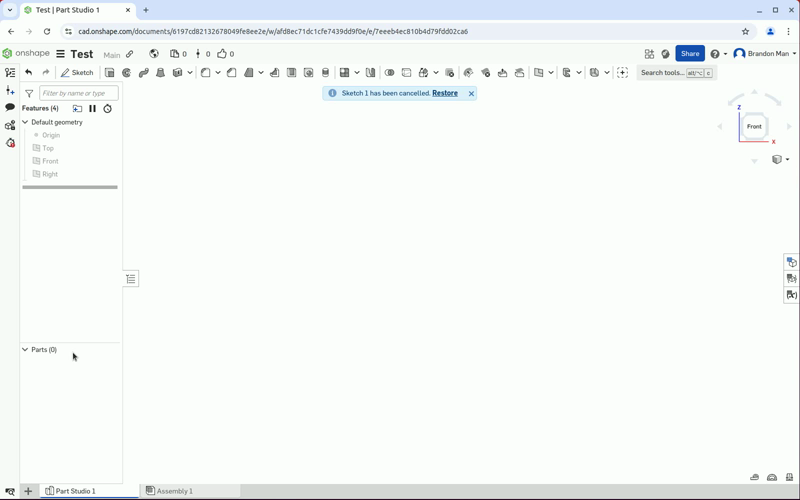
mouse_move(73, 352)
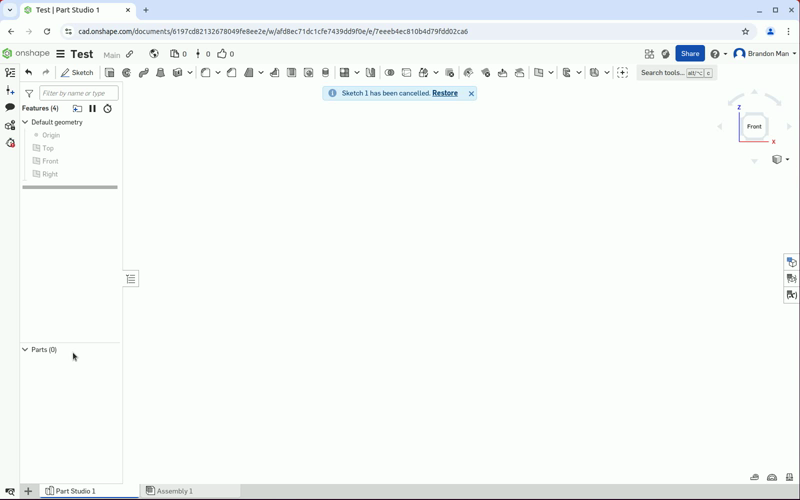
key(shift+y)
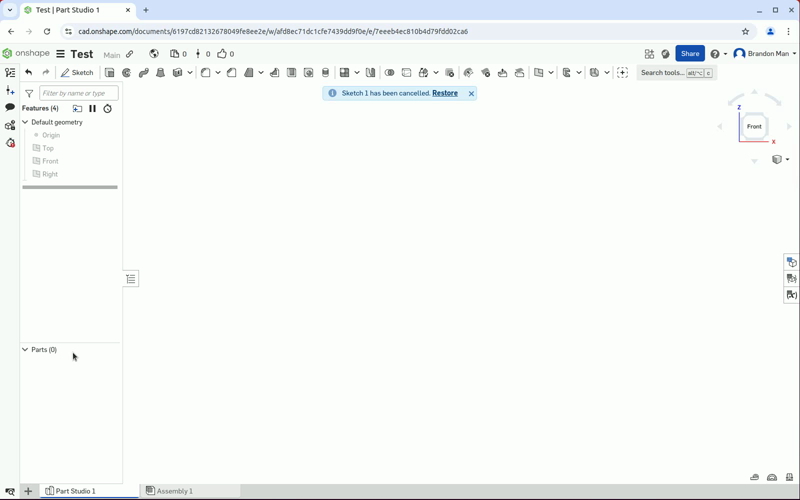
key(shift+s)
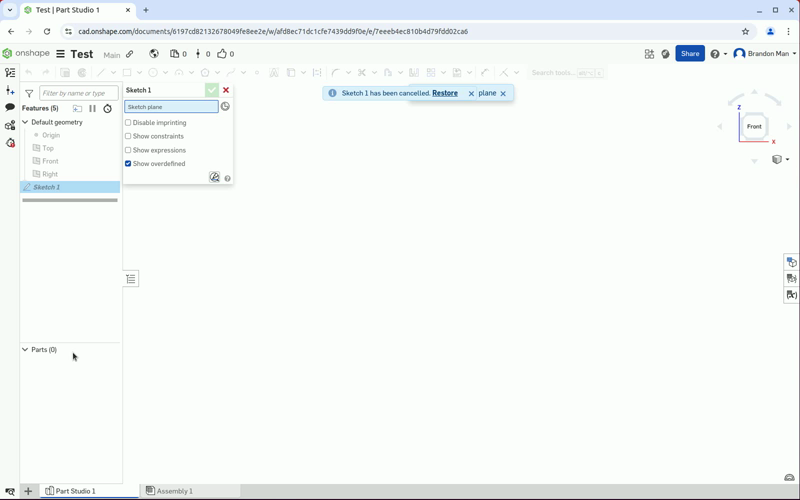
mouse_move(73, 163)
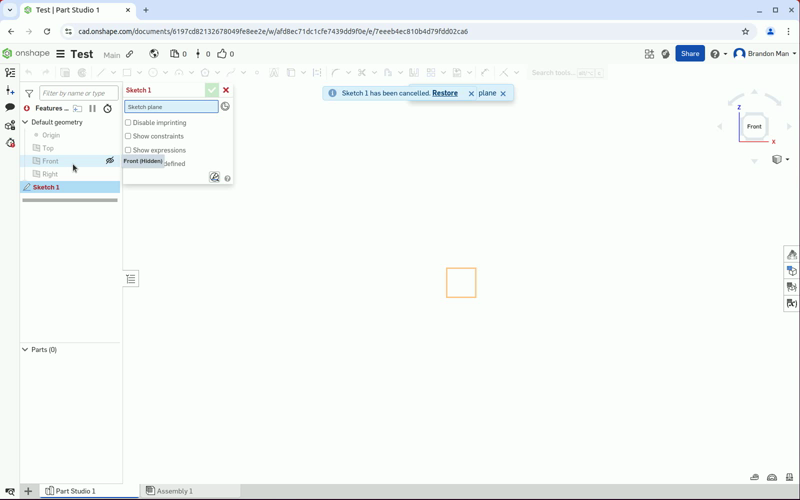
click(73, 163)
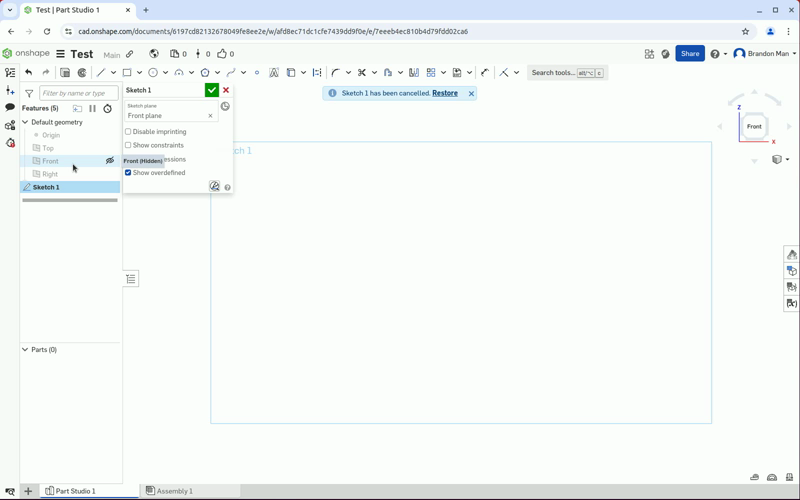
mouse_move(73, 352)
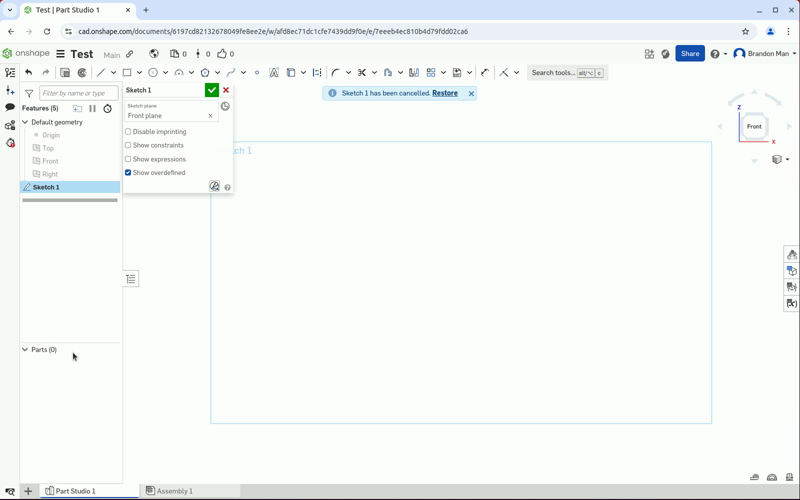
key(y)
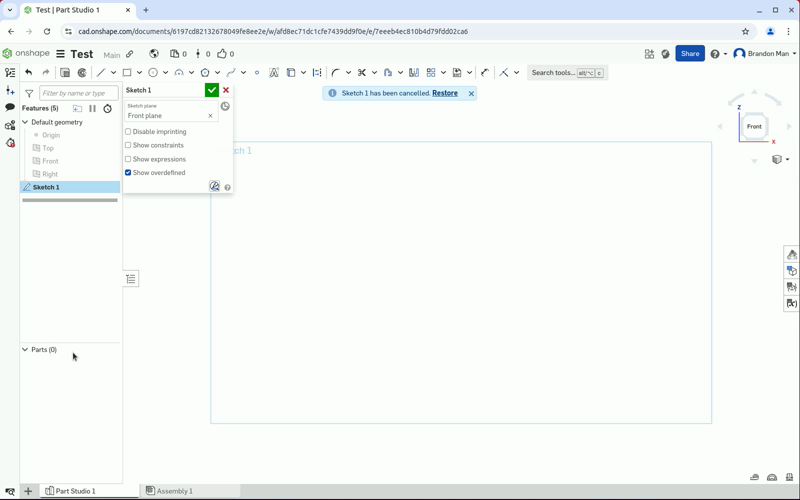
key(l)
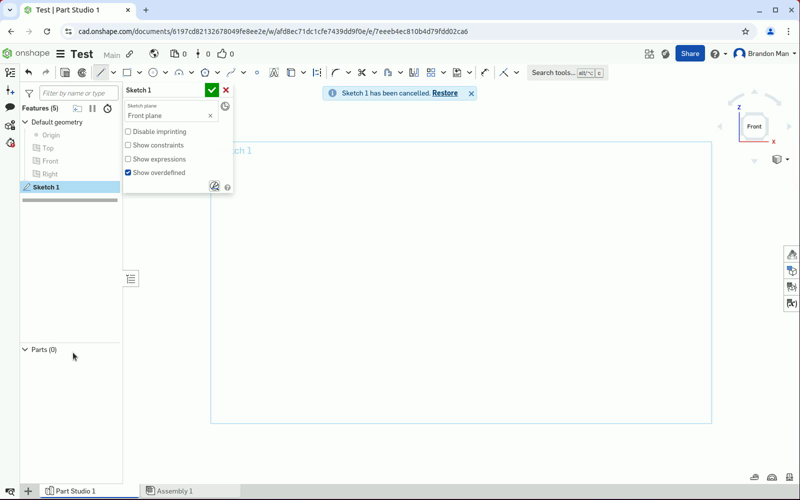
key_down(shift)
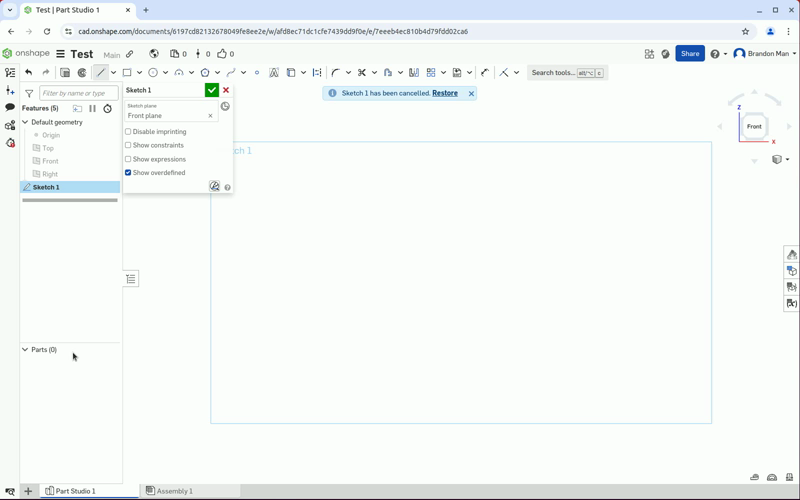
mouse_move(472, 250)
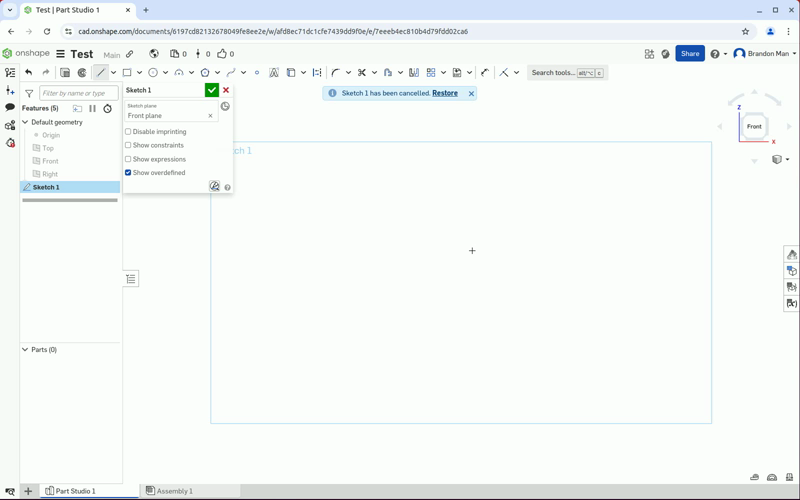
click(472, 250)
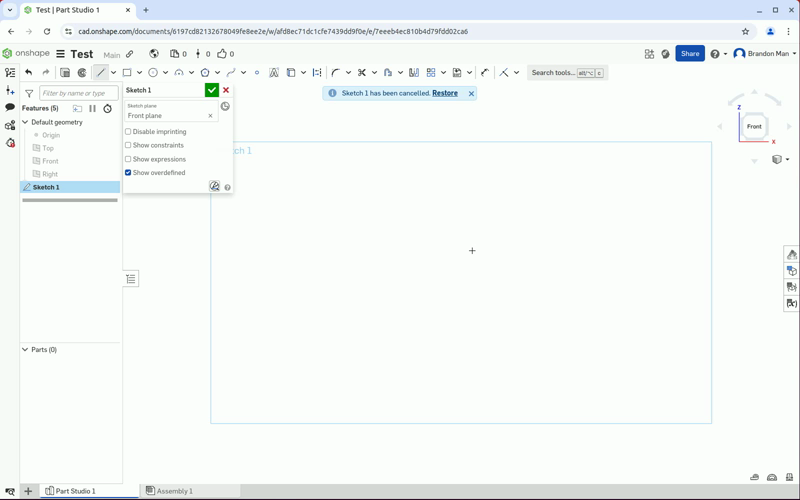
key_up(shift)
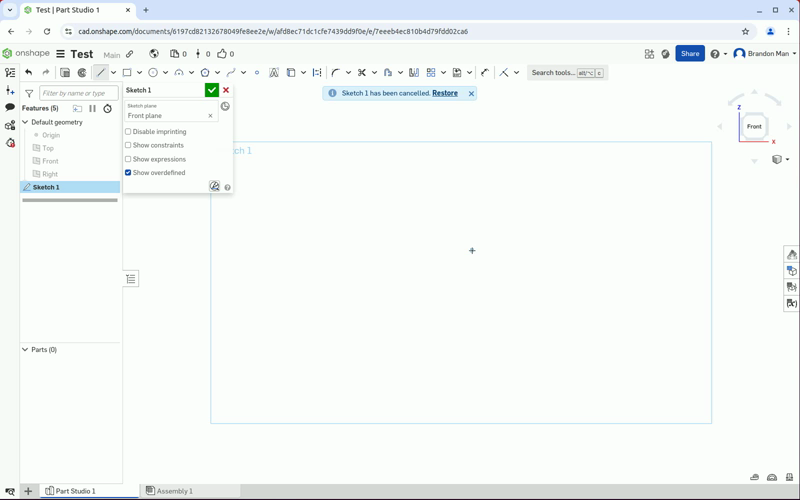
key_down(shift)
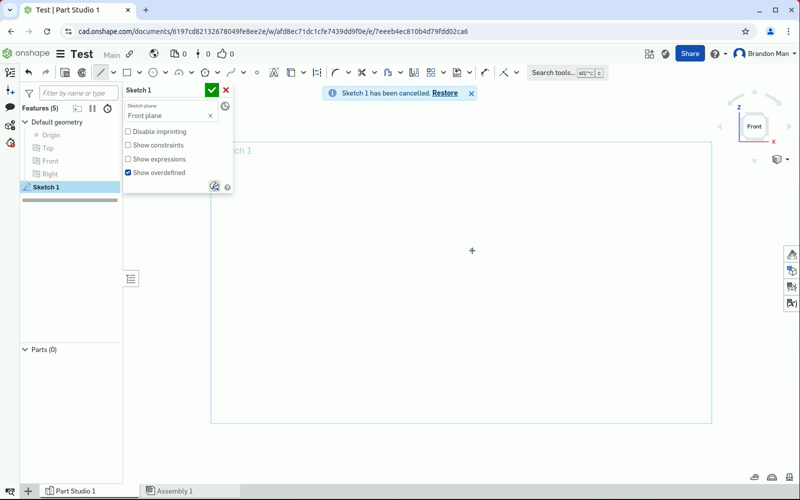
mouse_move(502, 250)
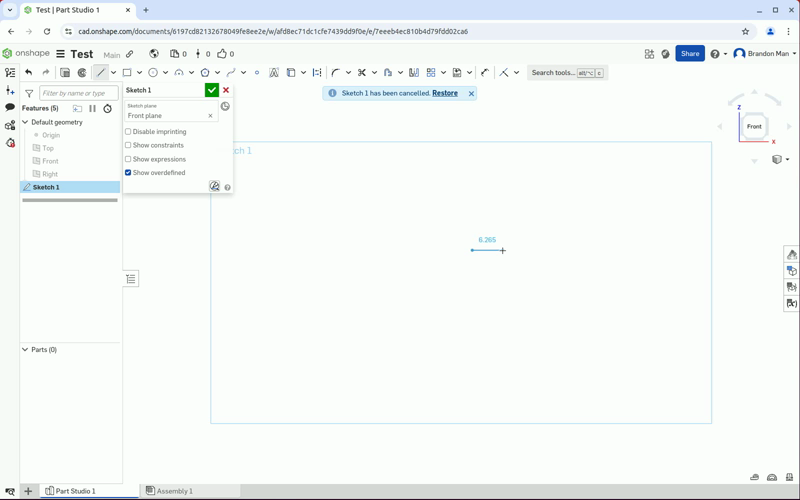
mouse_move(480, 234)
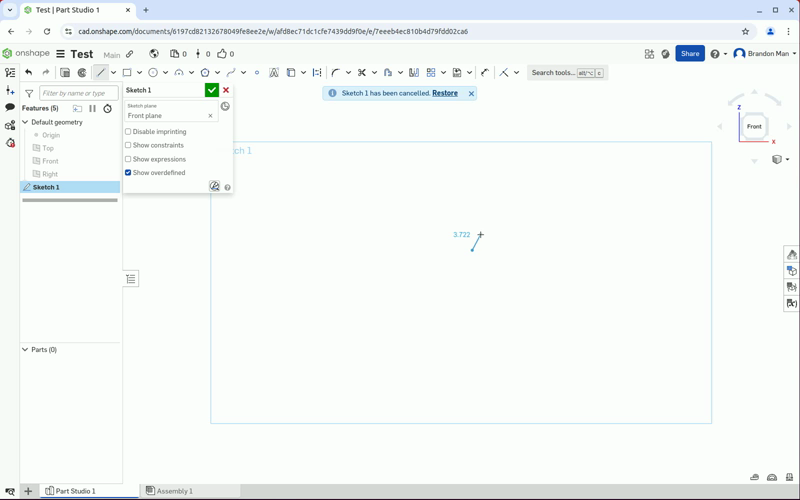
click(480, 234)
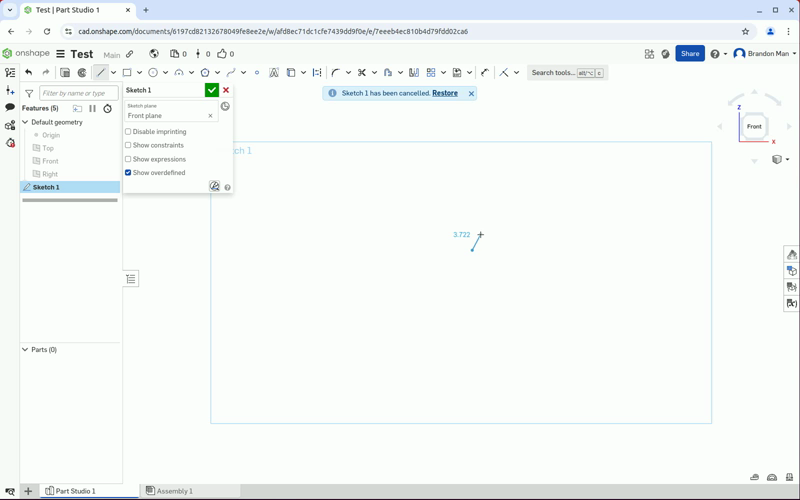
key_up(shift)
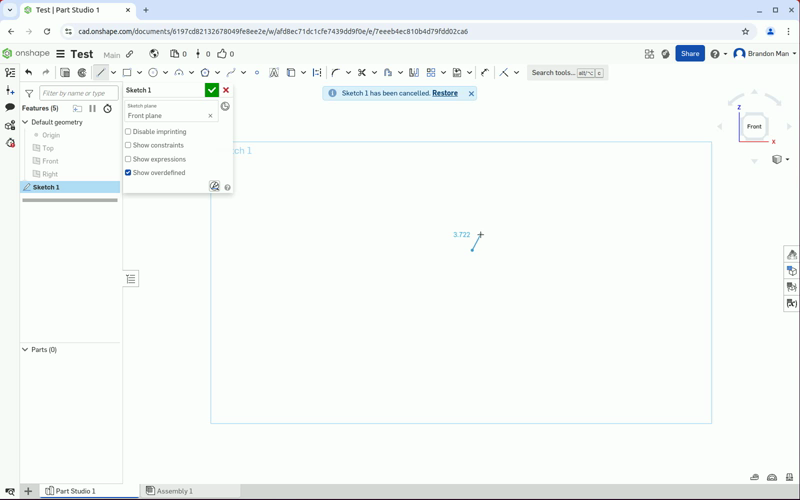
key_down(shift)
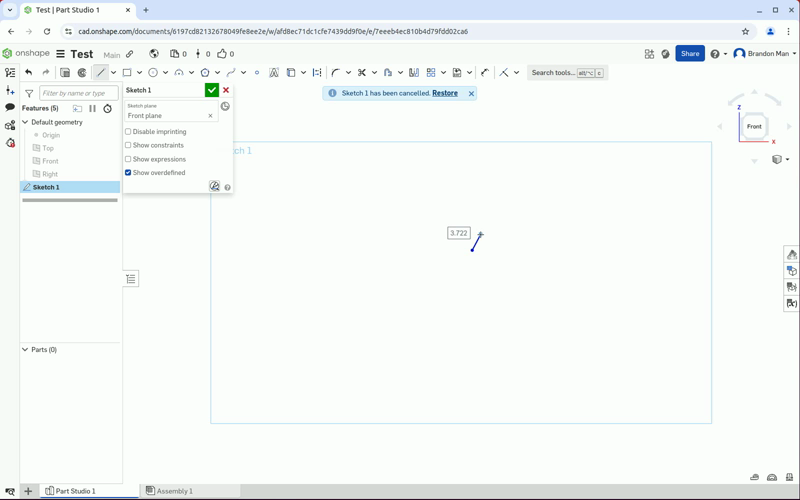
mouse_move(510, 234)
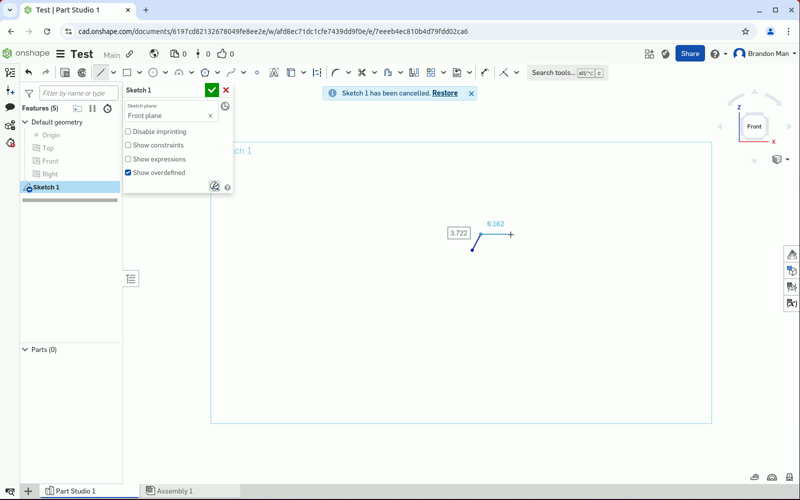
mouse_move(495, 222)
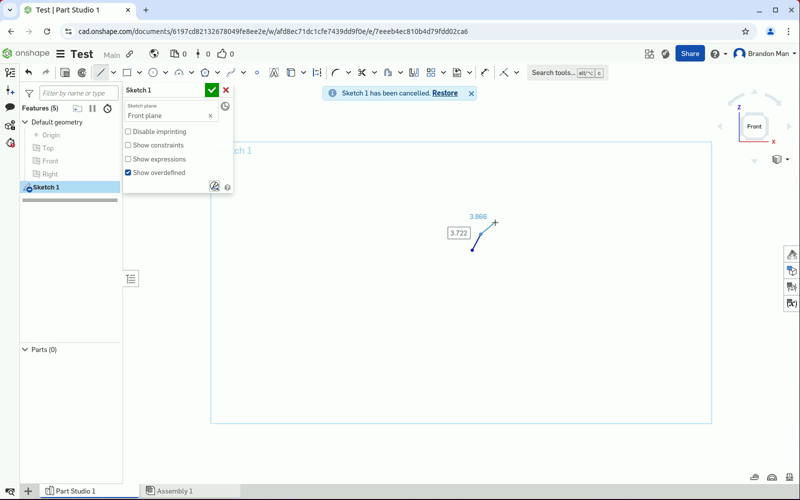
click(495, 222)
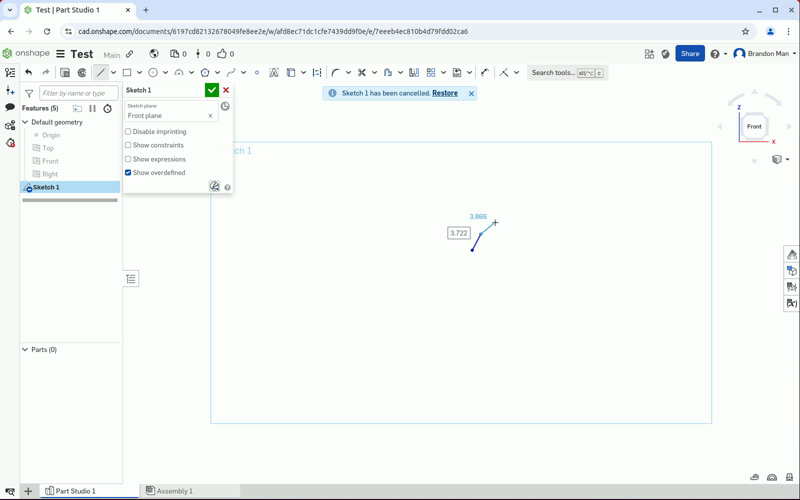
key_up(shift)
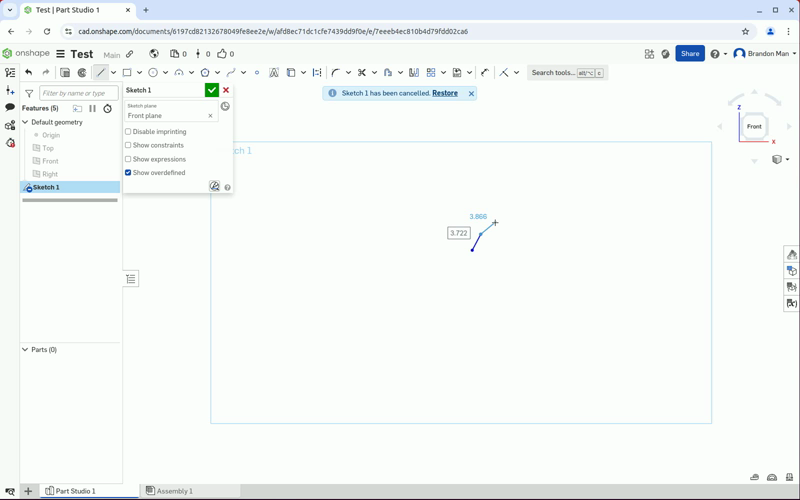
key_down(shift)
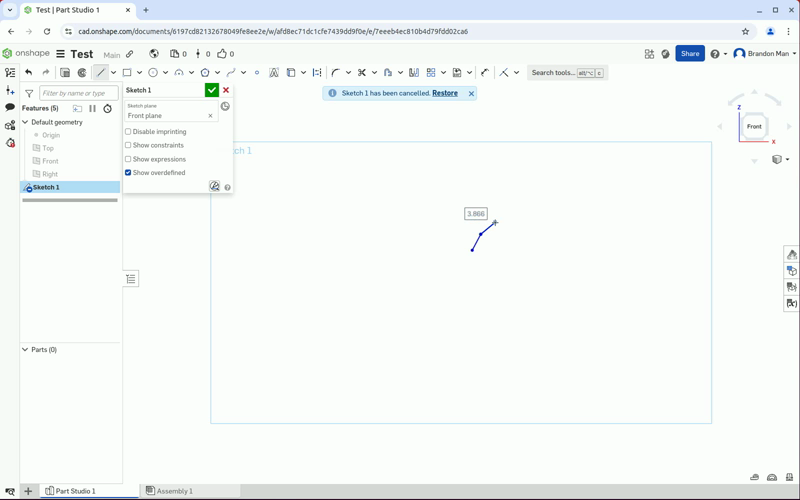
mouse_move(525, 222)
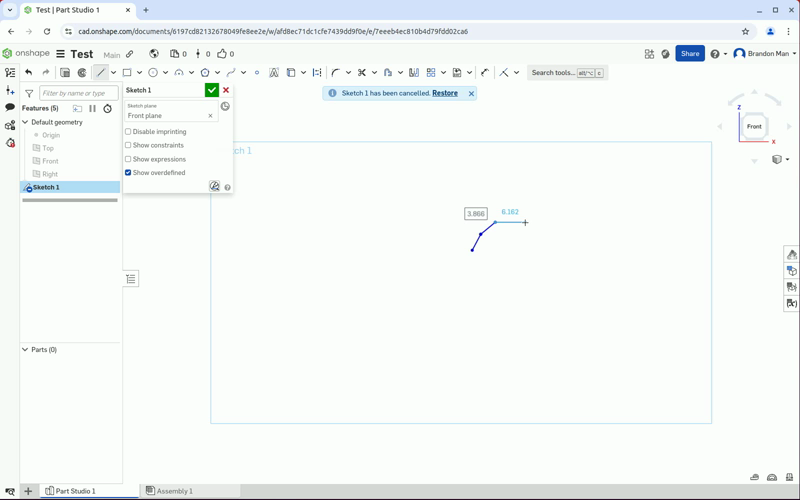
mouse_move(472, 222)
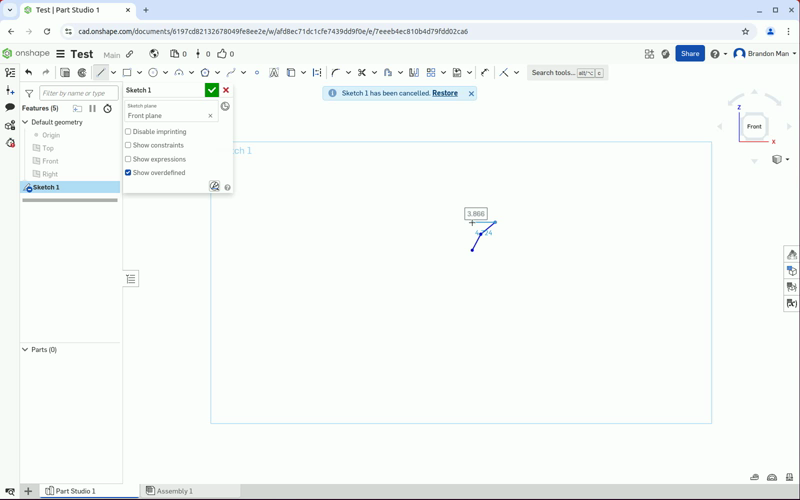
click(472, 222)
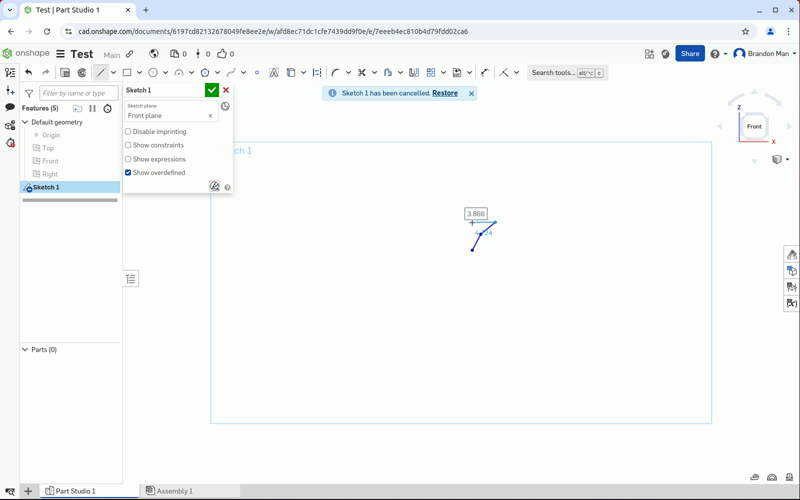
key_up(shift)
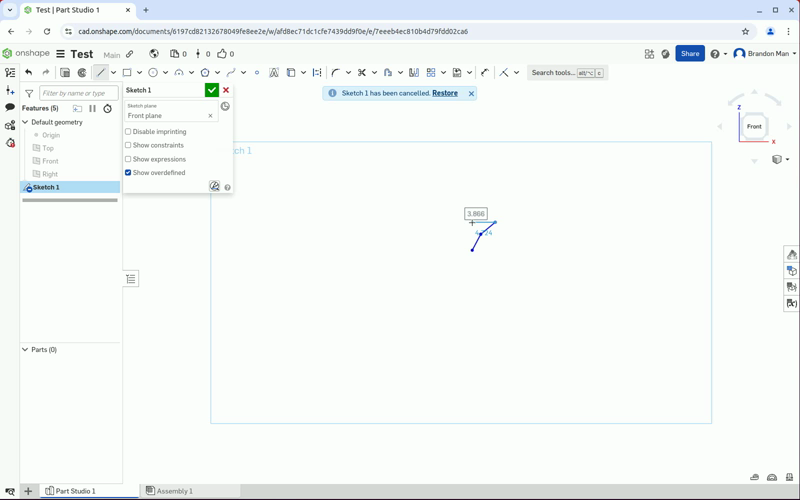
mouse_move(502, 222)
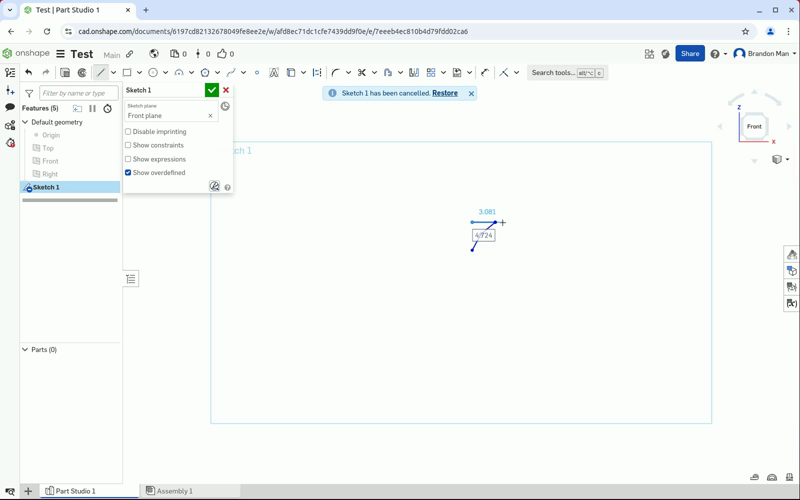
key_down(shift)
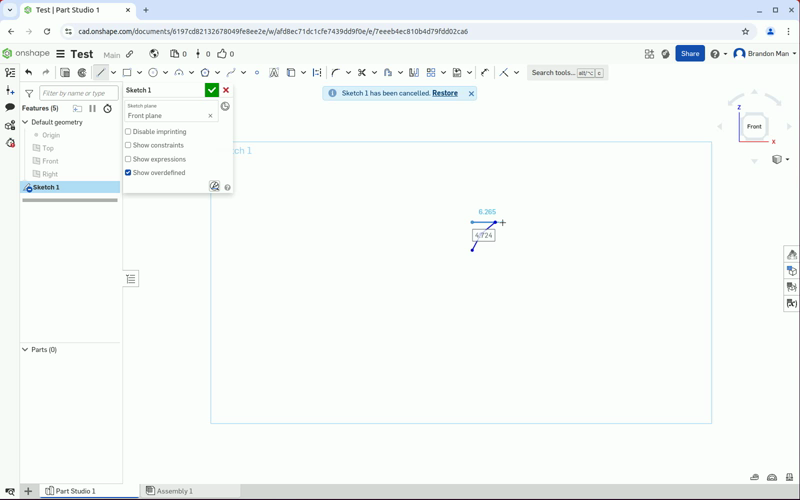
mouse_move(472, 250)
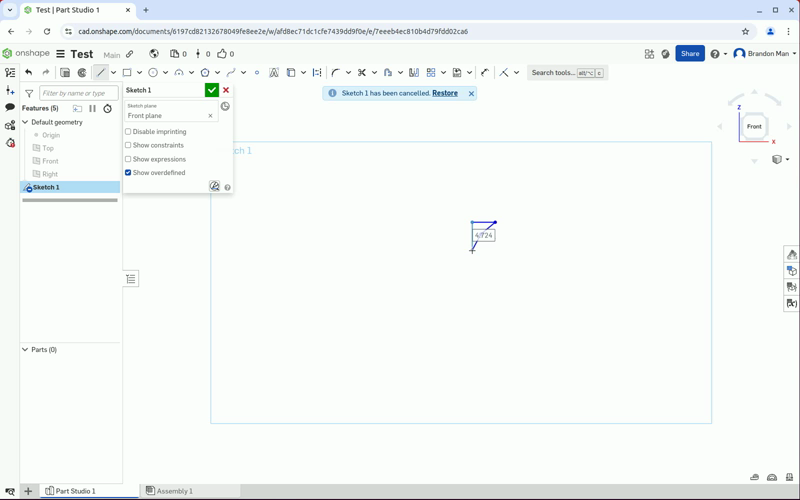
key_up(shift)
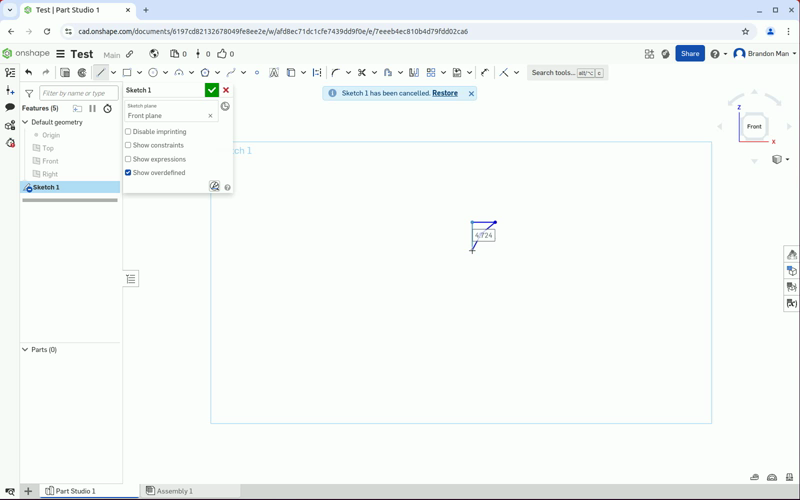
click(472, 250)
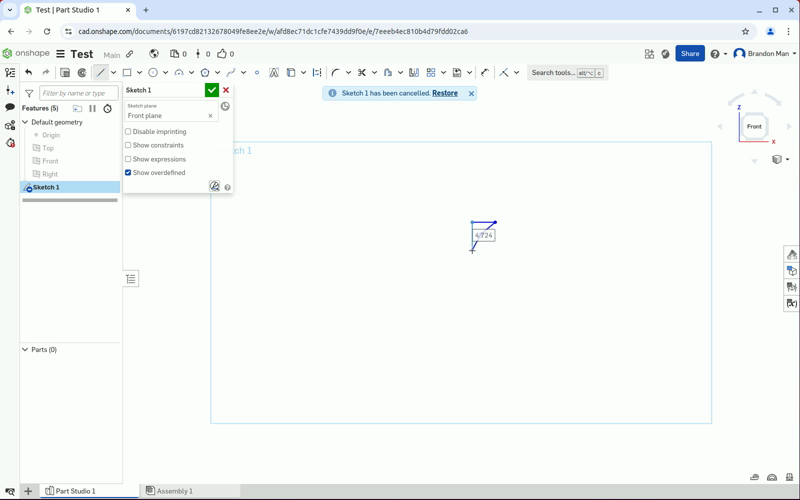
key(esc)
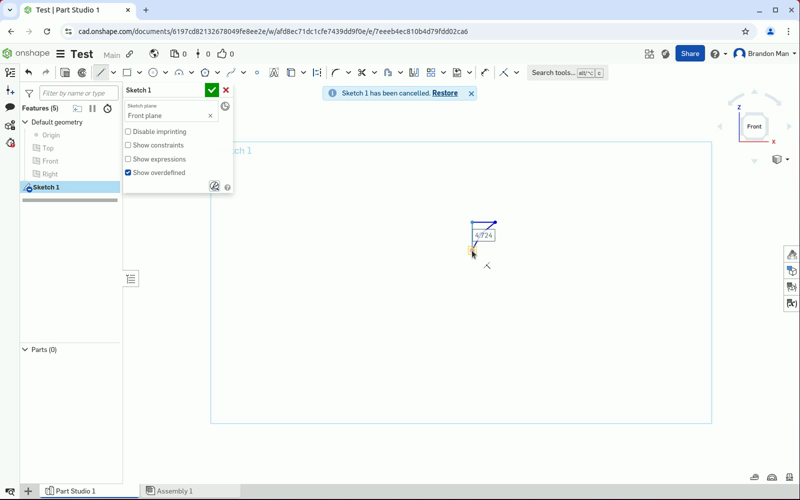
mouse_move(486, 226)
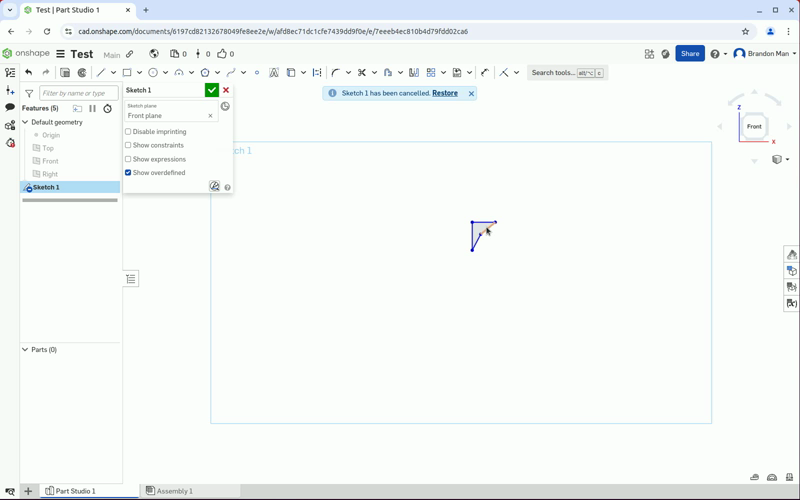
scroll(6)
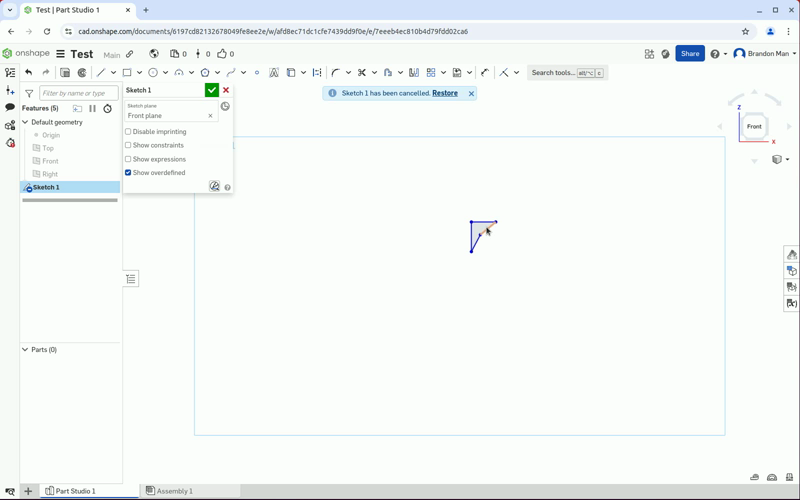
scroll(6)
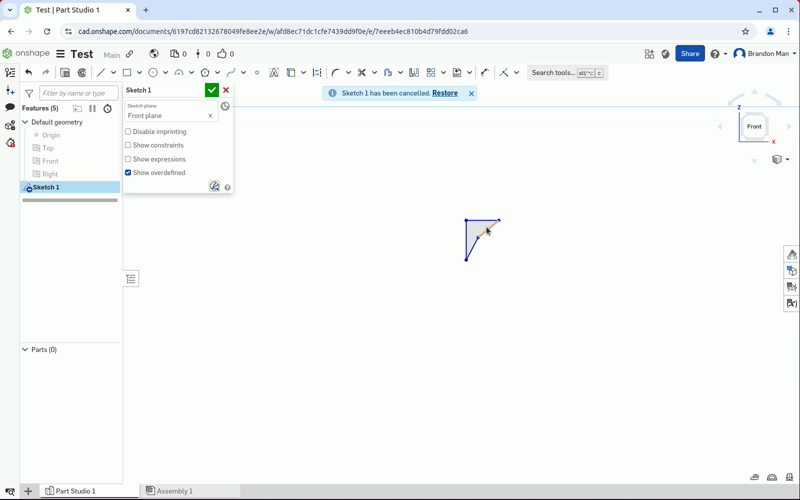
scroll(6)
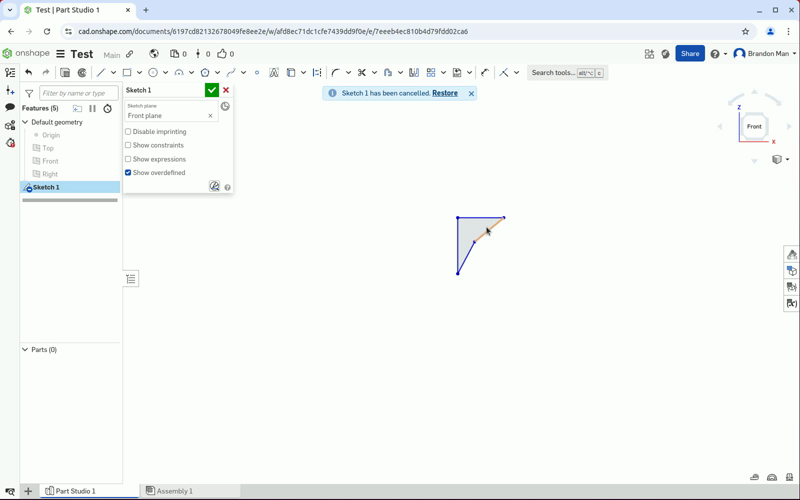
scroll(6)
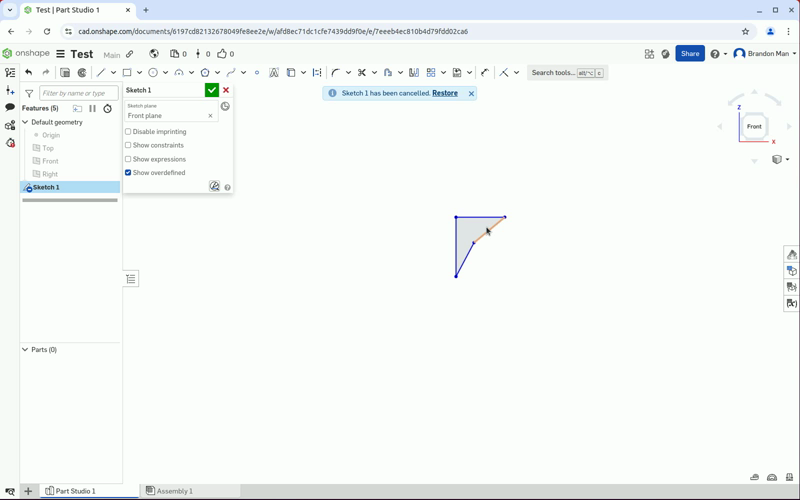
scroll(6)
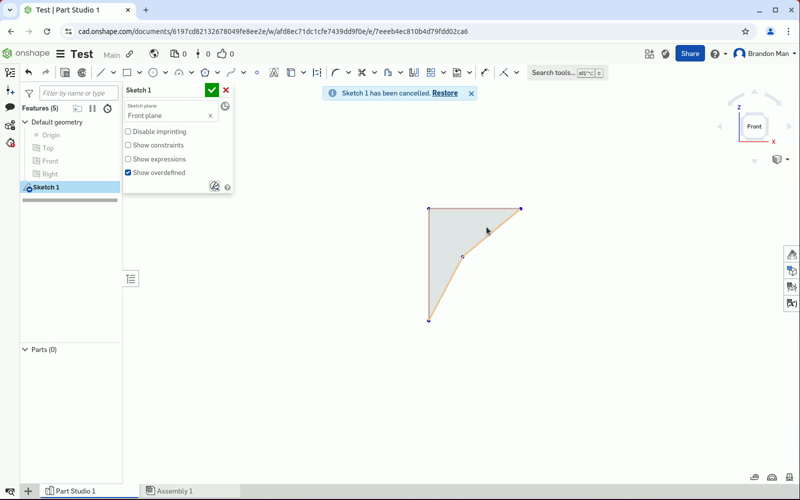
scroll(6)
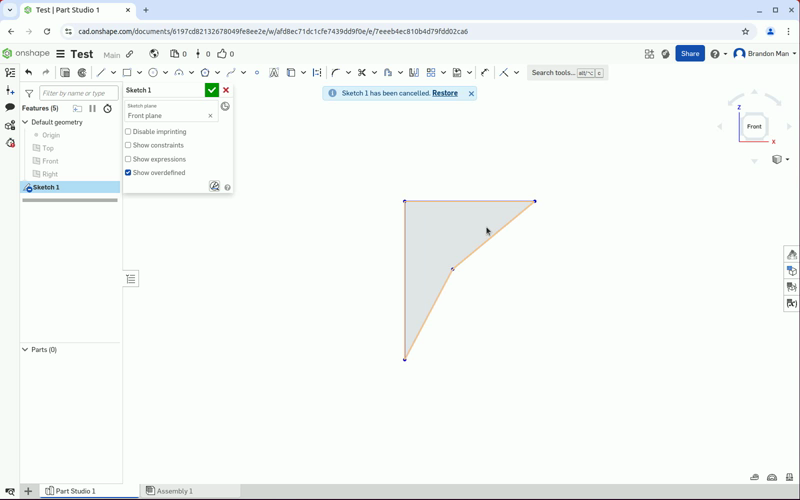
scroll(6)
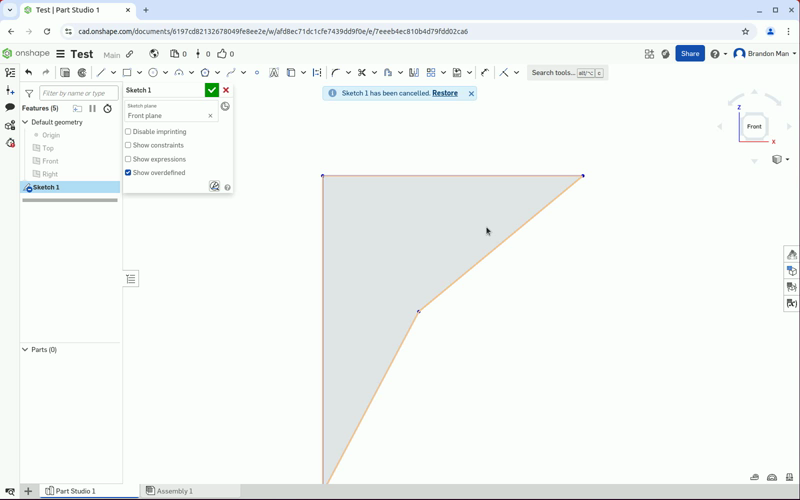
click(486, 226)
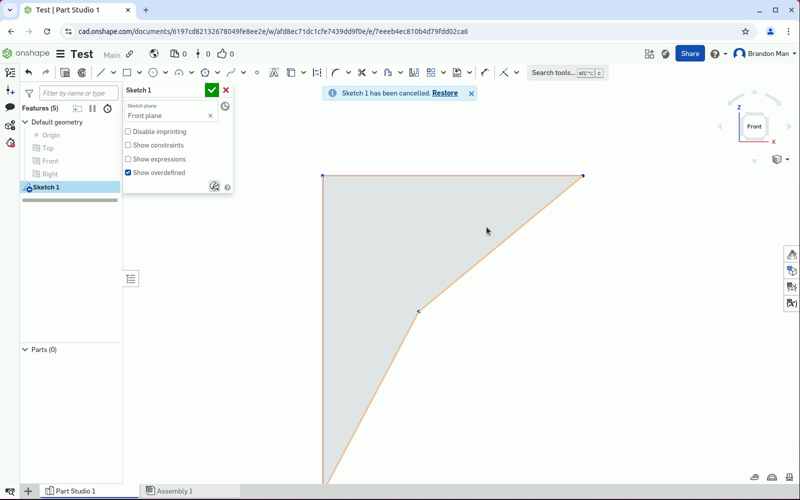
scroll(-6)
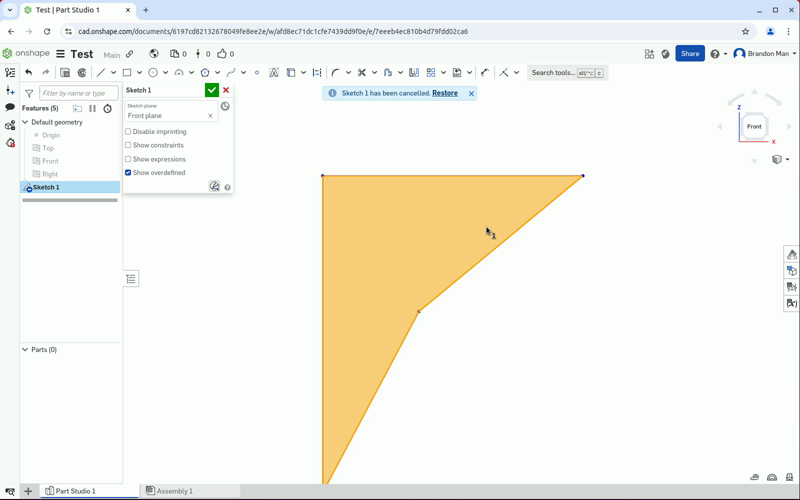
scroll(-6)
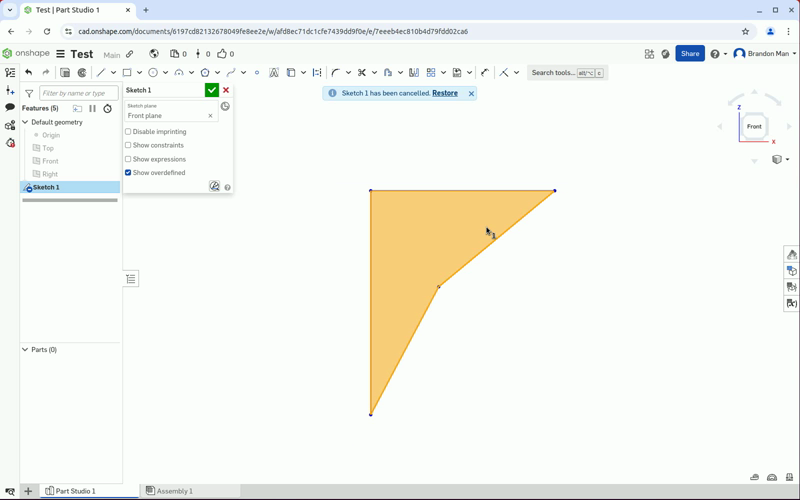
scroll(-6)
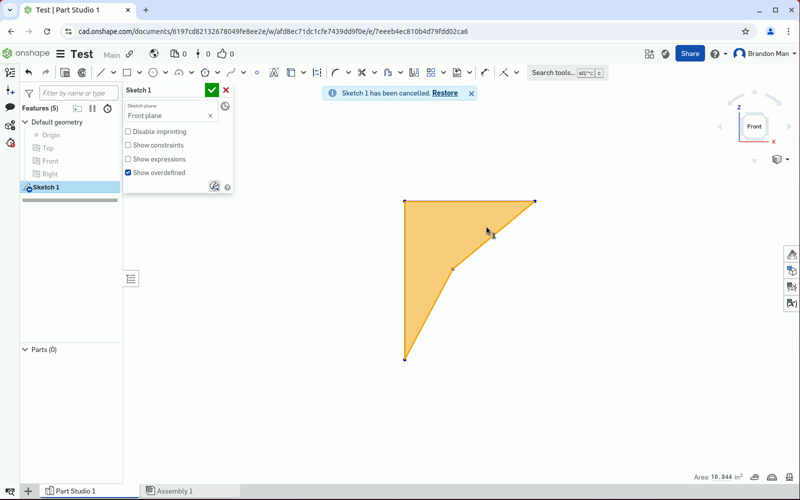
scroll(-6)
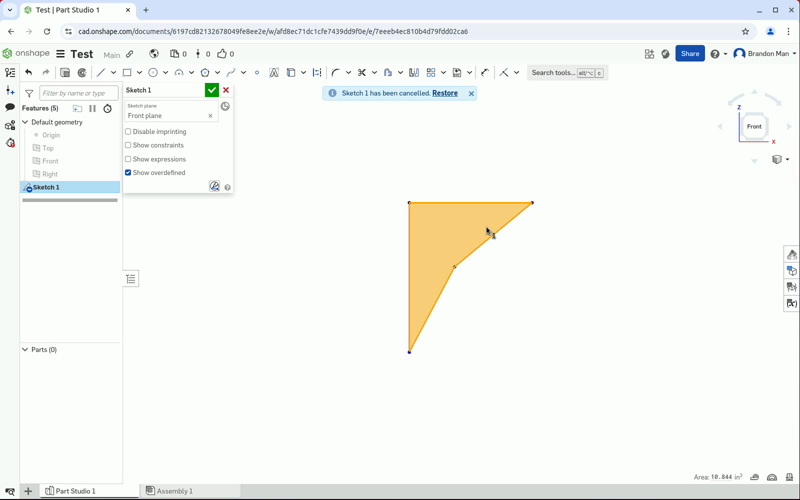
scroll(-6)
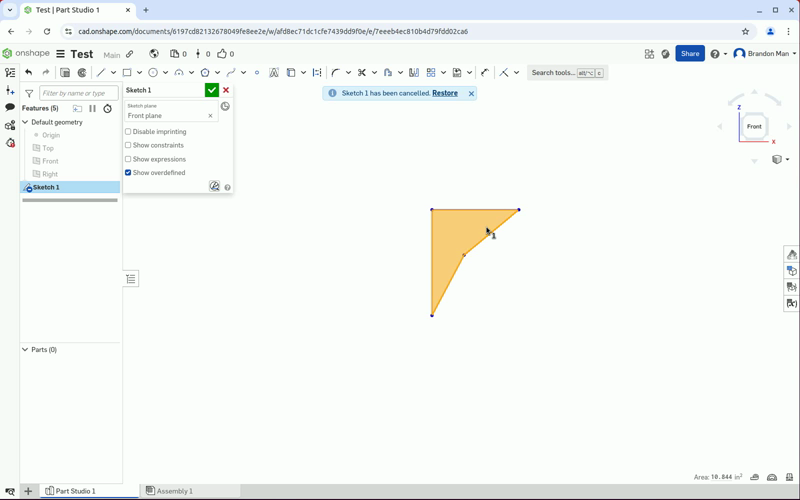
scroll(-6)
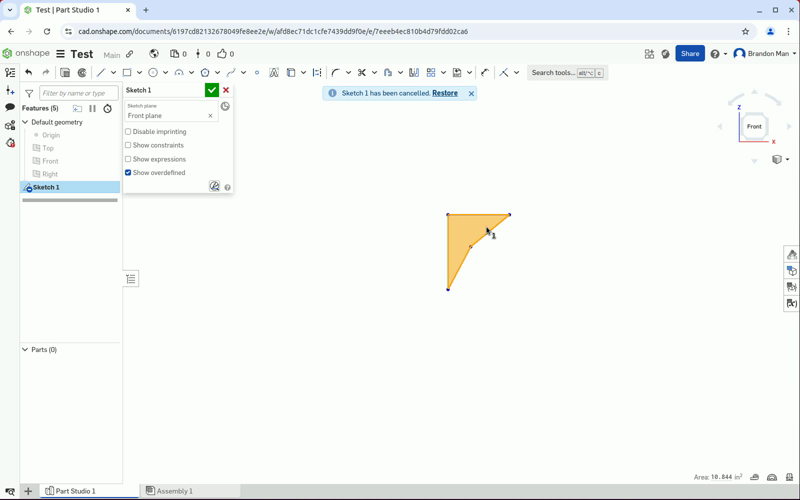
scroll(-6)
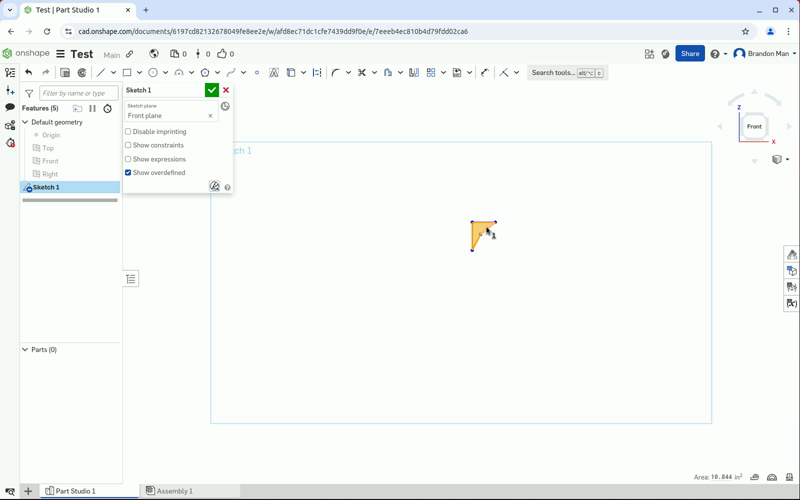
mouse_move(73, 352)
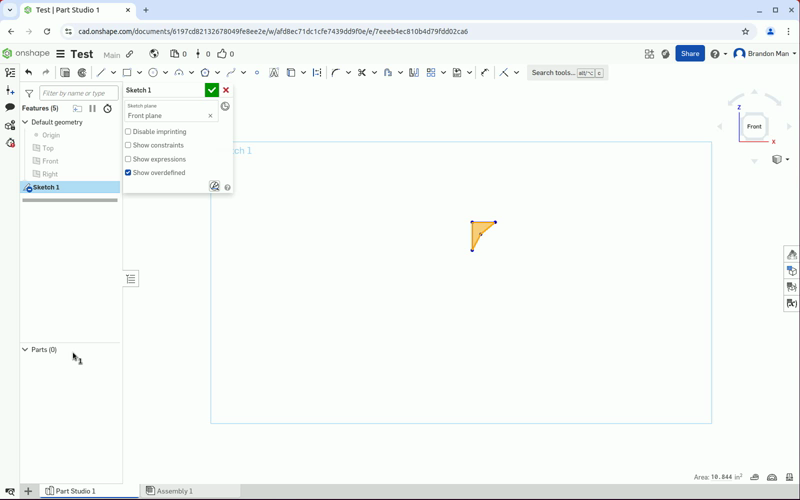
key(shift+y)
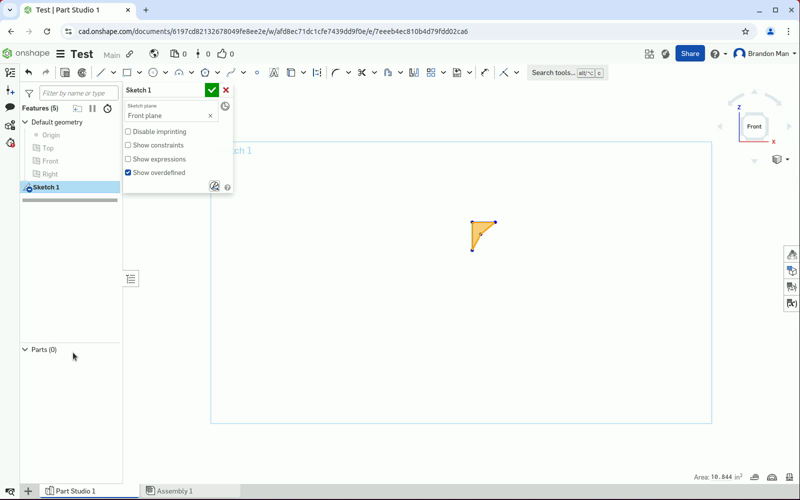
key(shift+e)
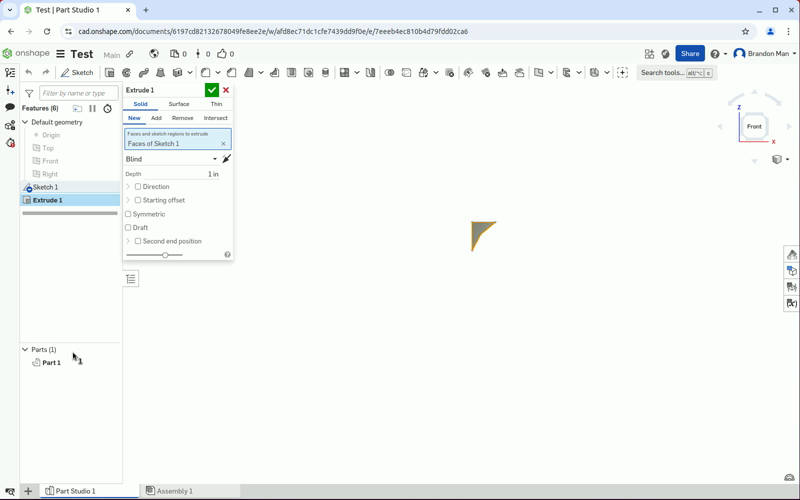
mouse_move(143, 106)
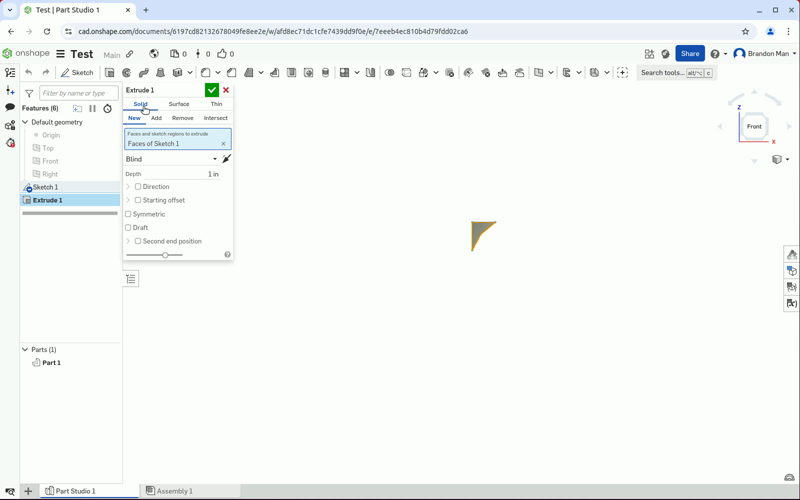
click(143, 106)
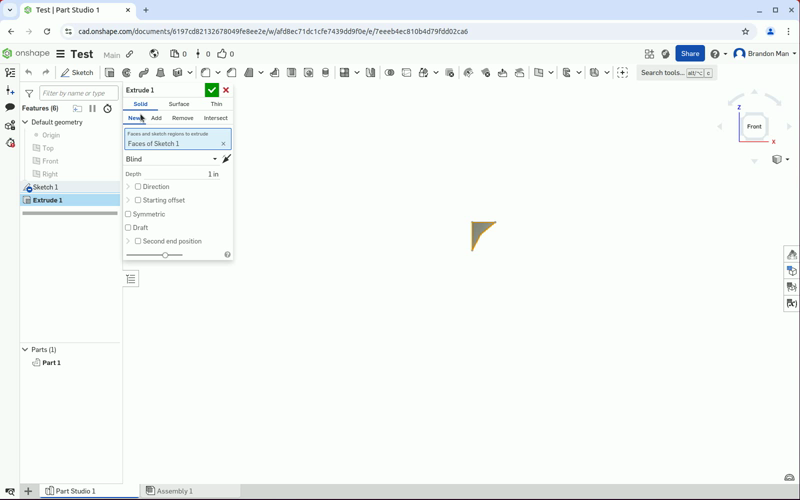
mouse_move(137, 120)
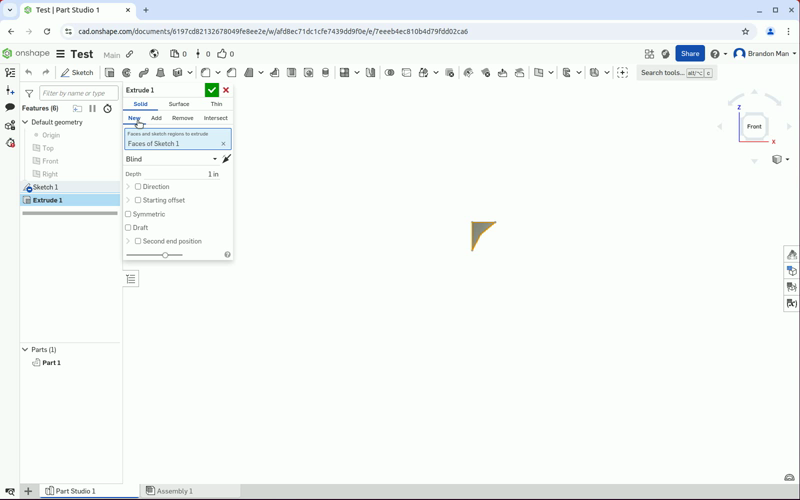
click(137, 120)
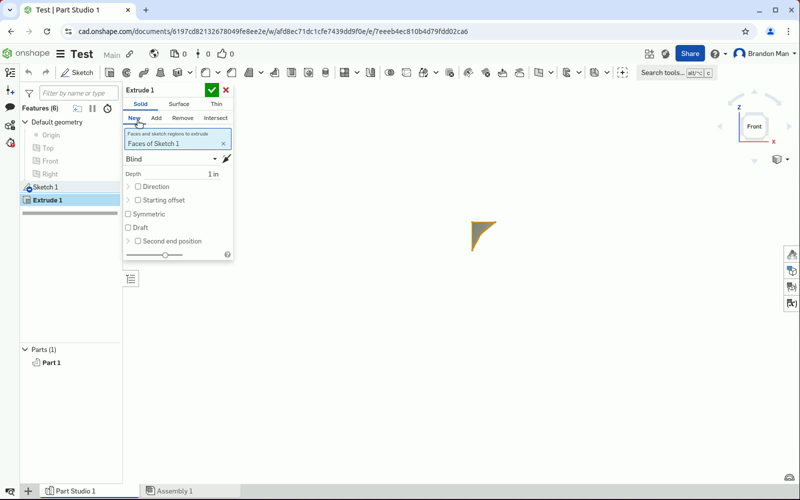
key(tab, 4)
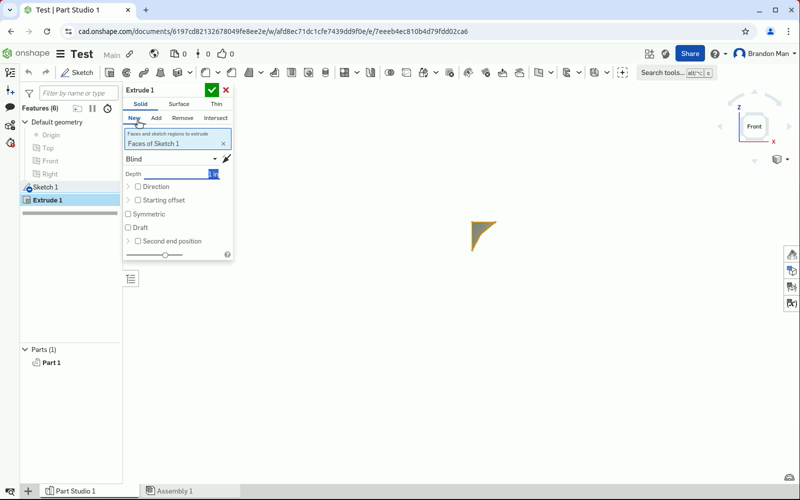
text(23.108)
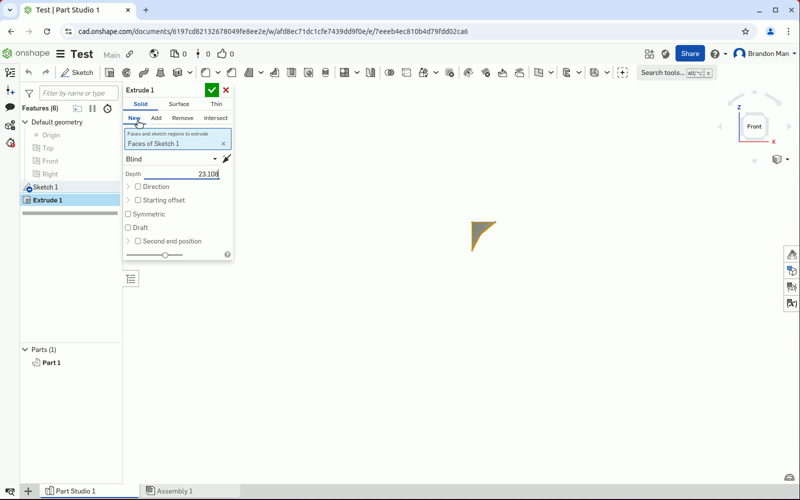
key(enter)
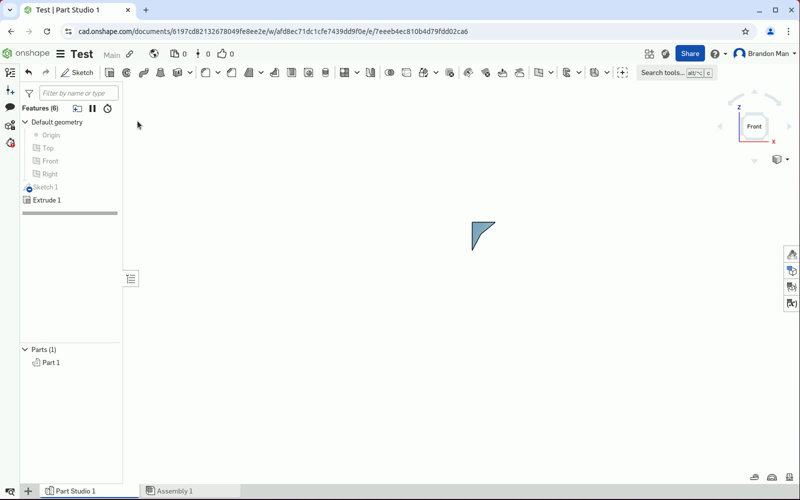
key(shift+h)
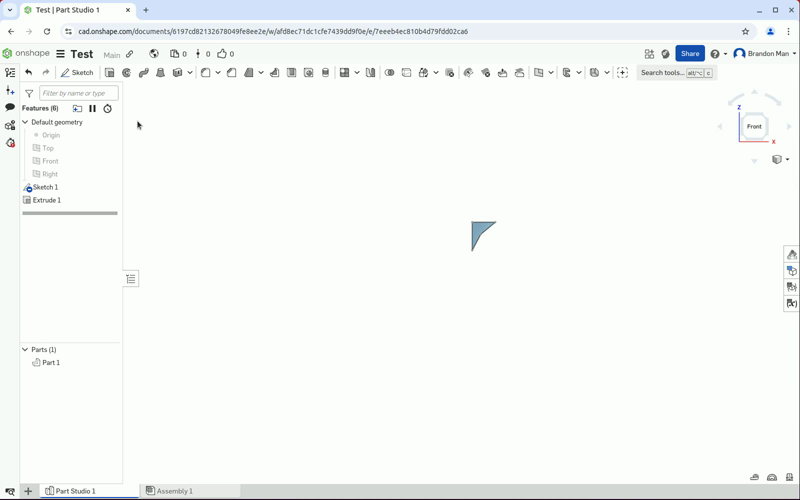
key(shift+h)
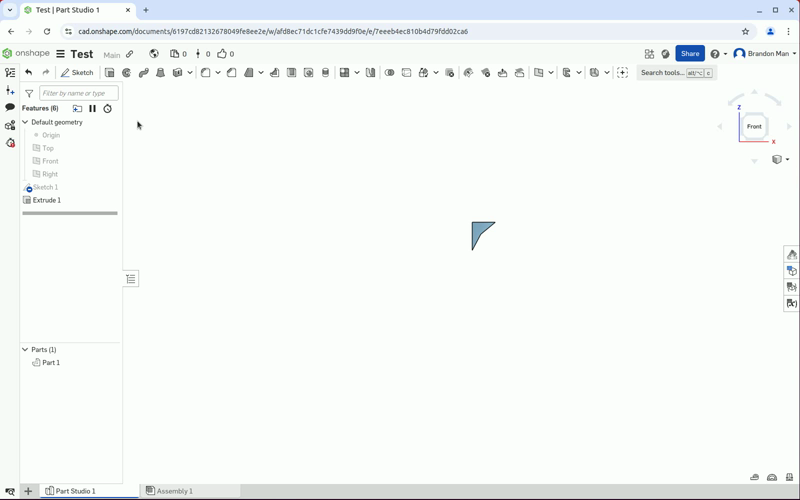
mouse_move(73, 189)
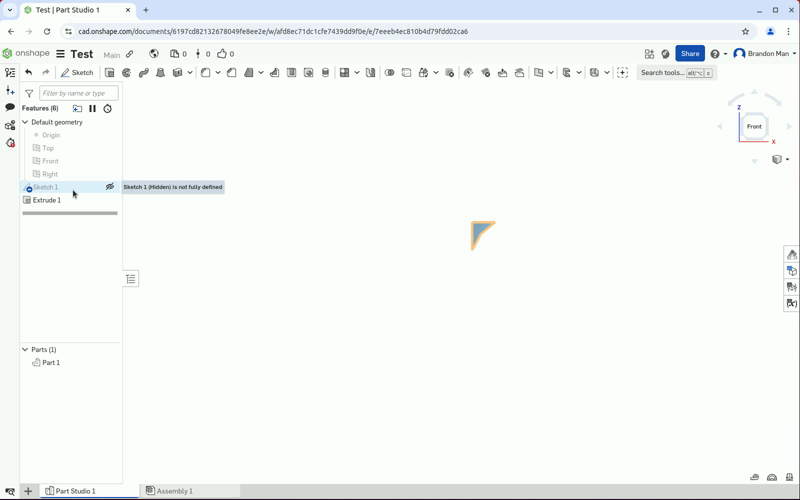
click(73, 189)
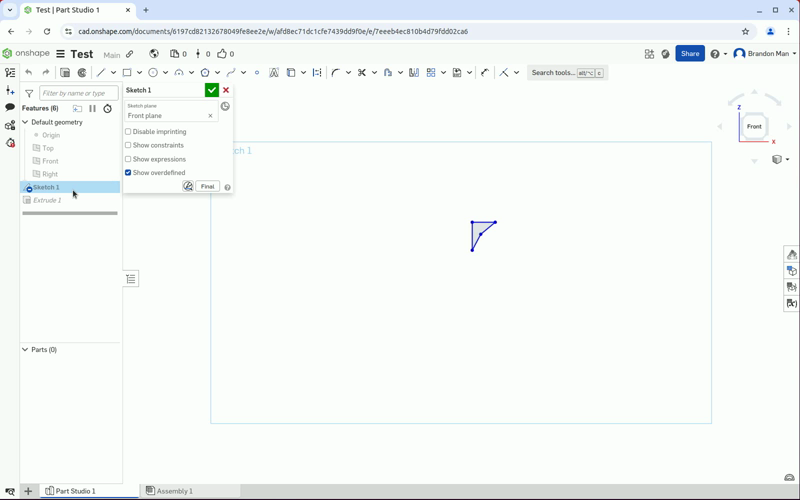
mouse_move(229, 92)
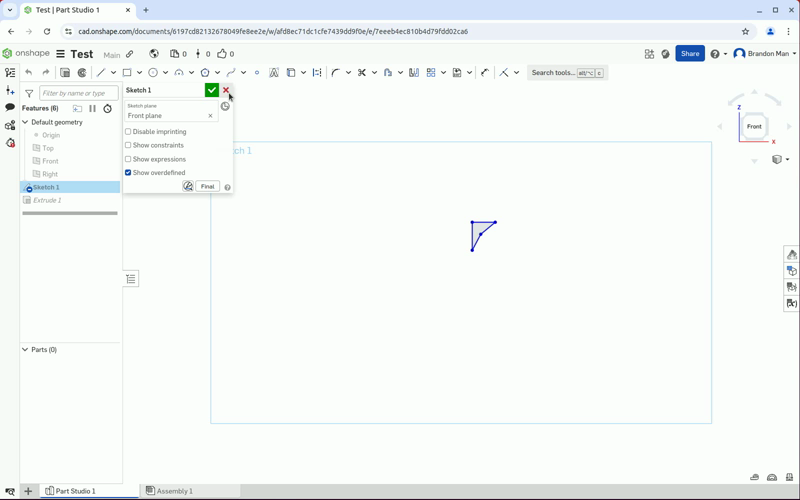
click(229, 92)
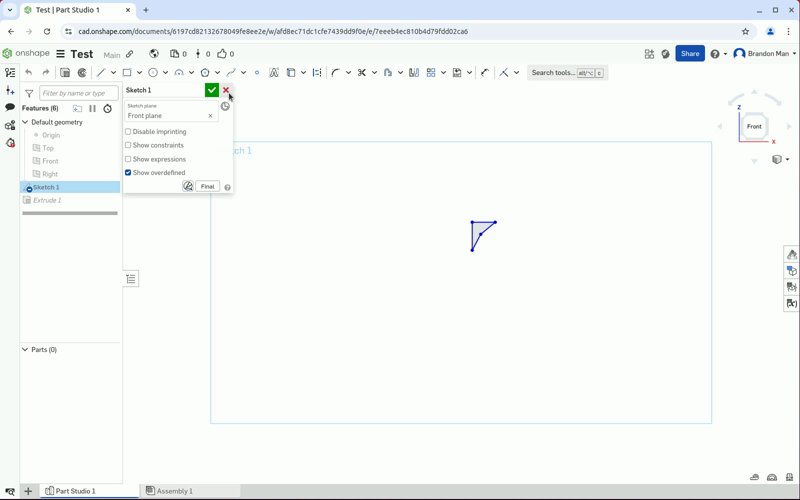
key(shift+s)
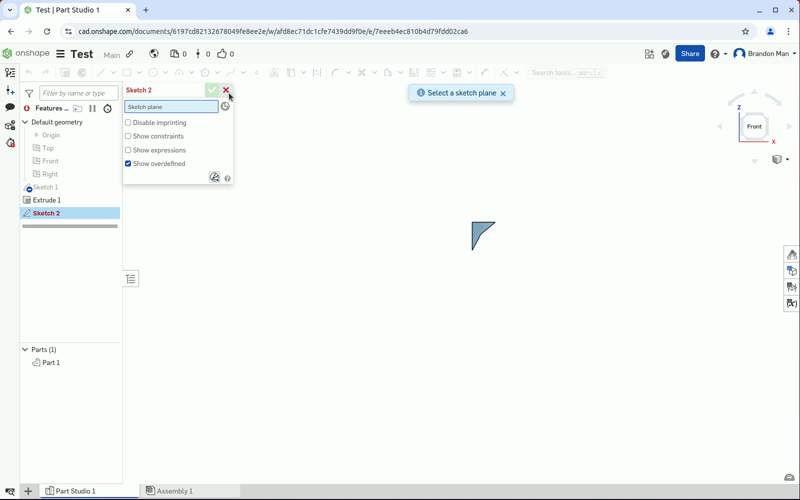
mouse_move(73, 163)
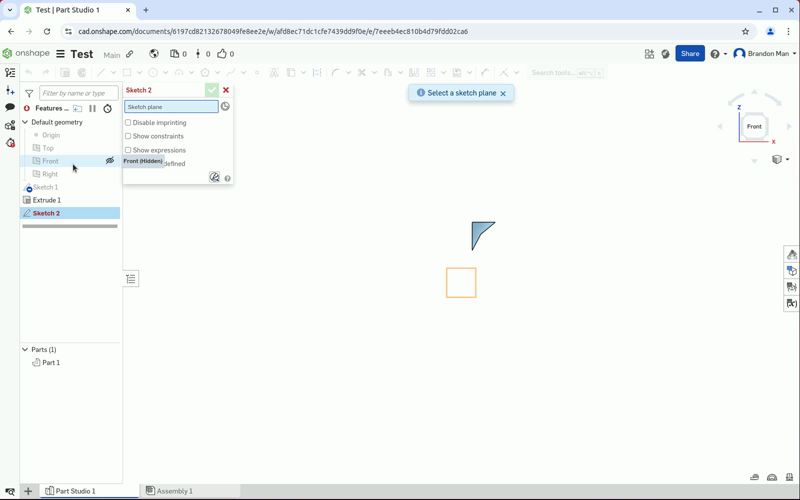
click(73, 163)
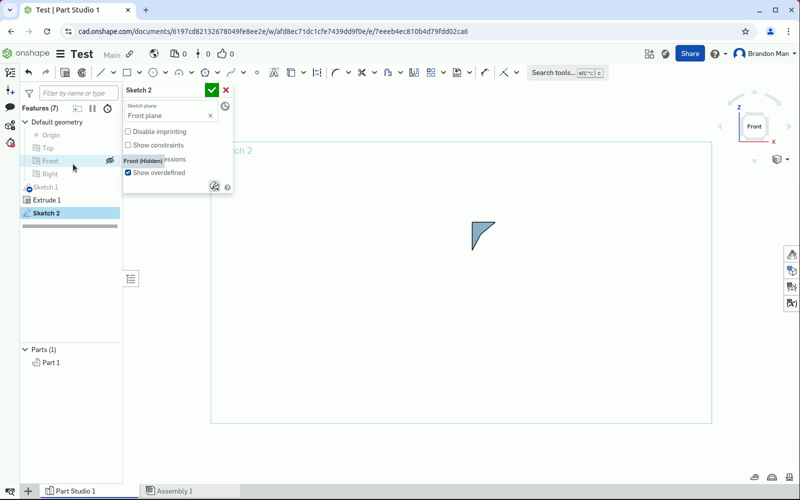
mouse_move(73, 352)
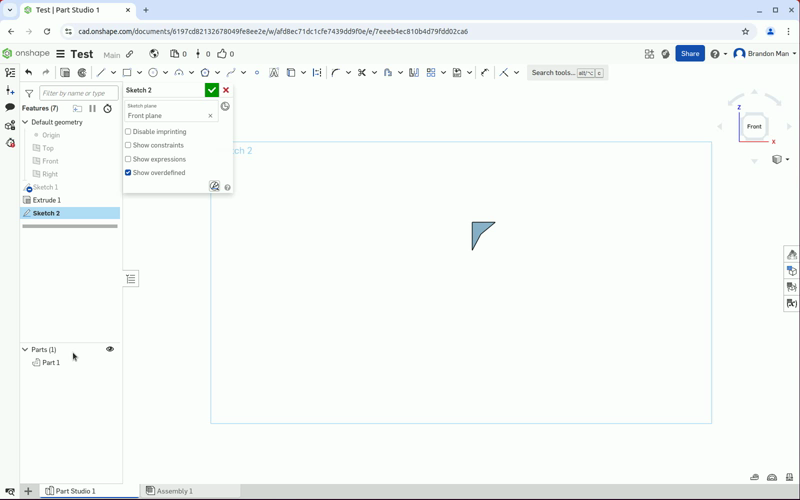
key(y)
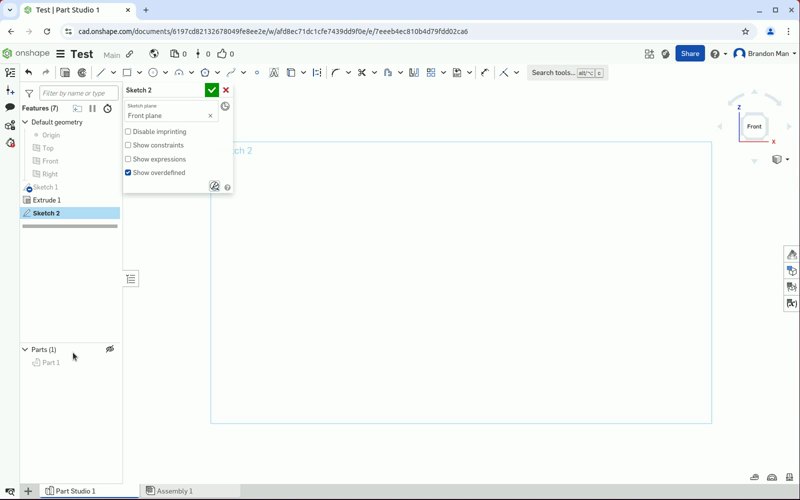
key(l)
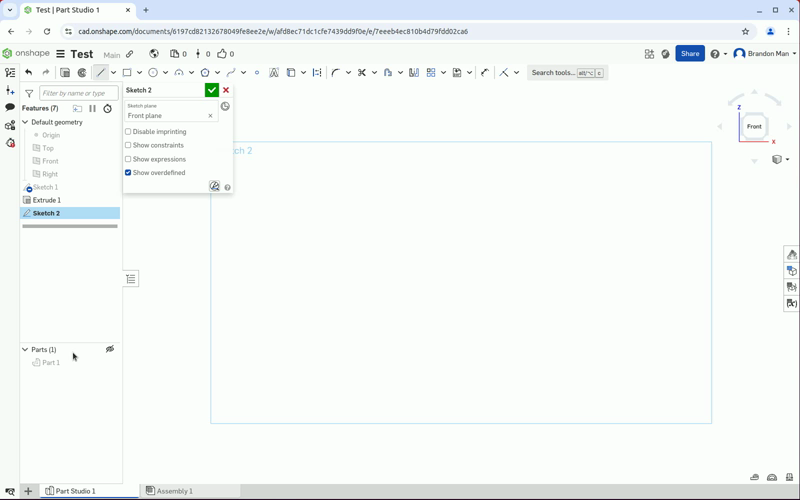
key_down(shift)
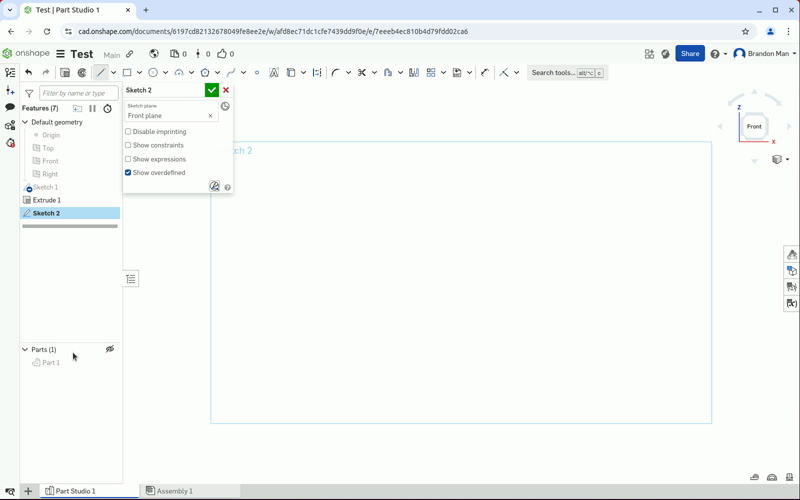
mouse_move(472, 250)
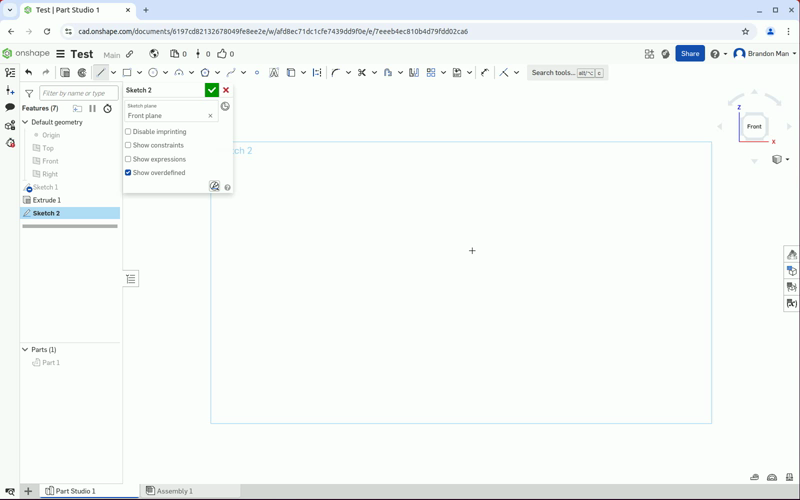
click(472, 250)
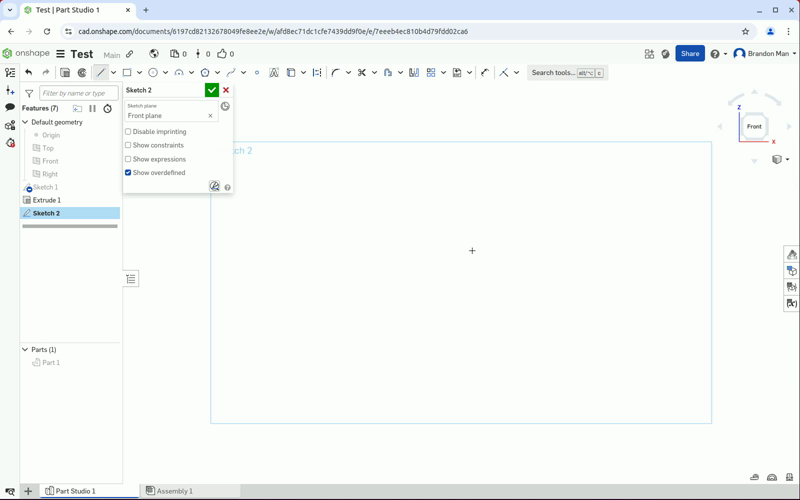
key_up(shift)
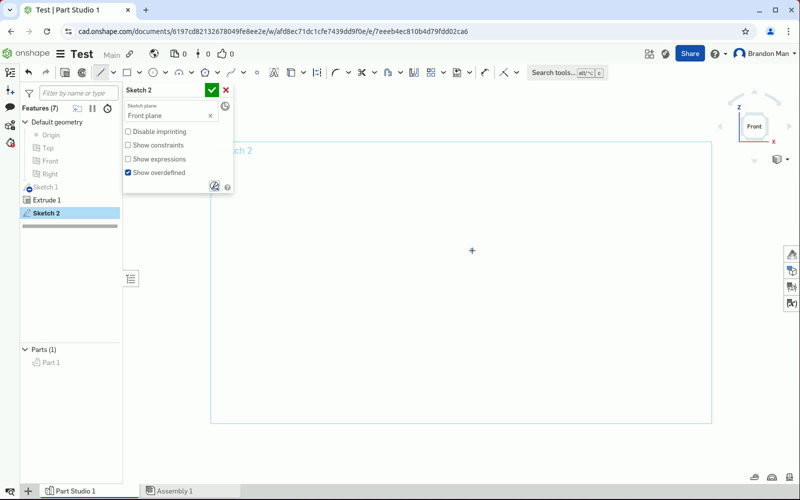
key_down(shift)
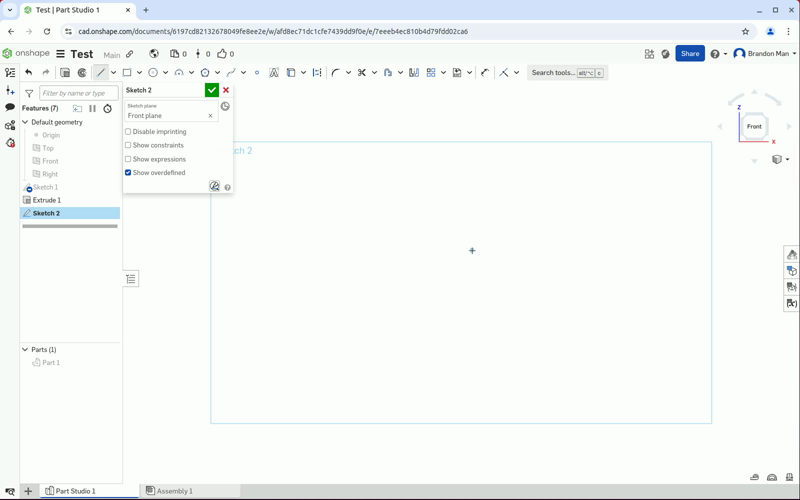
mouse_move(502, 250)
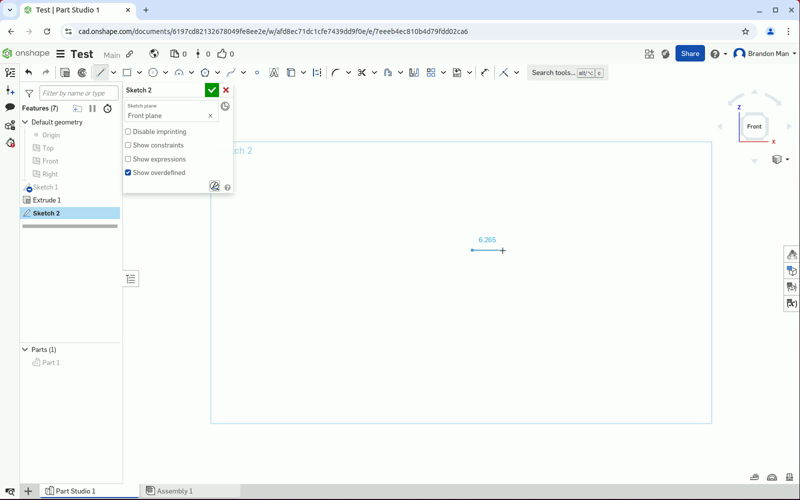
mouse_move(473, 250)
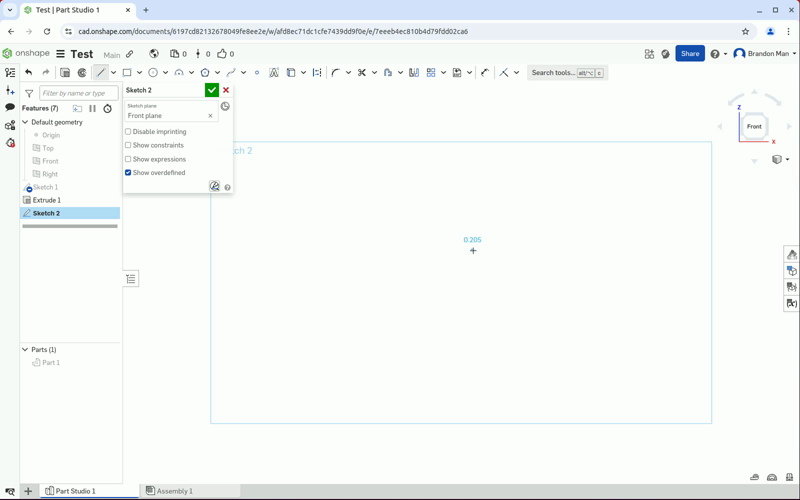
scroll(6)
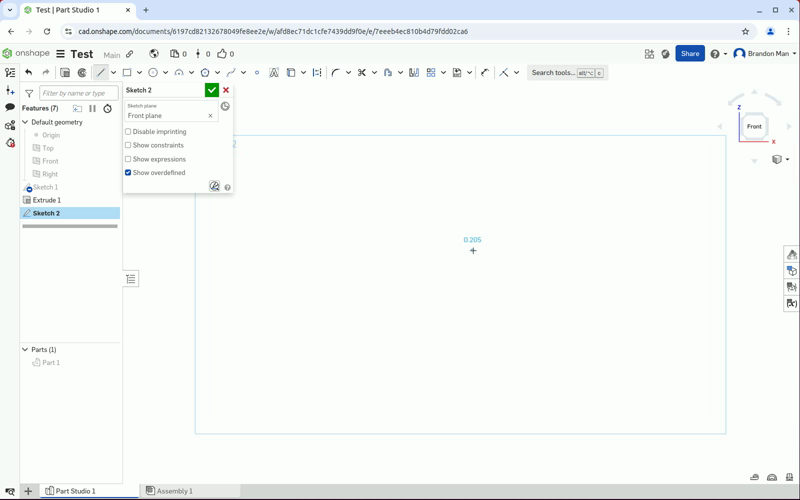
scroll(6)
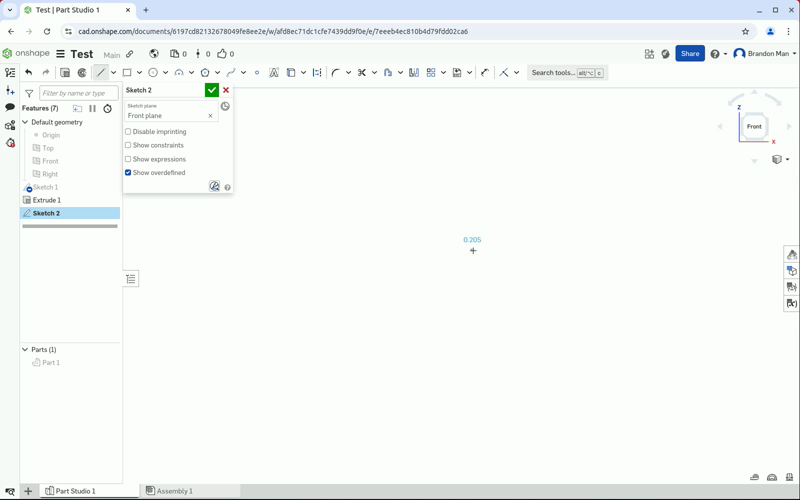
scroll(6)
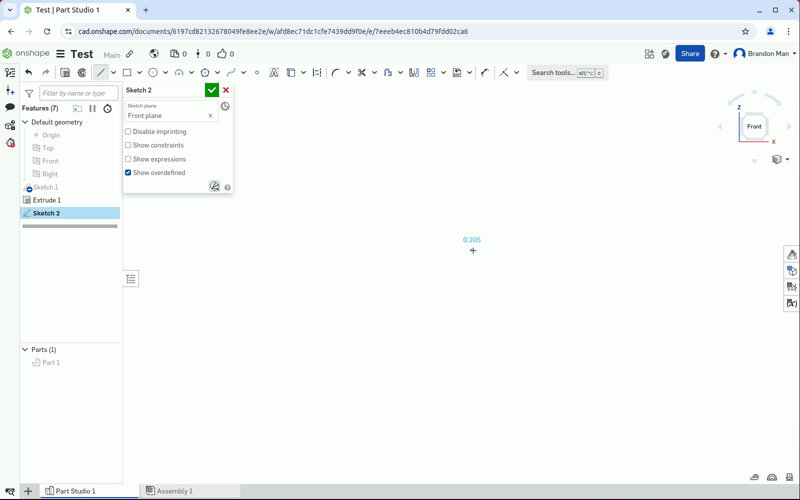
scroll(6)
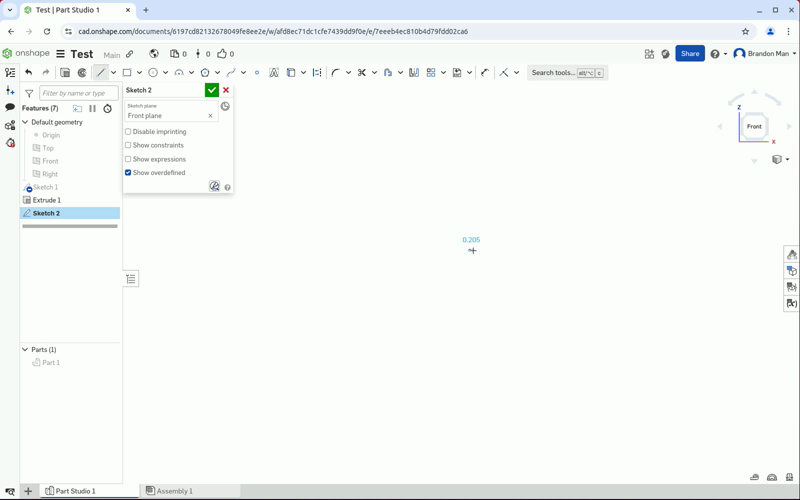
scroll(6)
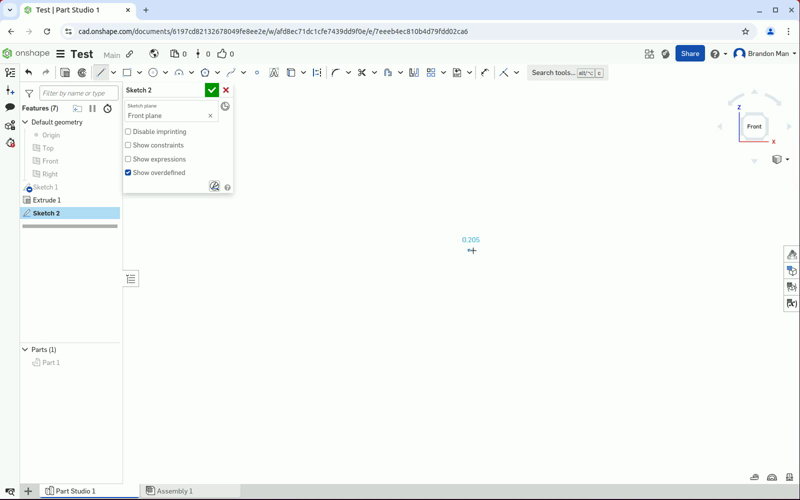
scroll(6)
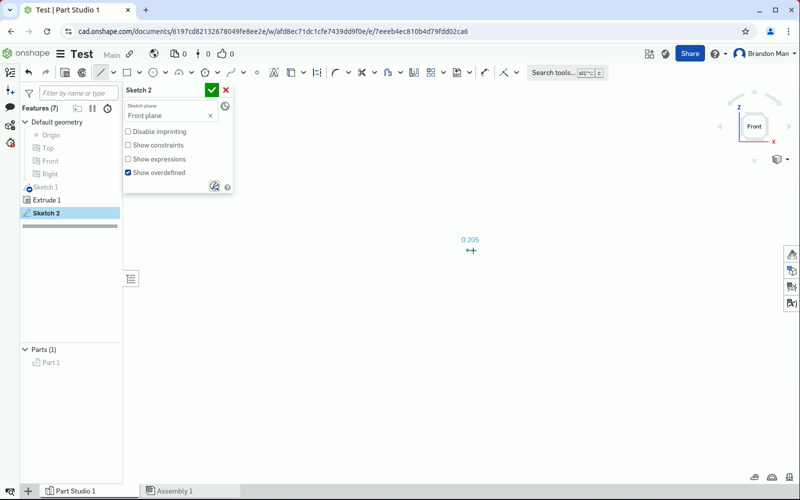
scroll(6)
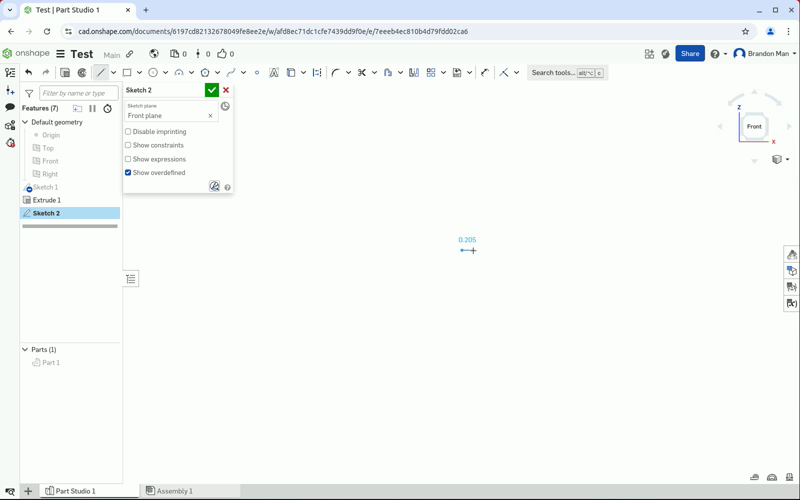
click(473, 250)
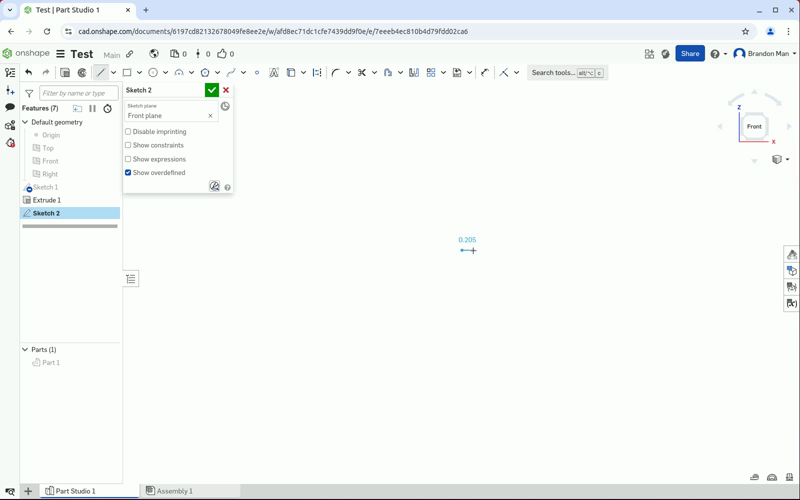
scroll(-6)
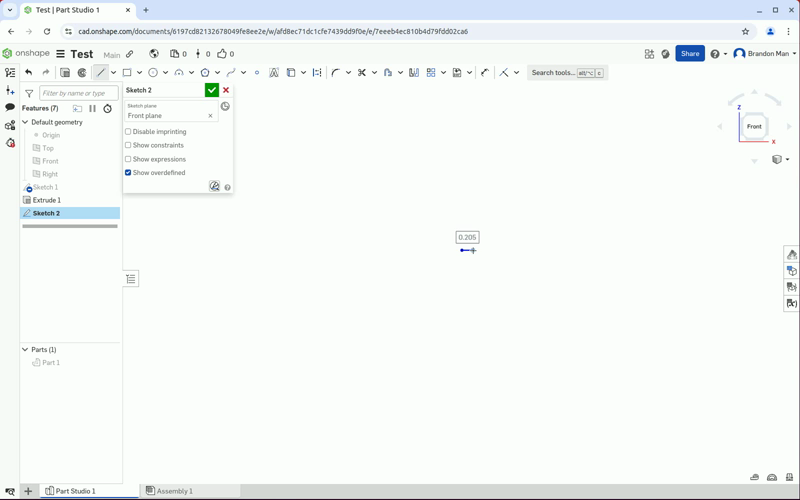
scroll(-6)
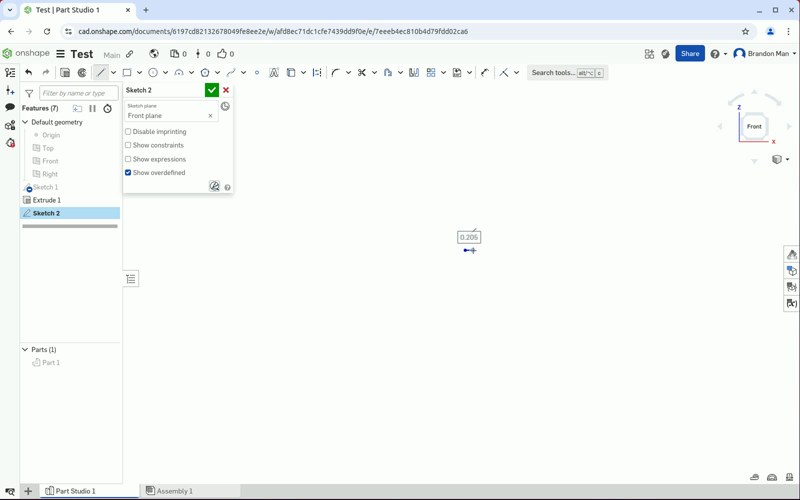
scroll(-6)
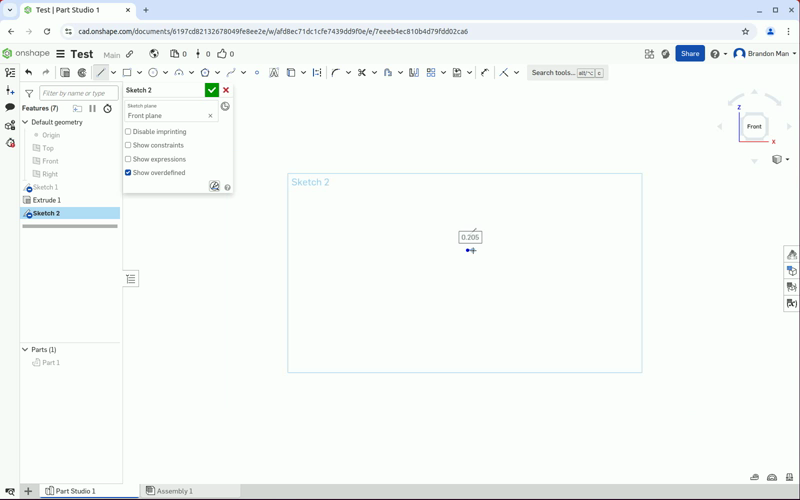
scroll(-6)
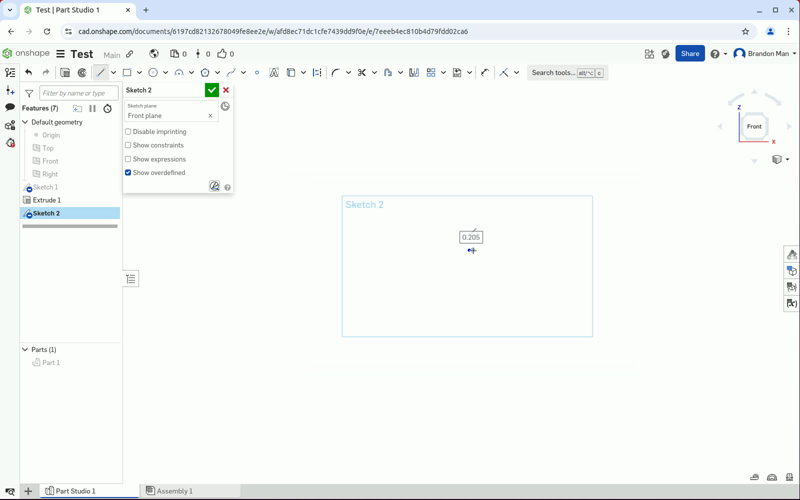
scroll(-6)
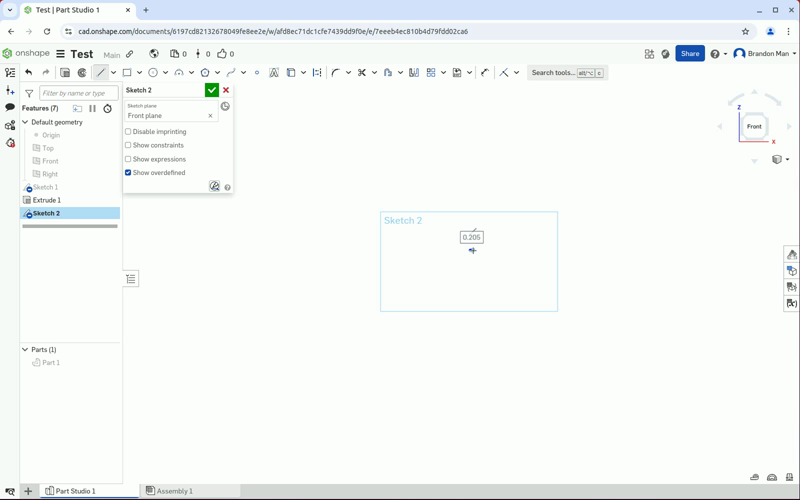
scroll(-6)
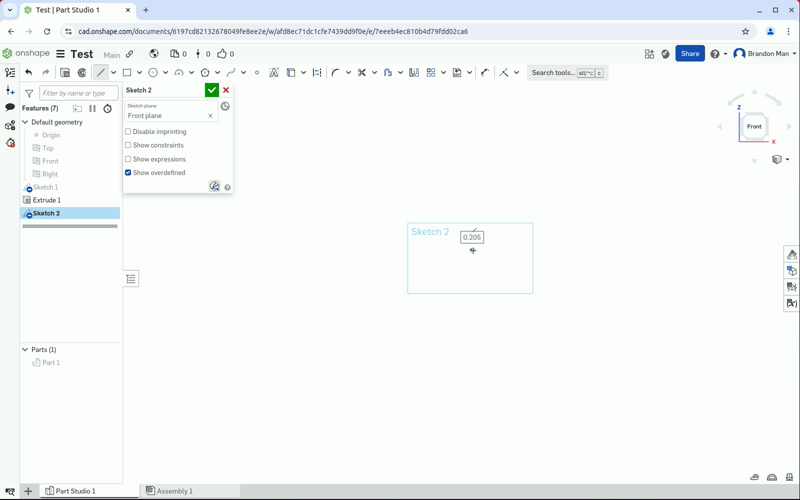
scroll(-6)
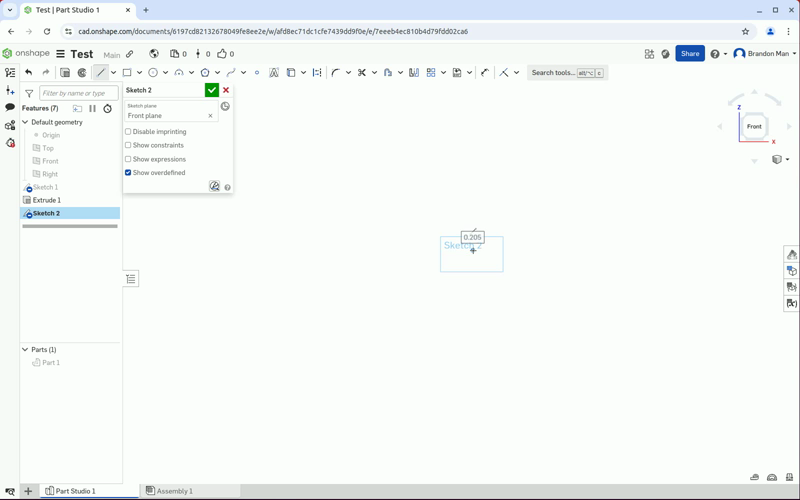
key_up(shift)
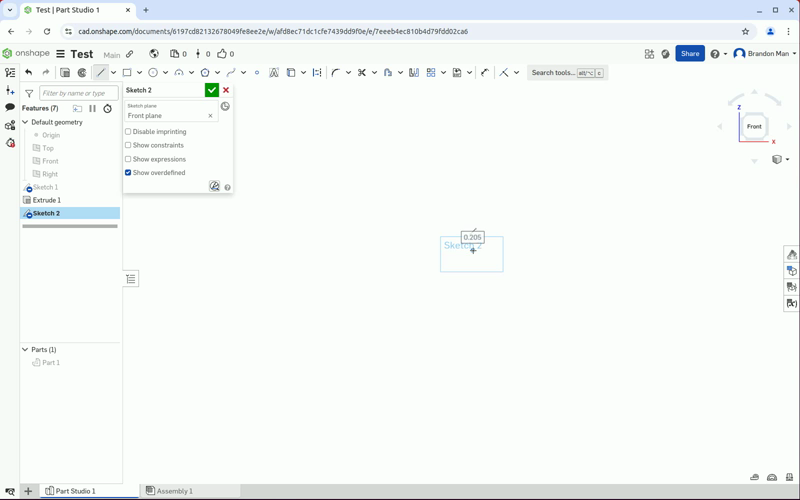
key_down(shift)
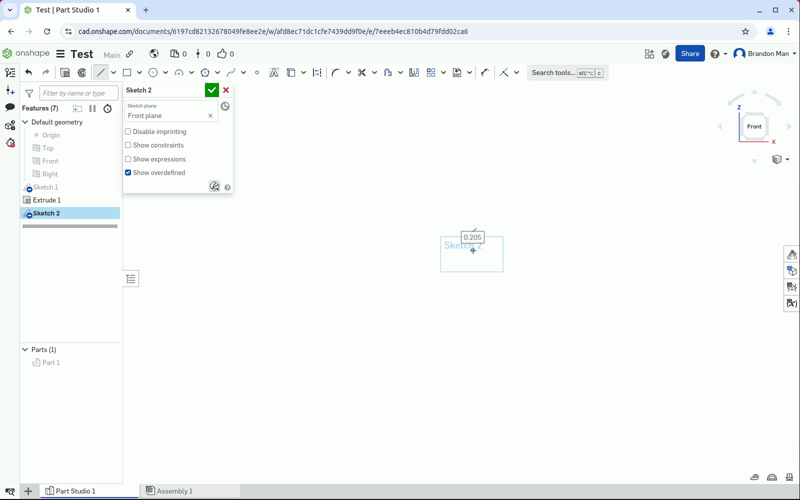
mouse_move(503, 250)
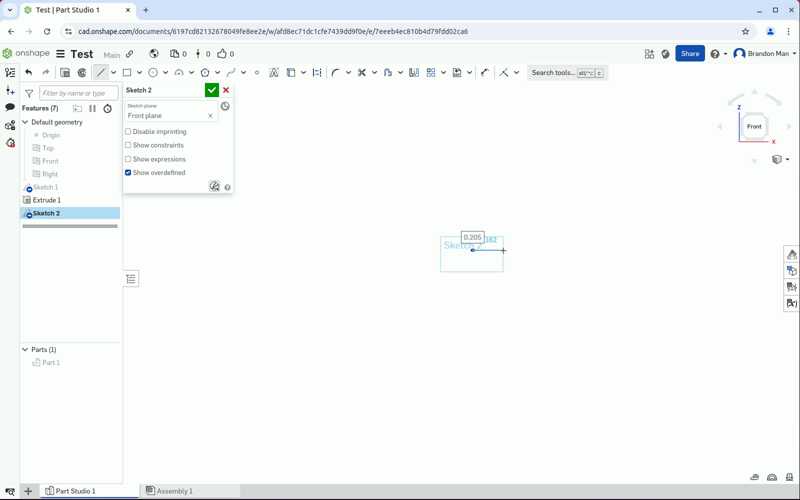
mouse_move(480, 235)
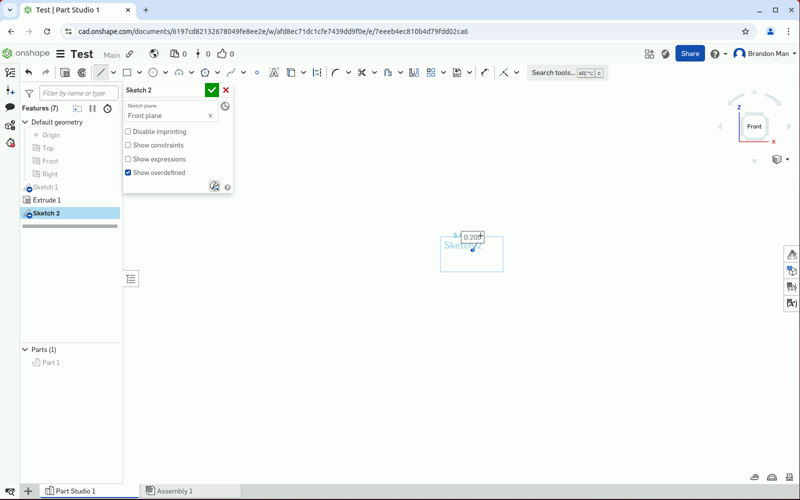
click(480, 235)
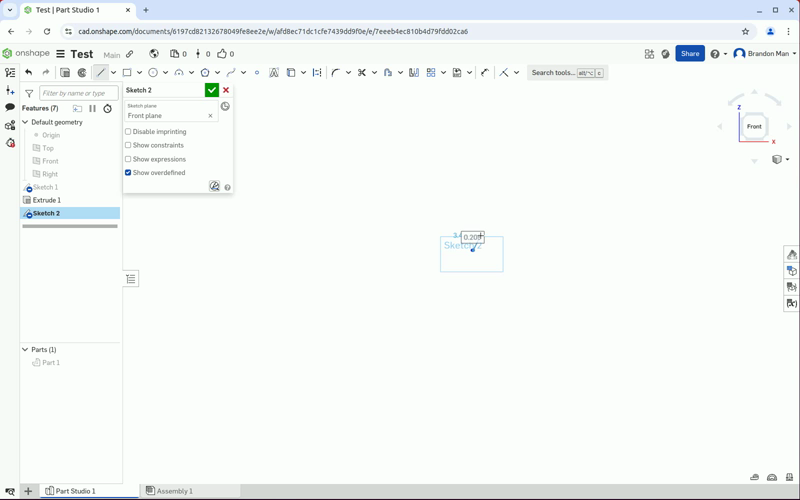
key_up(shift)
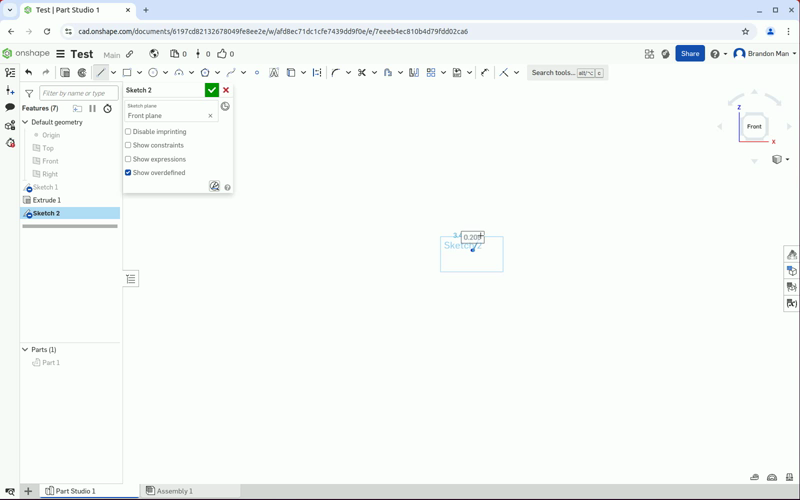
key_down(shift)
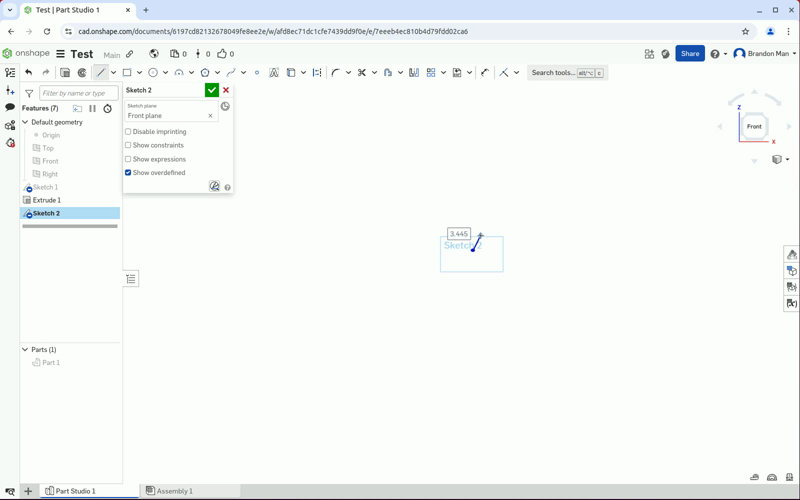
mouse_move(510, 235)
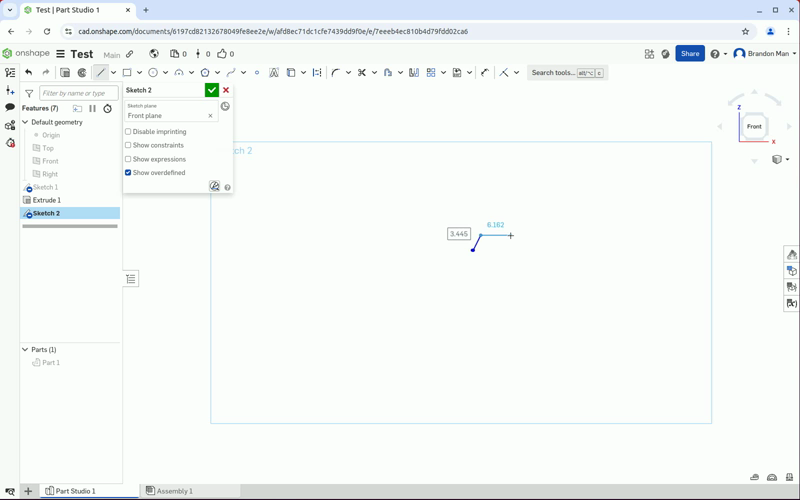
mouse_move(494, 223)
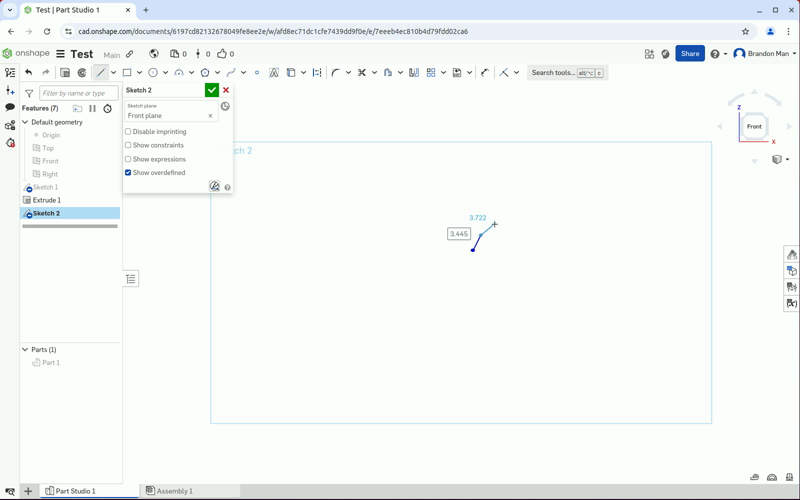
click(494, 223)
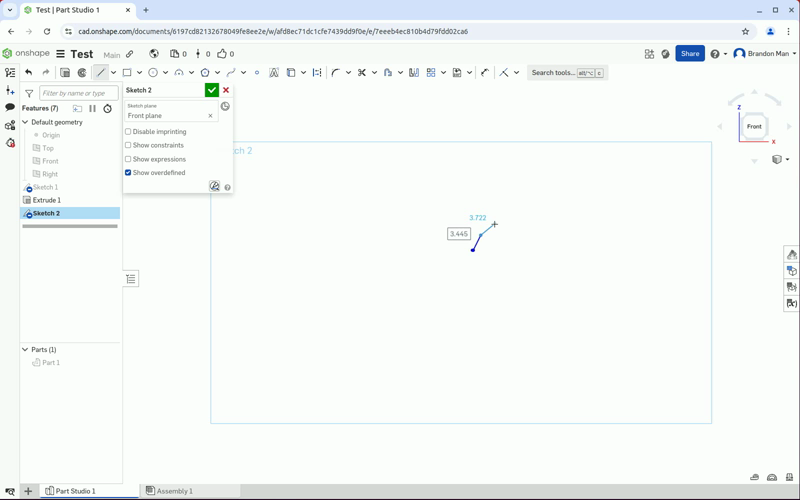
key_up(shift)
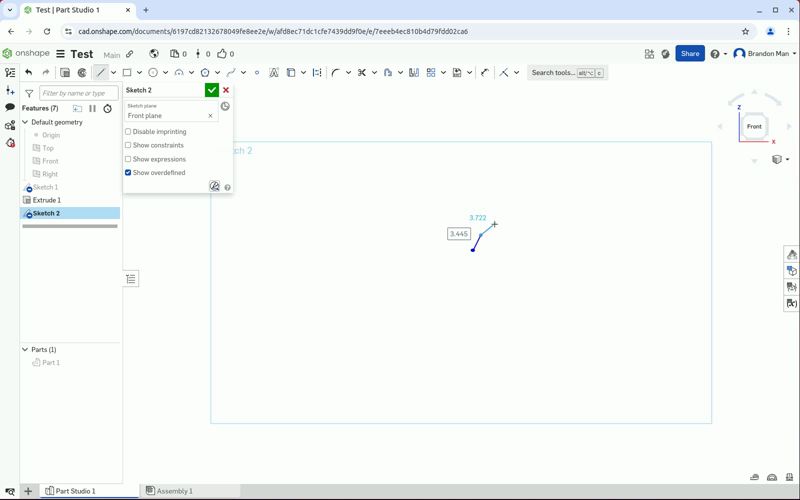
key_down(shift)
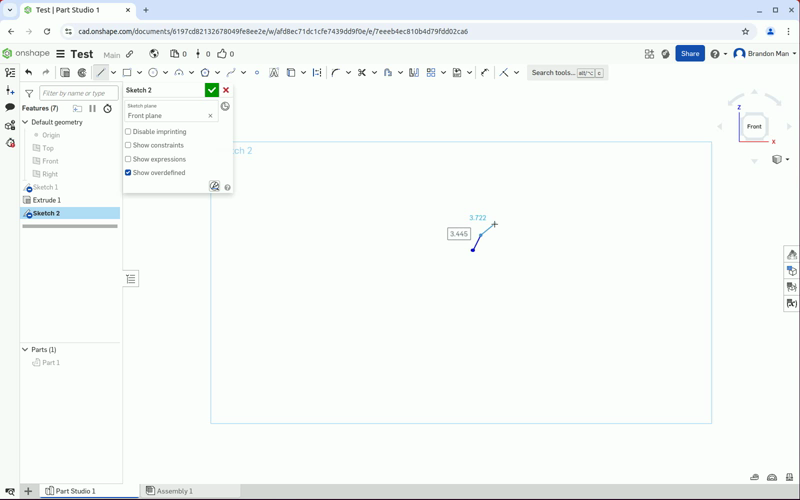
mouse_move(524, 223)
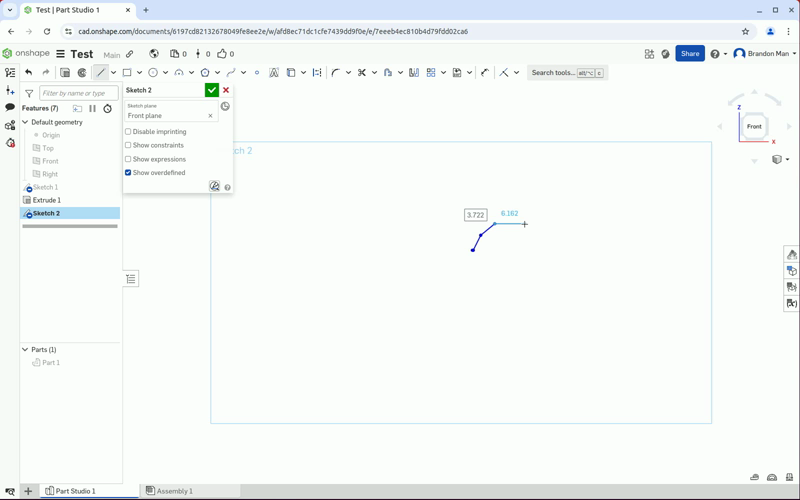
mouse_move(508, 235)
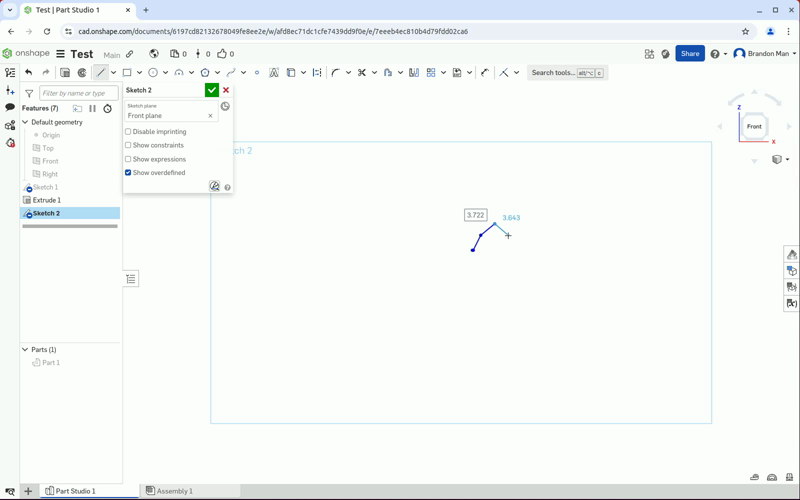
click(508, 235)
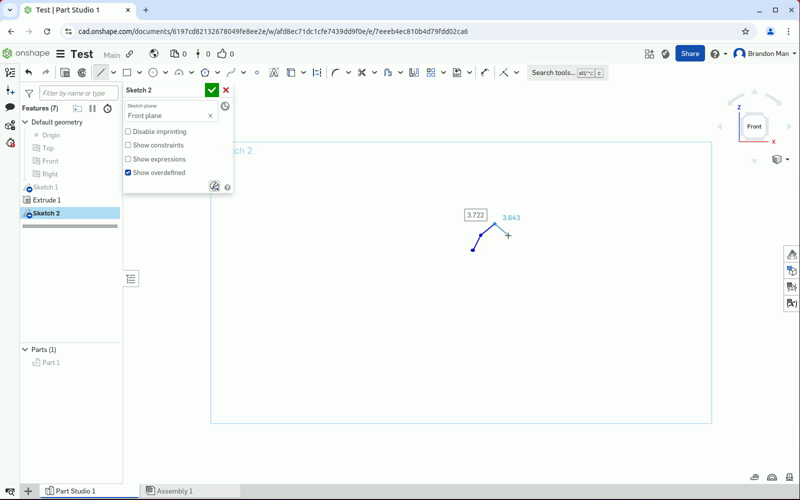
key_up(shift)
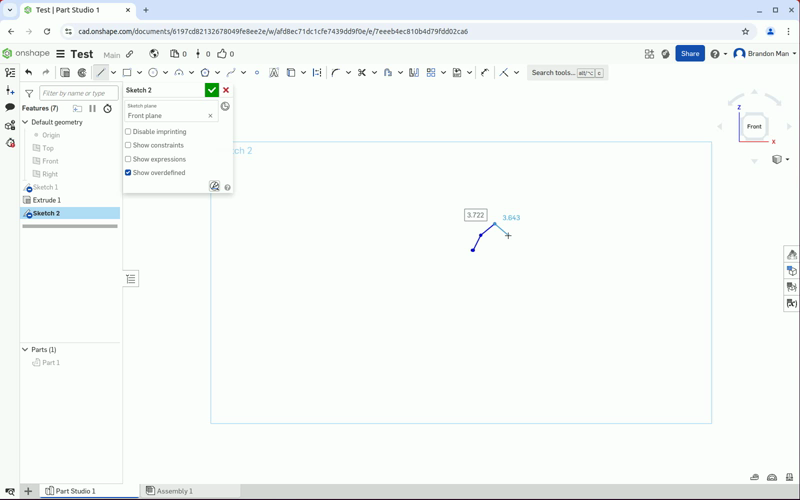
key_down(shift)
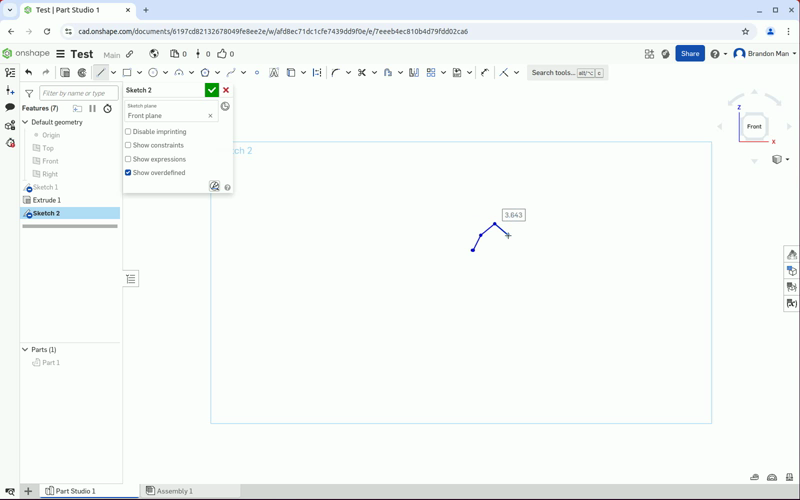
mouse_move(538, 235)
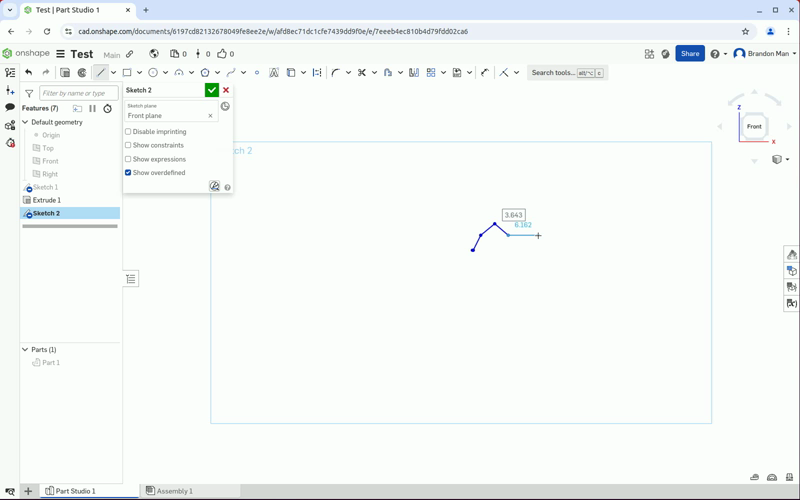
mouse_move(516, 250)
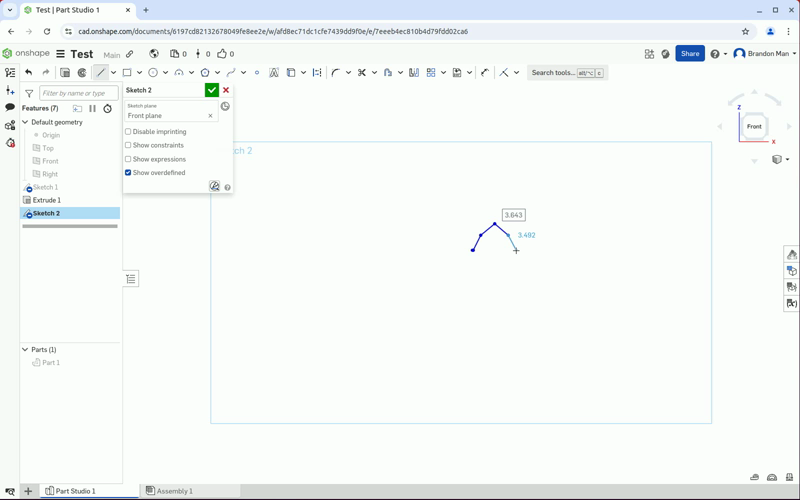
click(516, 250)
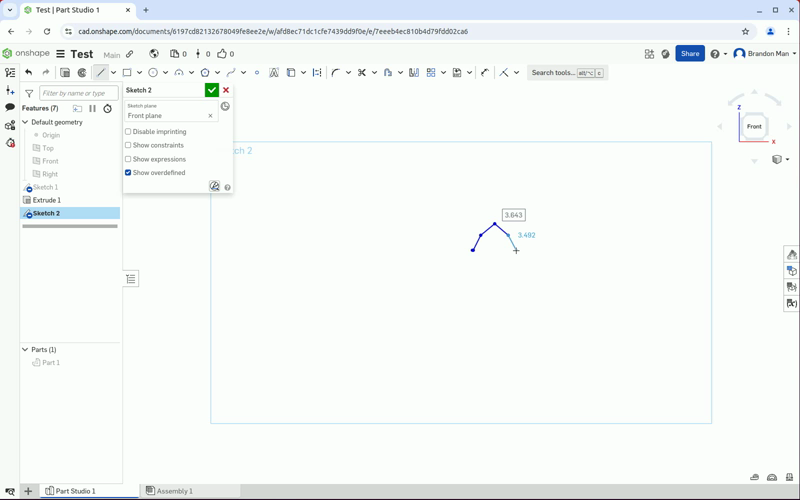
key_up(shift)
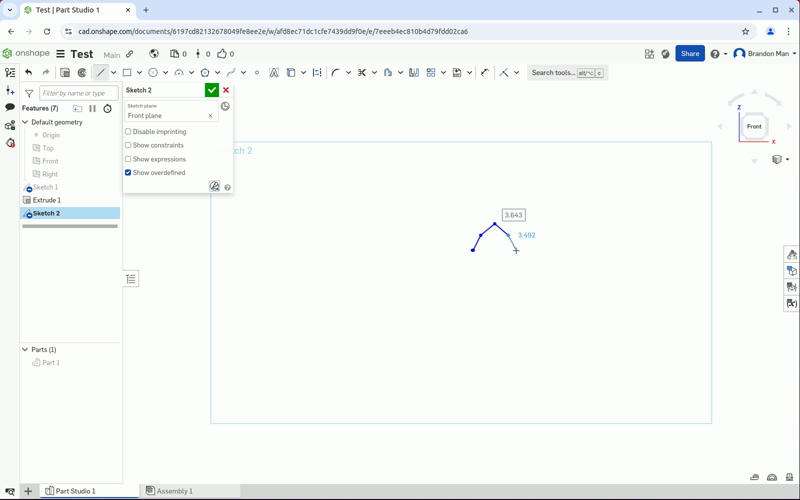
key_down(shift)
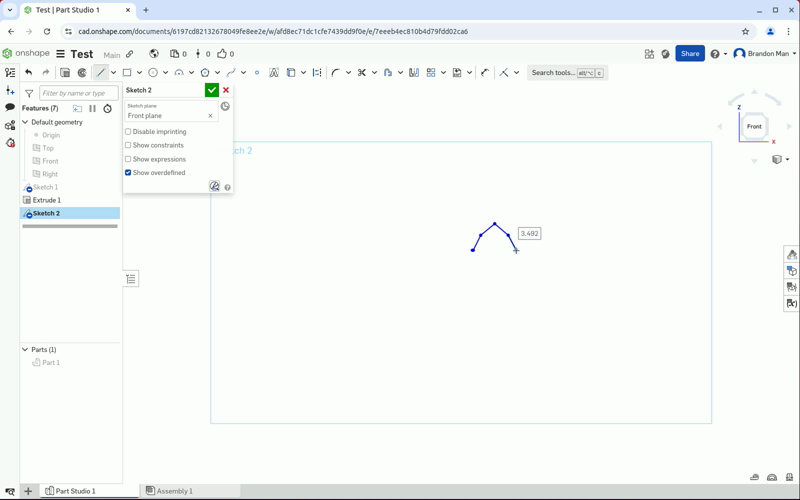
mouse_move(546, 250)
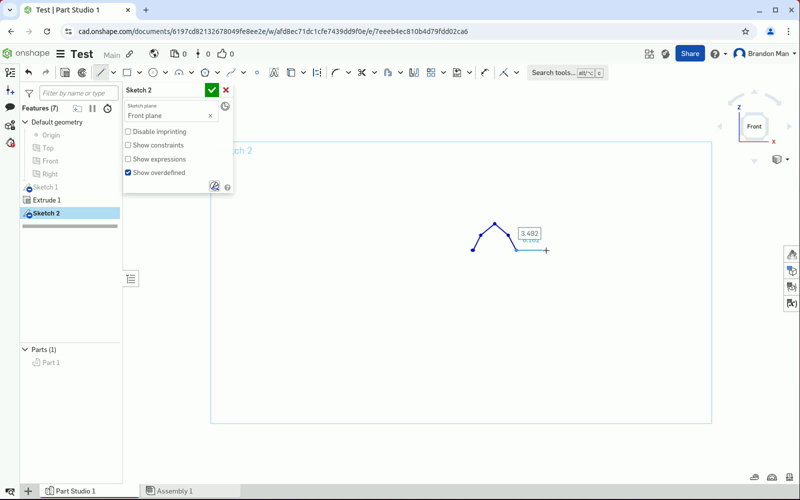
mouse_move(516, 250)
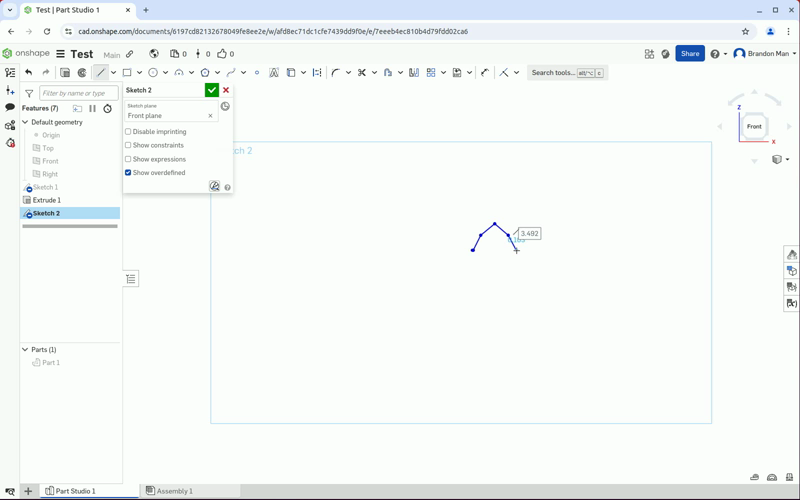
scroll(6)
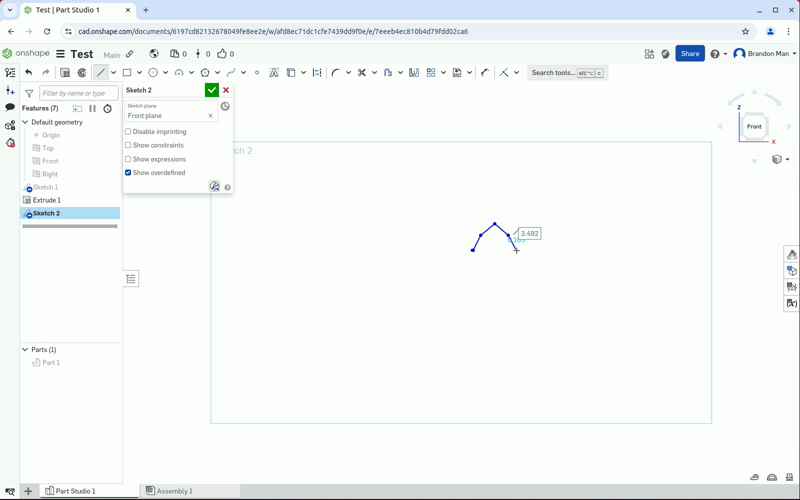
scroll(6)
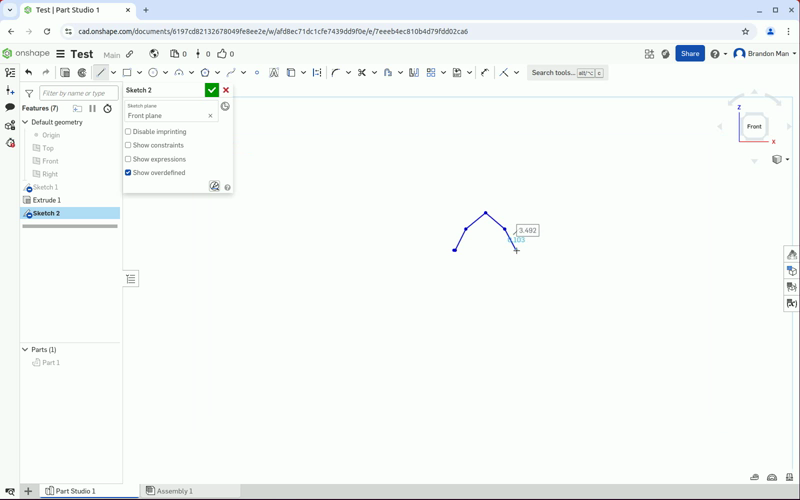
scroll(6)
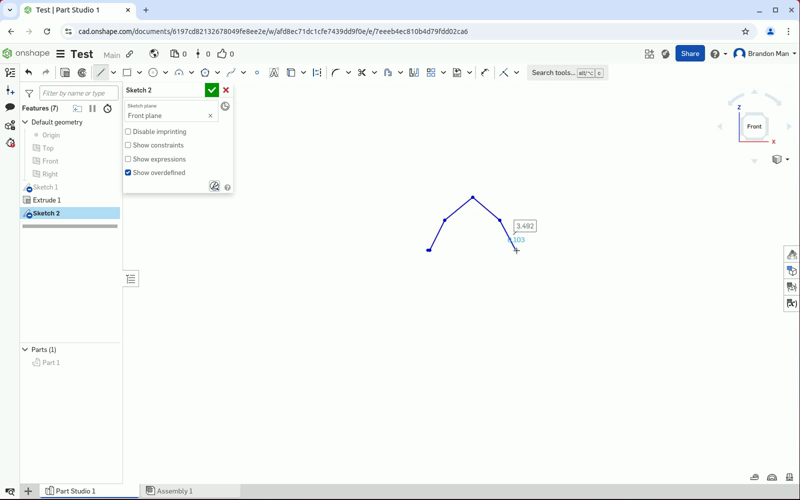
scroll(6)
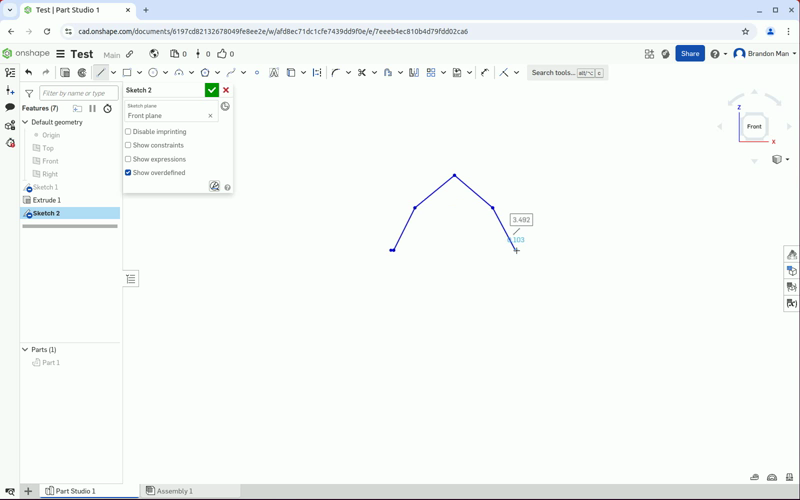
scroll(6)
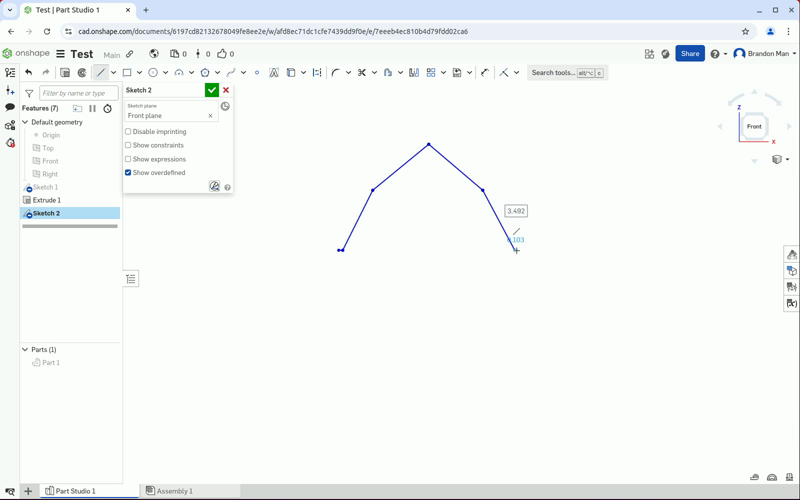
scroll(6)
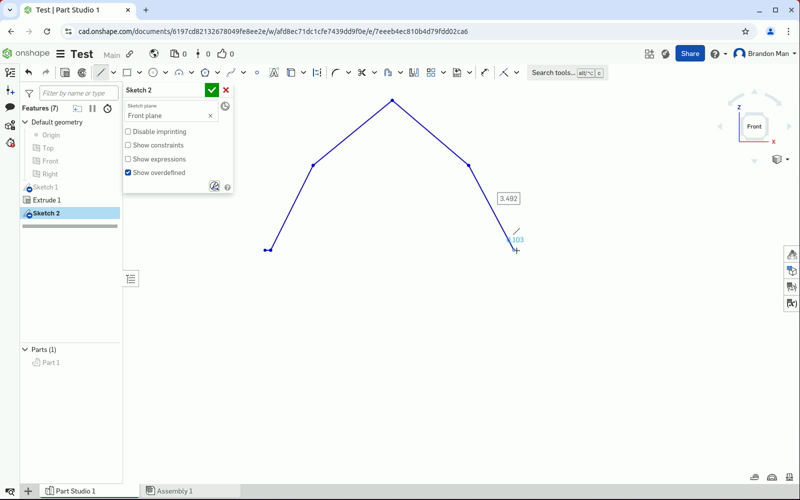
scroll(6)
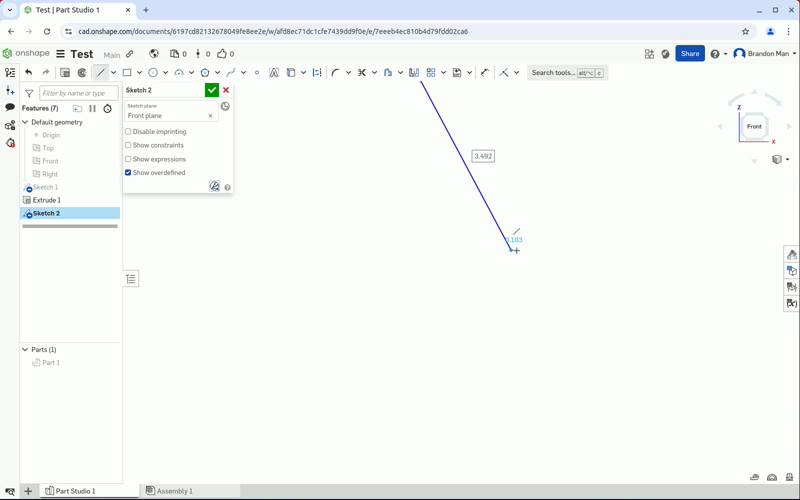
click(516, 250)
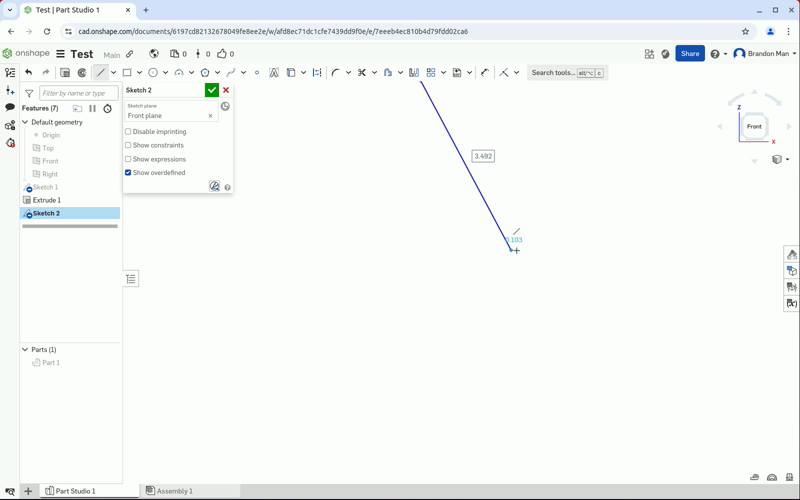
scroll(-6)
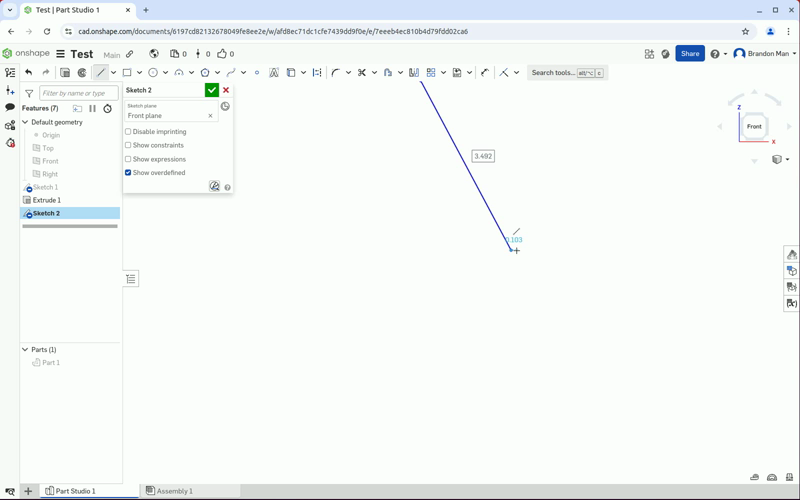
scroll(-6)
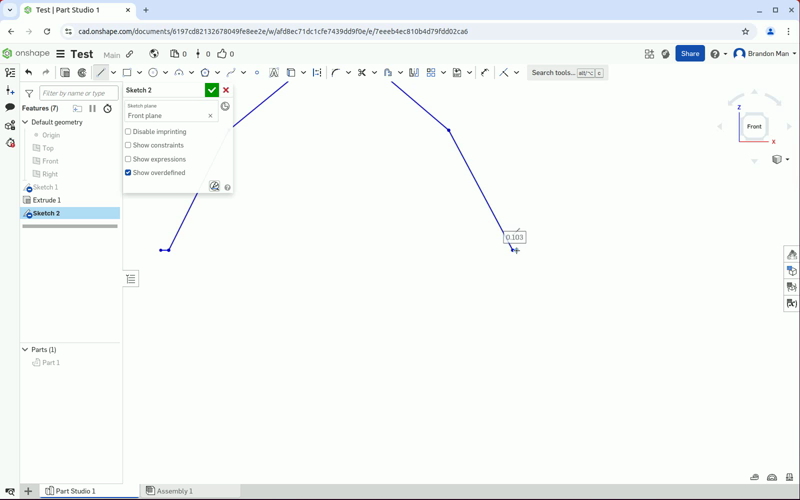
scroll(-6)
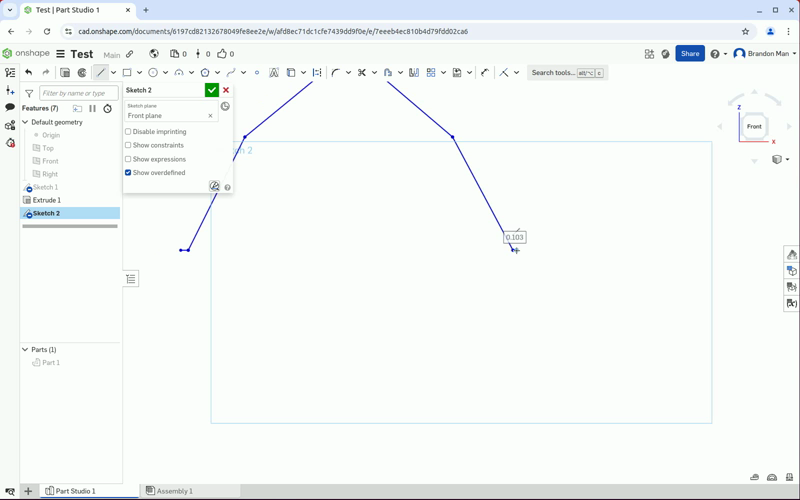
scroll(-6)
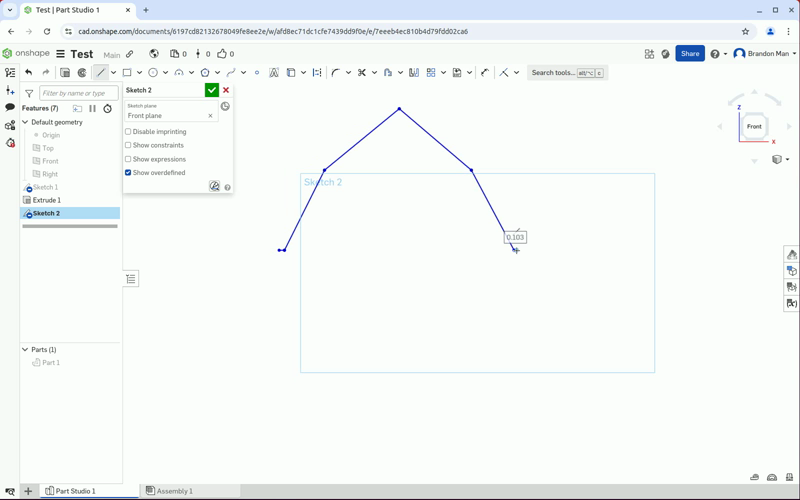
scroll(-6)
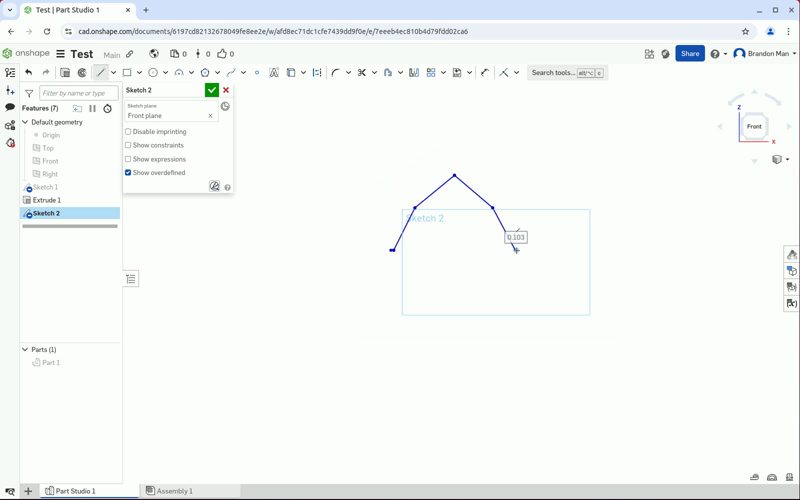
scroll(-6)
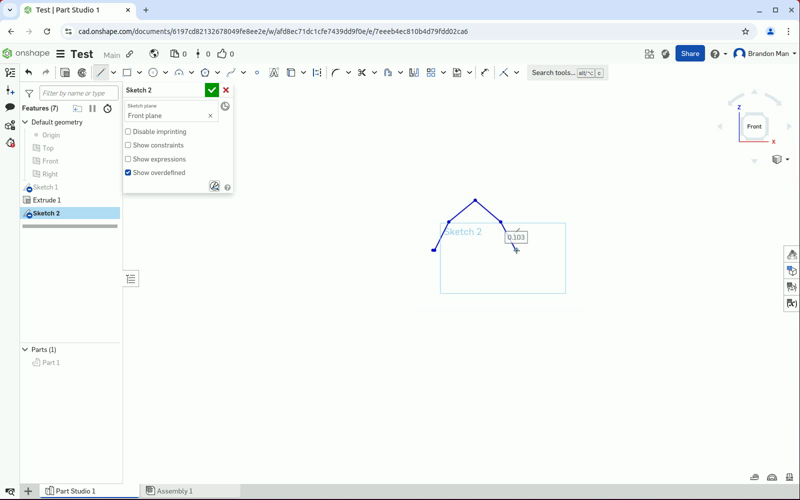
scroll(-6)
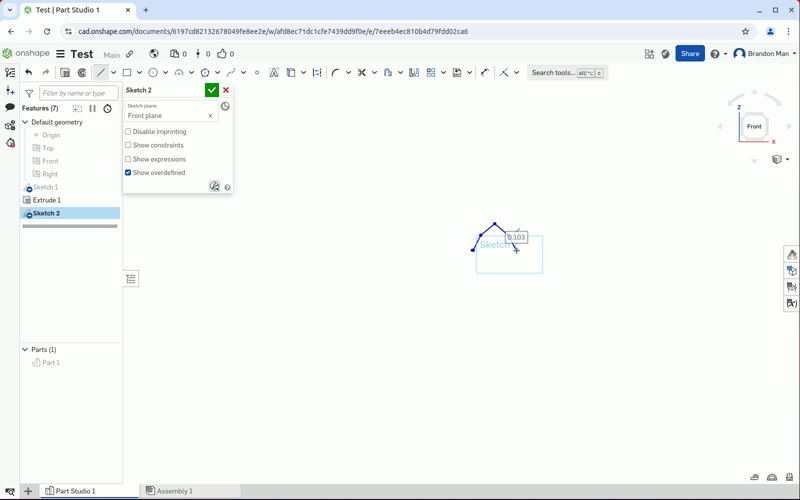
key_up(shift)
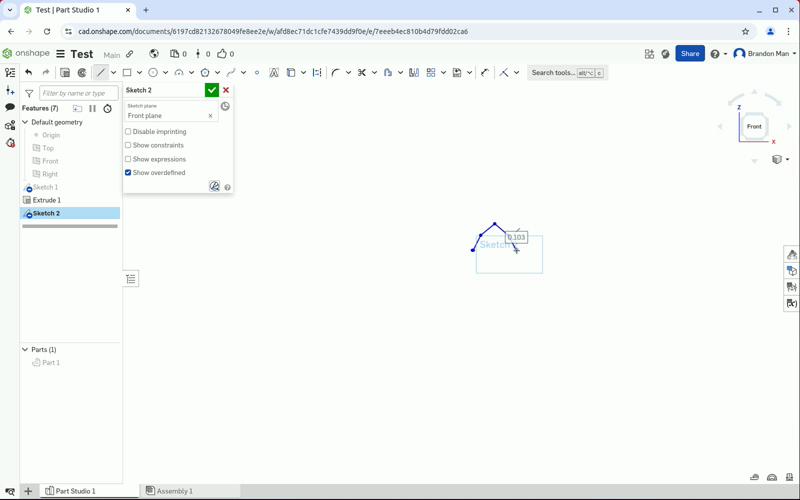
key_down(shift)
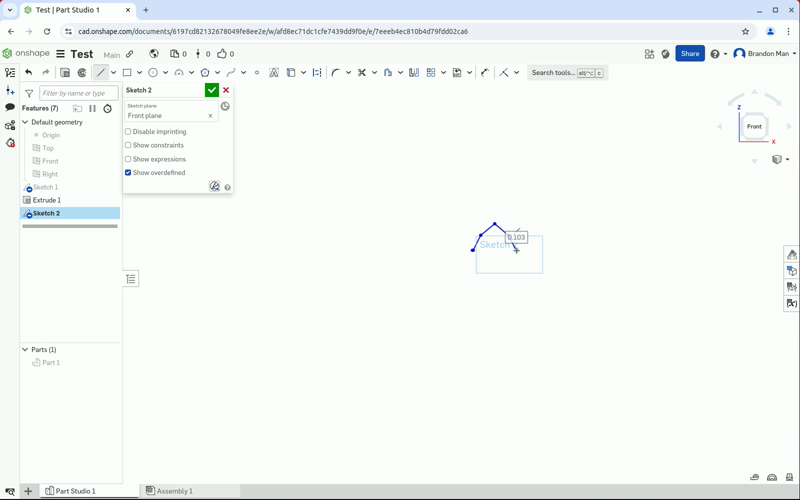
mouse_move(546, 250)
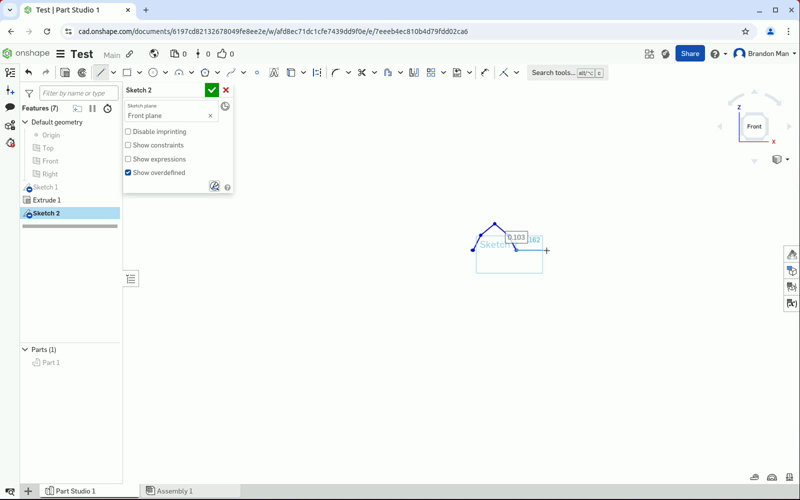
mouse_move(508, 234)
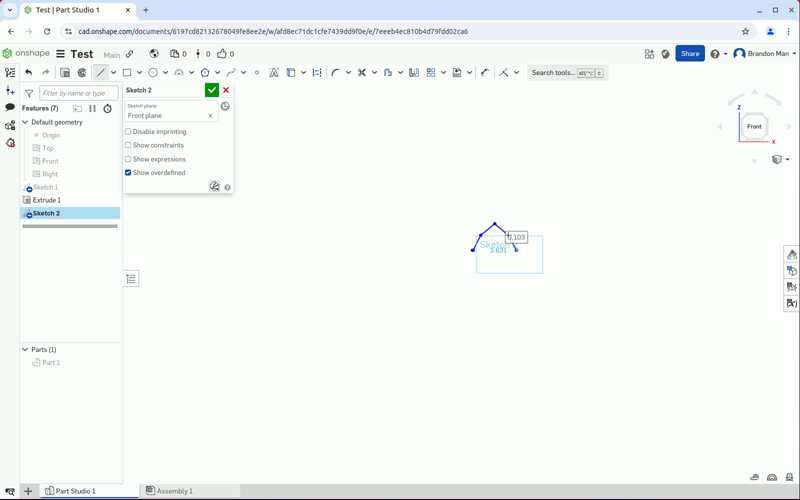
scroll(6)
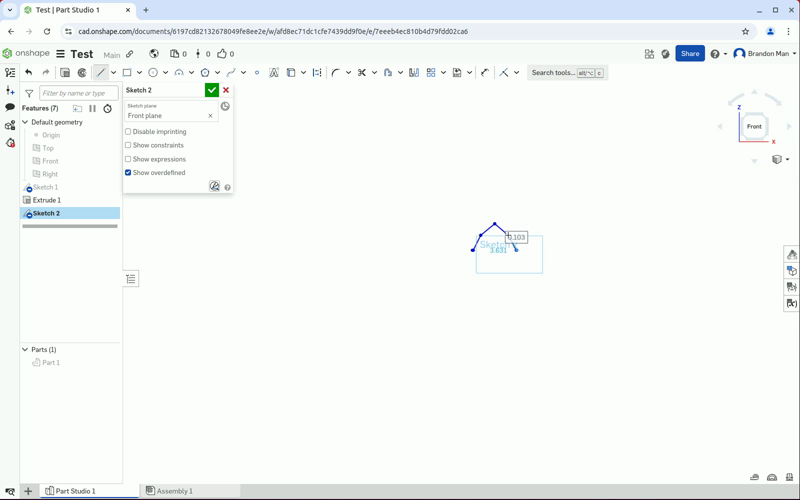
scroll(6)
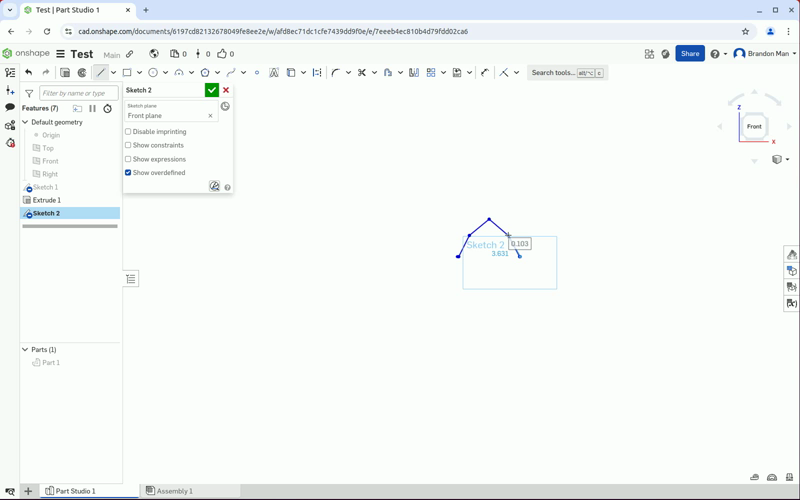
scroll(6)
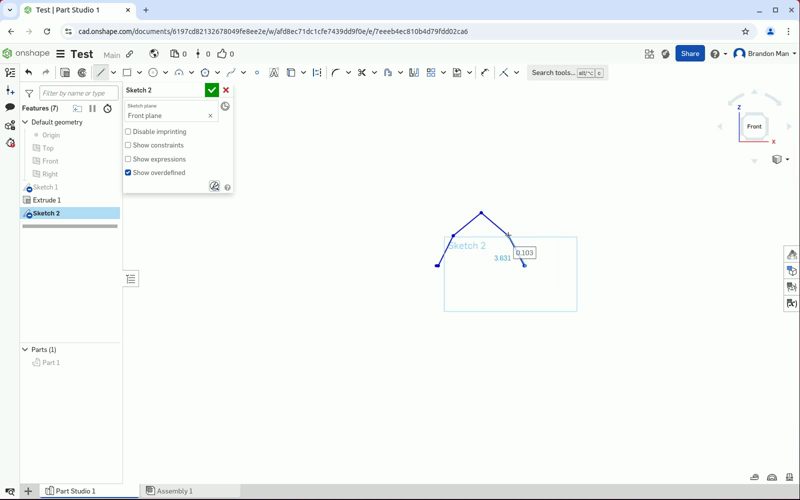
scroll(6)
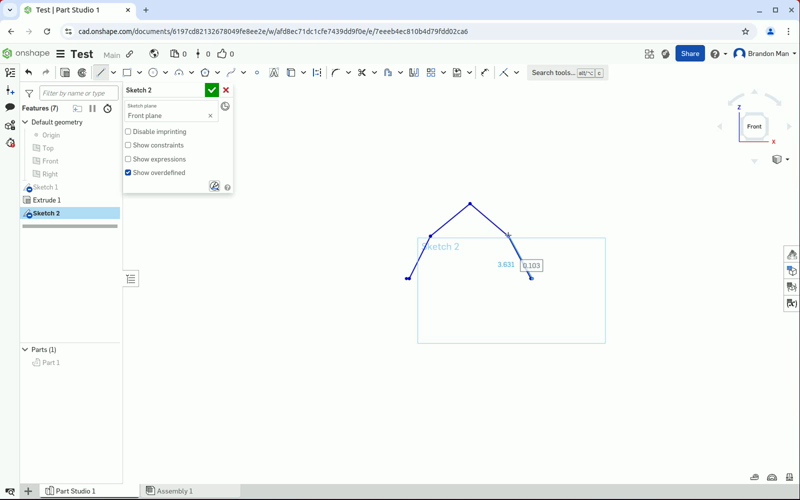
scroll(6)
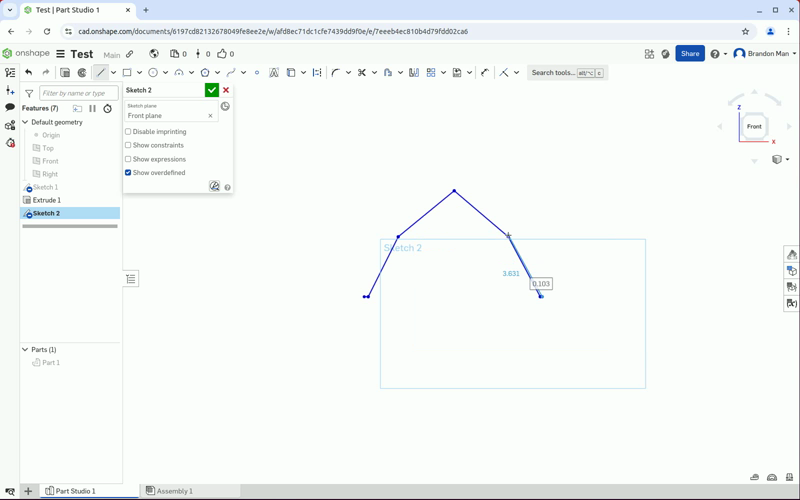
scroll(6)
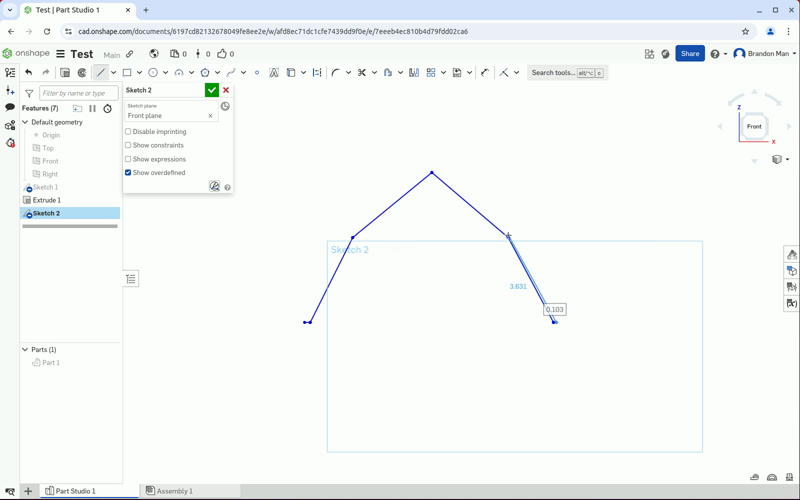
scroll(6)
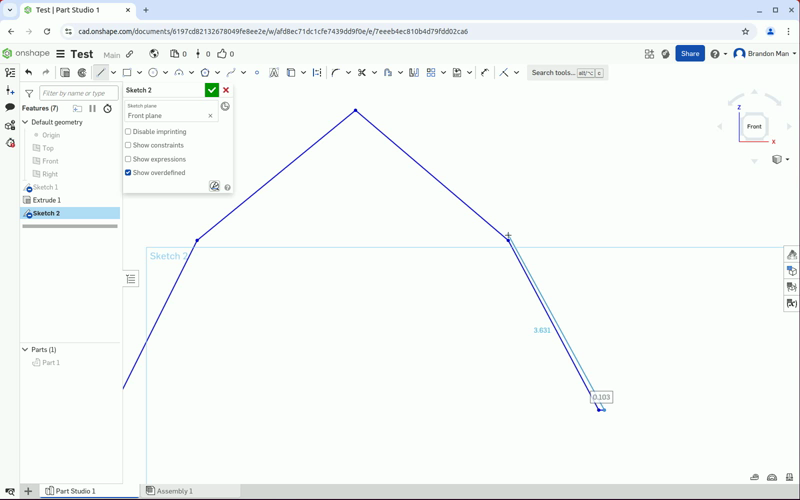
click(508, 234)
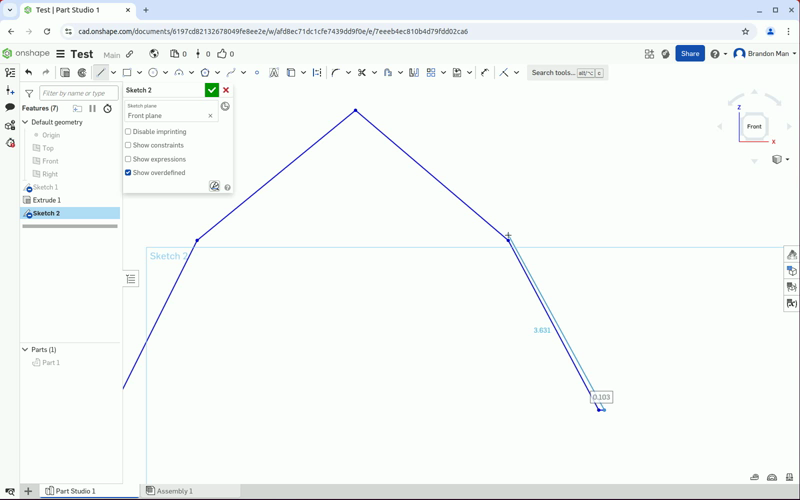
scroll(-6)
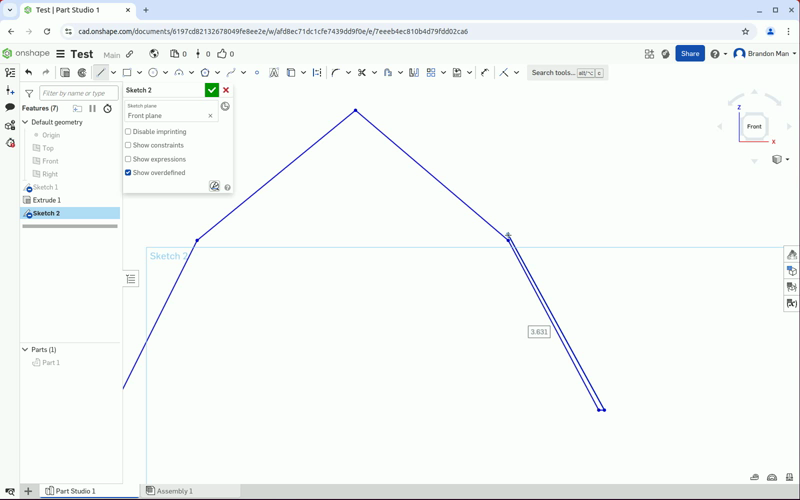
scroll(-6)
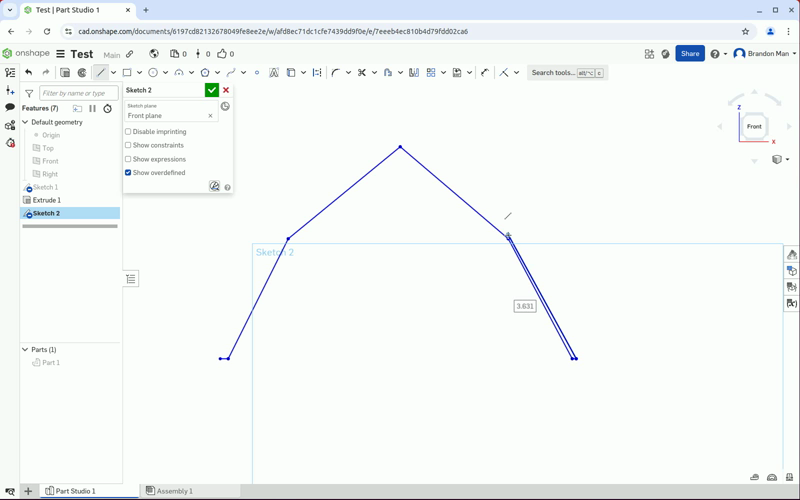
scroll(-6)
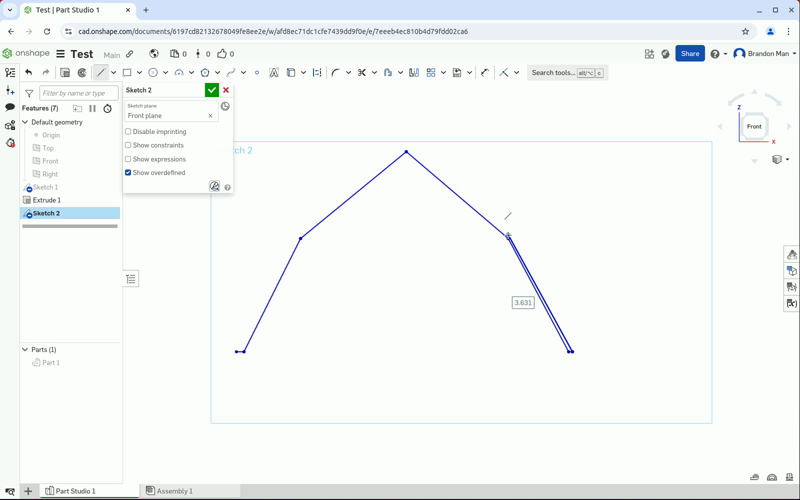
scroll(-6)
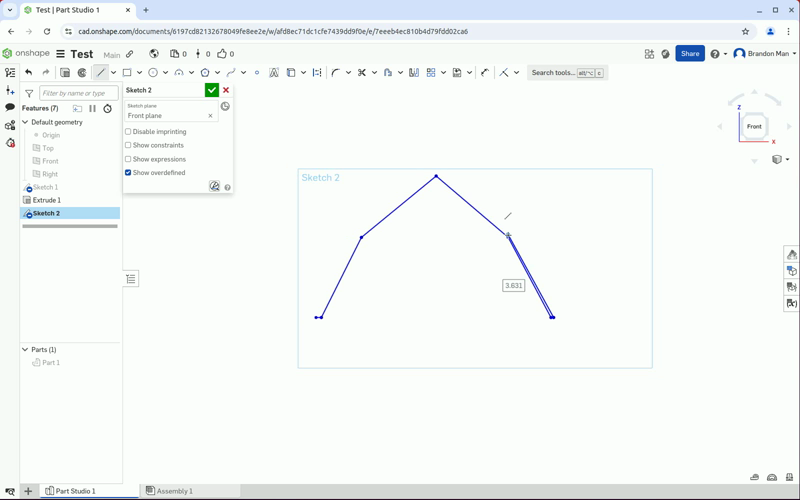
scroll(-6)
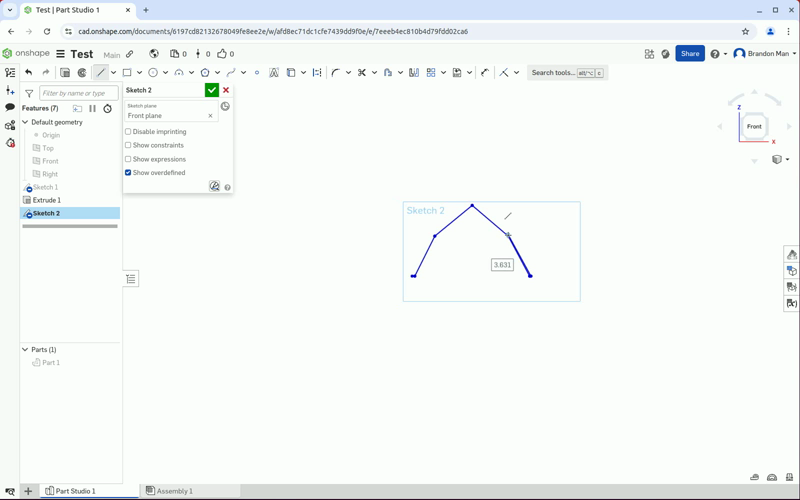
scroll(-6)
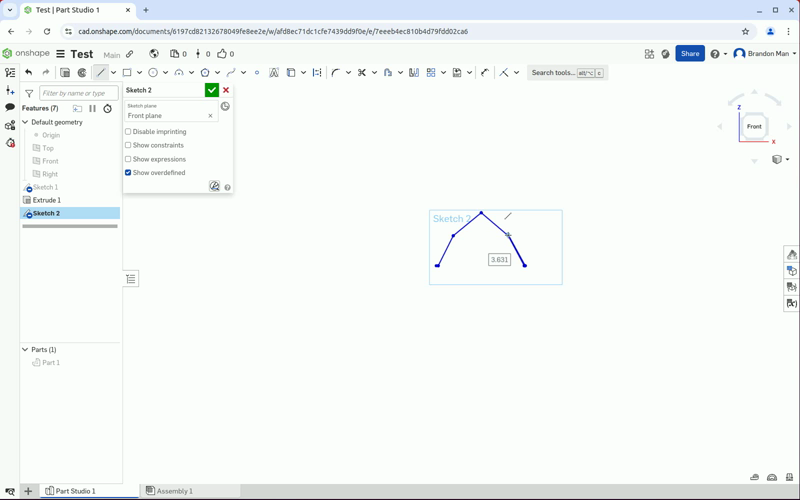
scroll(-6)
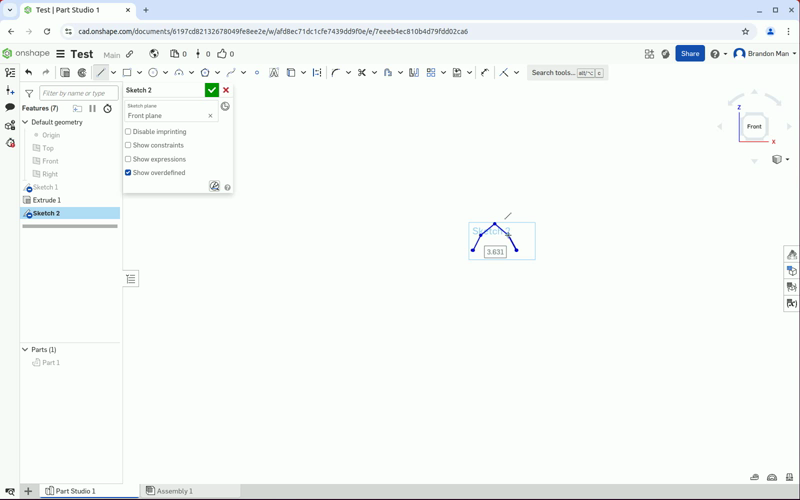
key_up(shift)
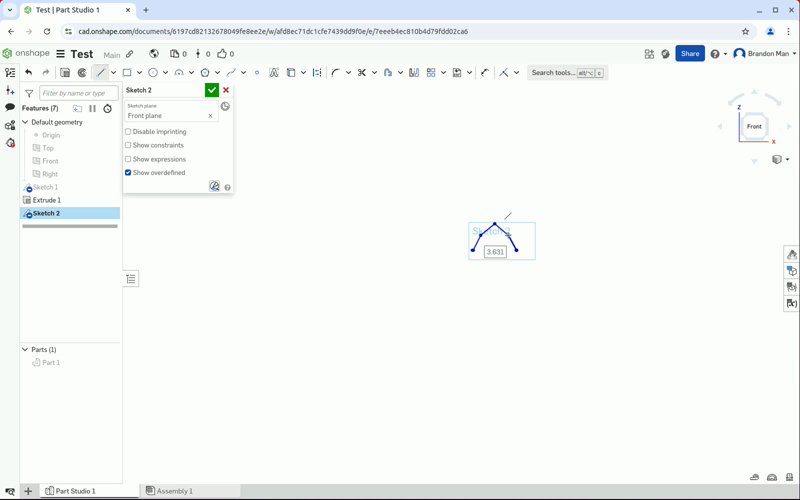
key_down(shift)
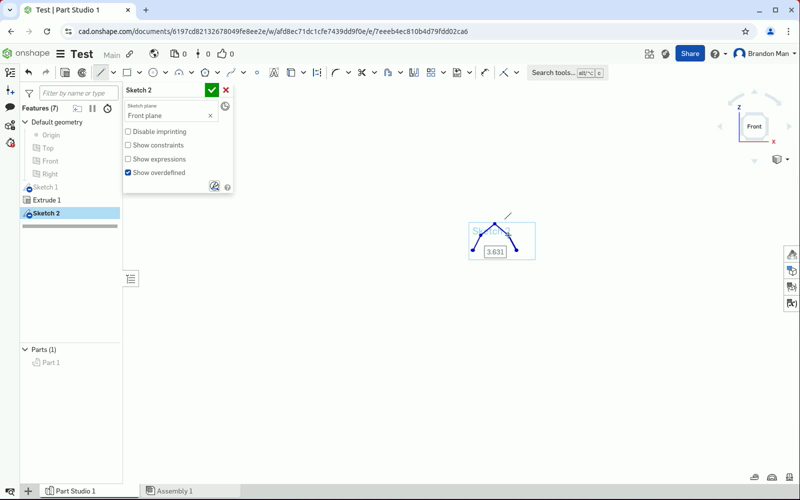
mouse_move(538, 234)
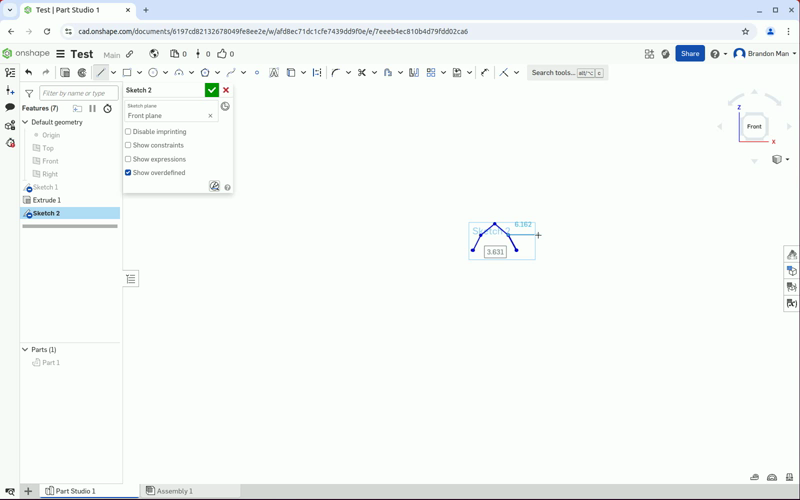
mouse_move(494, 223)
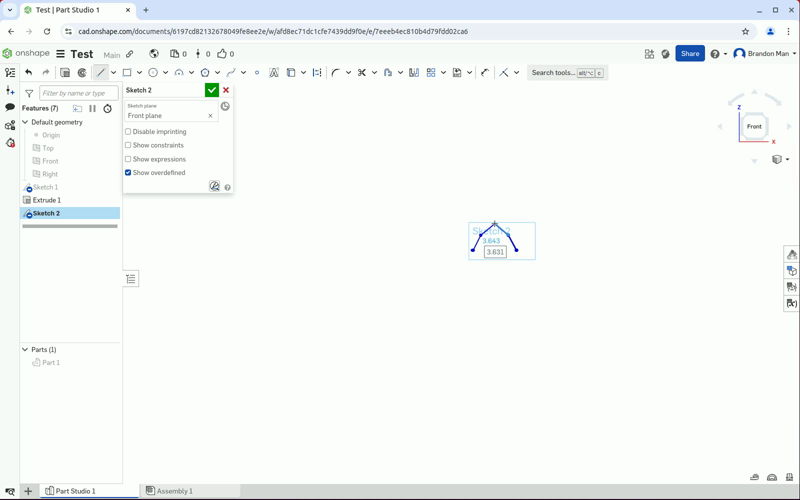
click(494, 223)
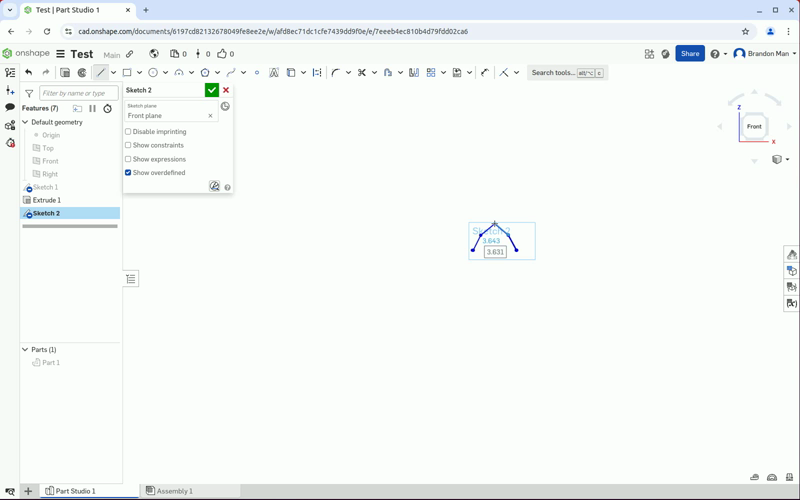
key_up(shift)
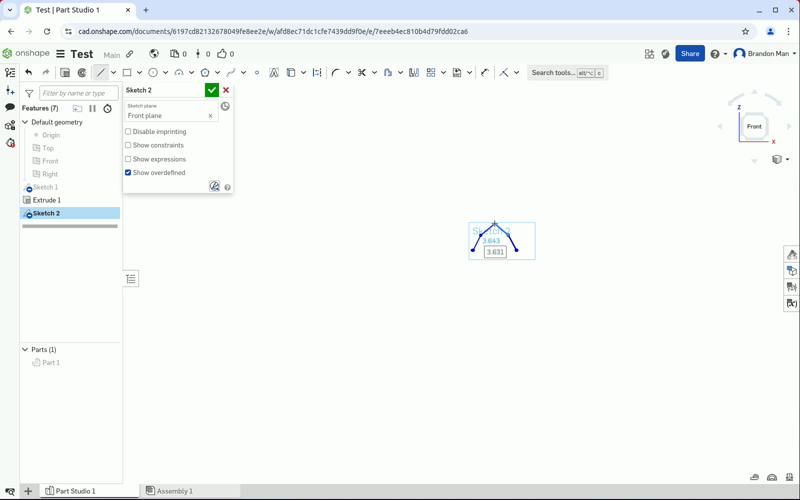
key_down(shift)
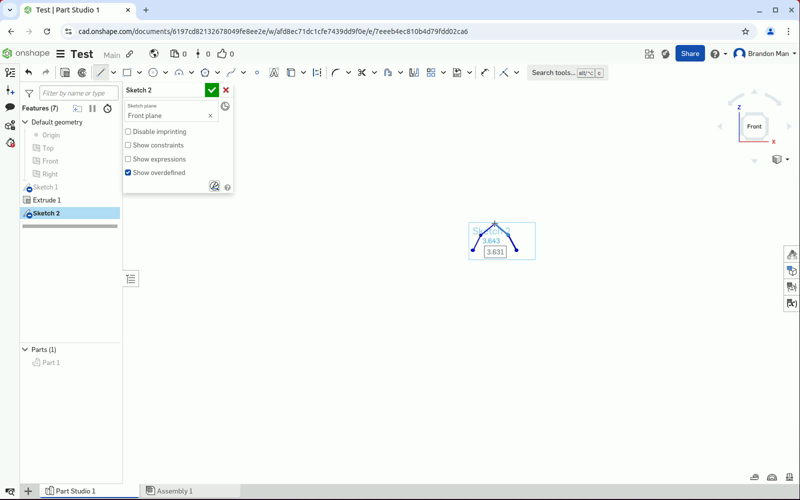
mouse_move(524, 223)
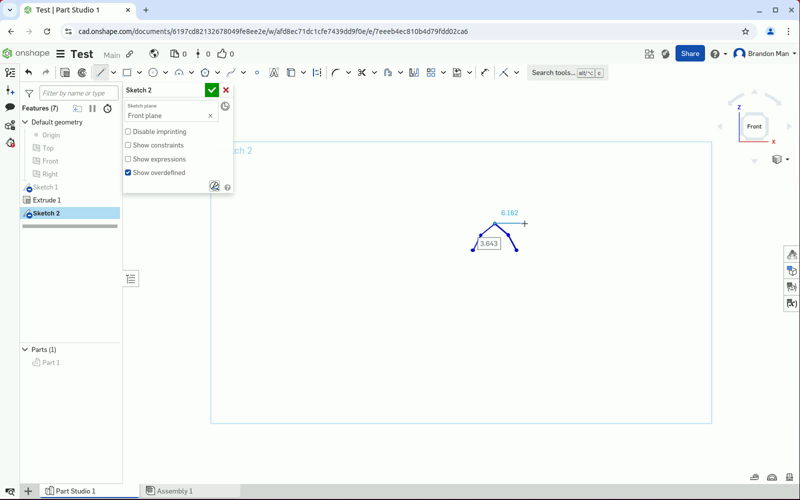
mouse_move(480, 234)
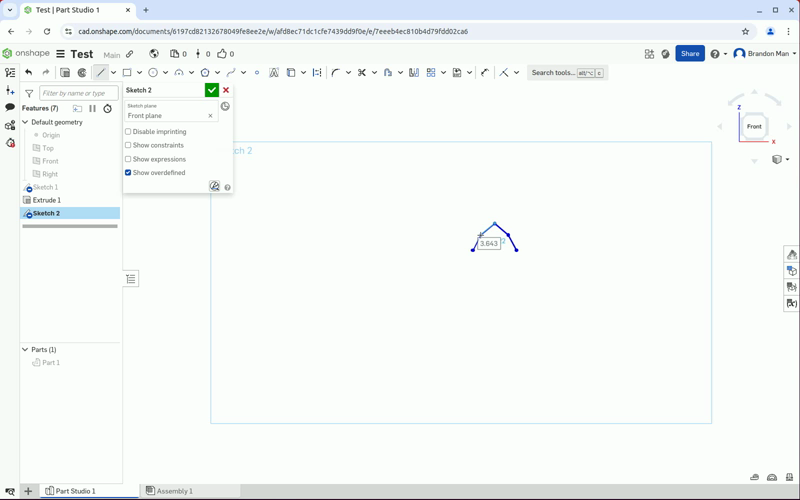
scroll(6)
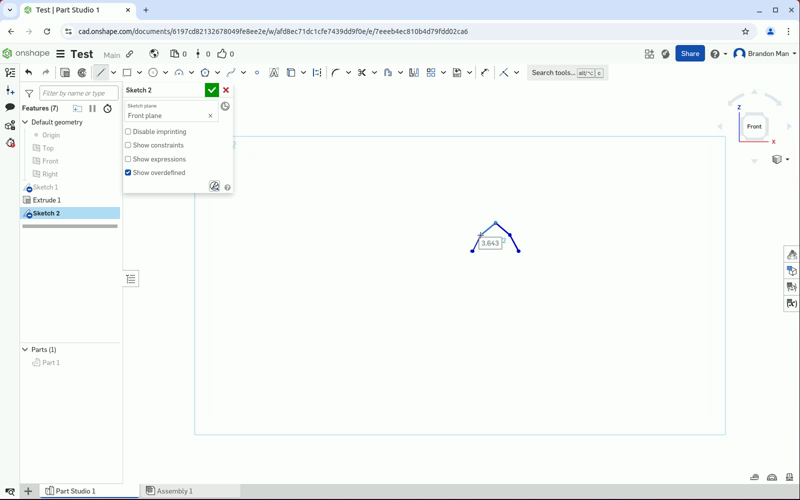
scroll(6)
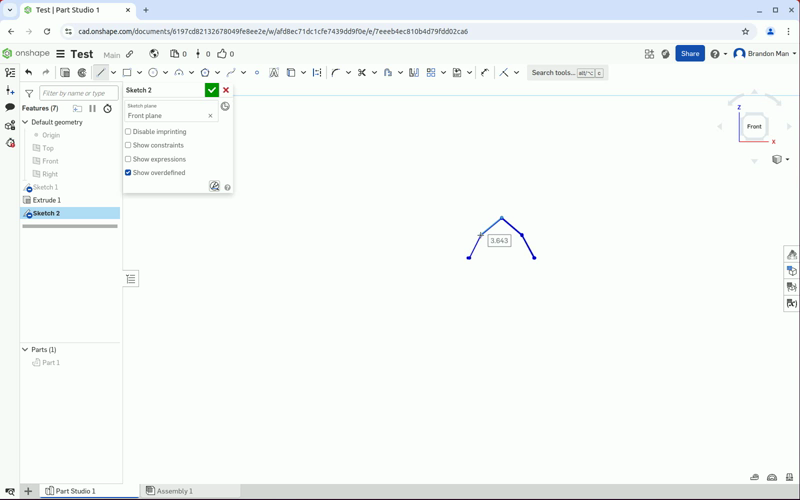
scroll(6)
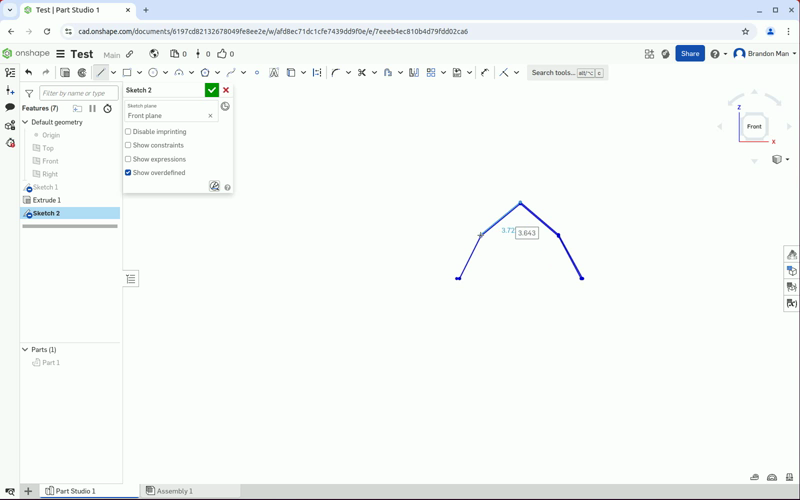
scroll(6)
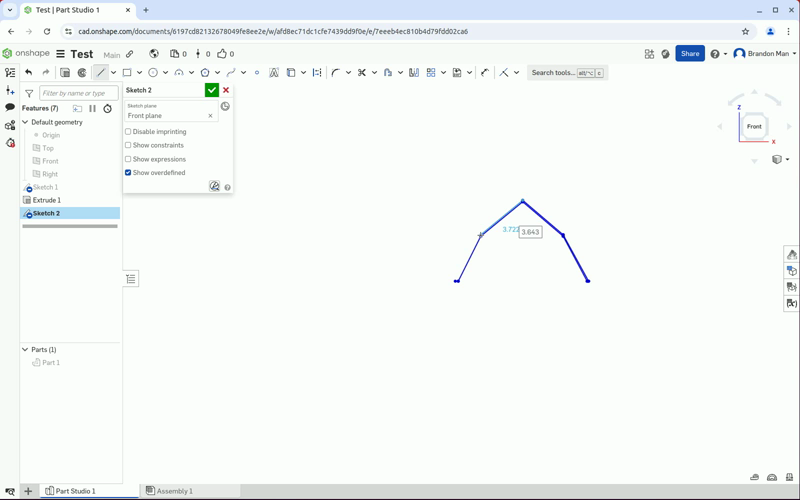
scroll(6)
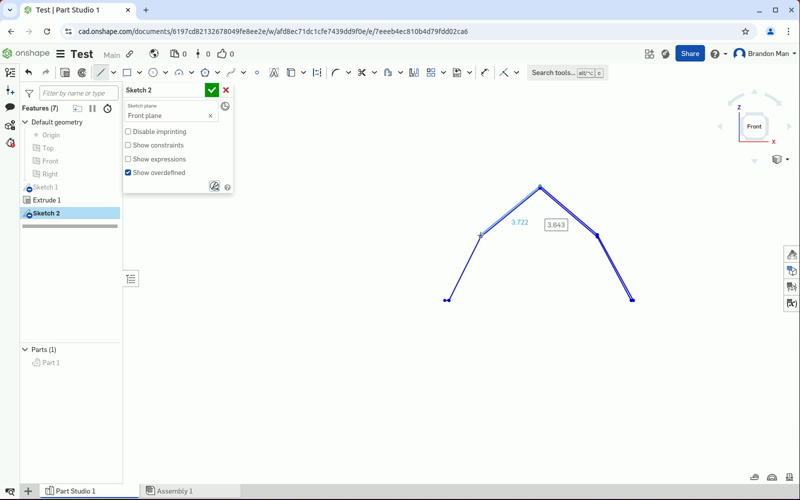
scroll(6)
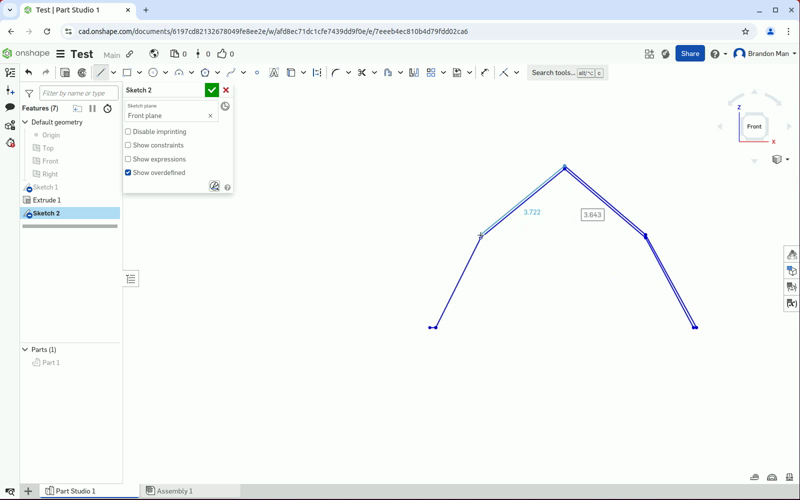
scroll(6)
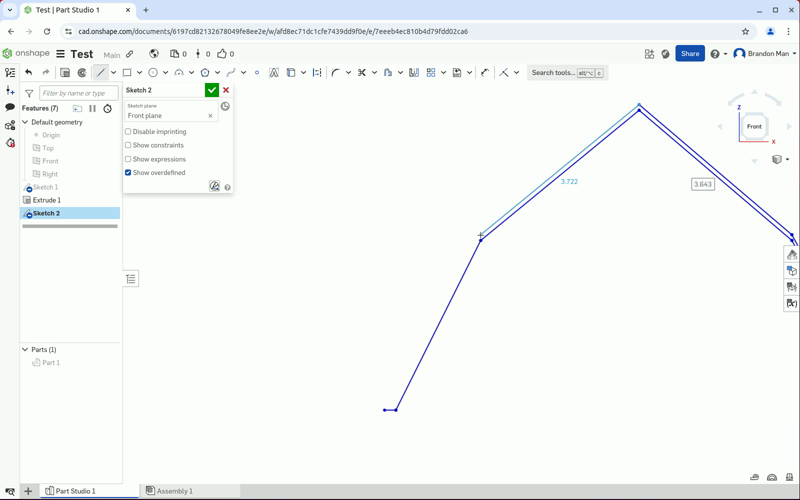
click(480, 234)
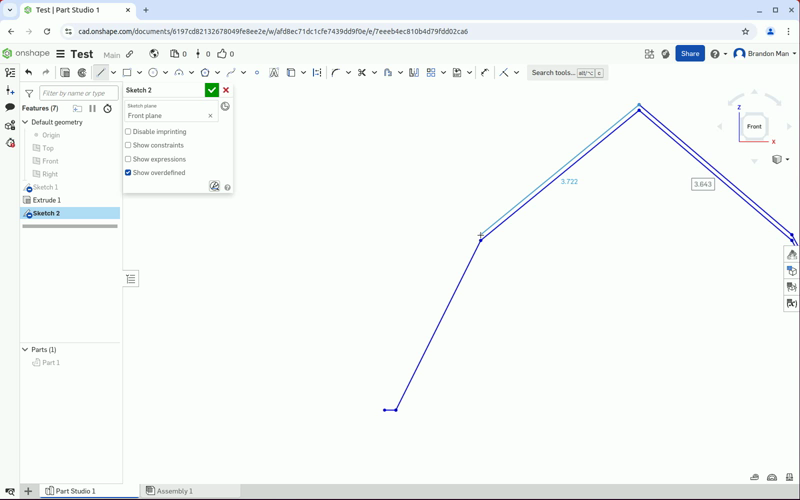
scroll(-6)
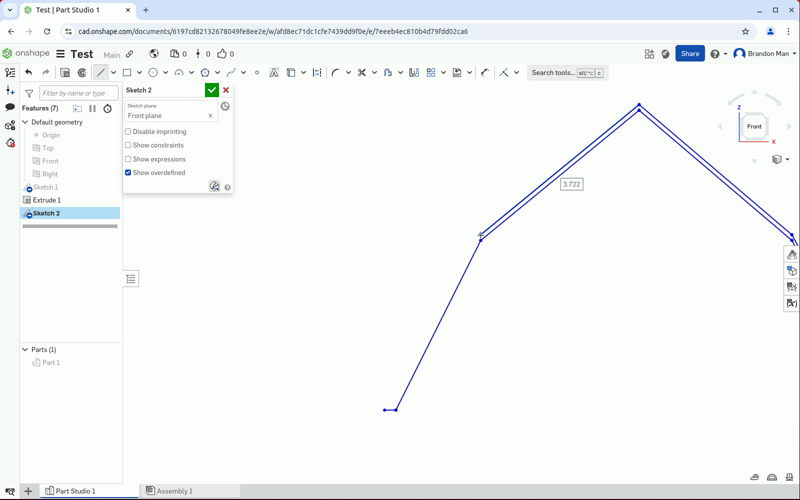
scroll(-6)
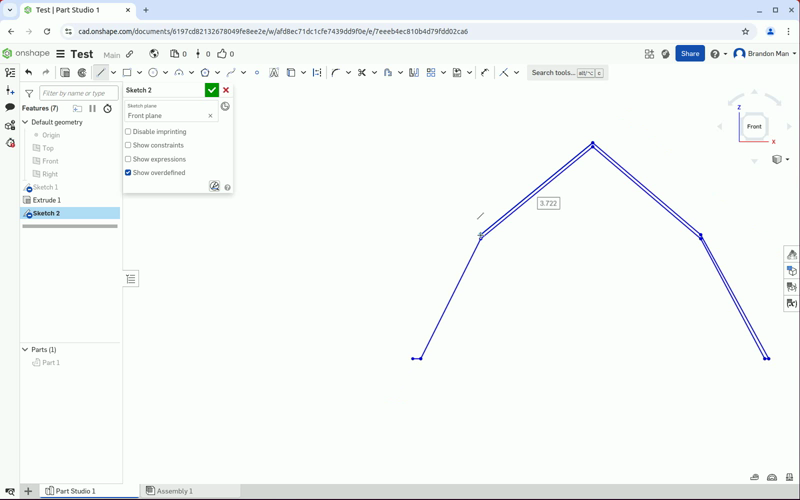
scroll(-6)
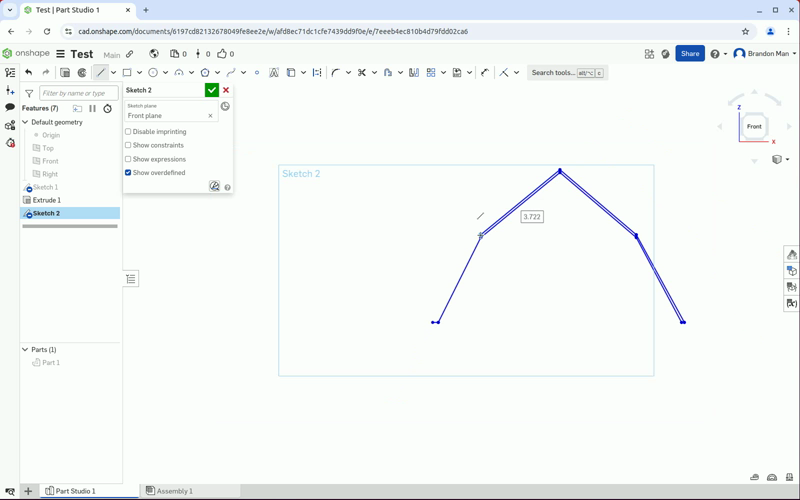
scroll(-6)
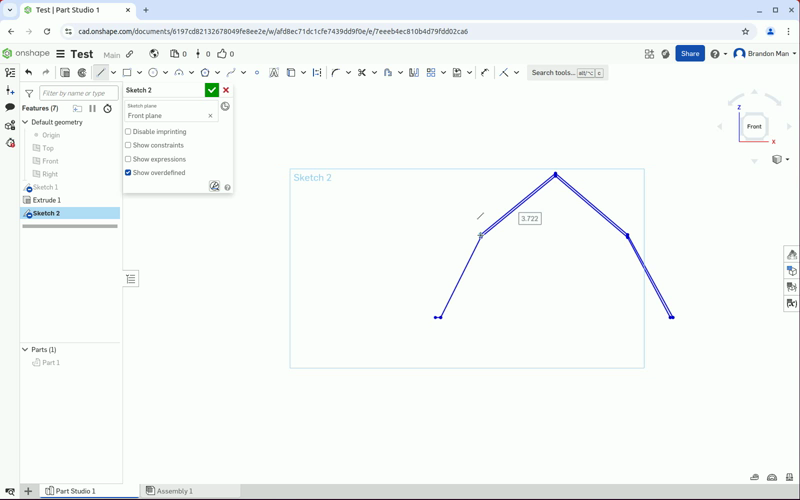
scroll(-6)
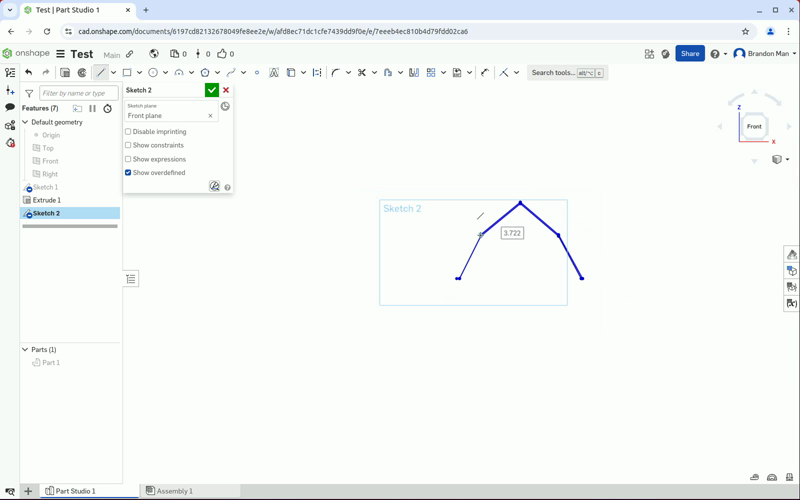
scroll(-6)
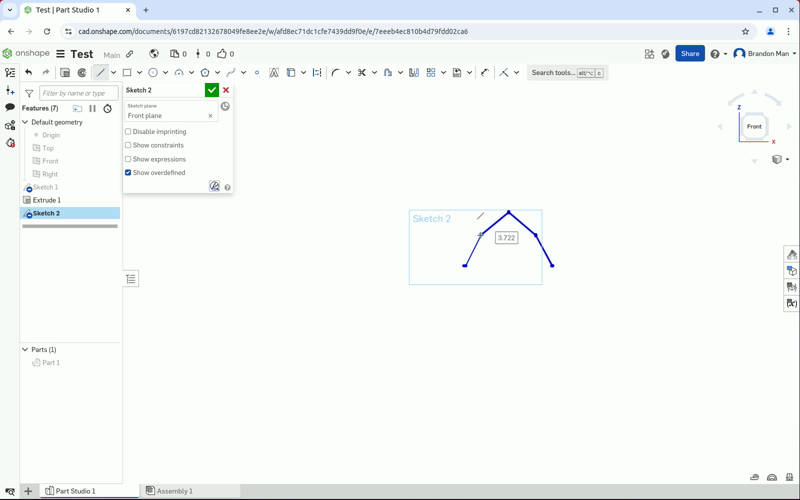
scroll(-6)
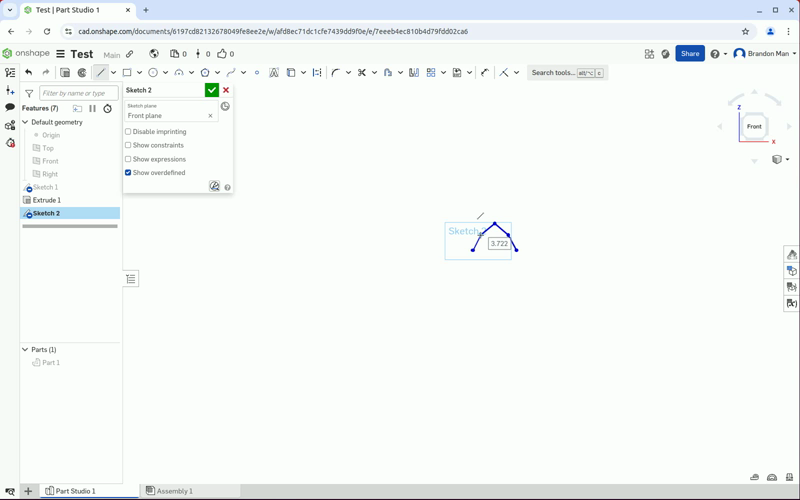
key_up(shift)
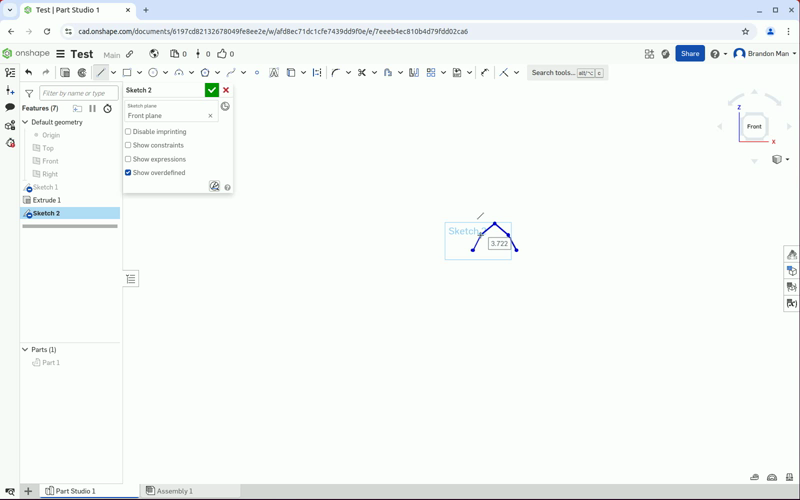
mouse_move(510, 234)
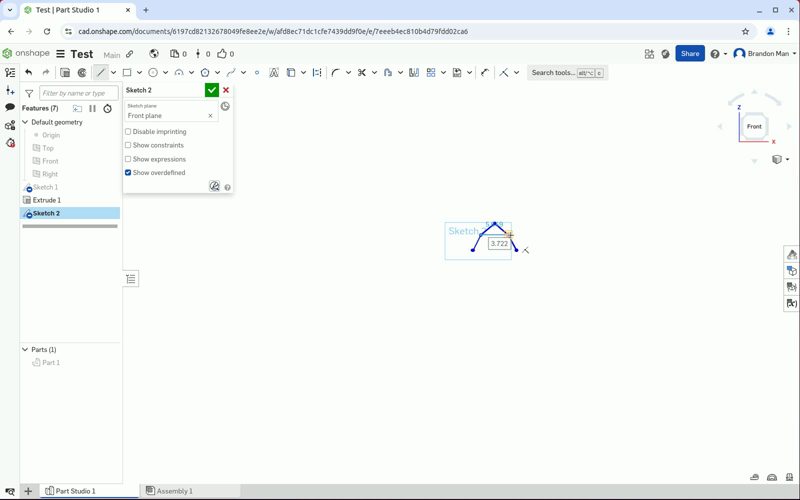
key_down(shift)
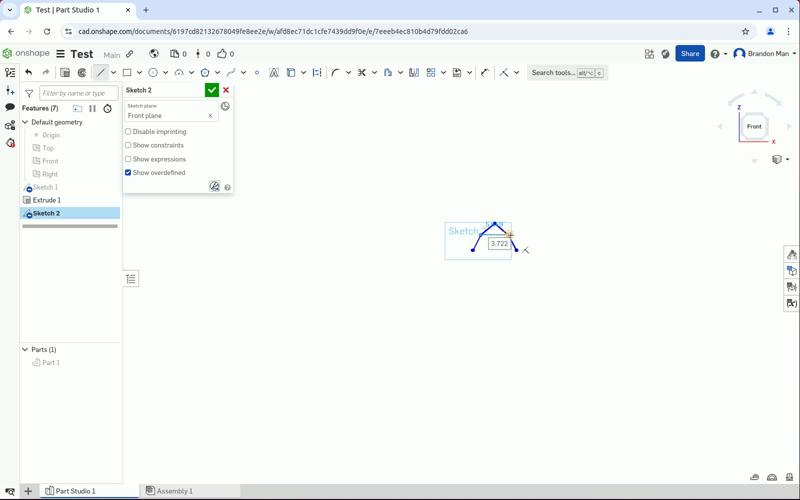
mouse_move(472, 250)
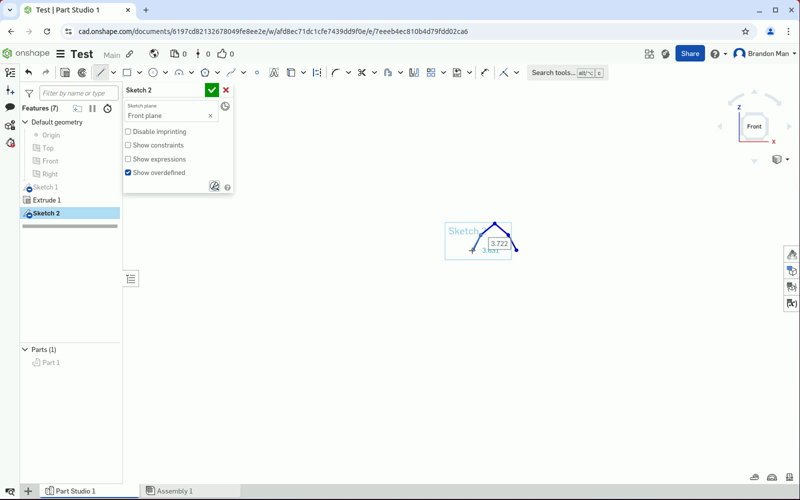
scroll(6)
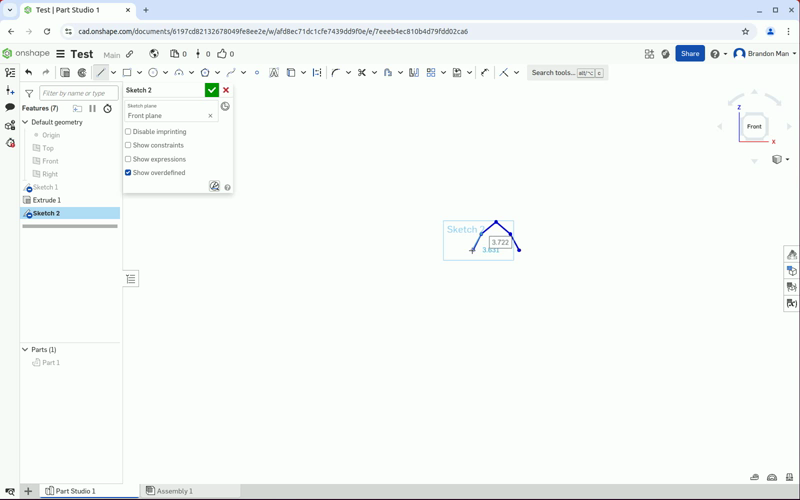
scroll(6)
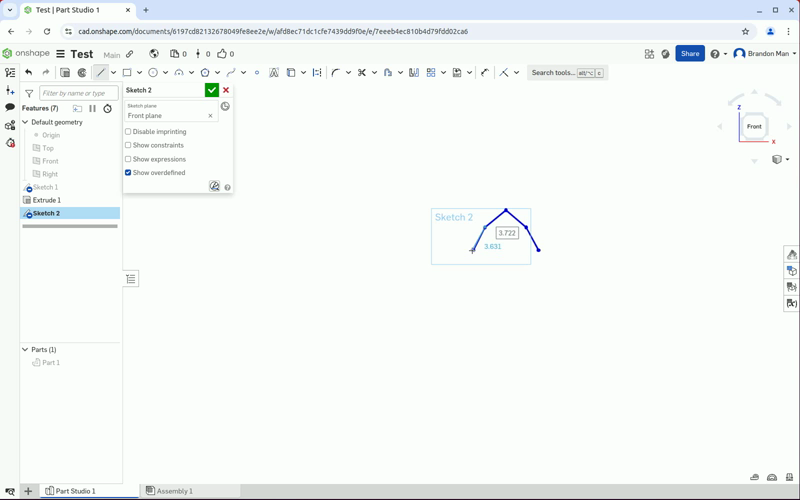
scroll(6)
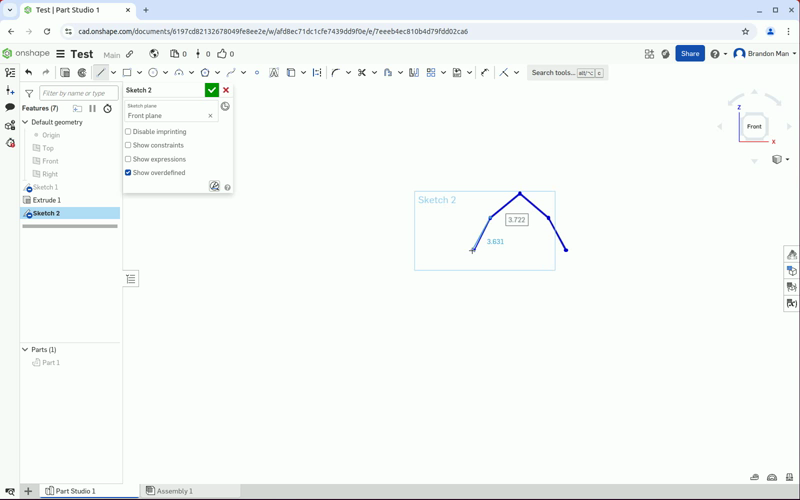
scroll(6)
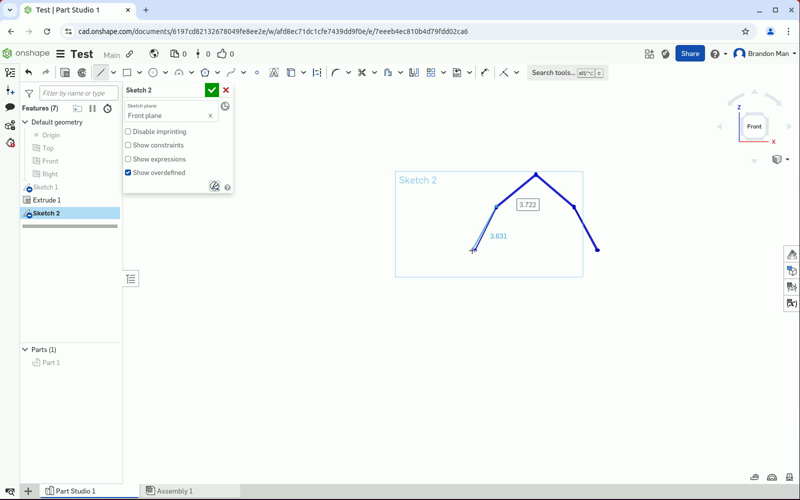
scroll(6)
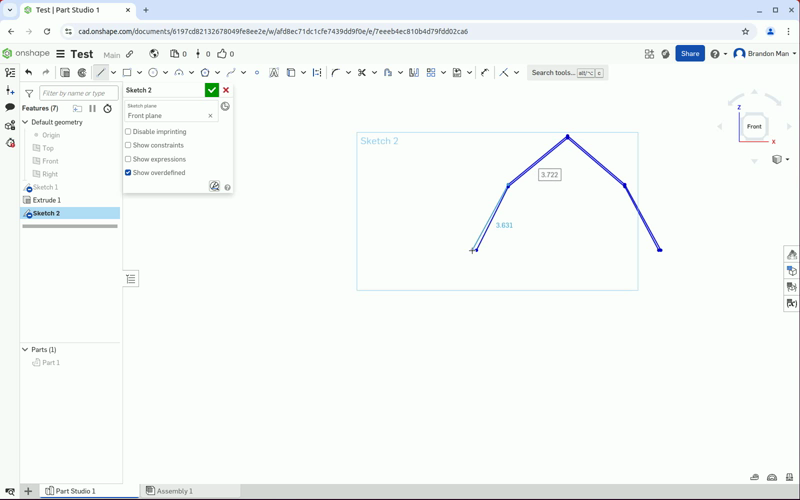
scroll(6)
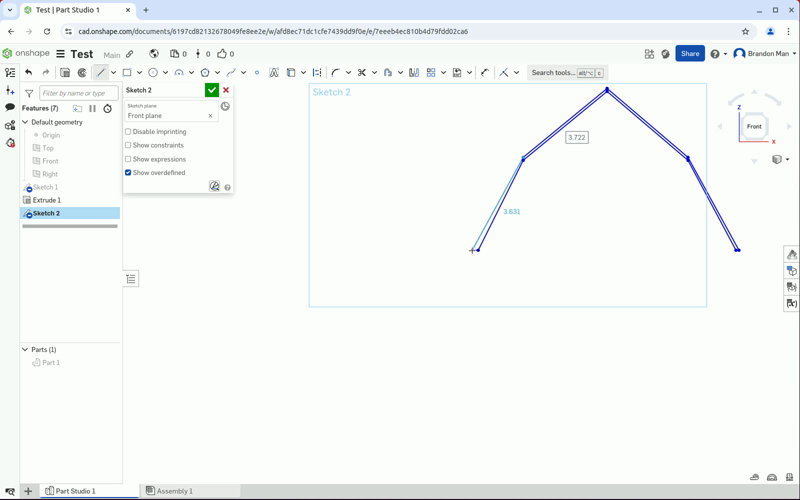
scroll(6)
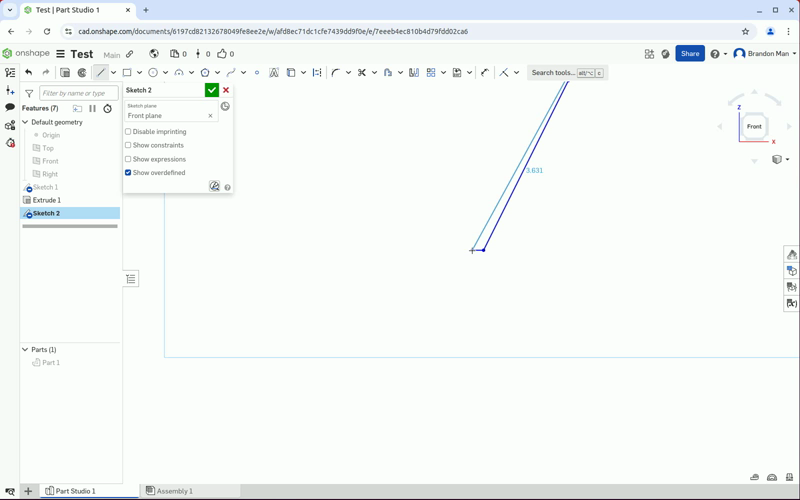
key_up(shift)
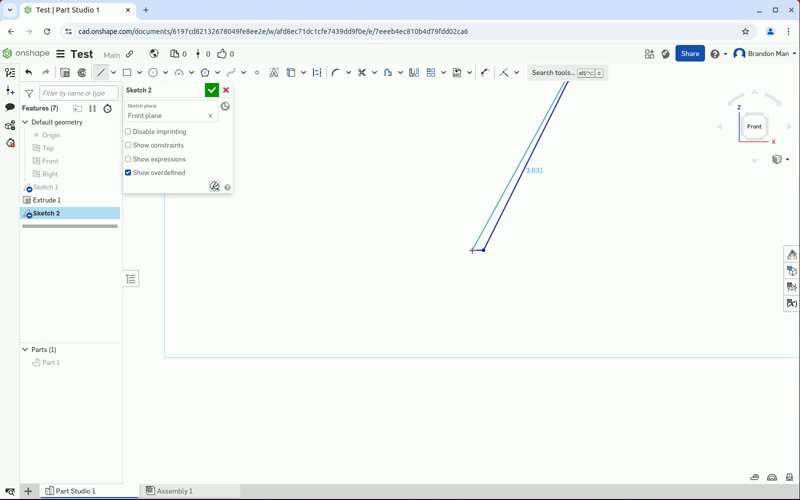
click(472, 250)
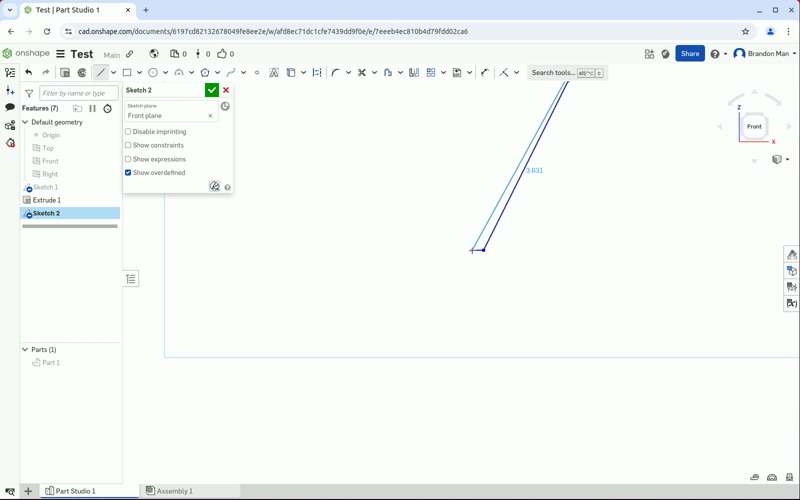
scroll(-6)
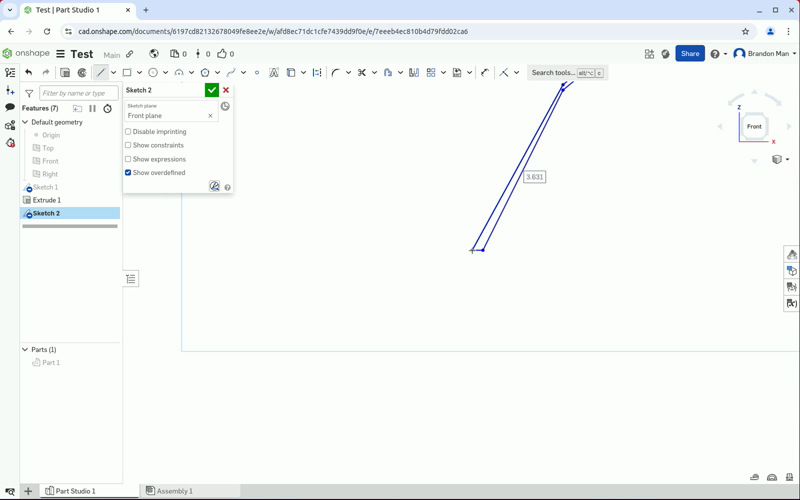
scroll(-6)
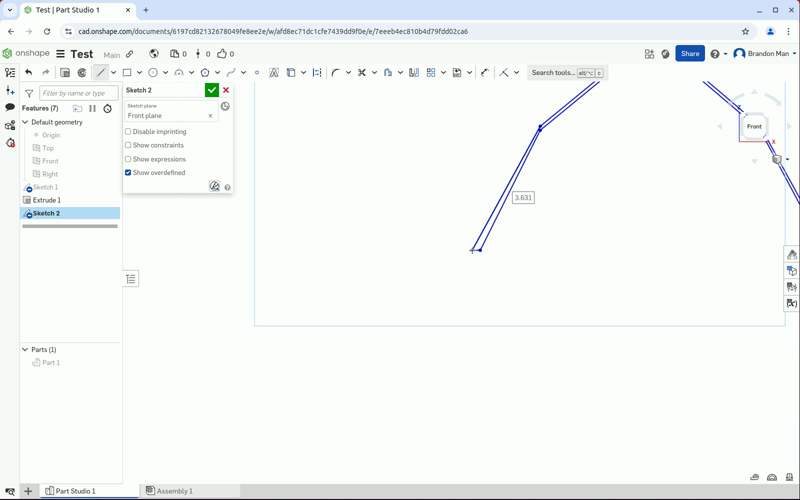
scroll(-6)
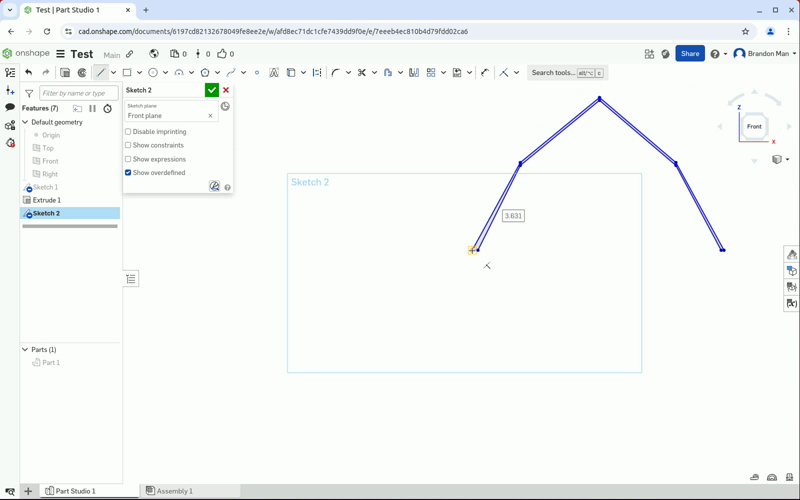
scroll(-6)
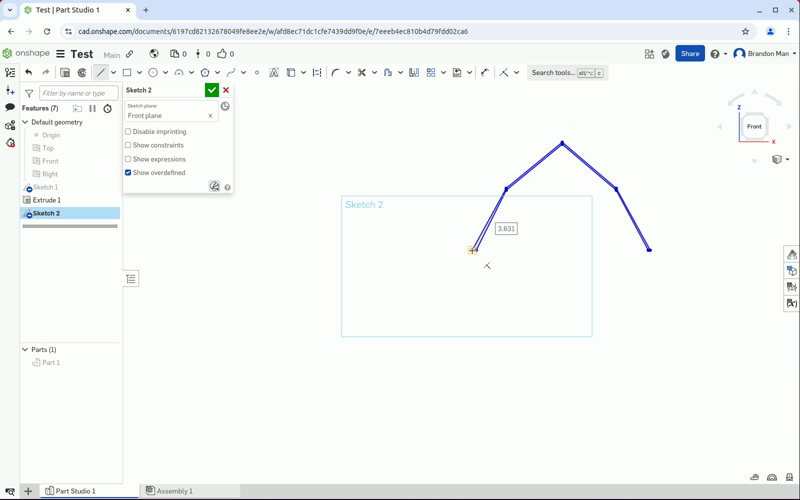
scroll(-6)
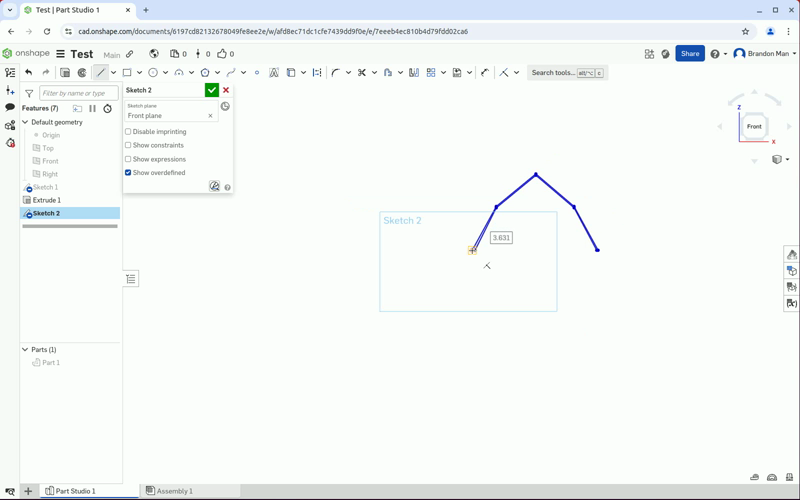
scroll(-6)
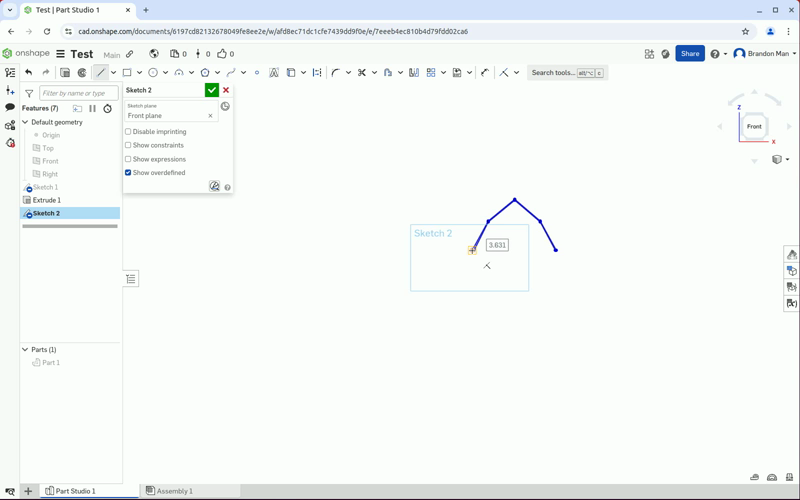
scroll(-6)
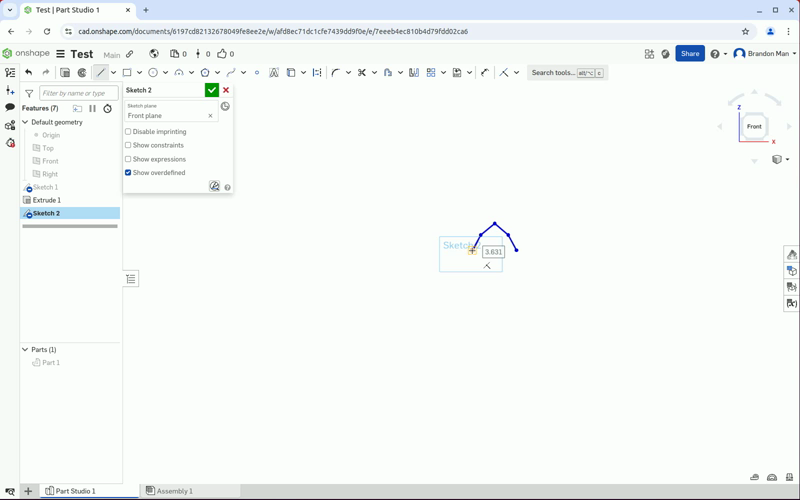
key(esc)
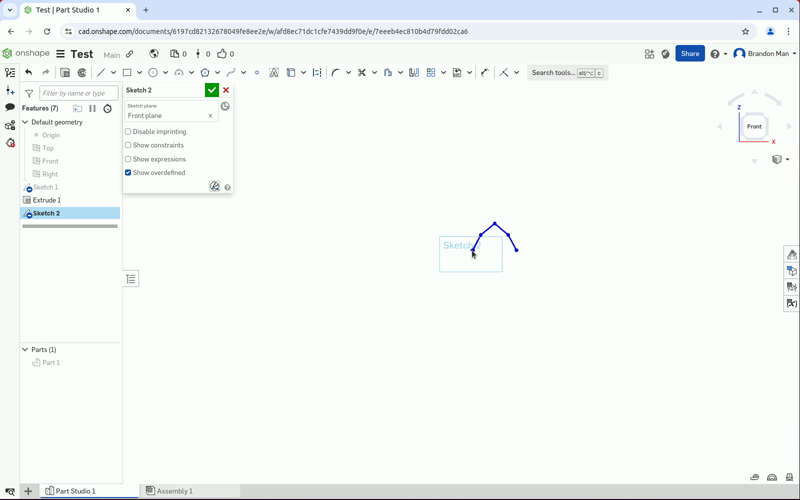
mouse_move(507, 233)
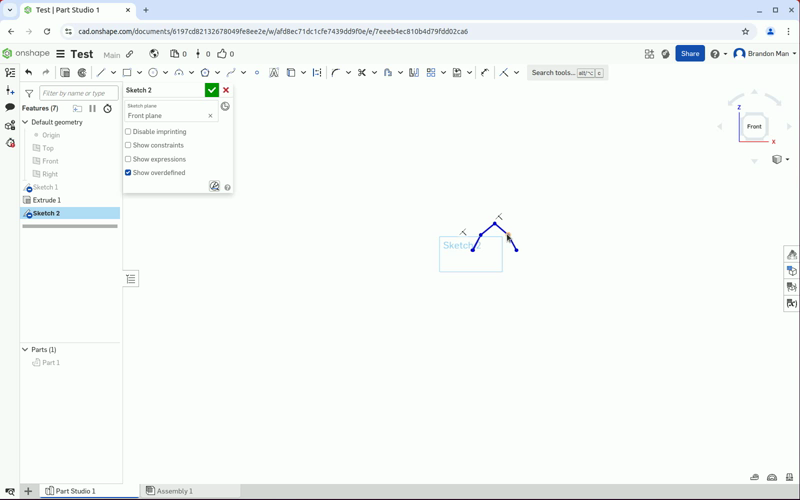
scroll(6)
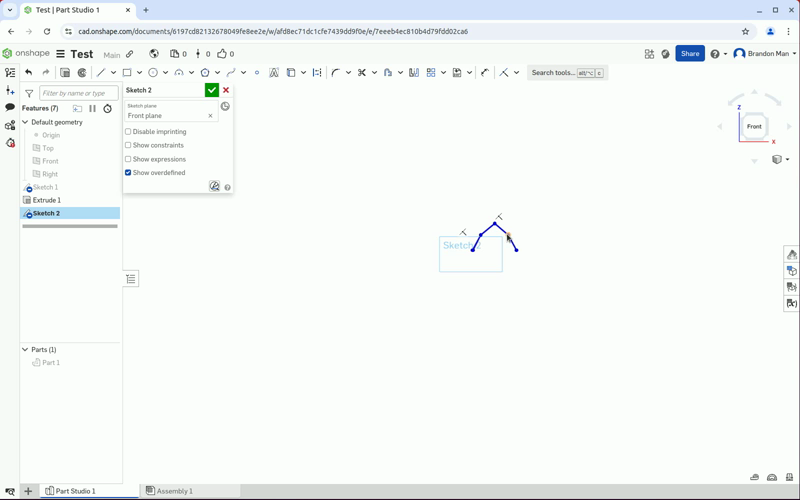
scroll(6)
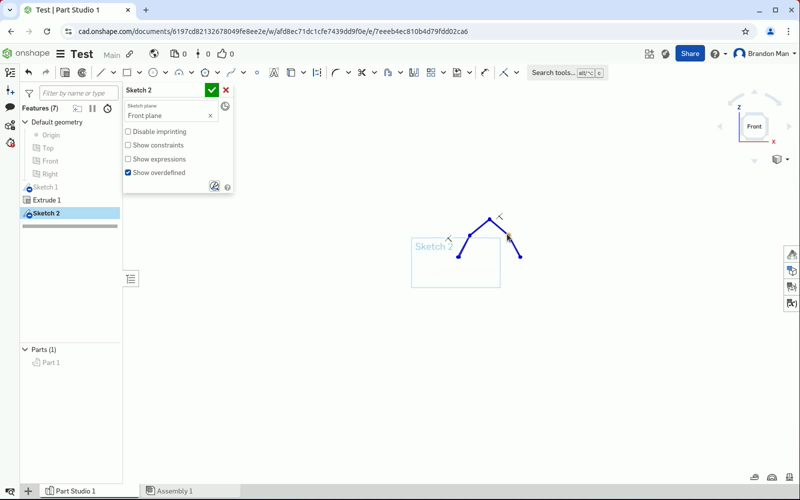
scroll(6)
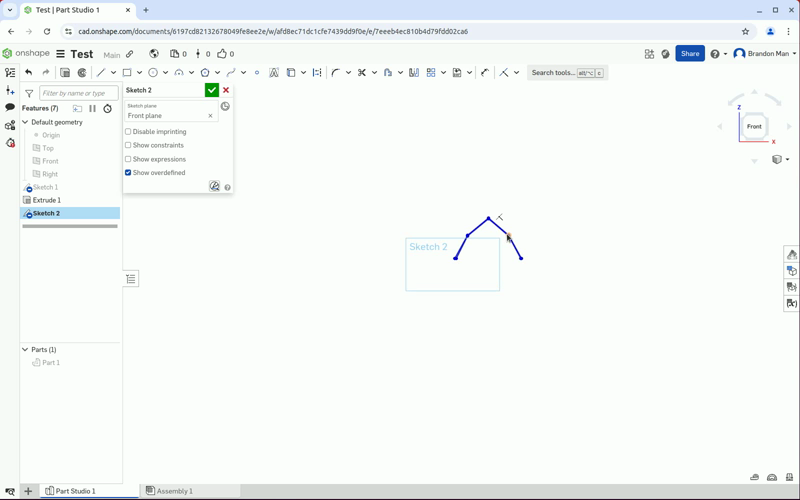
scroll(6)
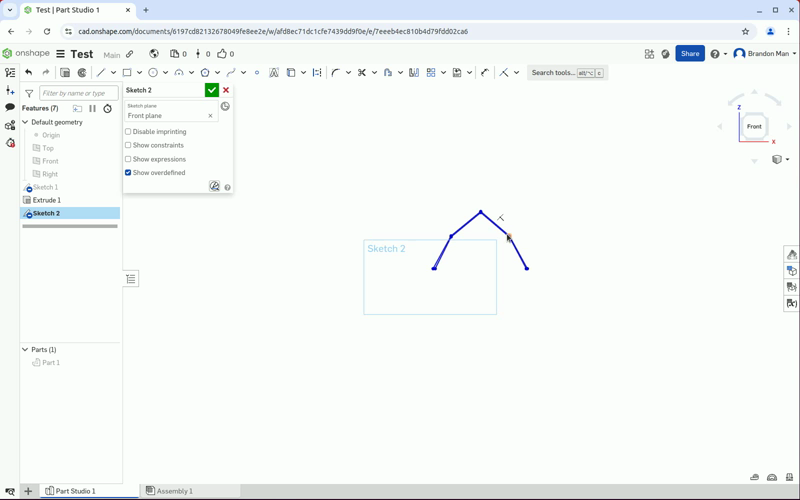
scroll(6)
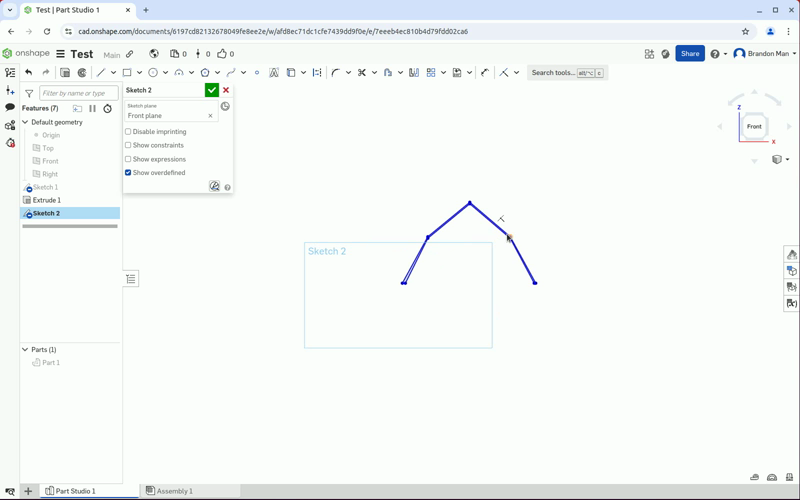
scroll(6)
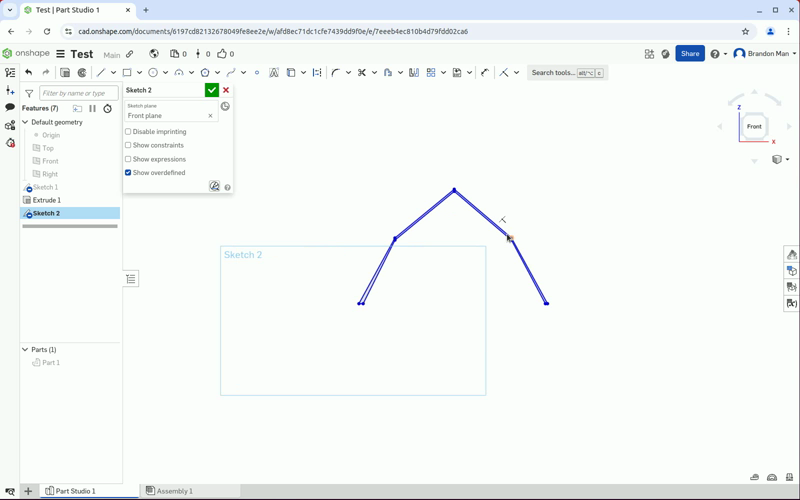
scroll(6)
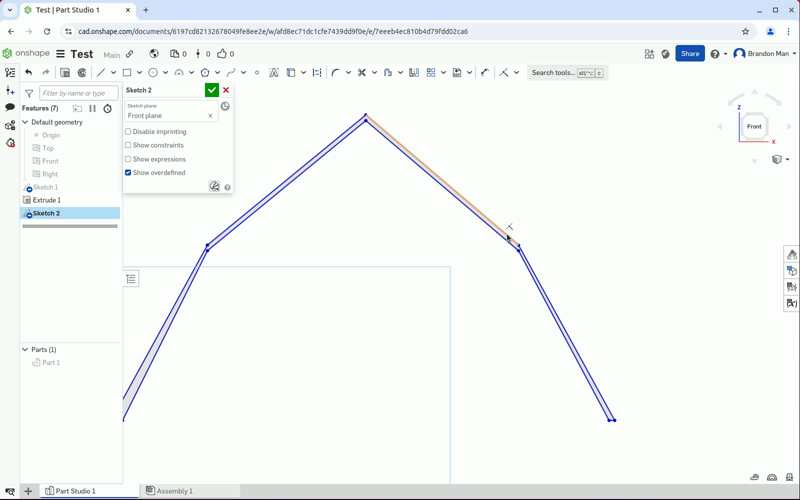
click(507, 233)
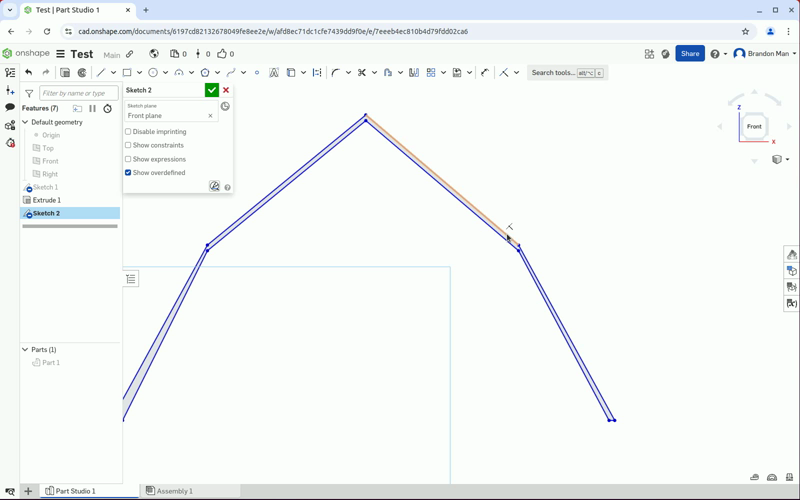
scroll(-6)
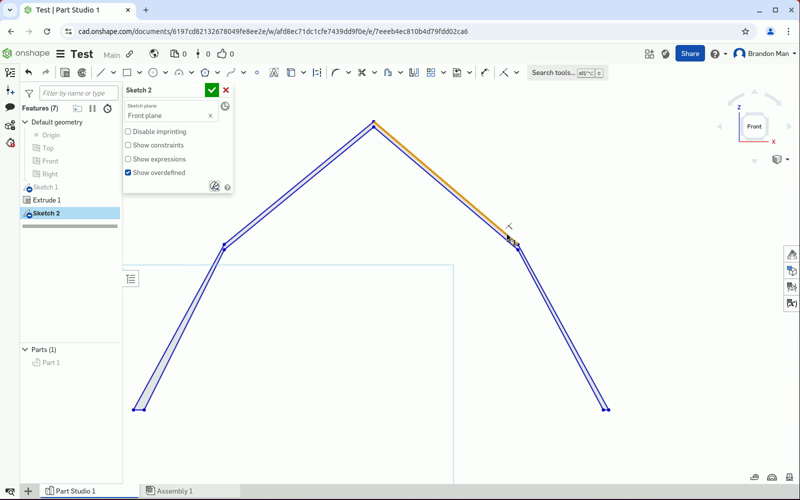
scroll(-6)
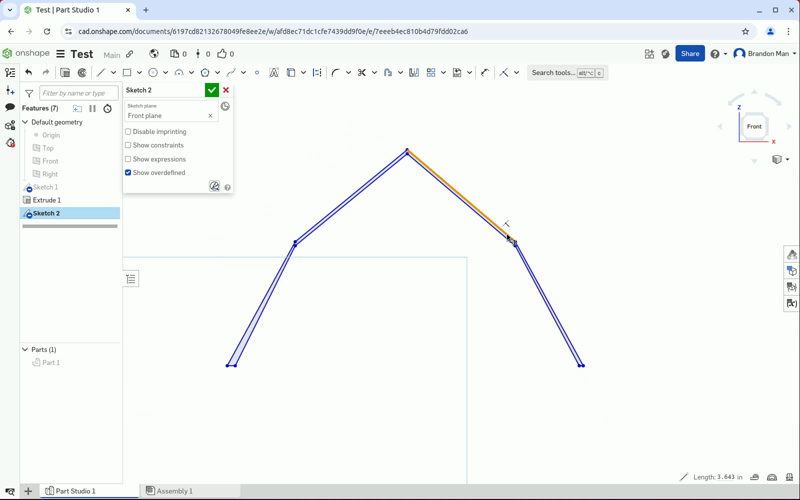
scroll(-6)
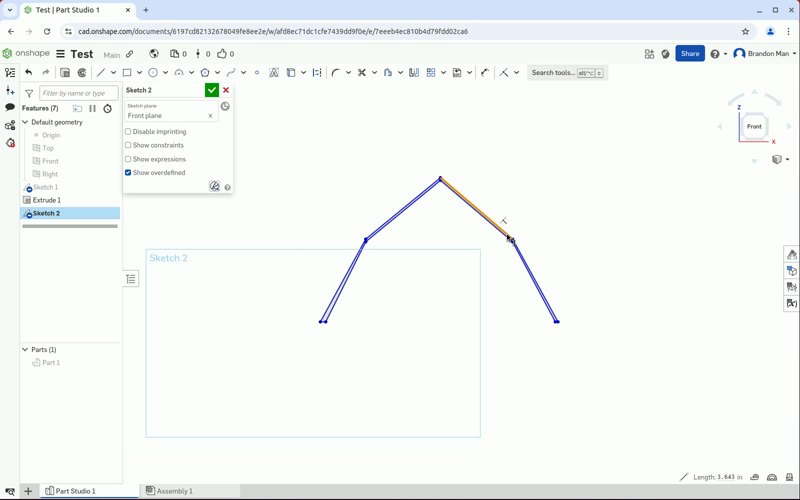
scroll(-6)
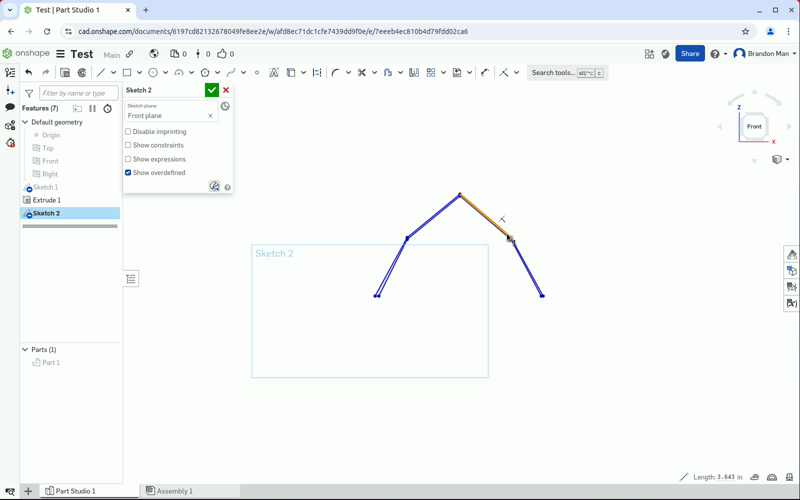
scroll(-6)
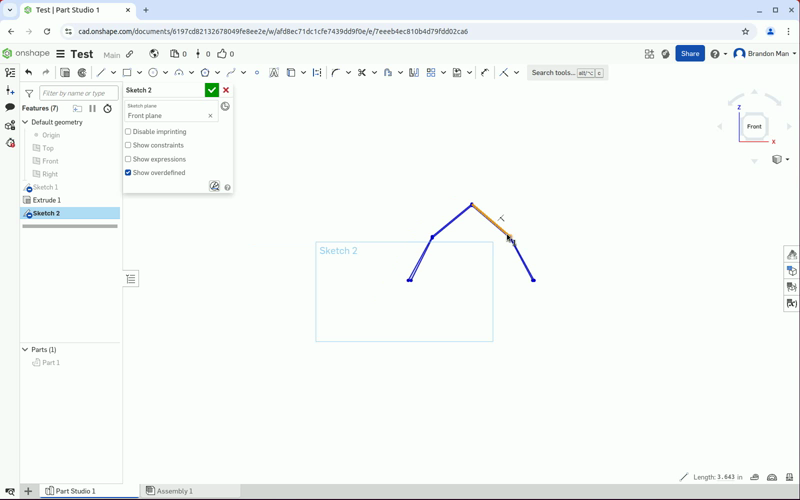
scroll(-6)
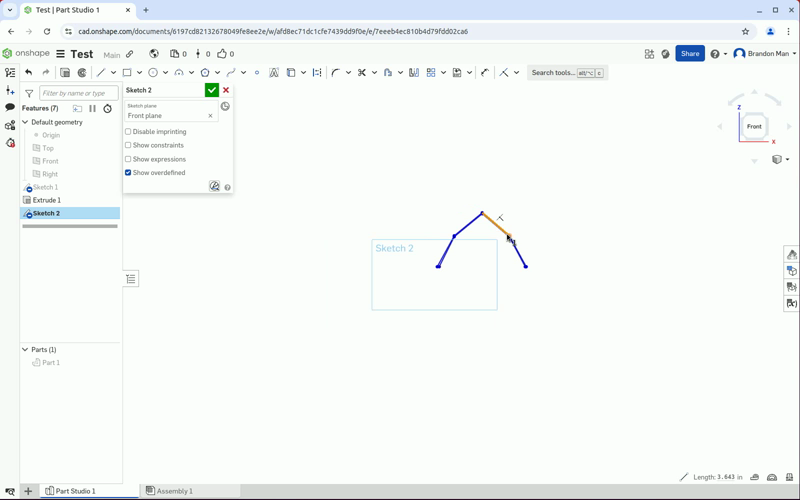
scroll(-6)
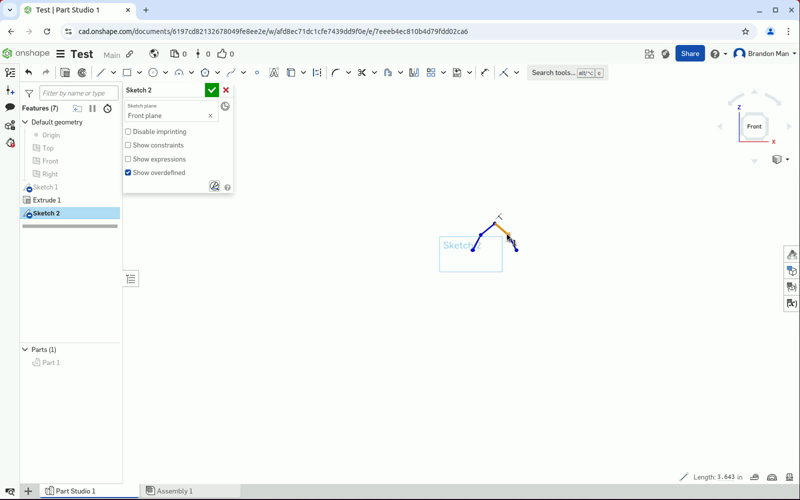
mouse_move(73, 352)
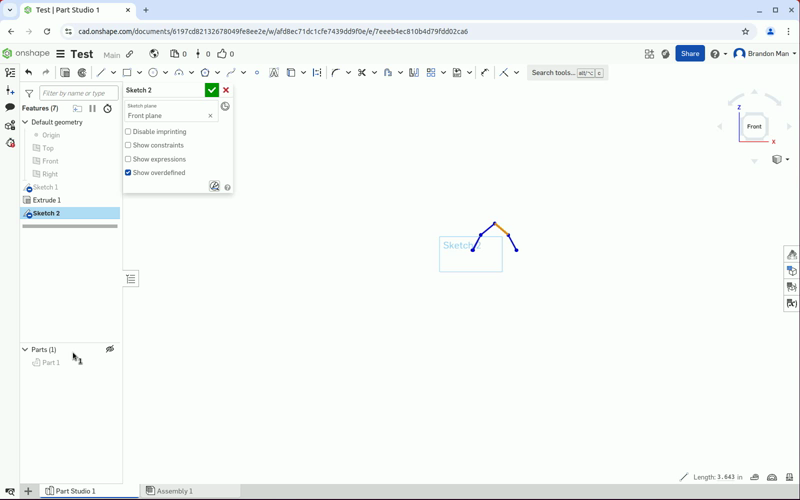
key(shift+y)
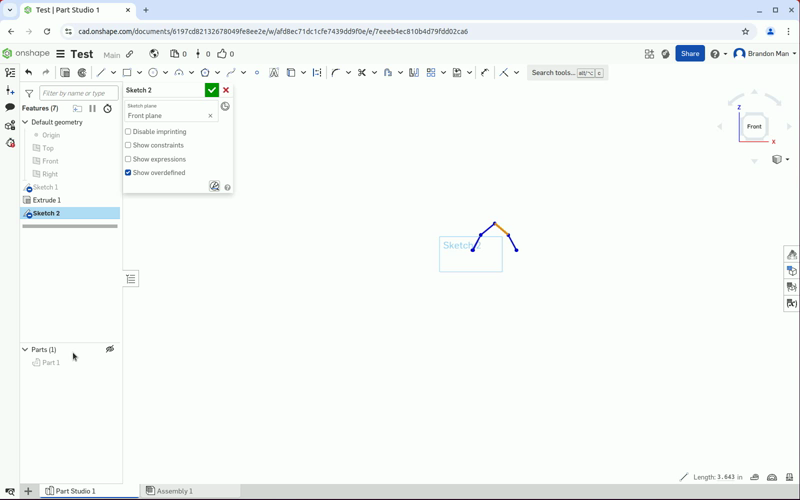
key(shift+e)
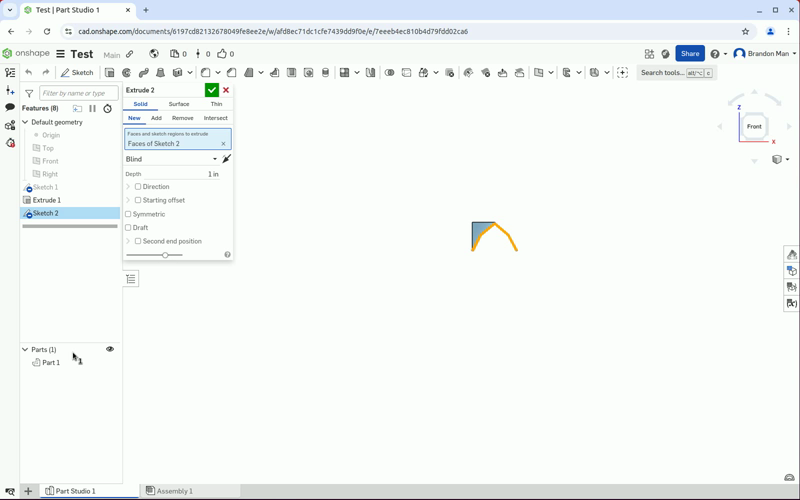
mouse_move(143, 106)
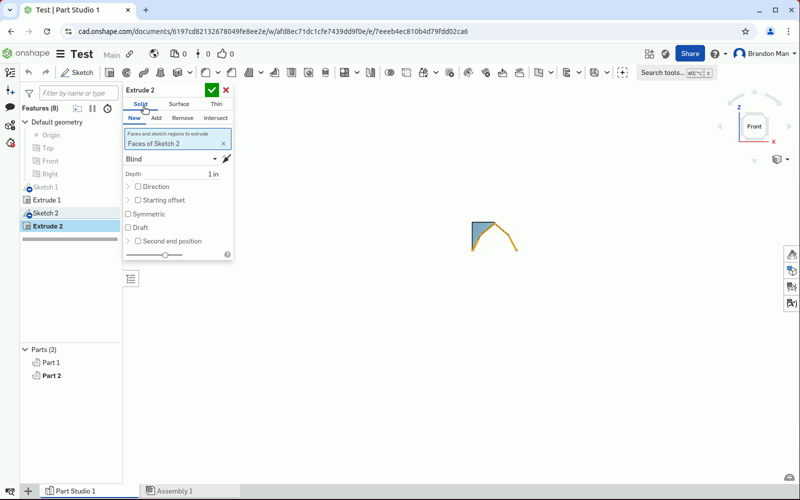
click(143, 106)
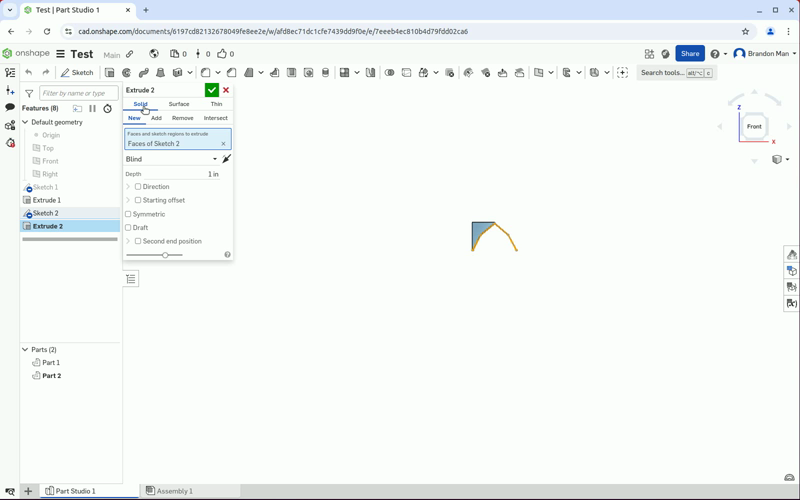
mouse_move(137, 120)
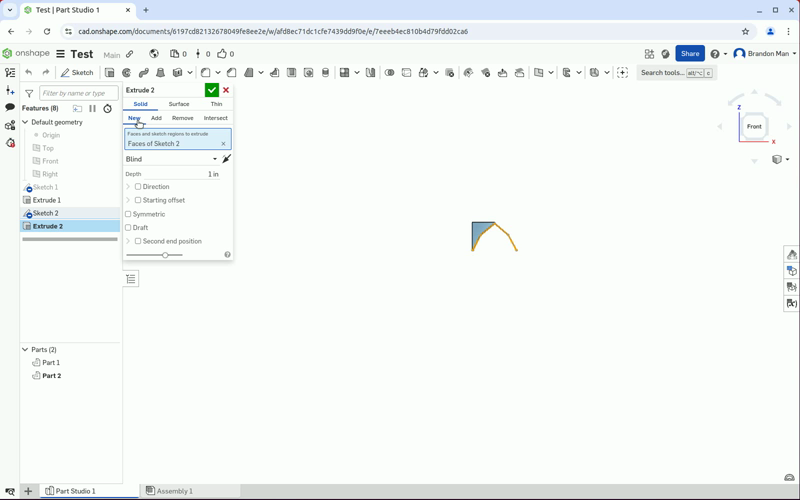
click(137, 120)
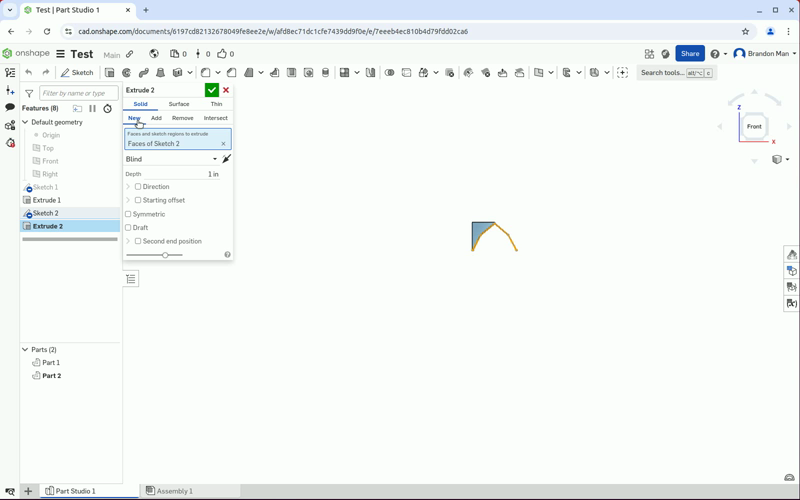
key(tab, 4)
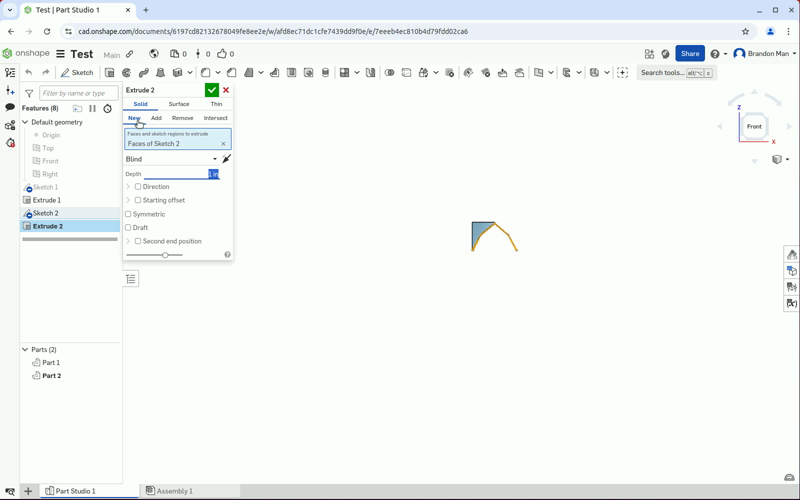
text(23.108)
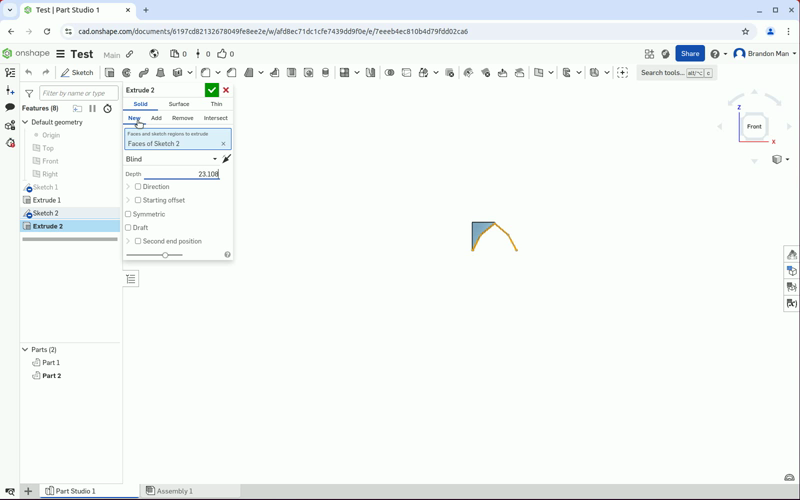
key(enter)
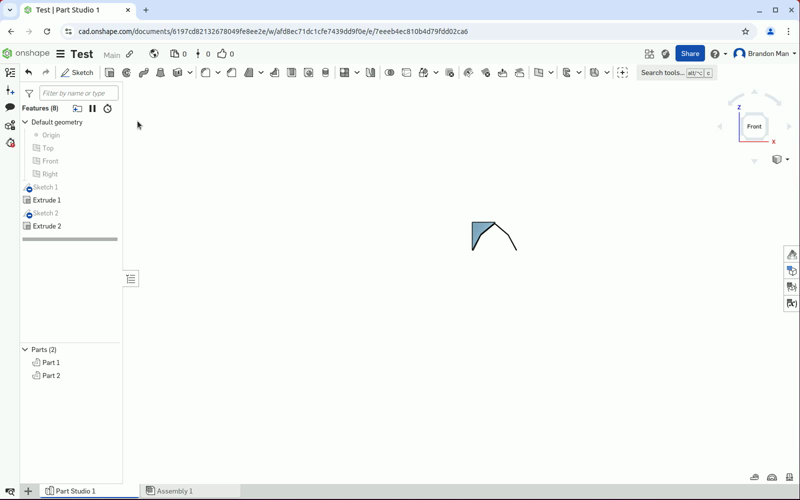
key(shift+h)
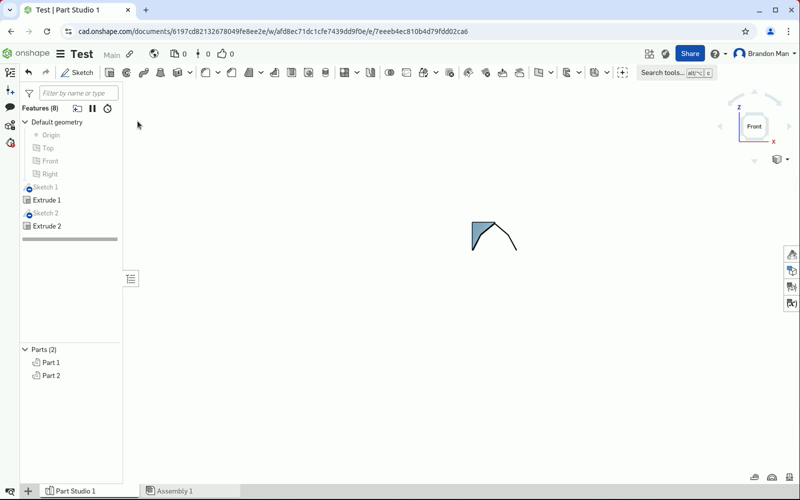
key(shift+h)
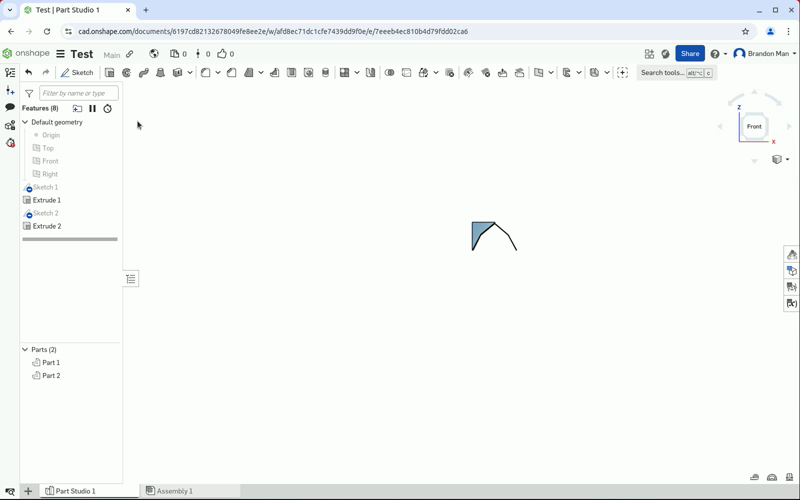
mouse_move(73, 189)
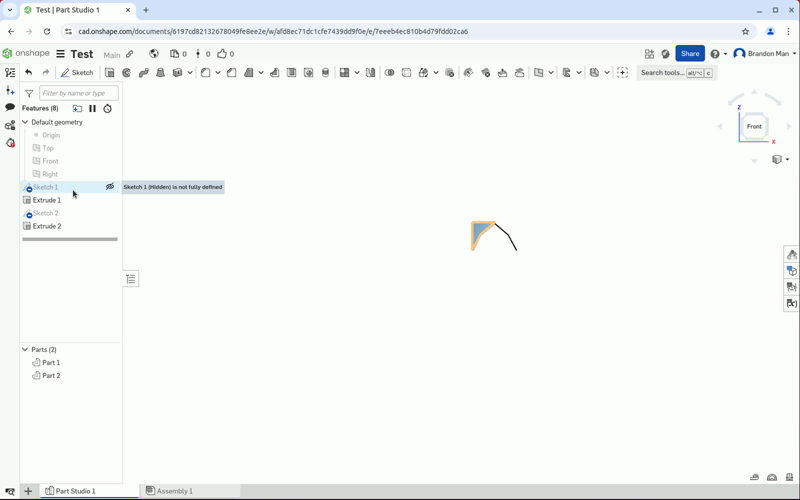
click(73, 189)
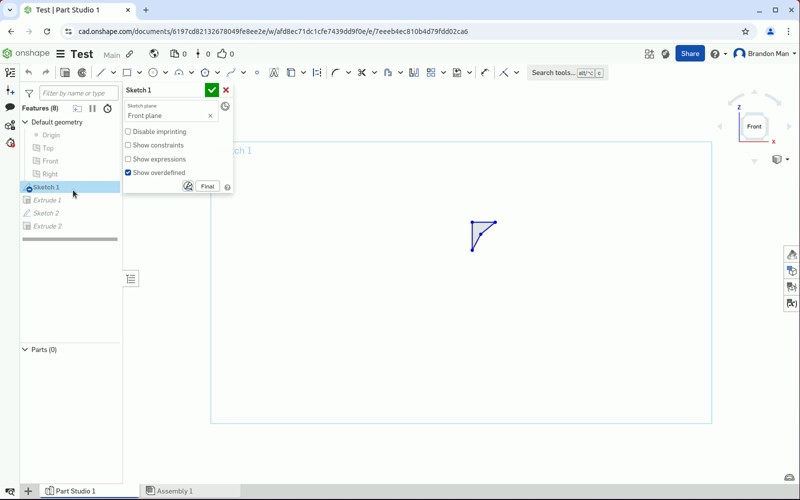
mouse_move(229, 92)
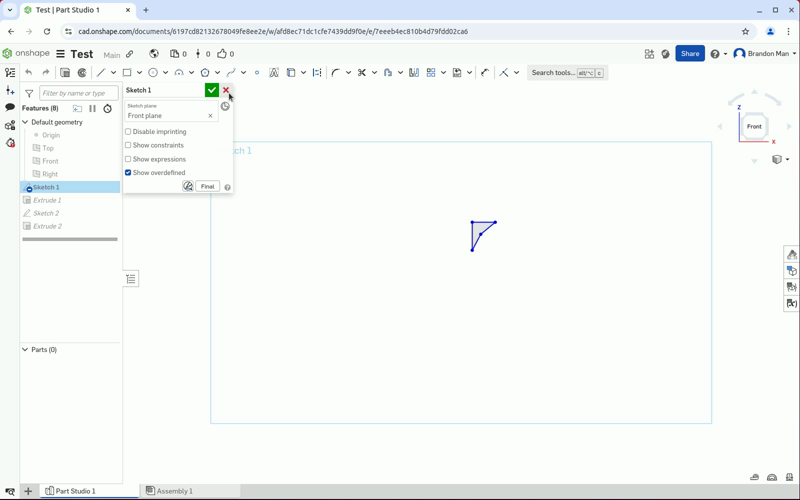
click(229, 92)
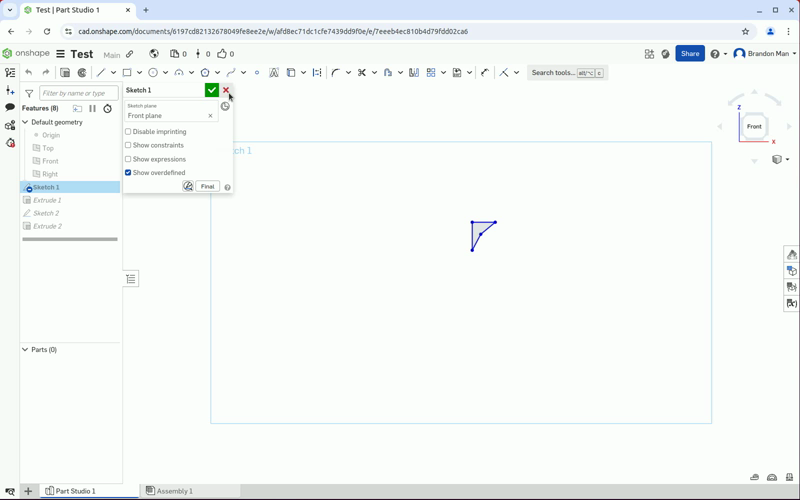
key(shift+s)
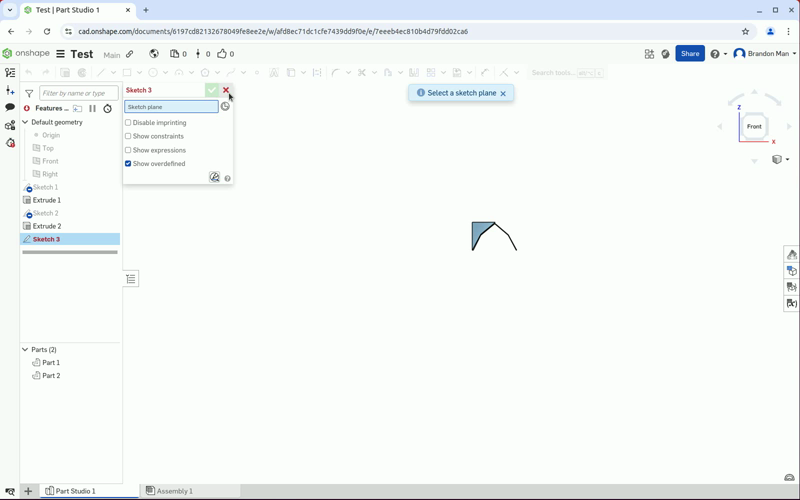
mouse_move(73, 163)
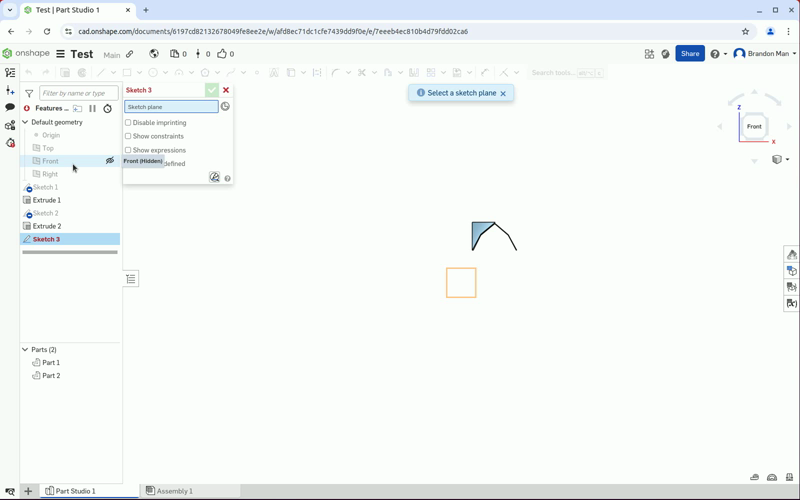
click(73, 163)
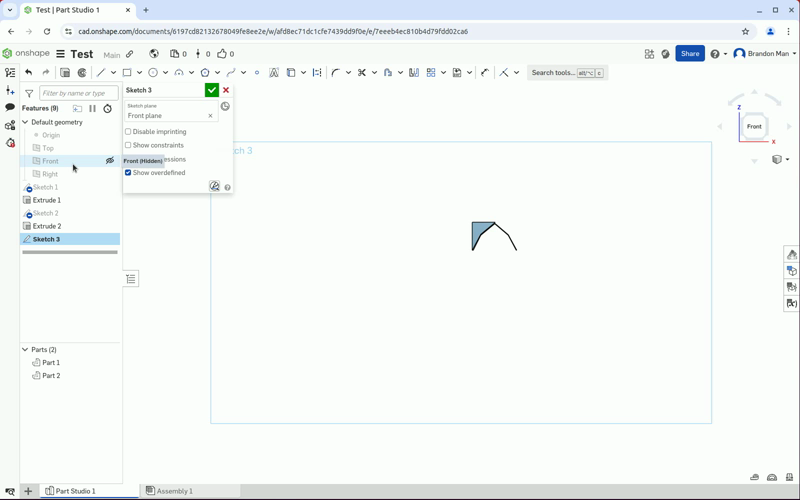
mouse_move(73, 352)
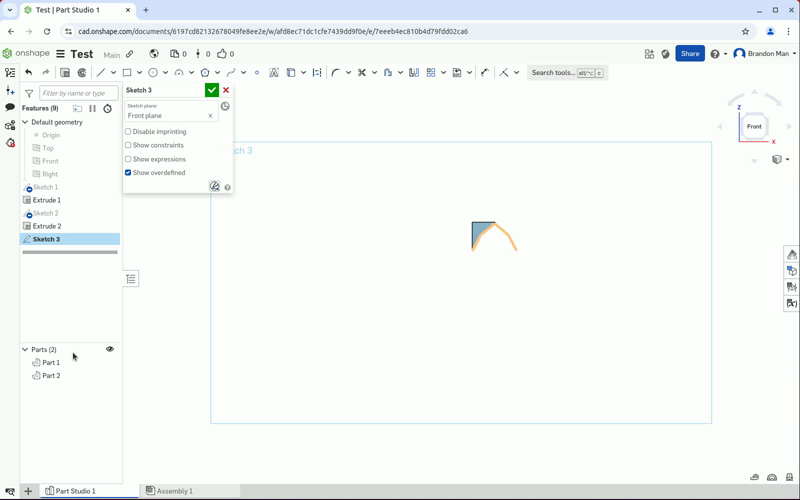
key(y)
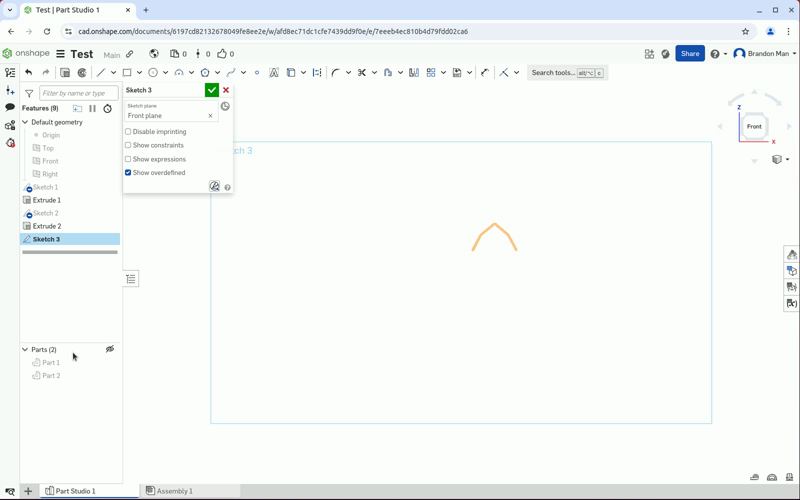
key(l)
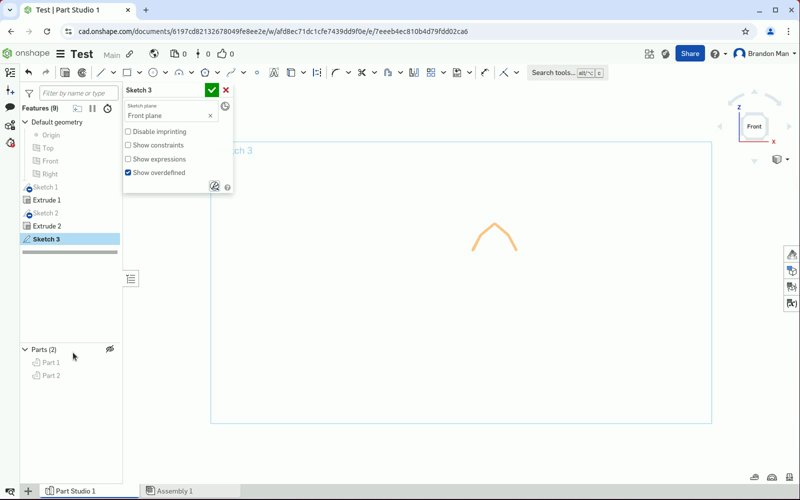
key_down(shift)
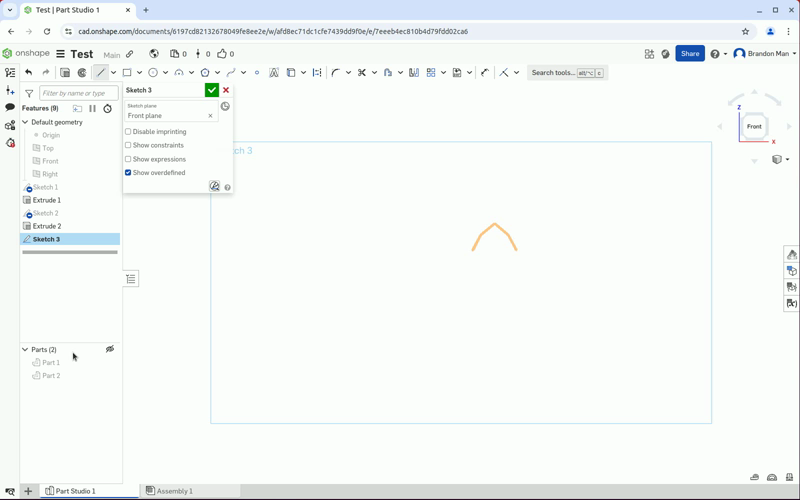
mouse_move(473, 250)
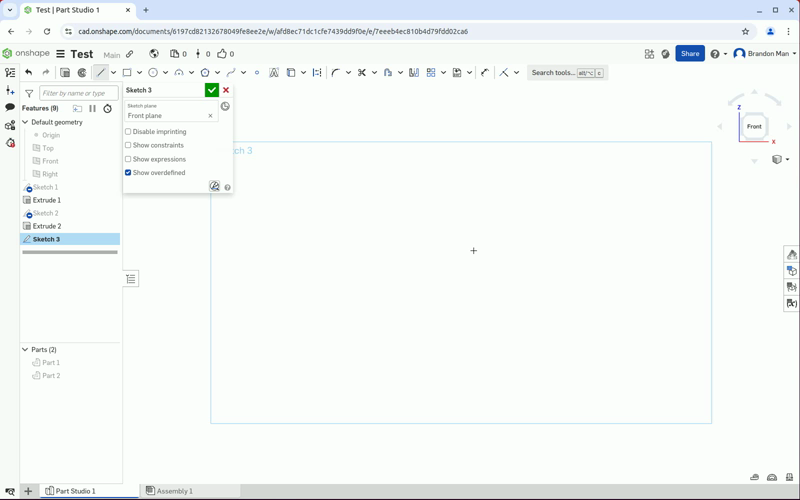
click(473, 250)
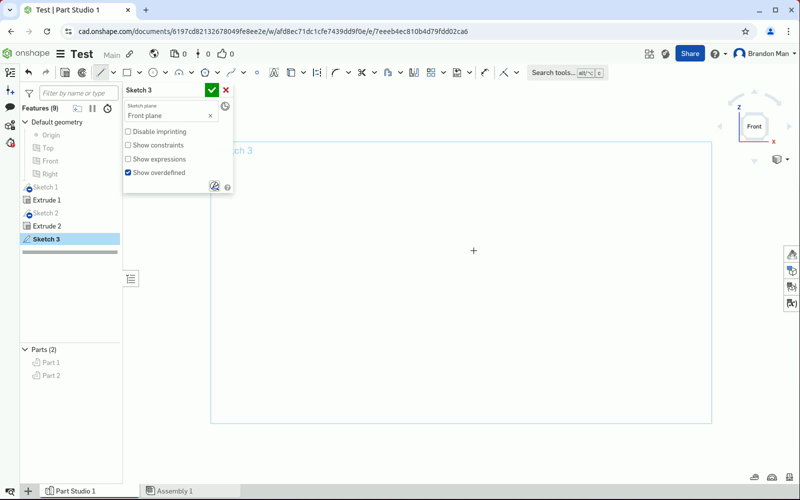
key_up(shift)
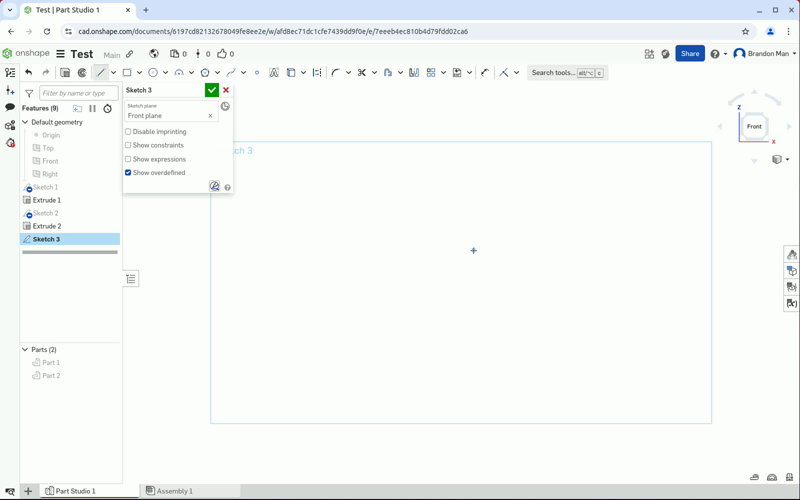
key_down(shift)
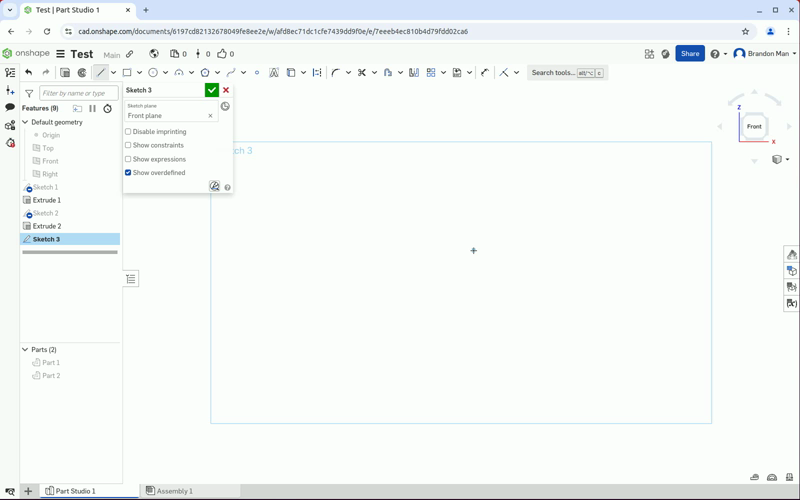
mouse_move(503, 250)
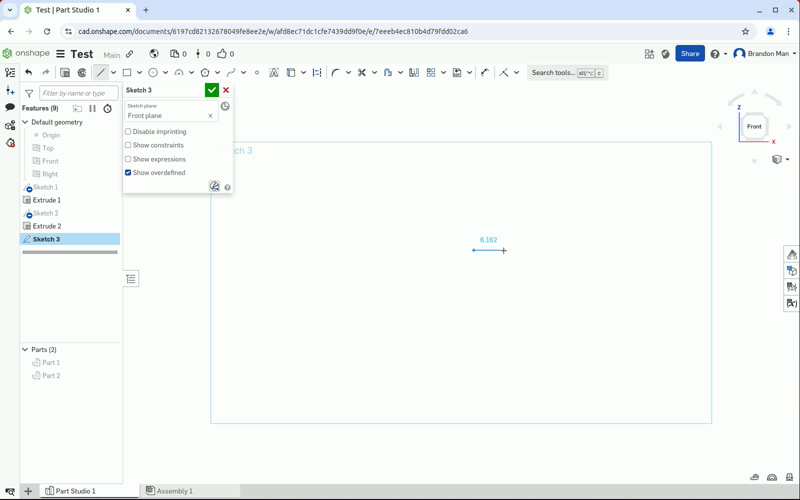
mouse_move(516, 250)
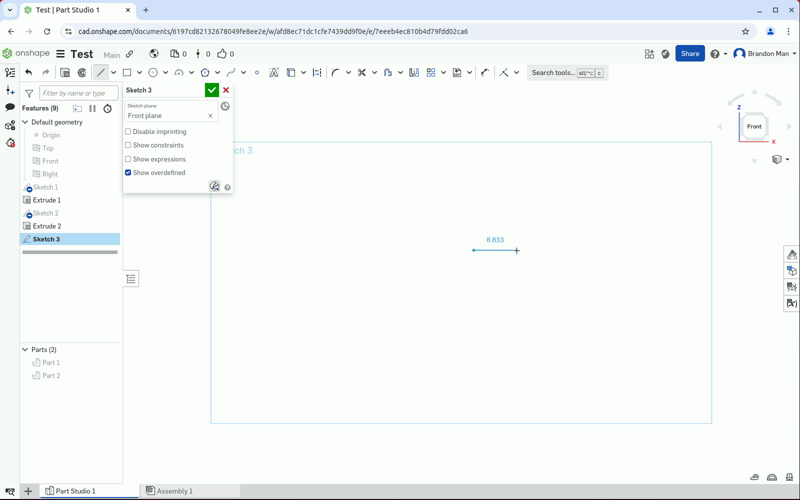
click(516, 250)
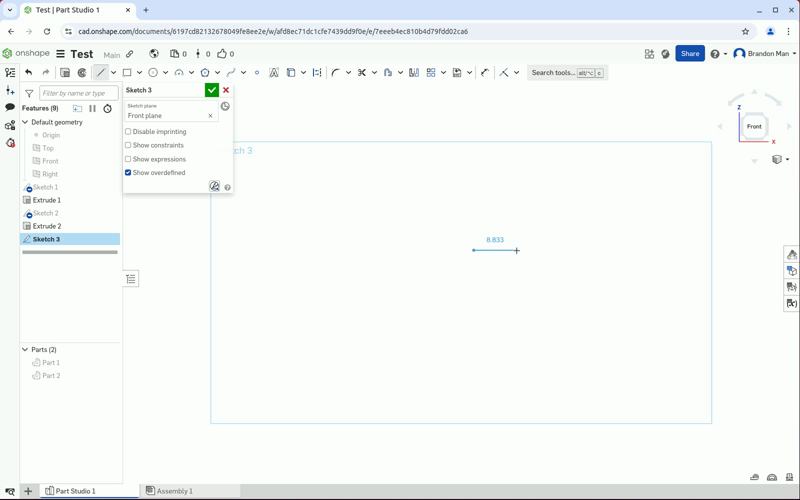
key_up(shift)
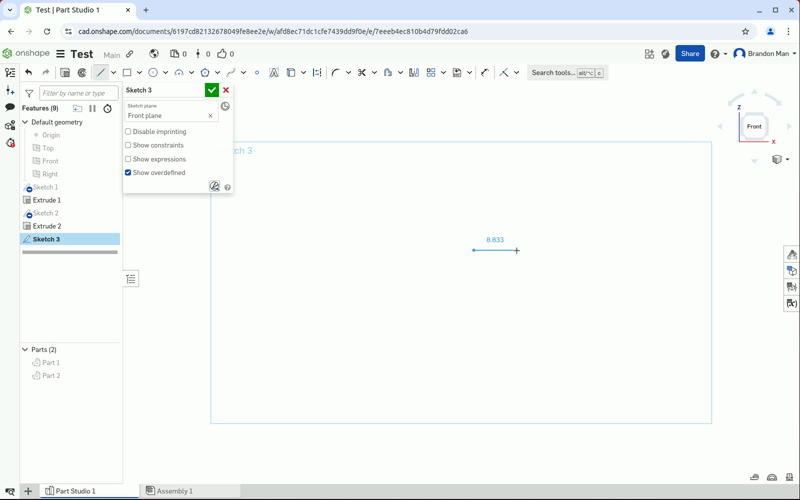
key_down(shift)
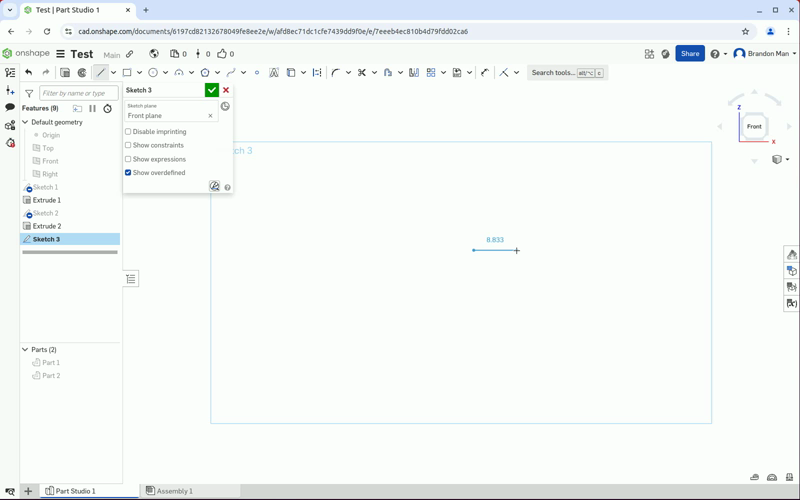
mouse_move(546, 250)
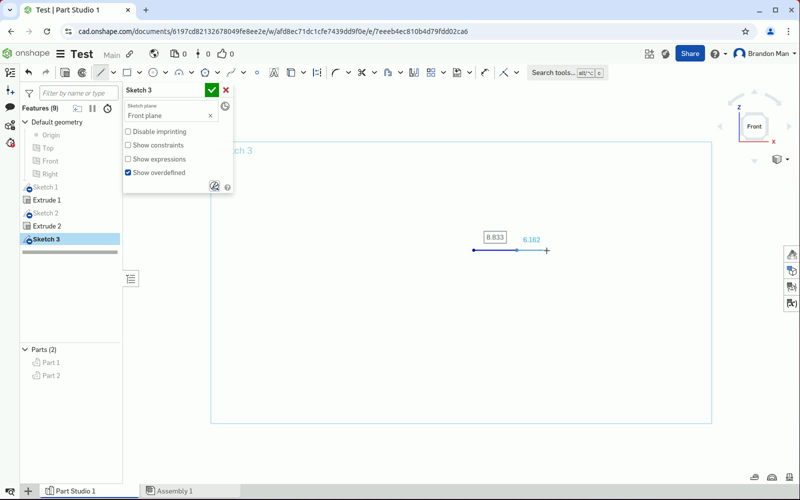
mouse_move(508, 235)
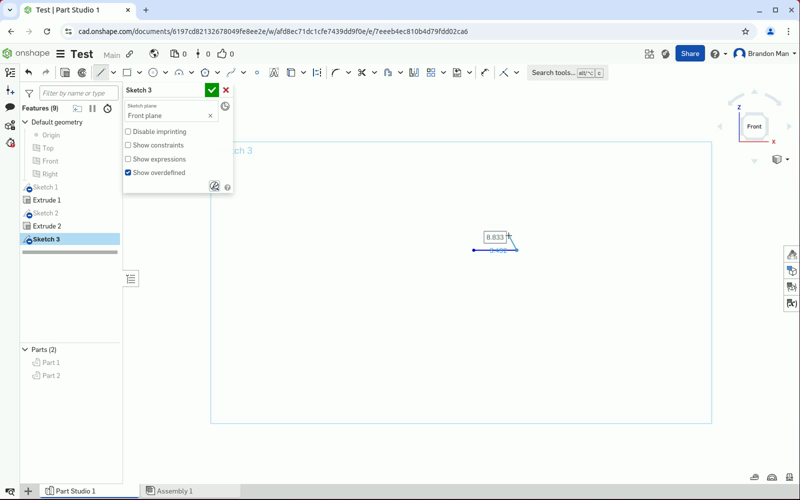
click(508, 235)
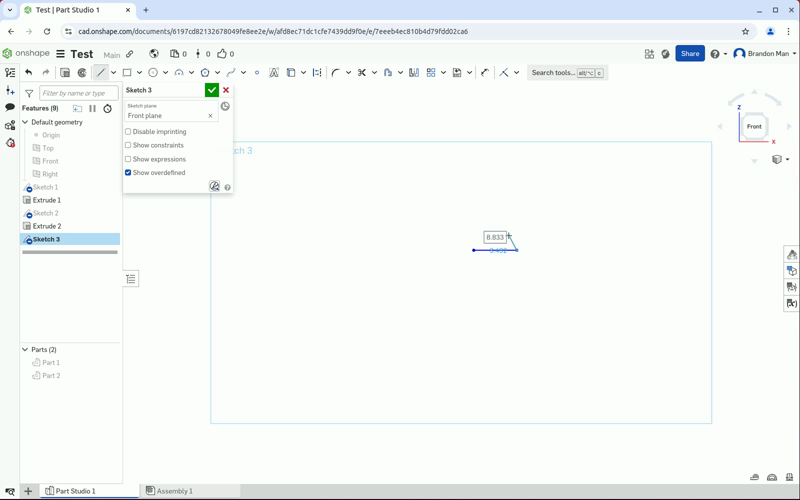
key_up(shift)
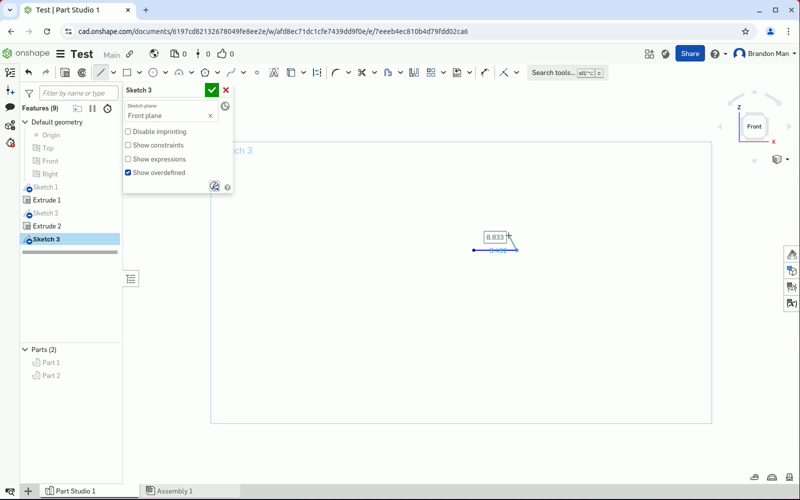
key_down(shift)
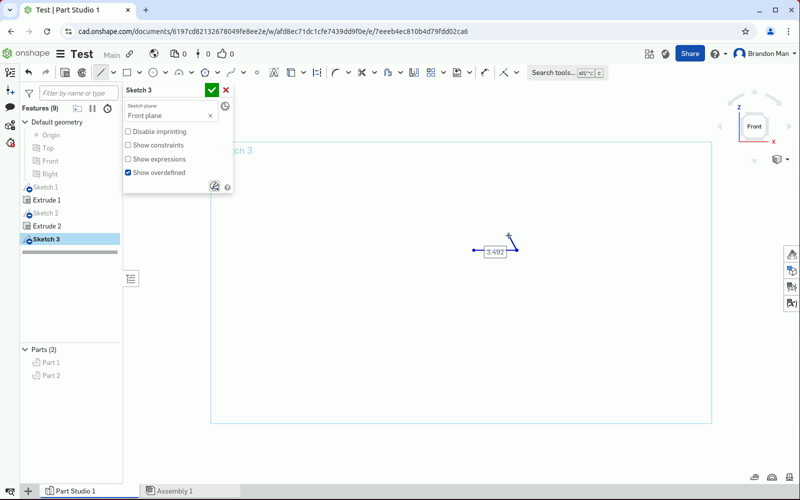
mouse_move(538, 235)
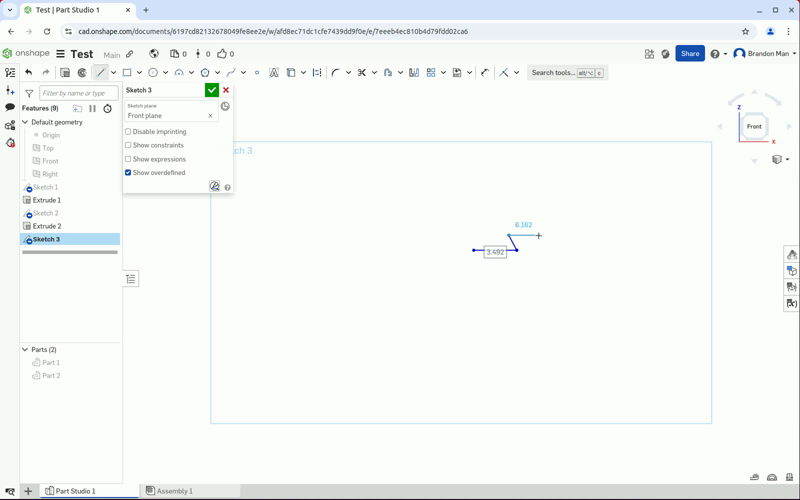
mouse_move(495, 223)
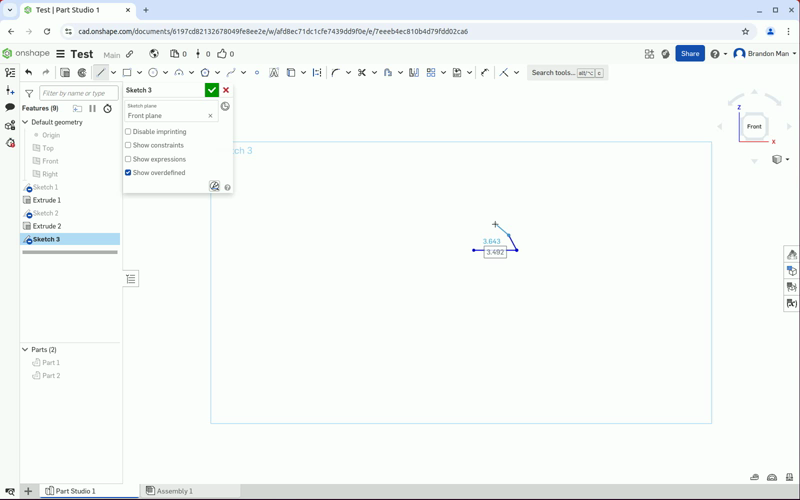
click(495, 223)
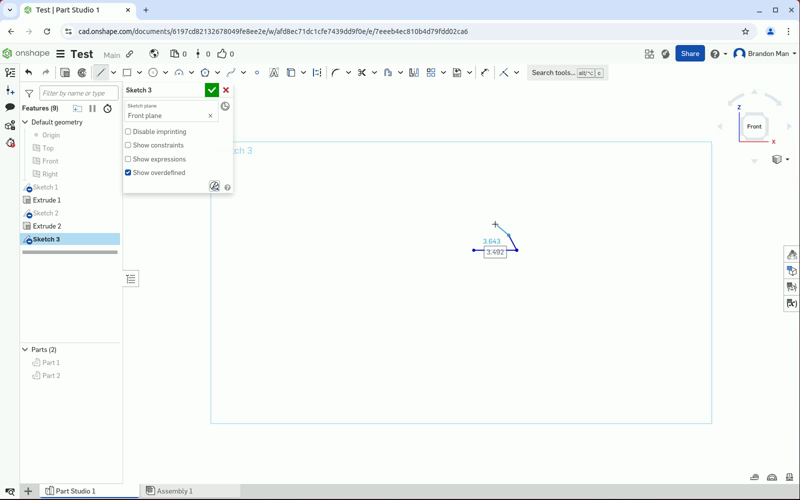
key_up(shift)
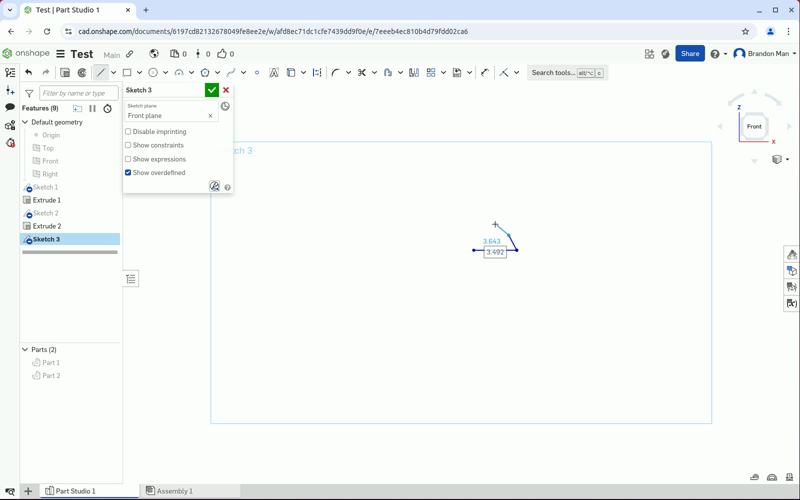
key_down(shift)
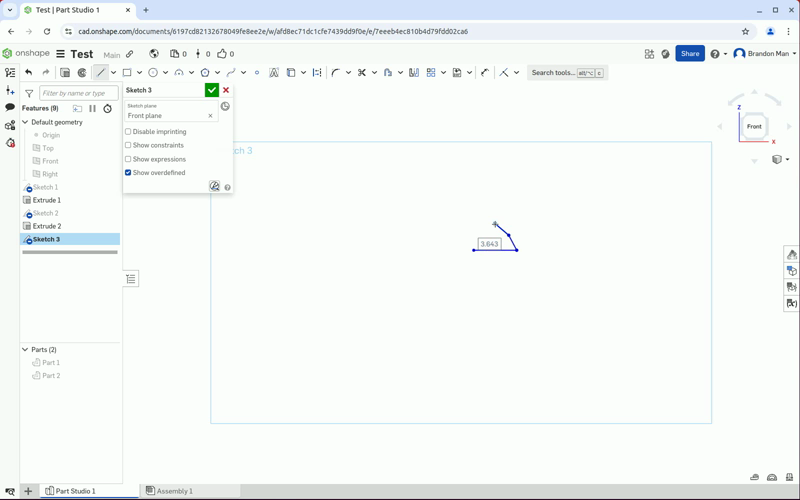
mouse_move(525, 223)
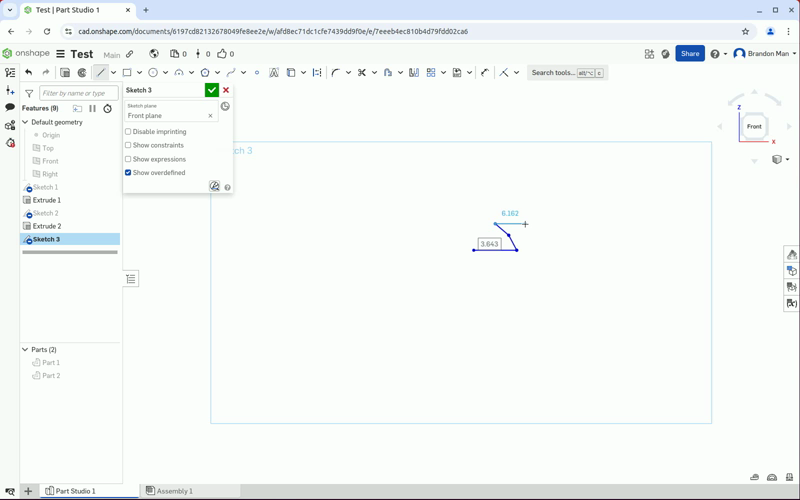
mouse_move(481, 235)
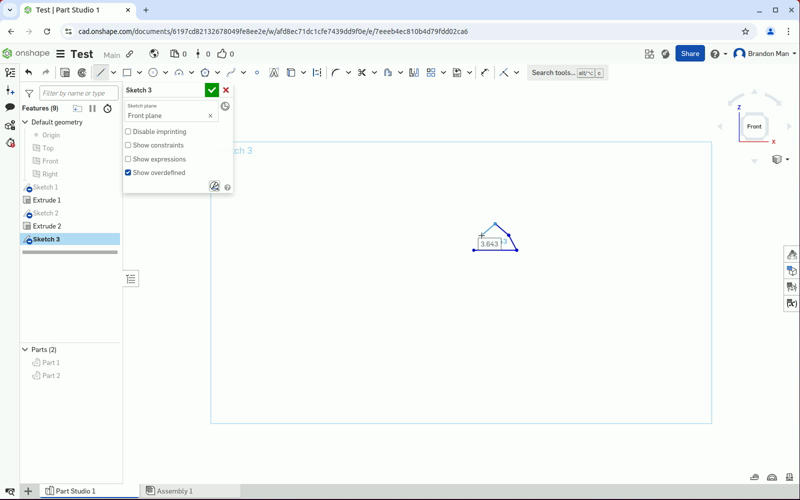
click(481, 235)
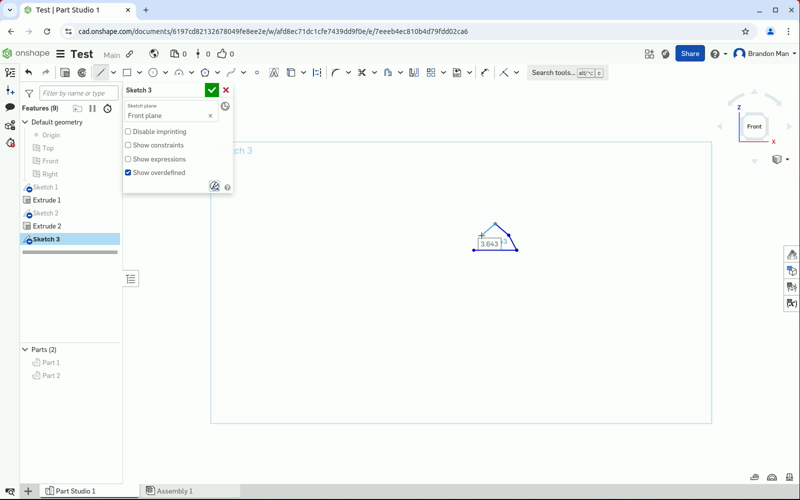
key_up(shift)
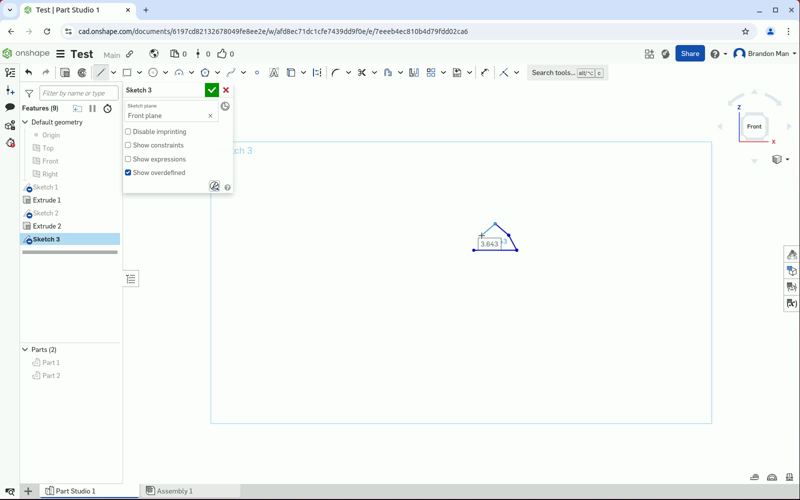
mouse_move(511, 235)
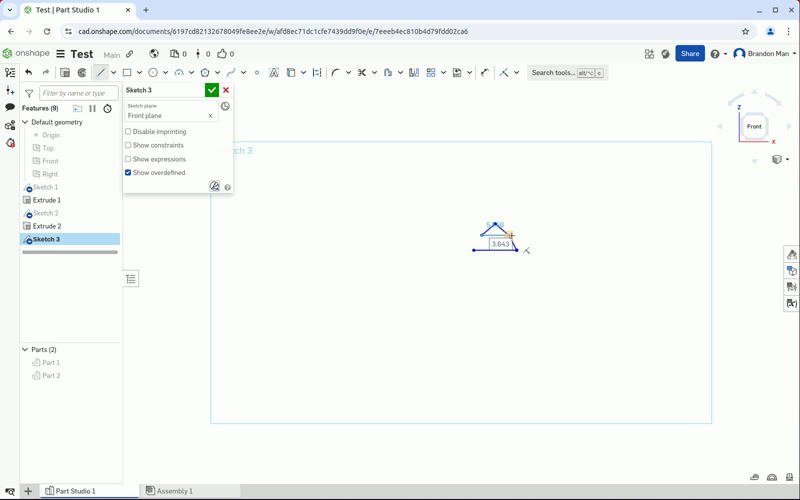
key_down(shift)
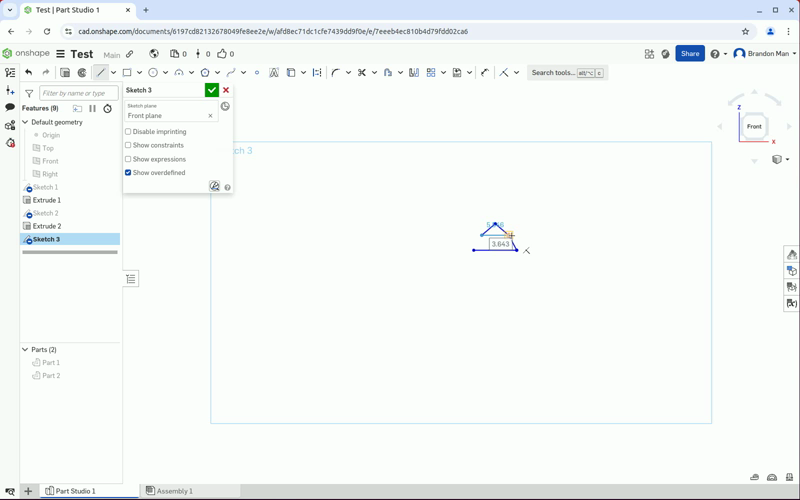
mouse_move(473, 250)
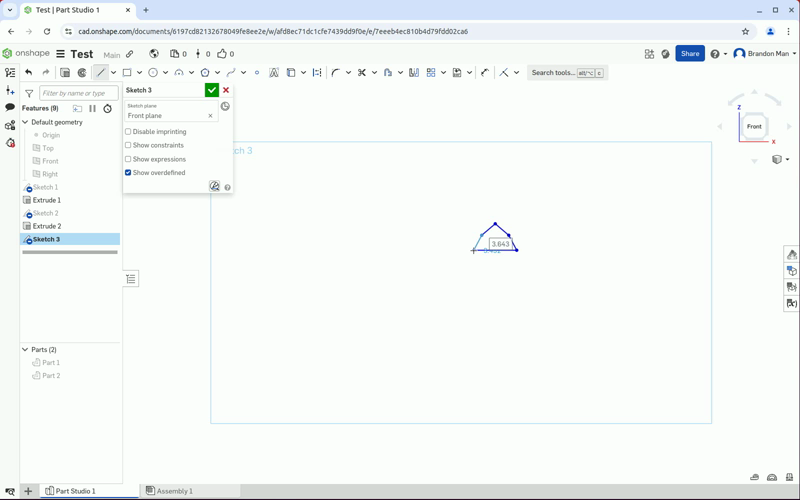
key_up(shift)
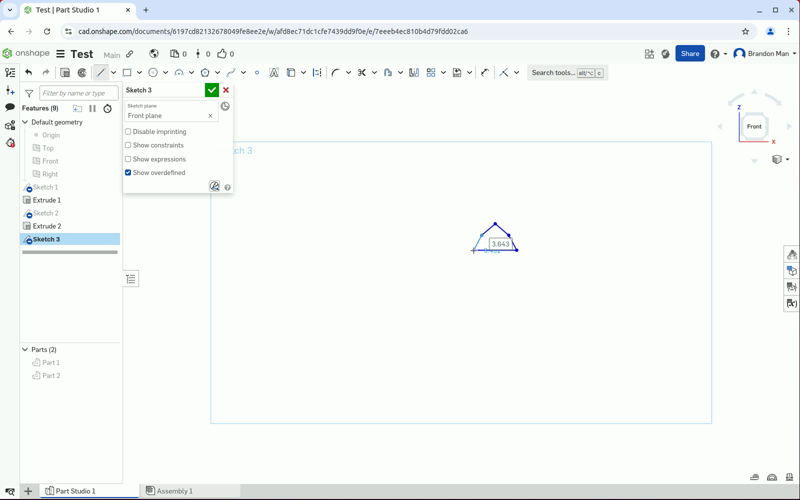
click(473, 250)
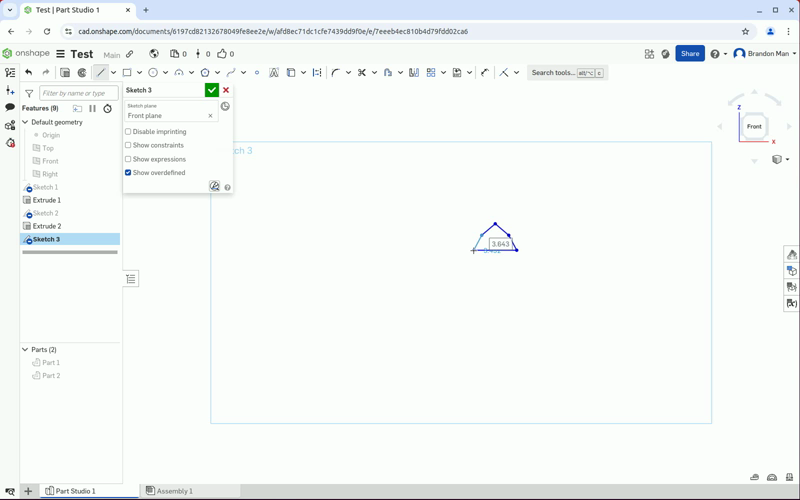
key(esc)
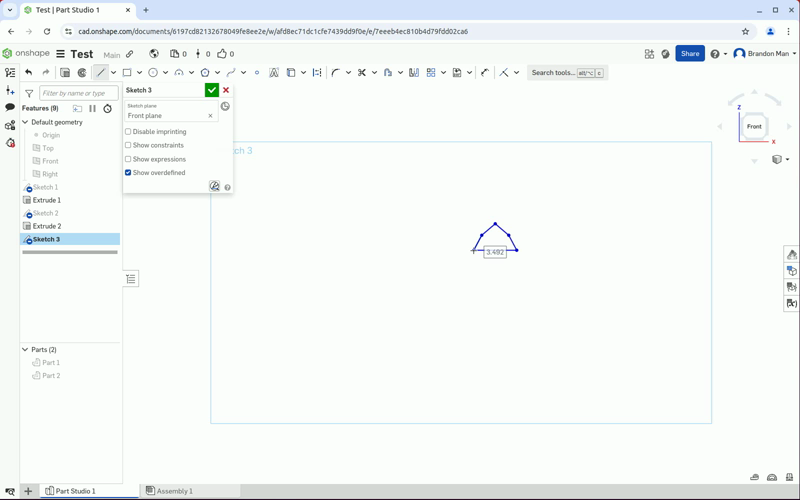
mouse_move(499, 246)
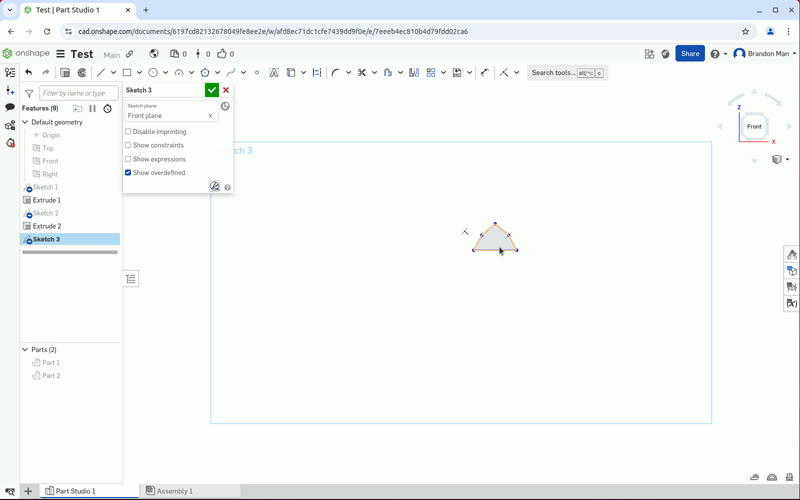
scroll(6)
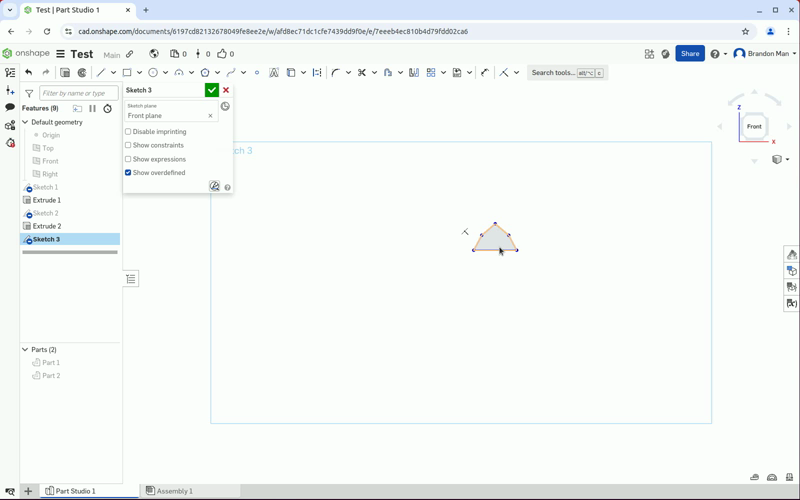
scroll(6)
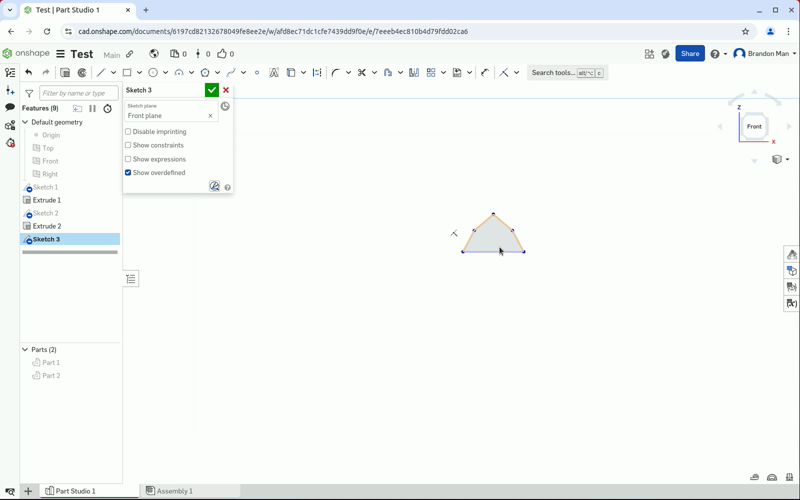
scroll(6)
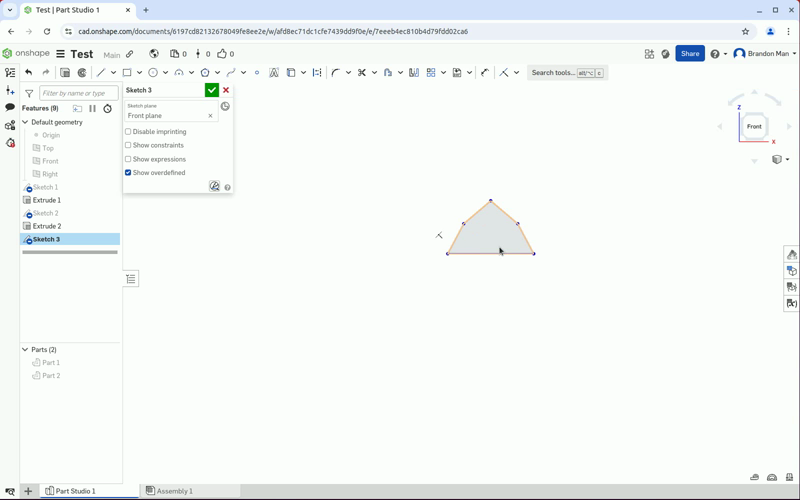
scroll(6)
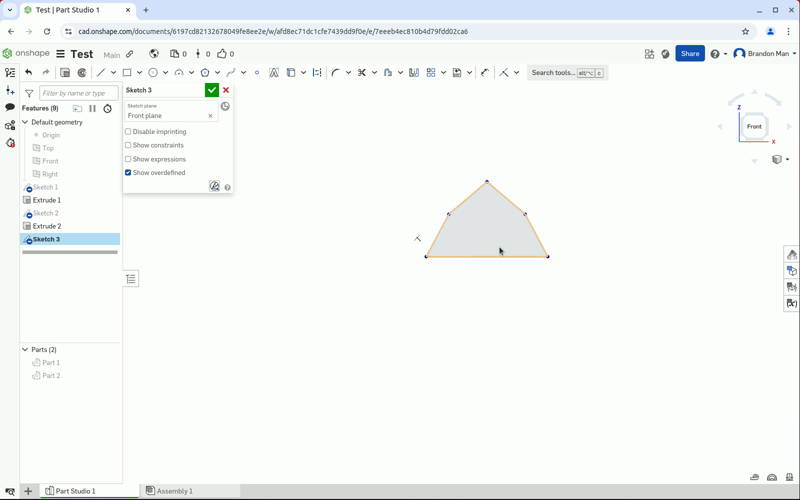
scroll(6)
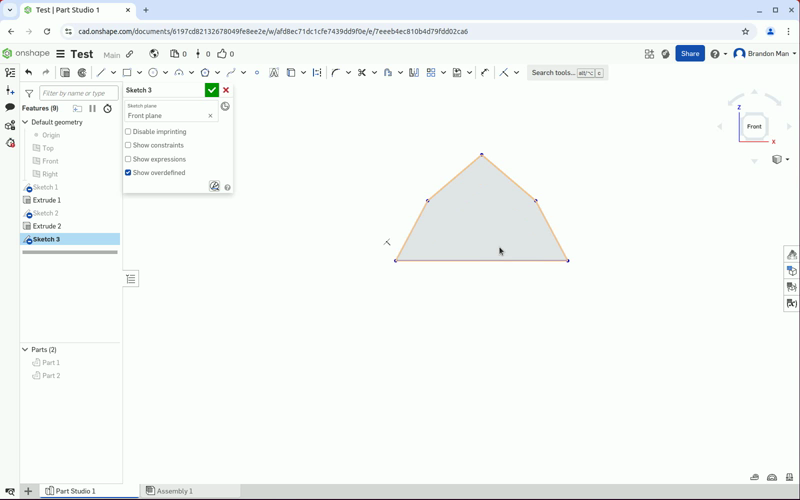
scroll(6)
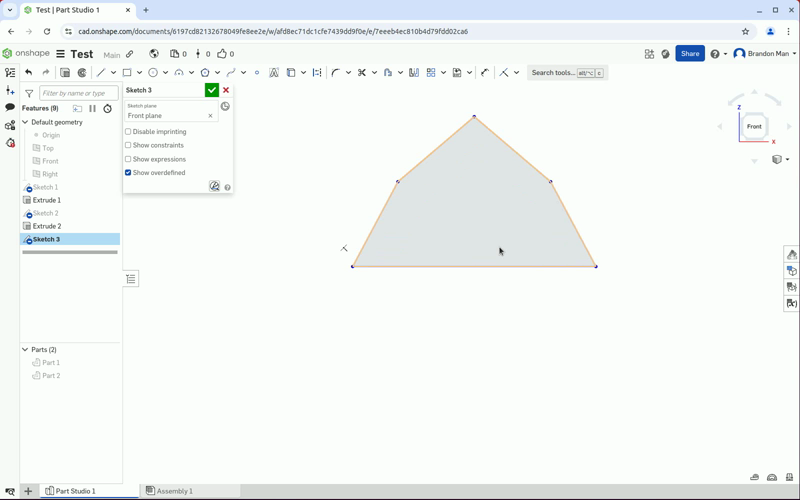
scroll(6)
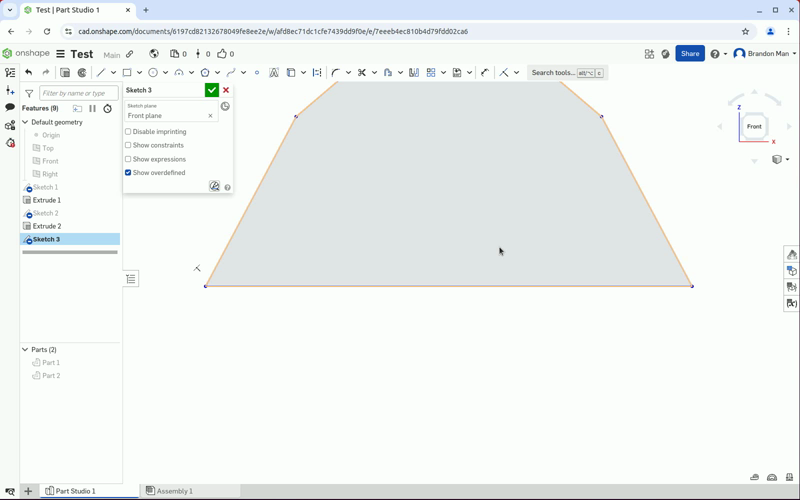
click(499, 246)
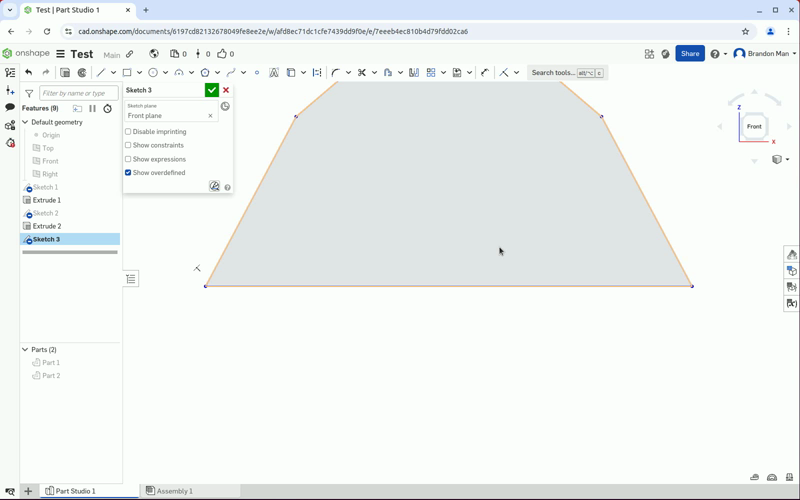
scroll(-6)
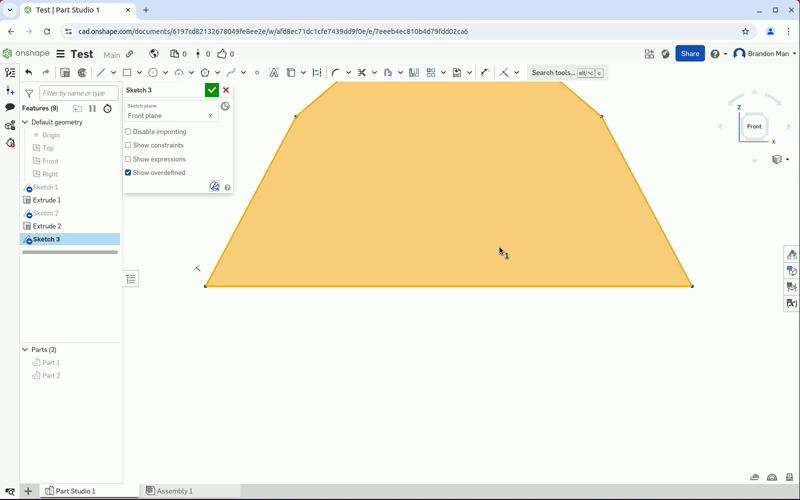
scroll(-6)
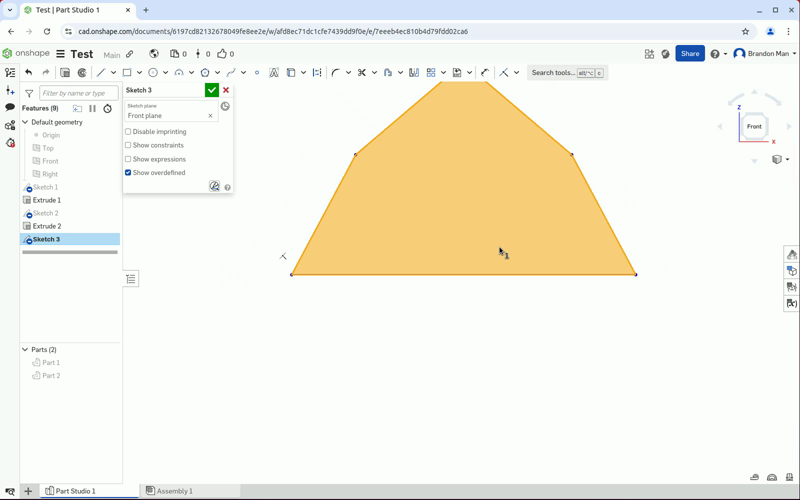
scroll(-6)
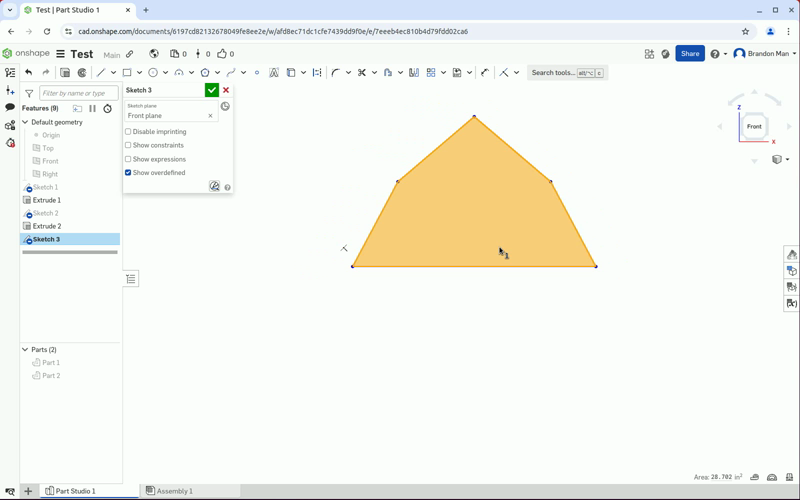
scroll(-6)
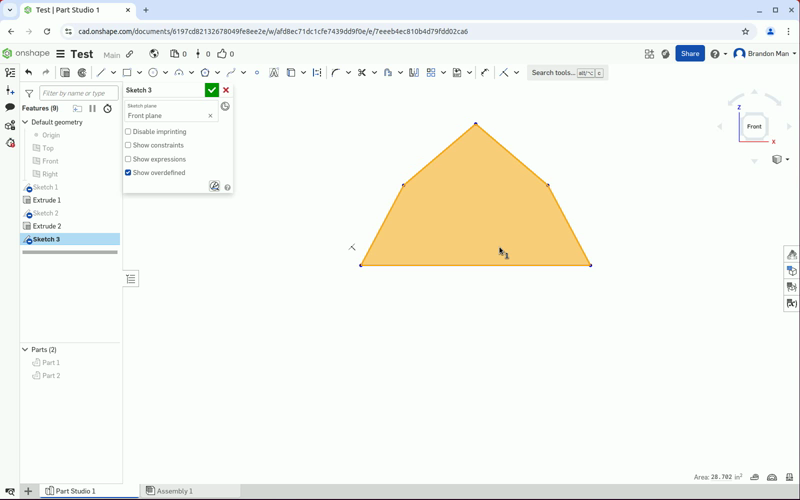
scroll(-6)
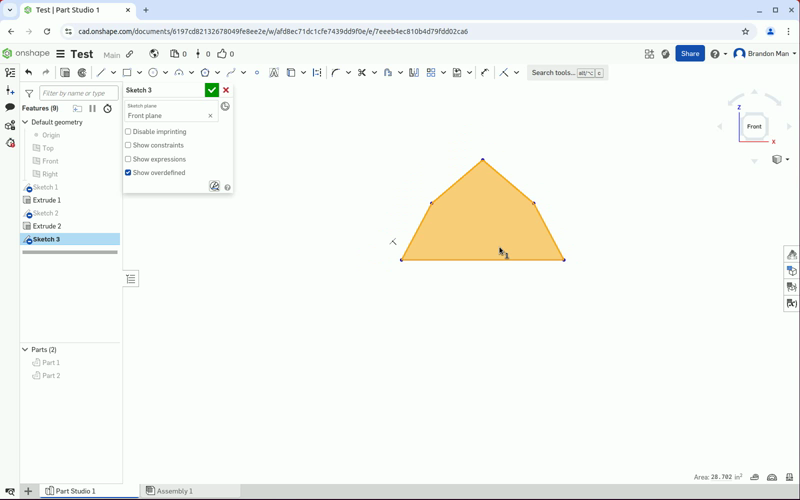
scroll(-6)
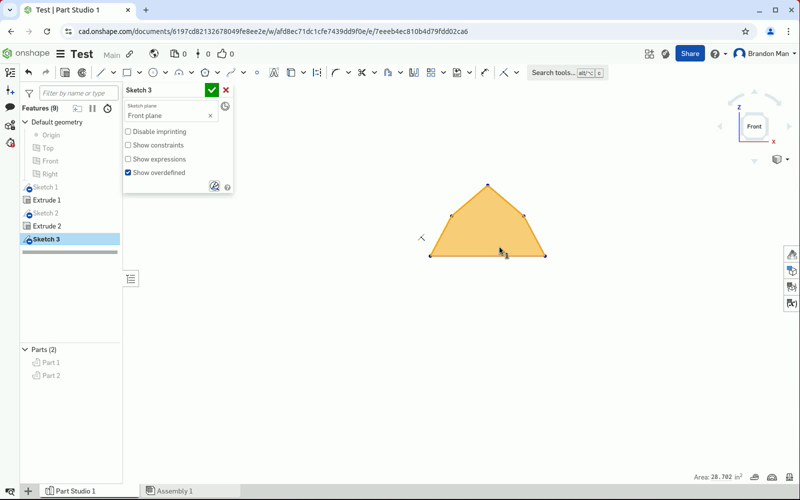
scroll(-6)
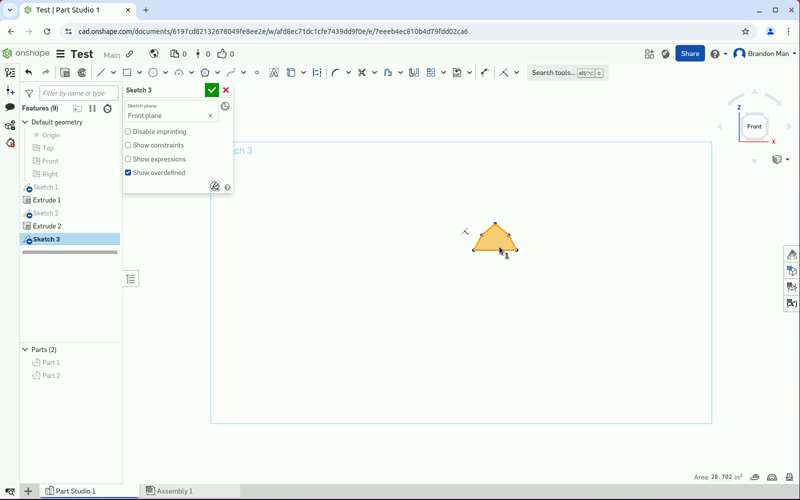
mouse_move(73, 352)
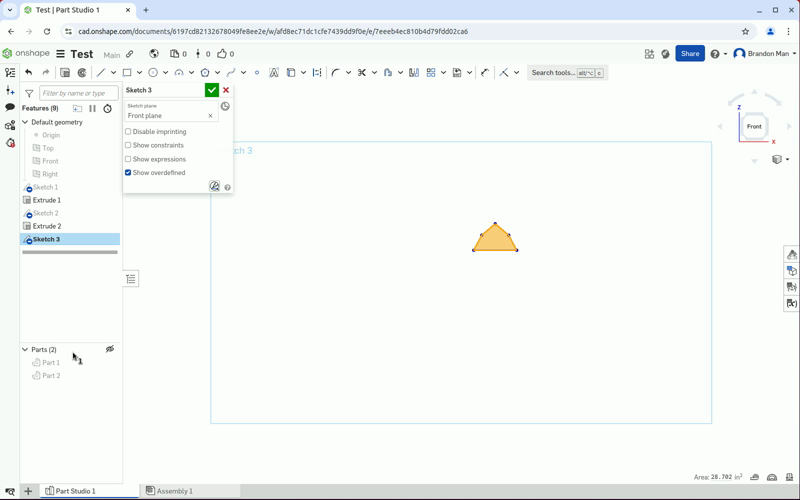
key(shift+y)
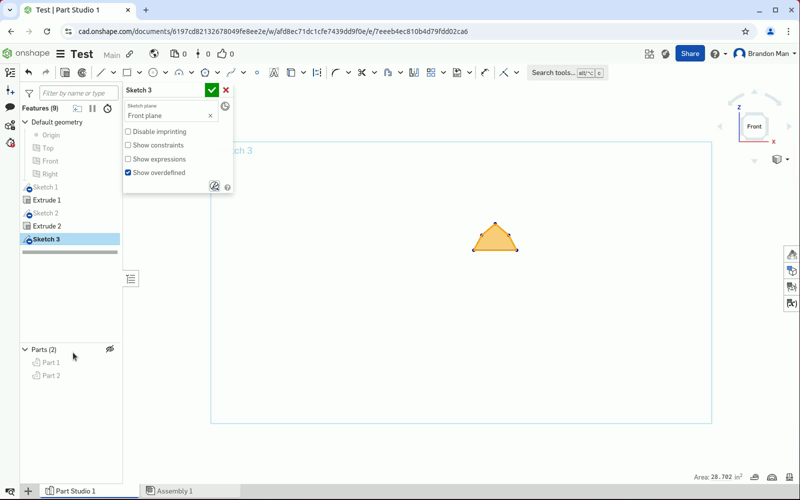
key(shift+e)
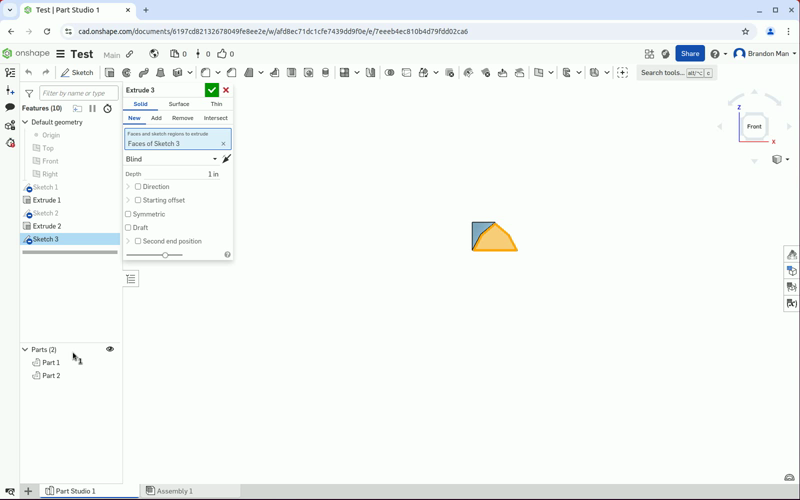
mouse_move(143, 106)
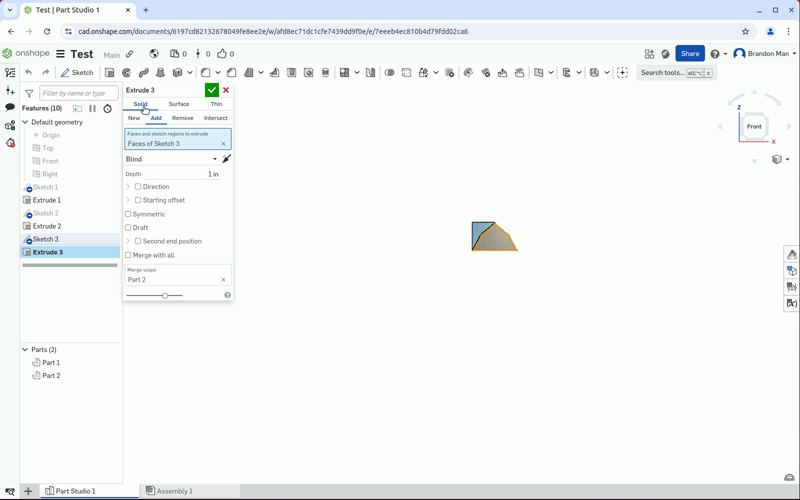
click(143, 106)
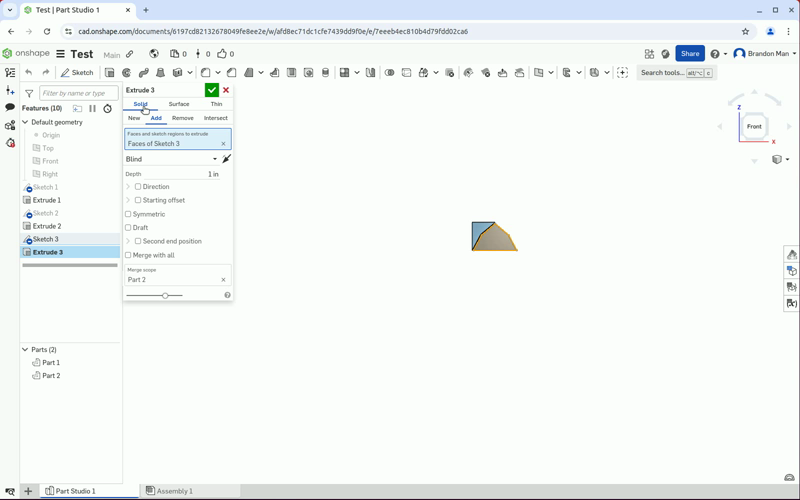
mouse_move(137, 120)
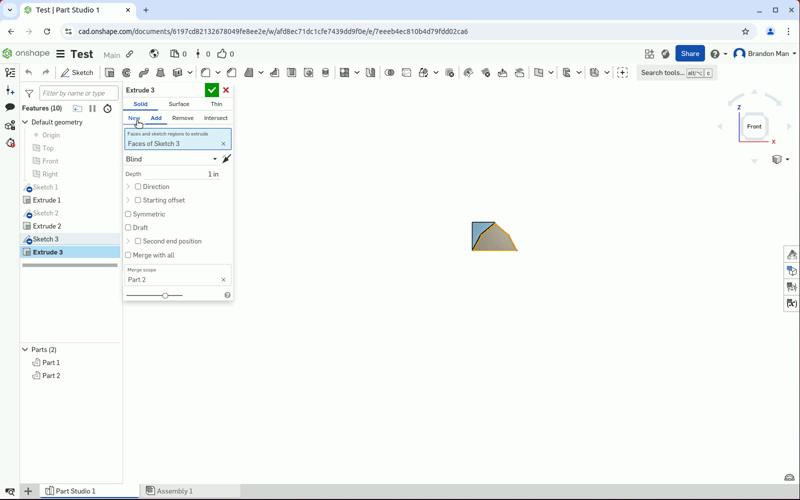
click(137, 120)
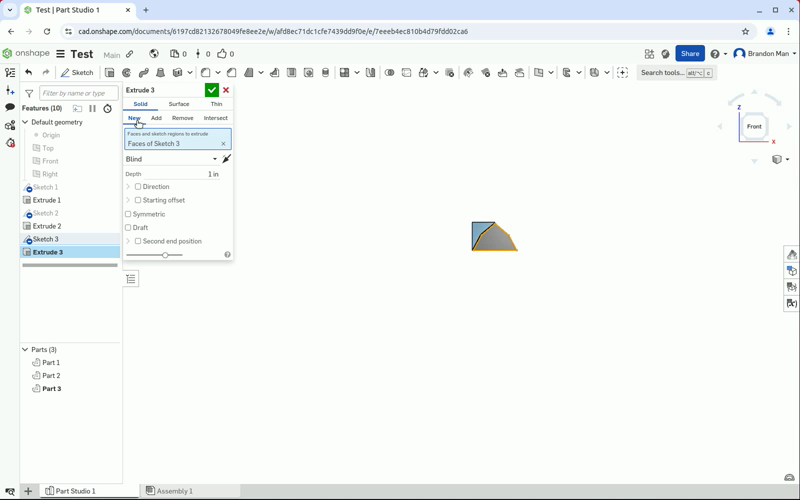
key(tab, 4)
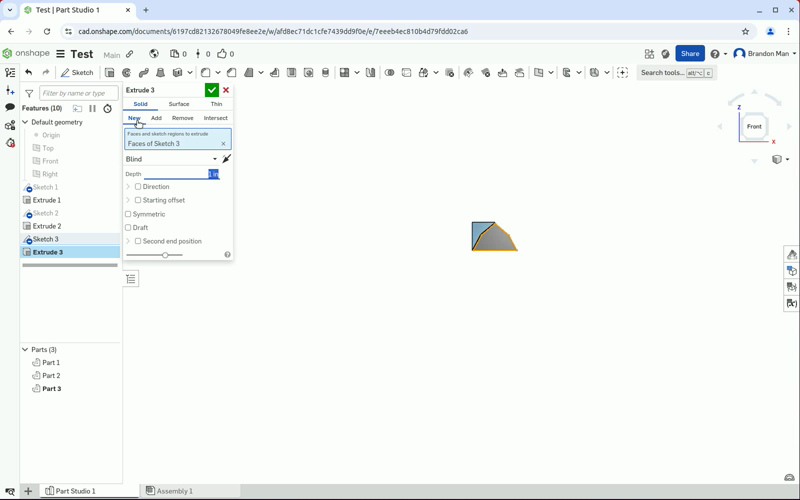
text(23.108)
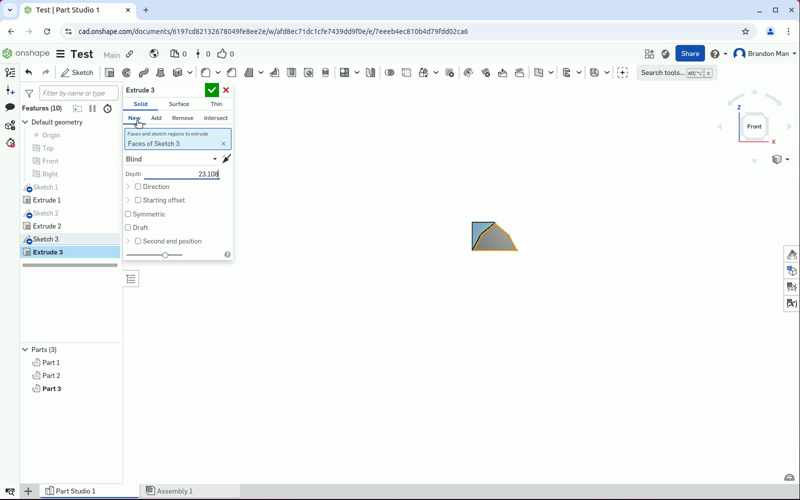
key(enter)
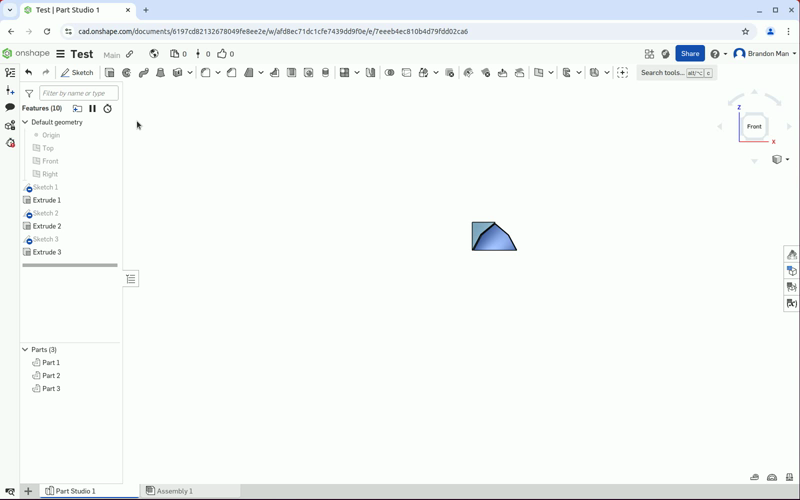
key(shift+h)
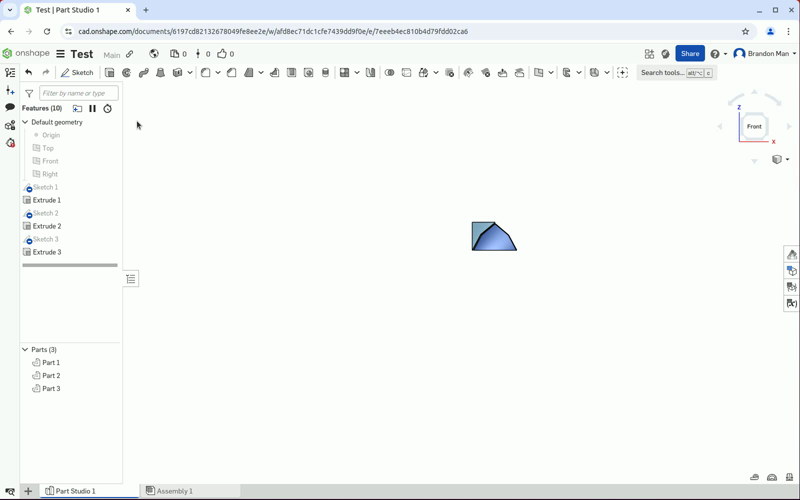
key(shift+h)
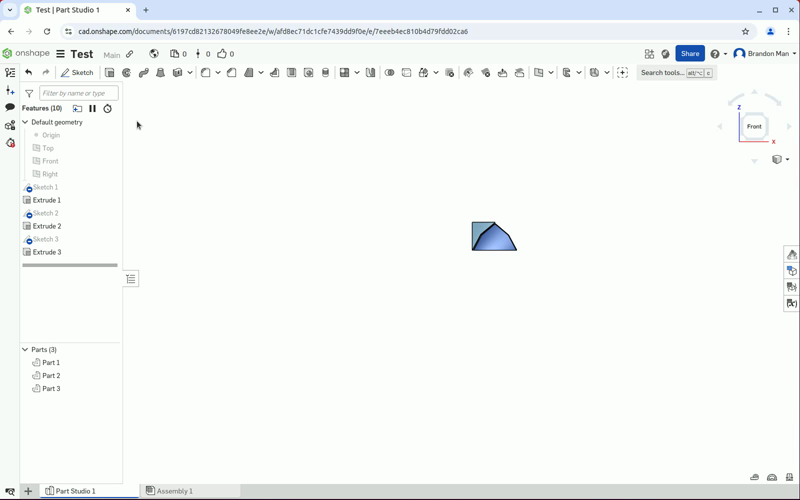
mouse_move(73, 189)
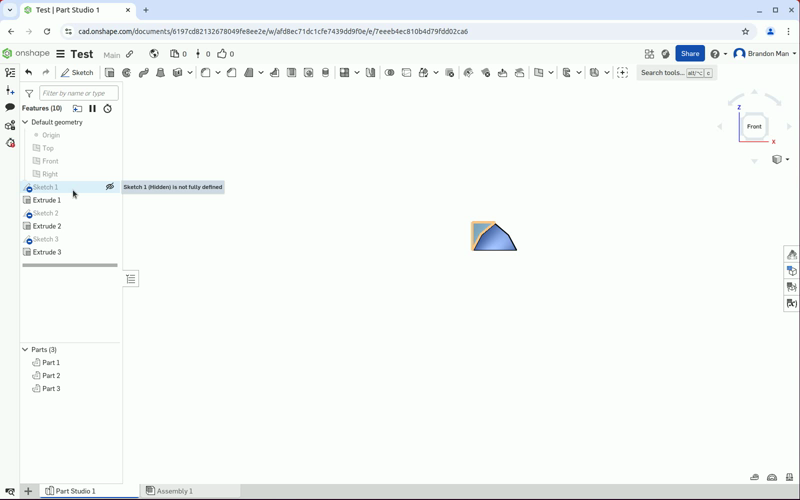
click(73, 189)
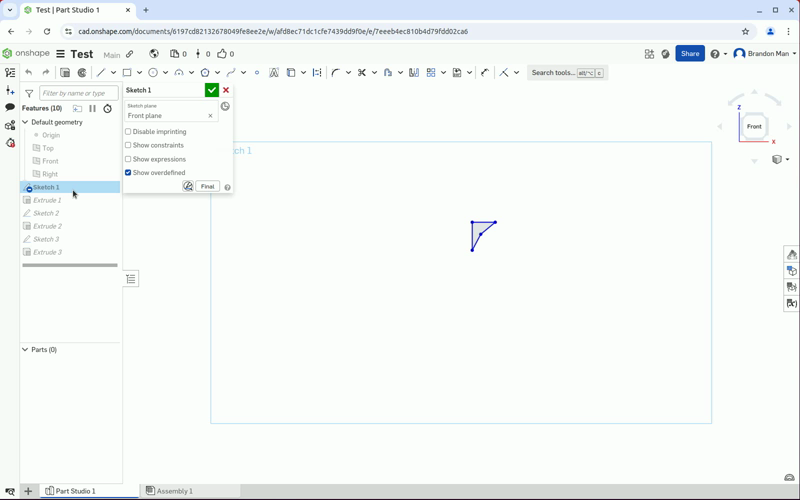
mouse_move(229, 92)
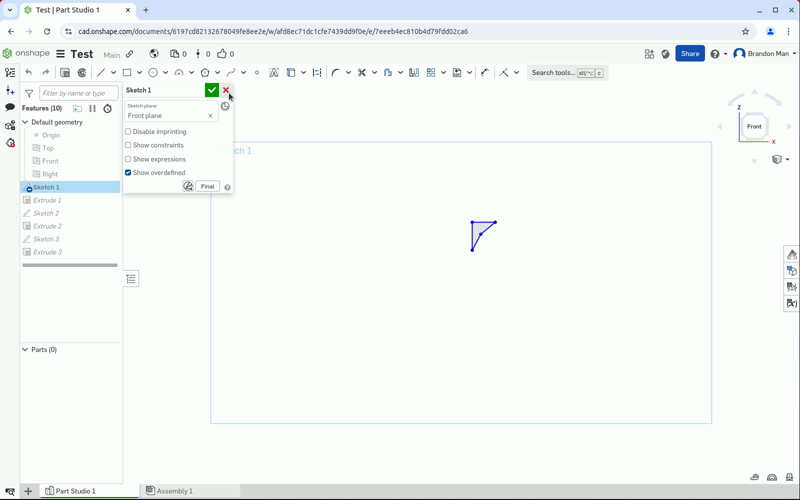
click(229, 92)
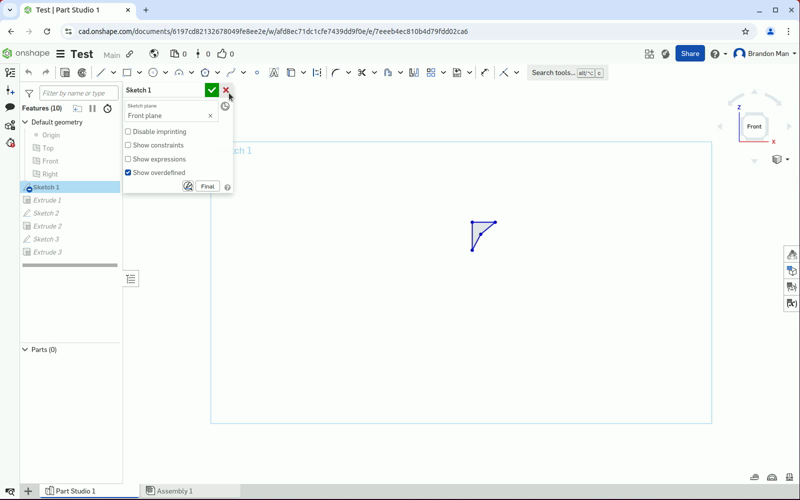
key(shift+s)
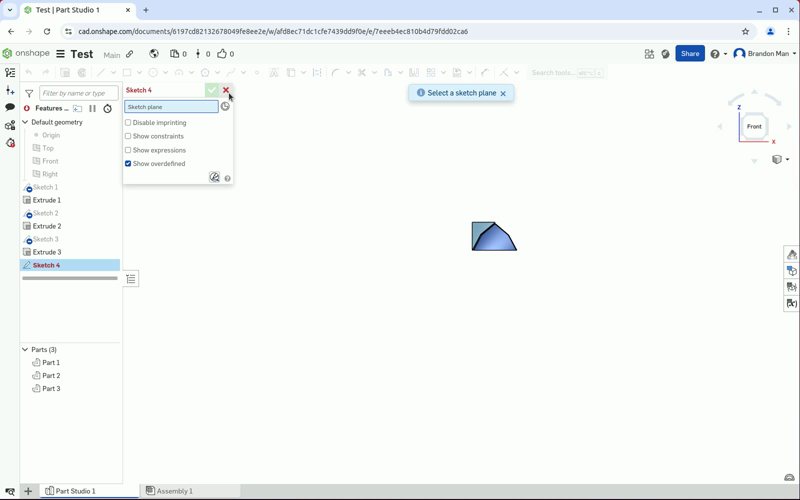
mouse_move(73, 163)
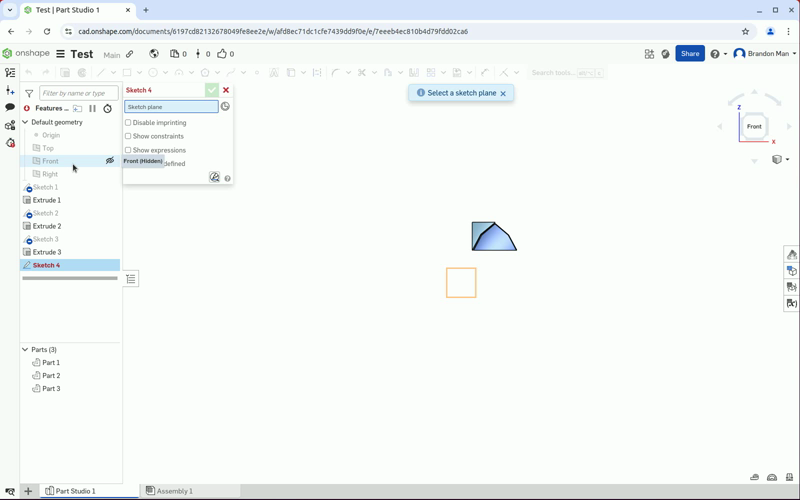
click(73, 163)
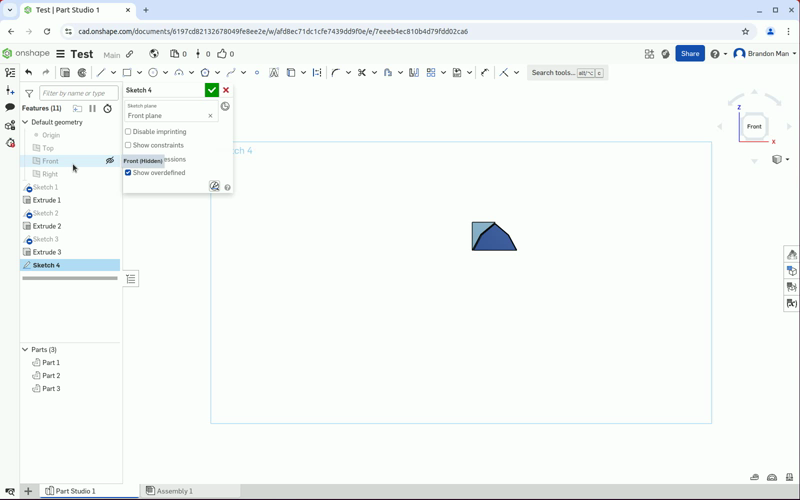
mouse_move(73, 352)
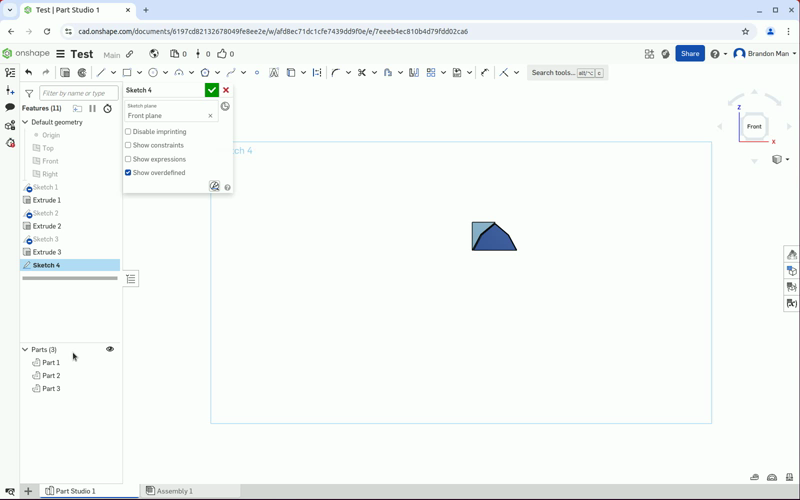
key(y)
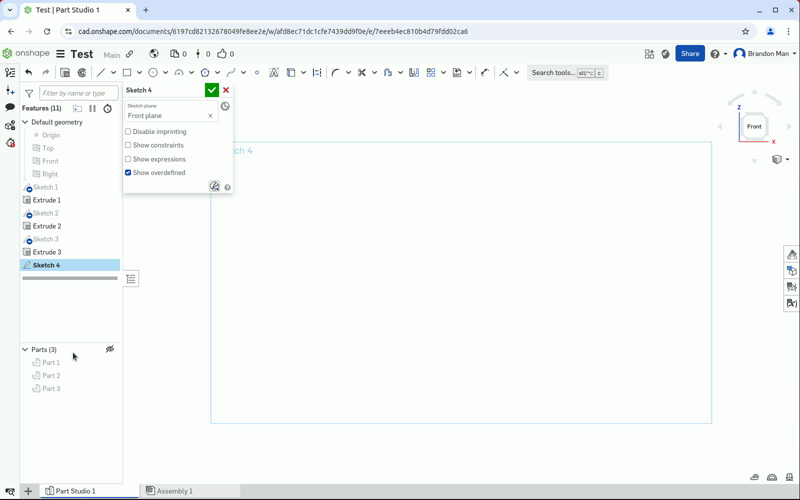
key(l)
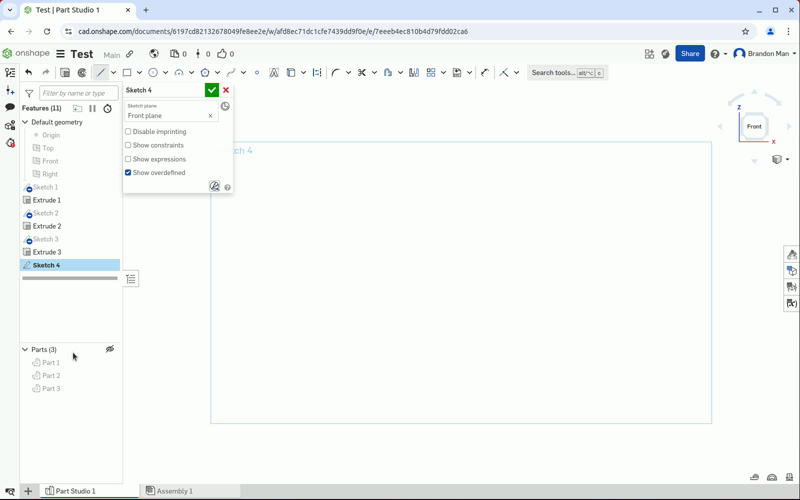
key_down(shift)
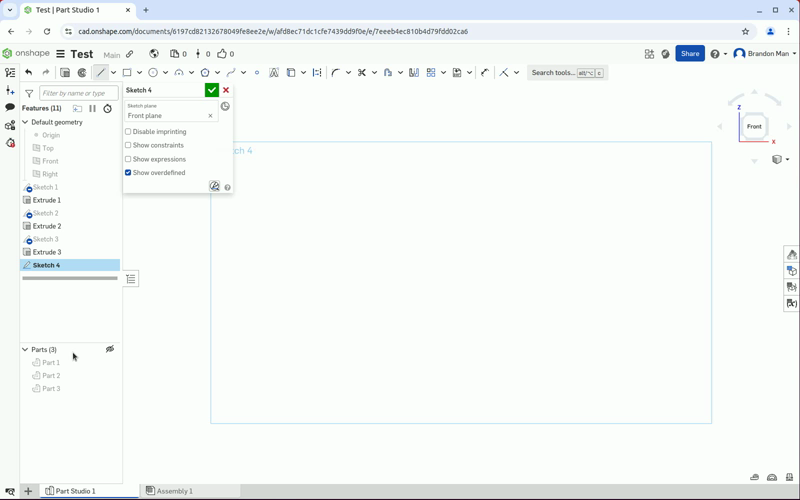
mouse_move(494, 223)
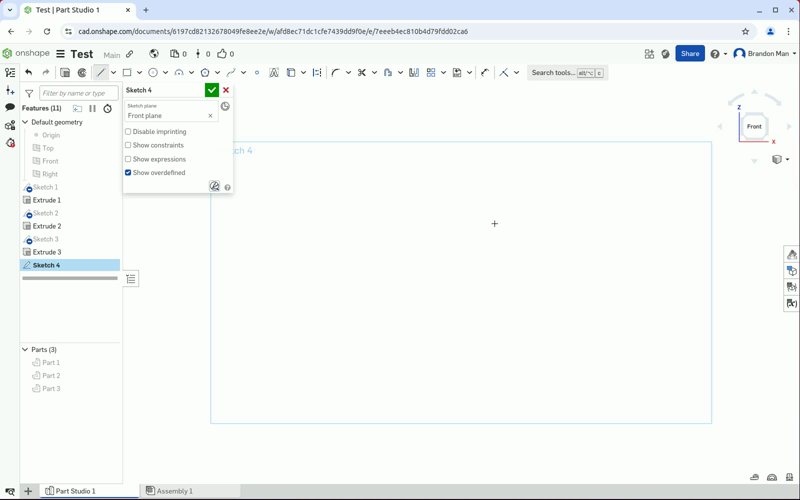
click(494, 223)
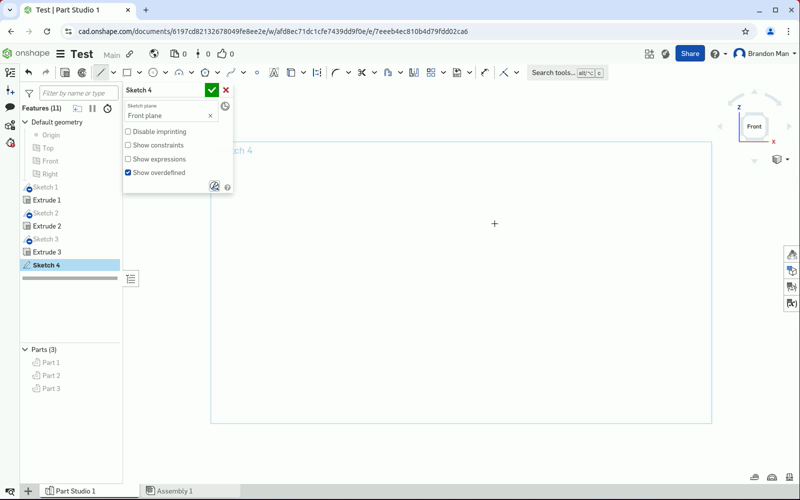
key_up(shift)
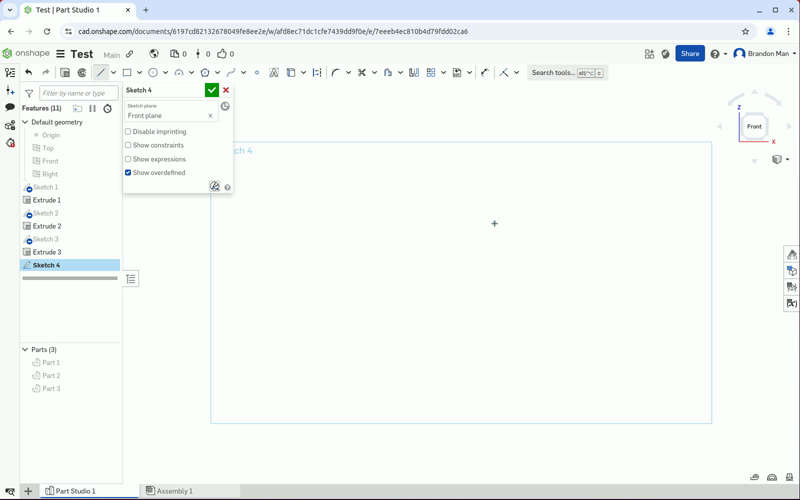
key_down(shift)
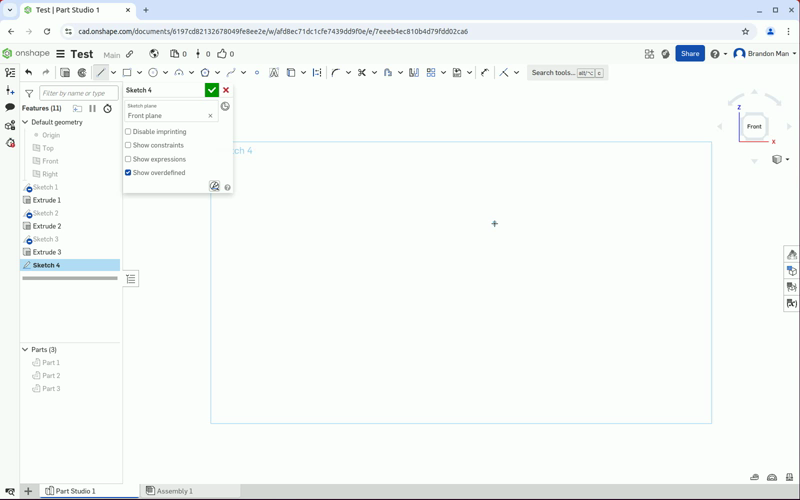
mouse_move(524, 223)
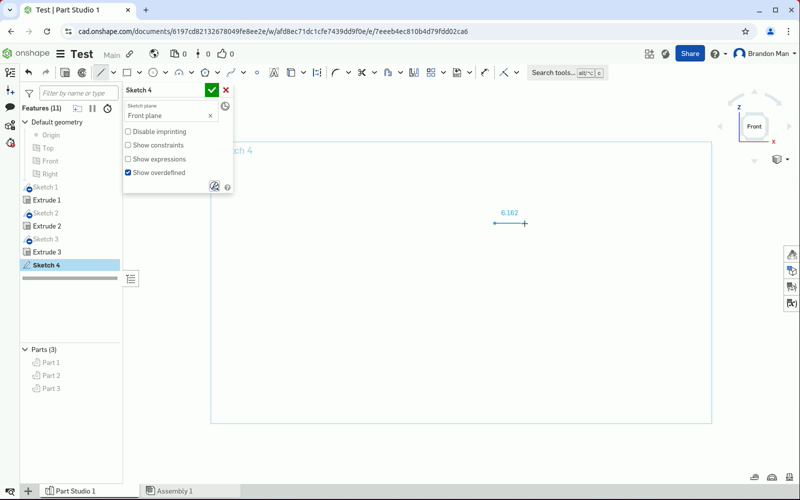
mouse_move(509, 235)
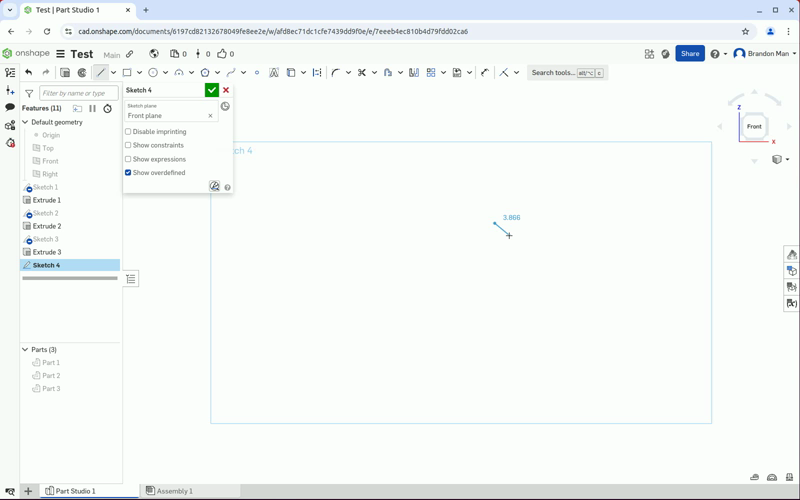
click(509, 235)
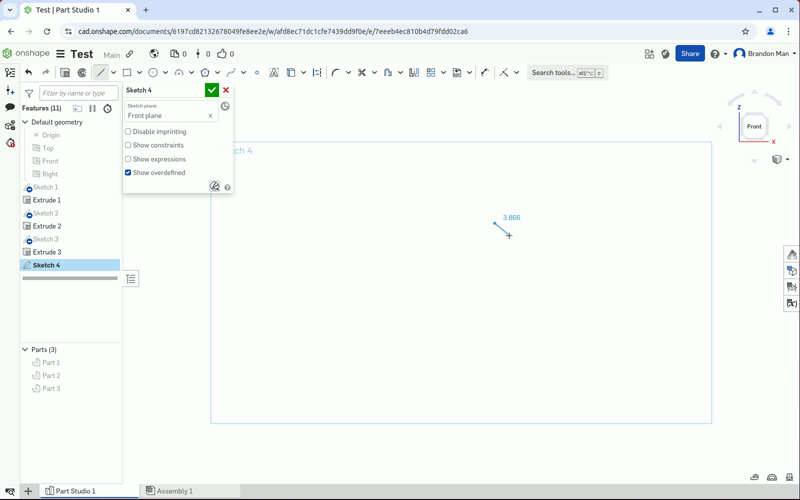
key_up(shift)
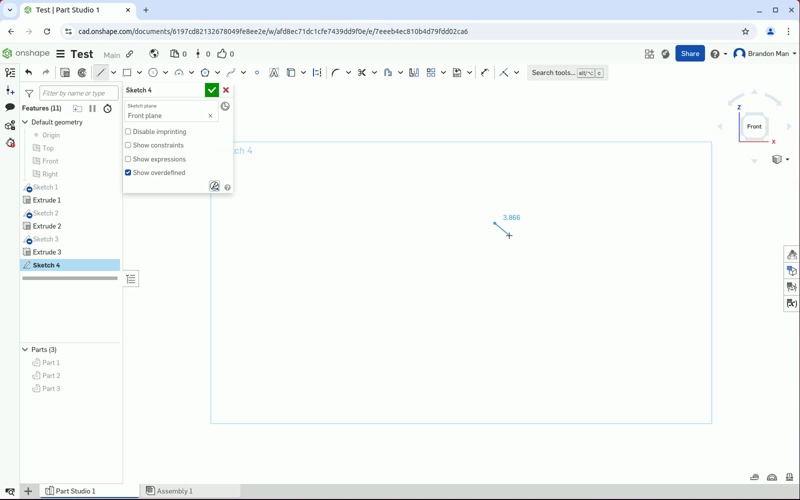
key_down(shift)
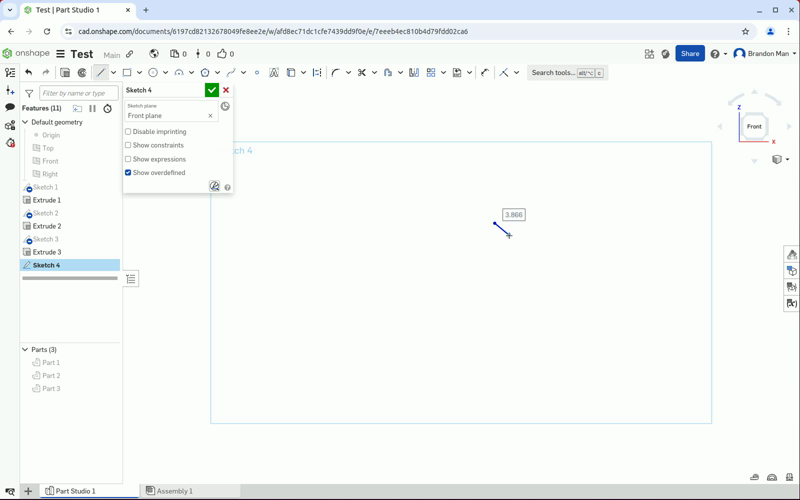
mouse_move(539, 235)
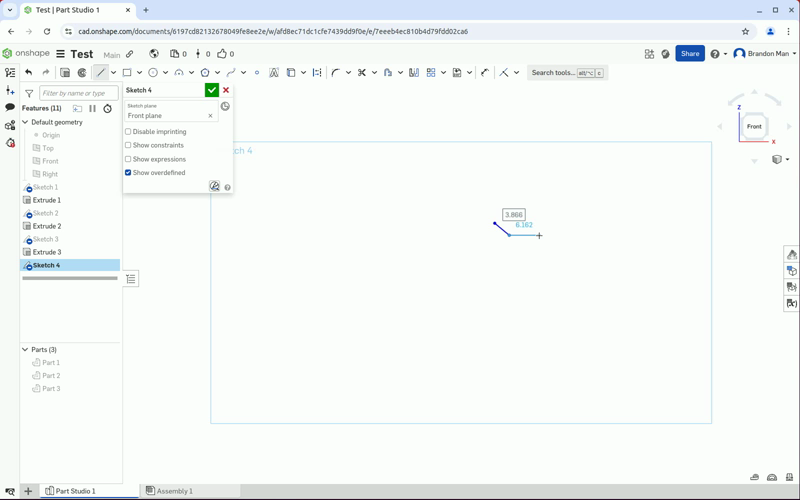
mouse_move(517, 250)
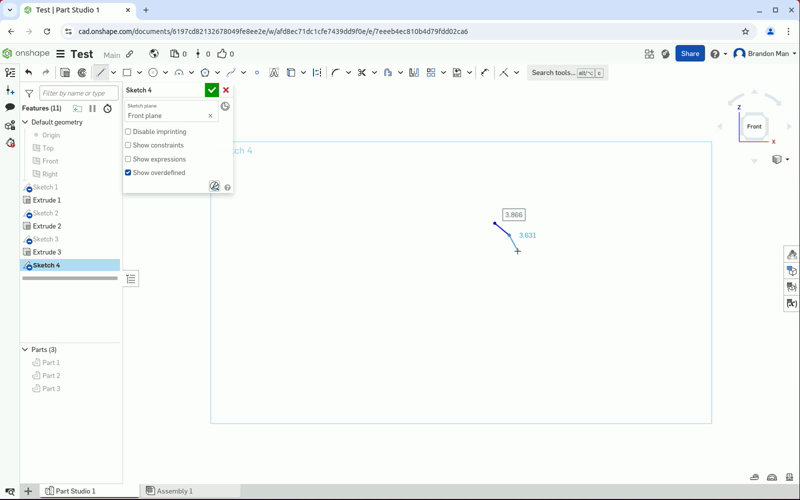
click(517, 250)
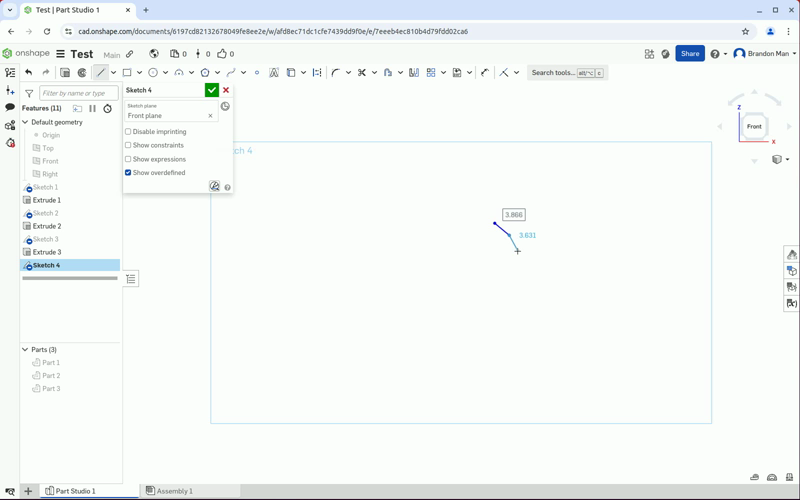
key_up(shift)
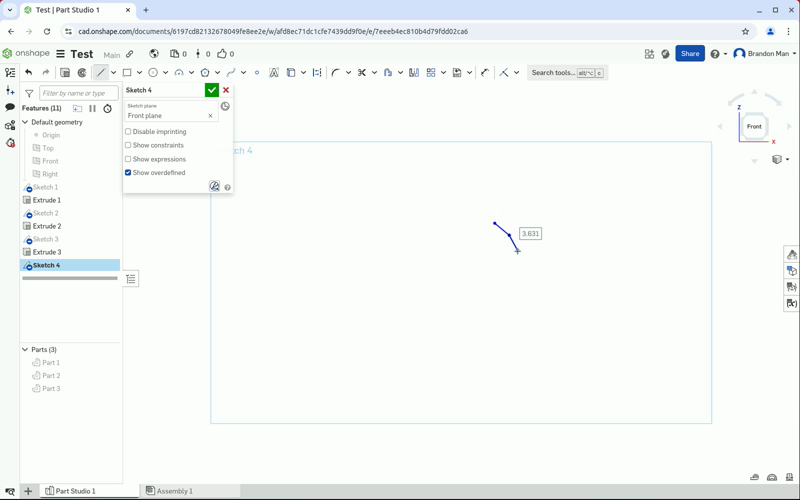
key_down(shift)
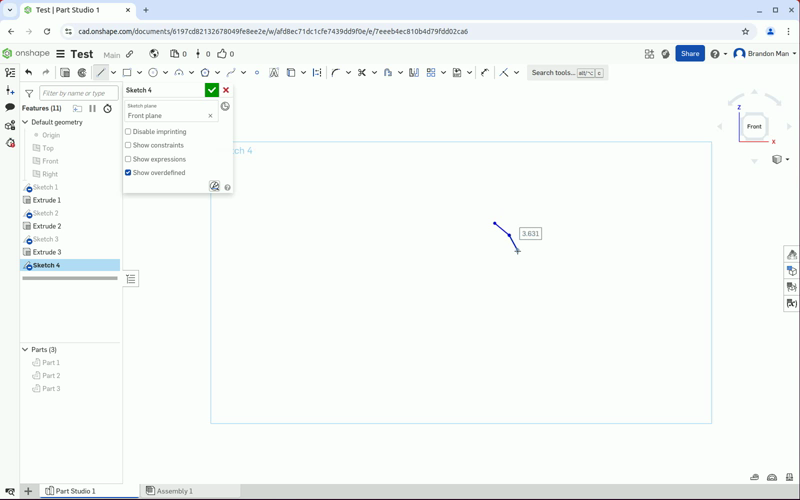
key_up(shift)
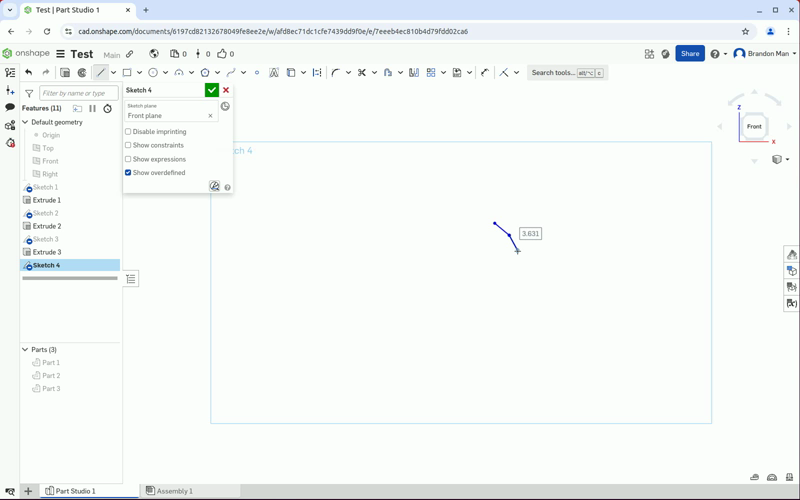
key_down(shift)
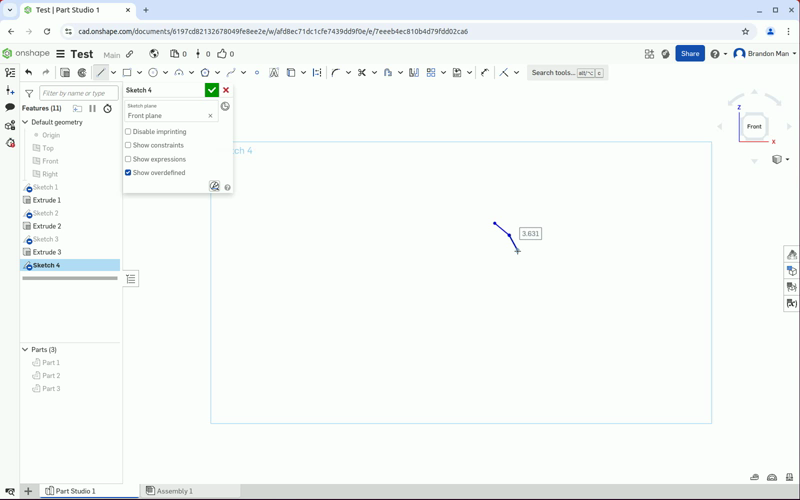
mouse_move(547, 251)
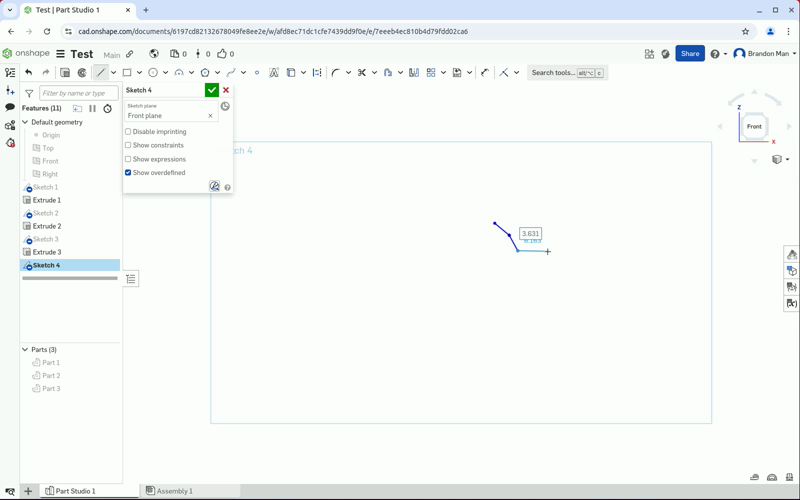
mouse_move(517, 223)
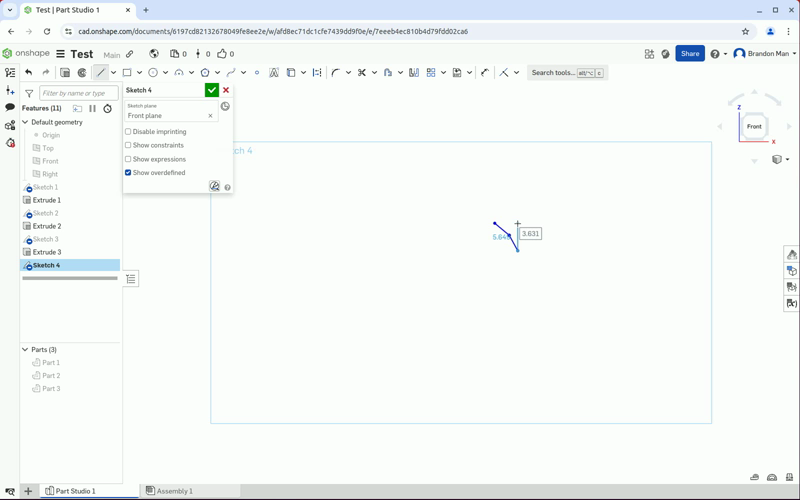
click(517, 223)
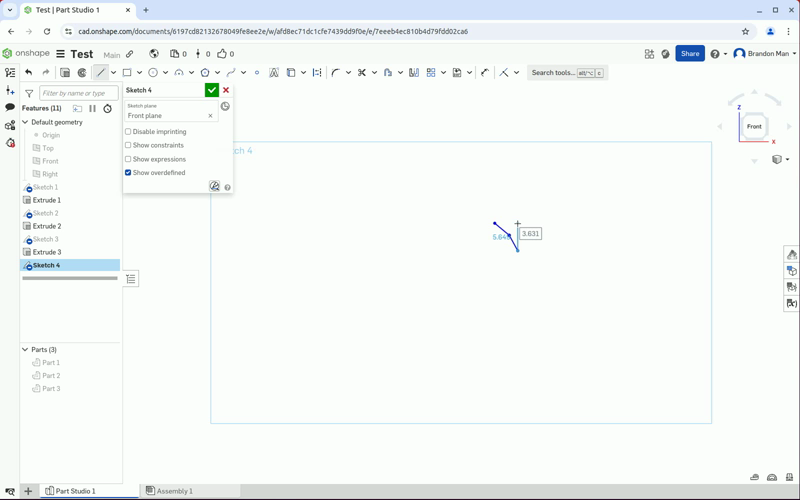
key_up(shift)
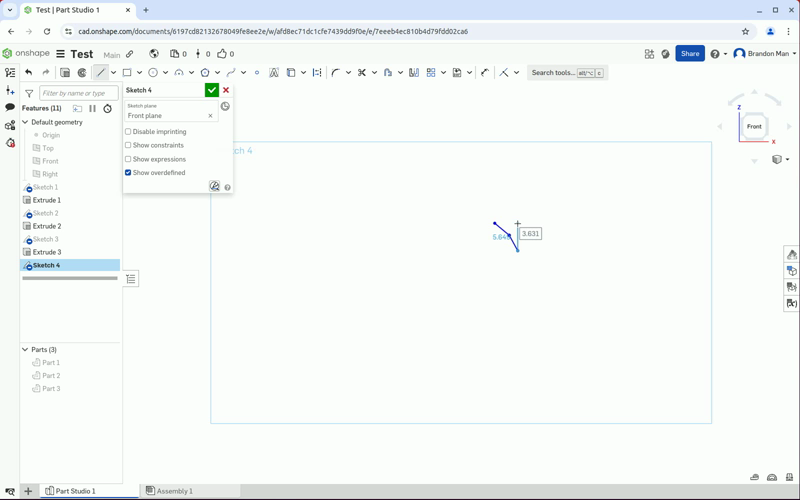
mouse_move(547, 223)
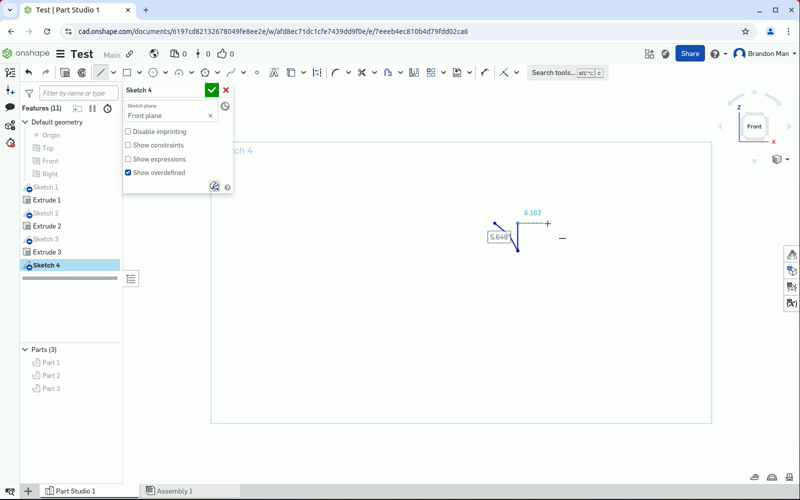
key_down(shift)
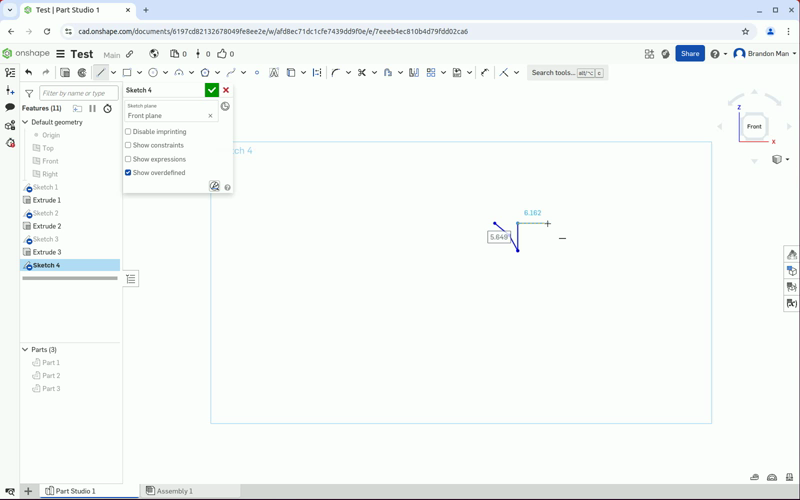
mouse_move(494, 223)
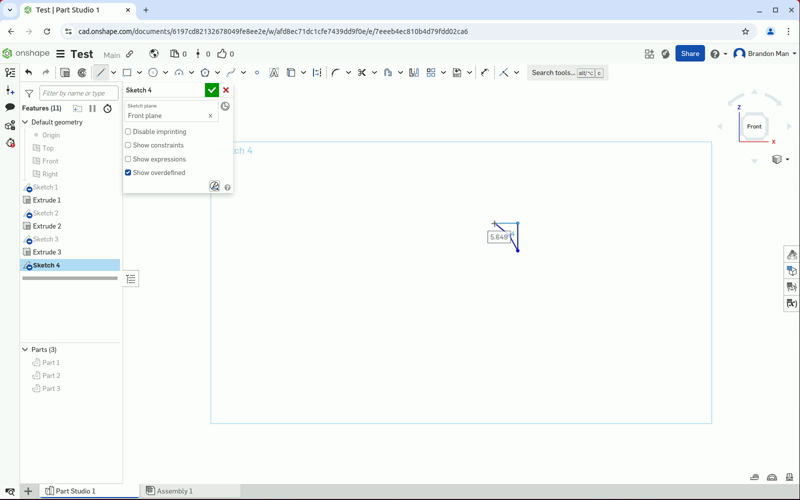
key_up(shift)
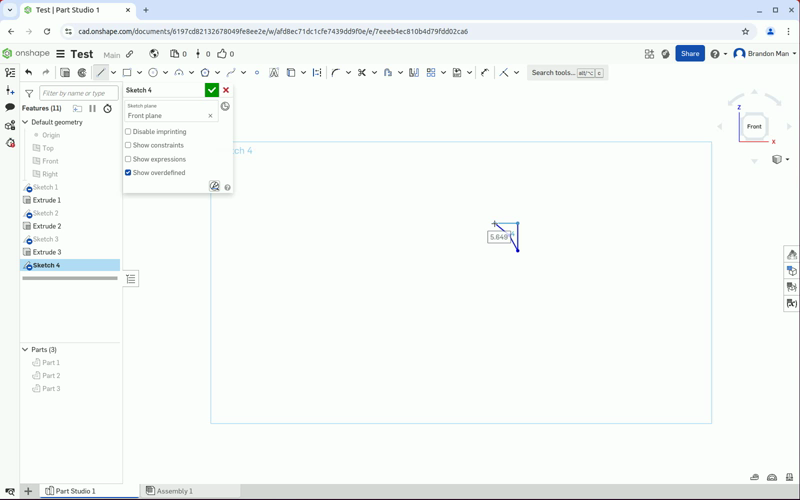
click(494, 223)
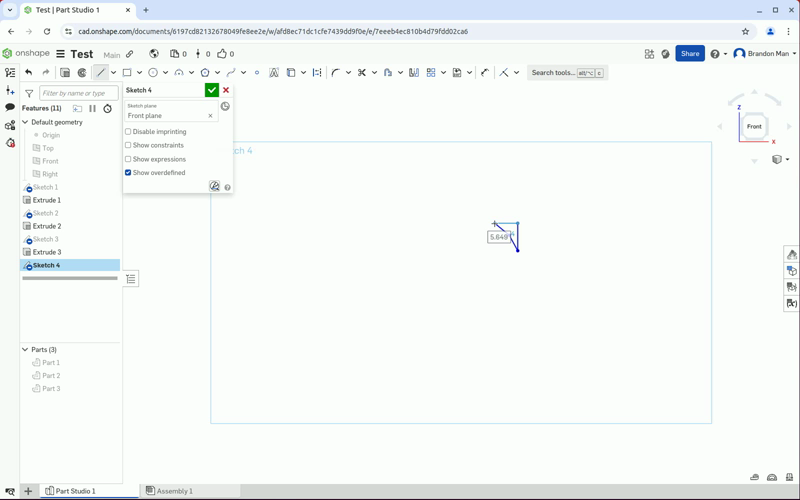
key(esc)
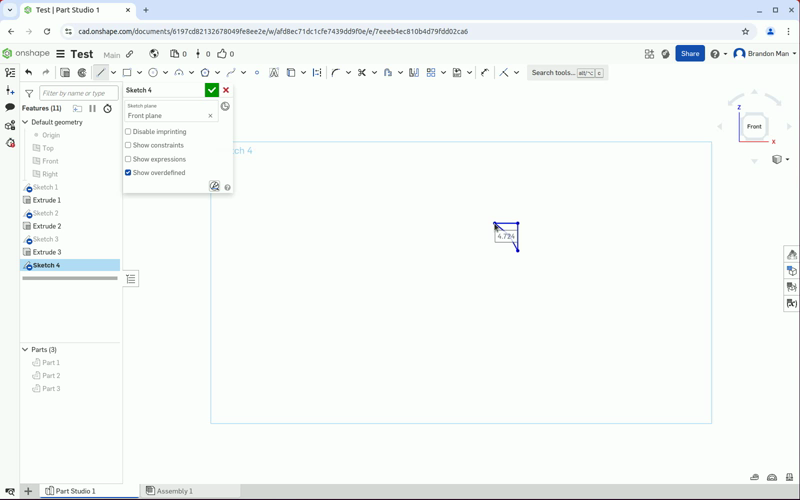
mouse_move(517, 244)
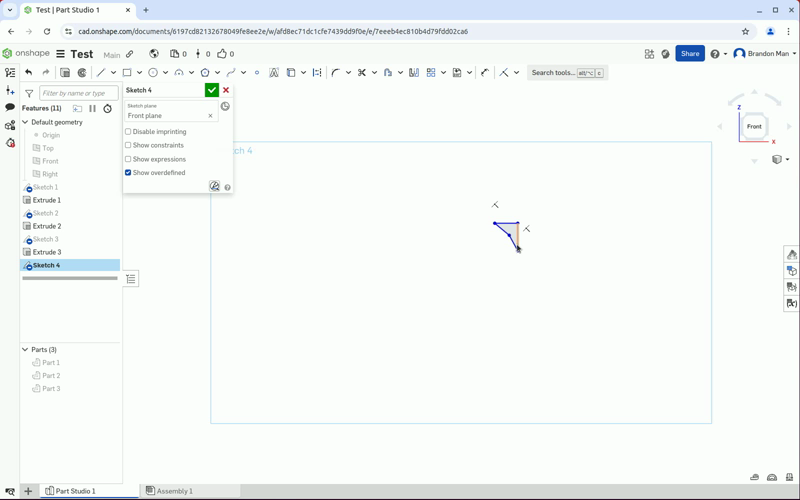
scroll(6)
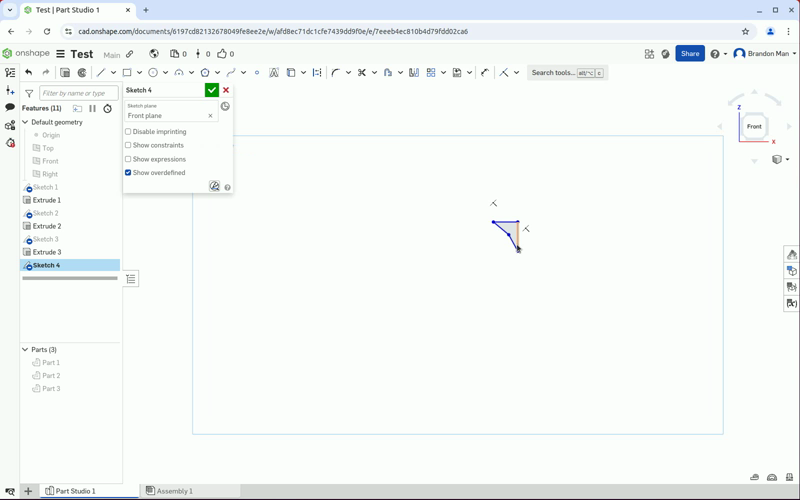
scroll(6)
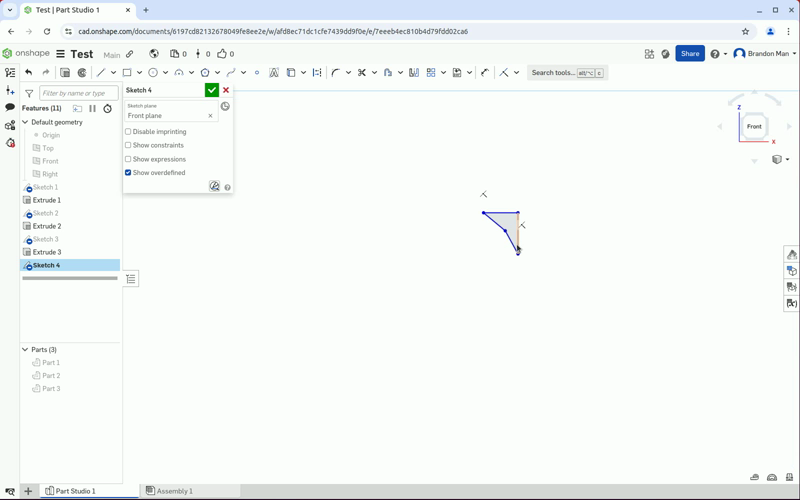
scroll(6)
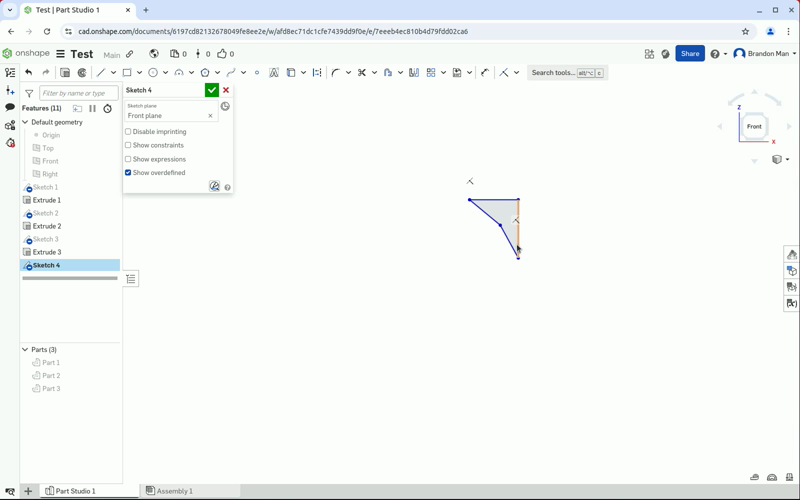
scroll(6)
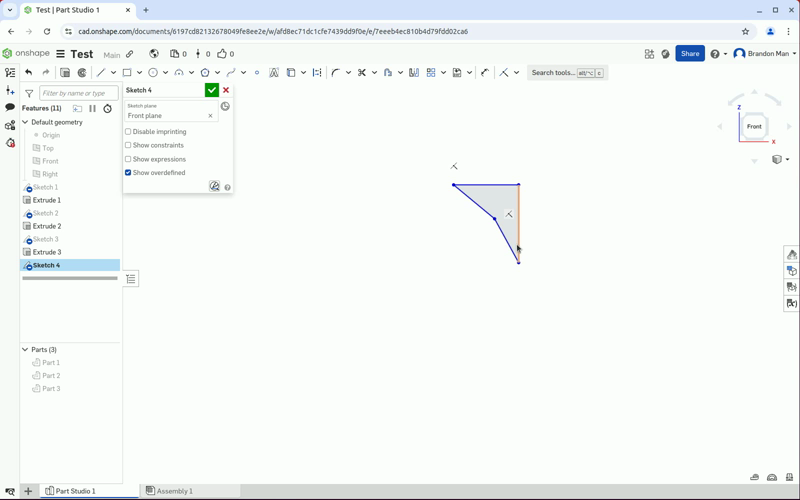
scroll(6)
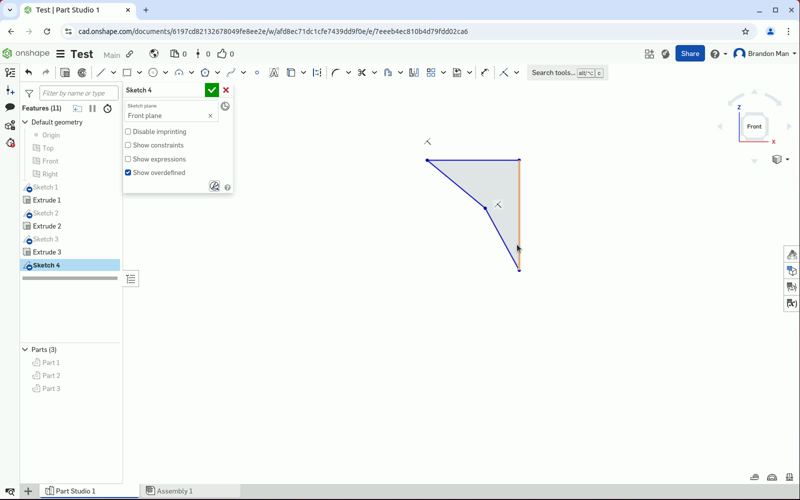
scroll(6)
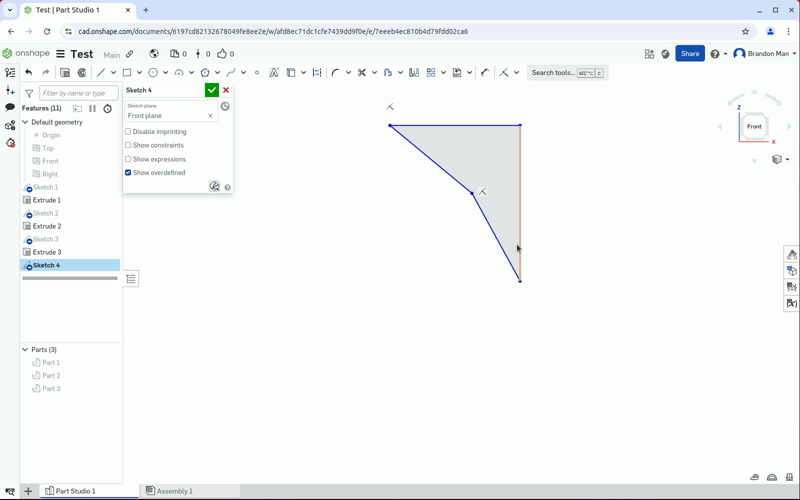
scroll(6)
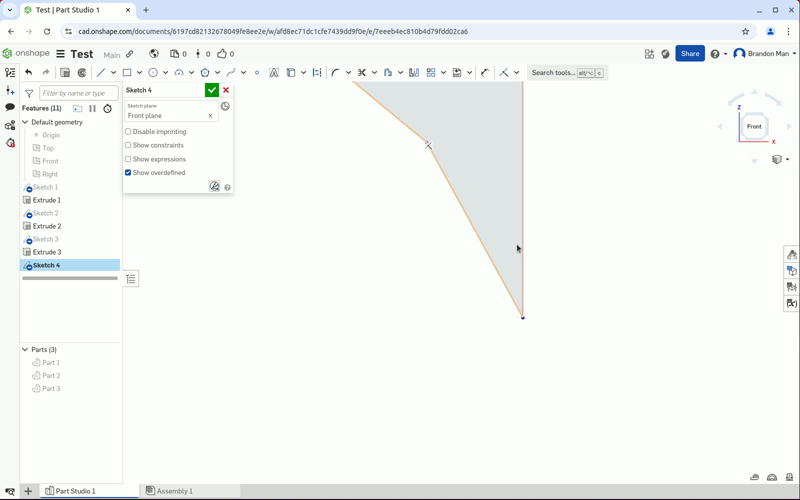
click(517, 244)
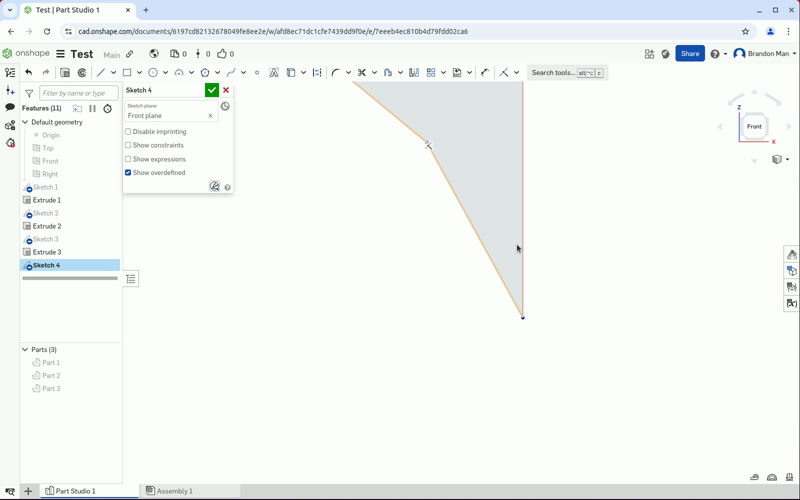
scroll(-6)
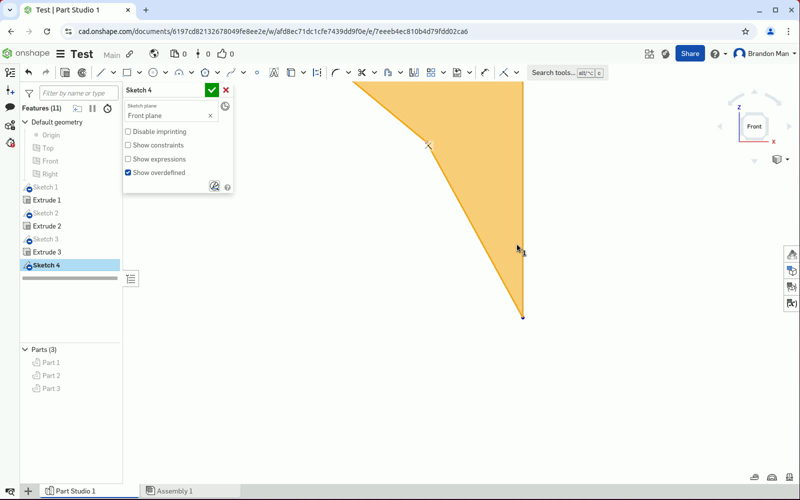
scroll(-6)
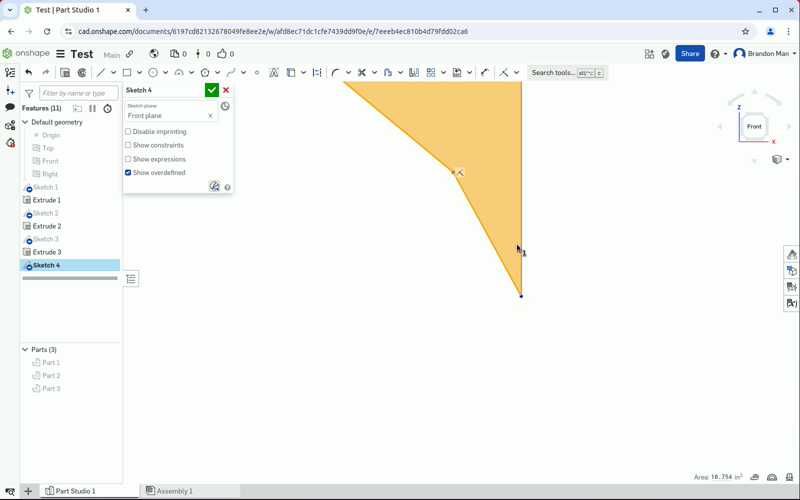
scroll(-6)
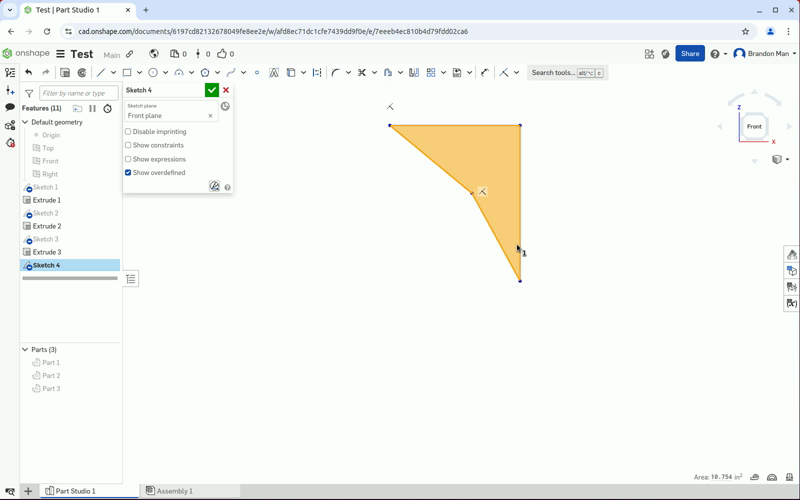
scroll(-6)
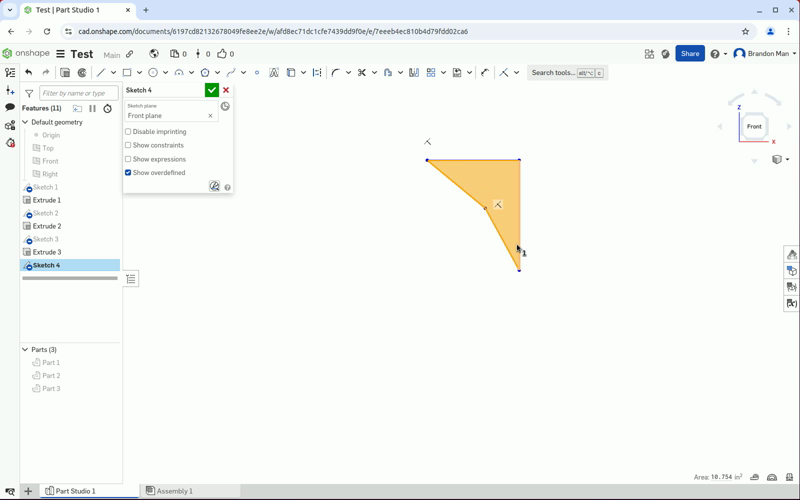
scroll(-6)
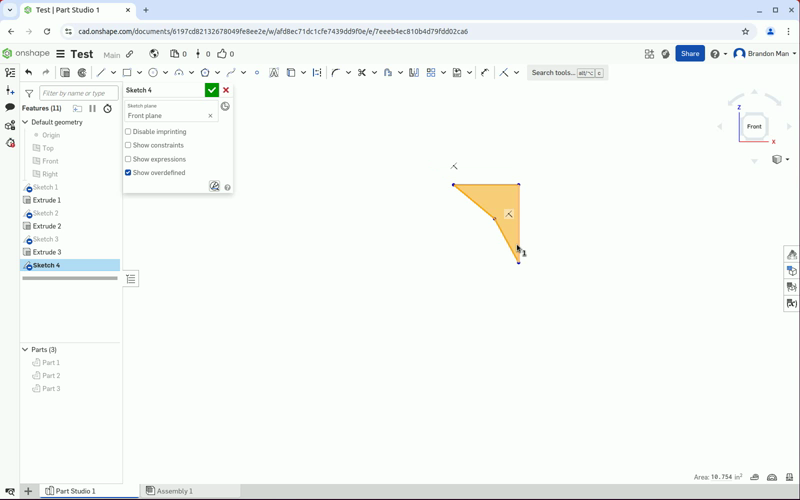
scroll(-6)
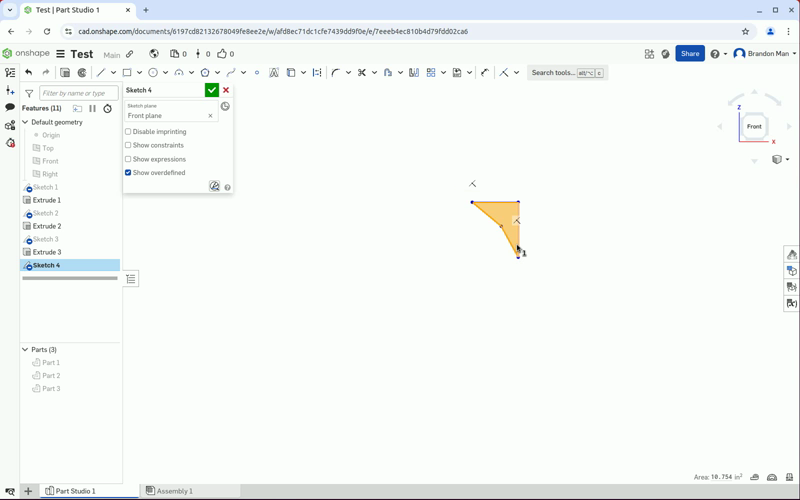
scroll(-6)
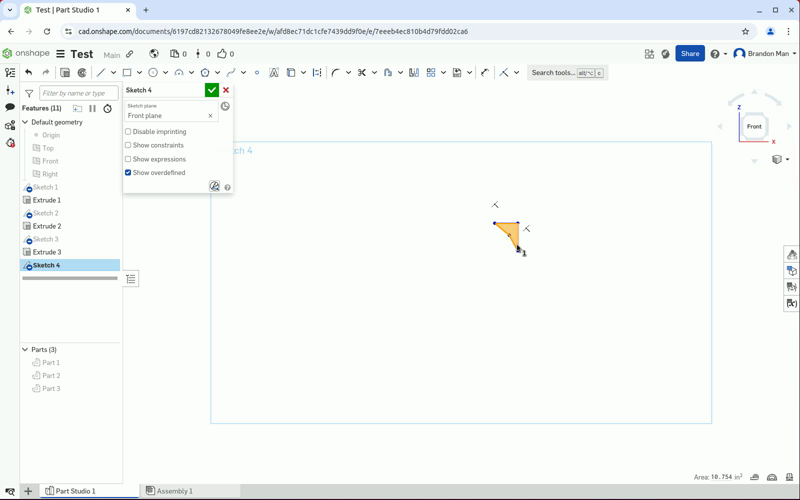
mouse_move(73, 352)
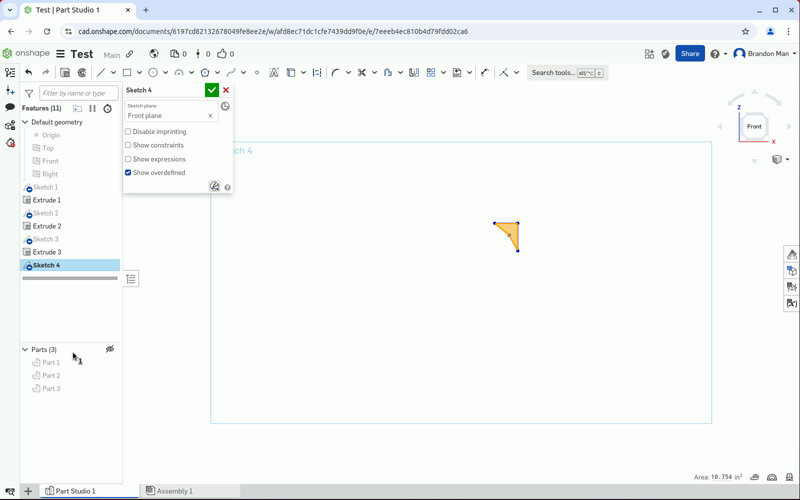
key(shift+y)
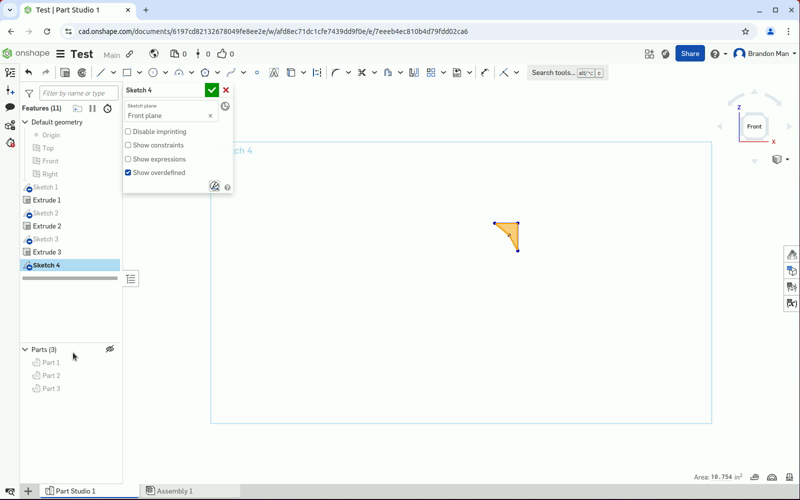
key(shift+e)
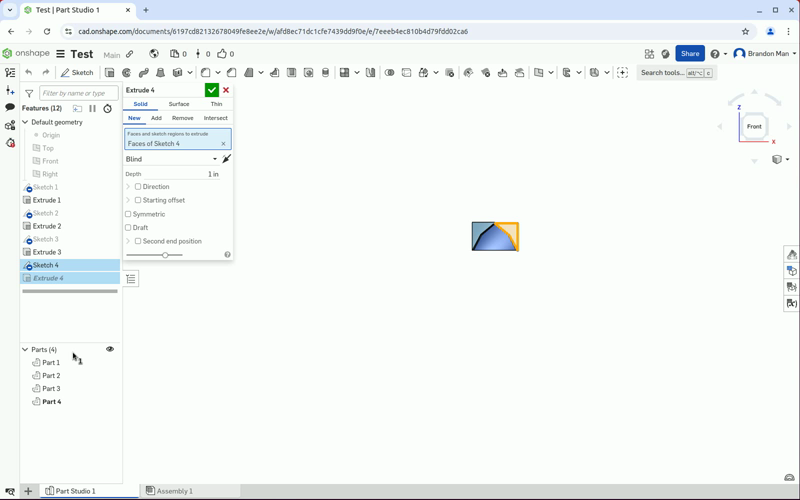
mouse_move(143, 106)
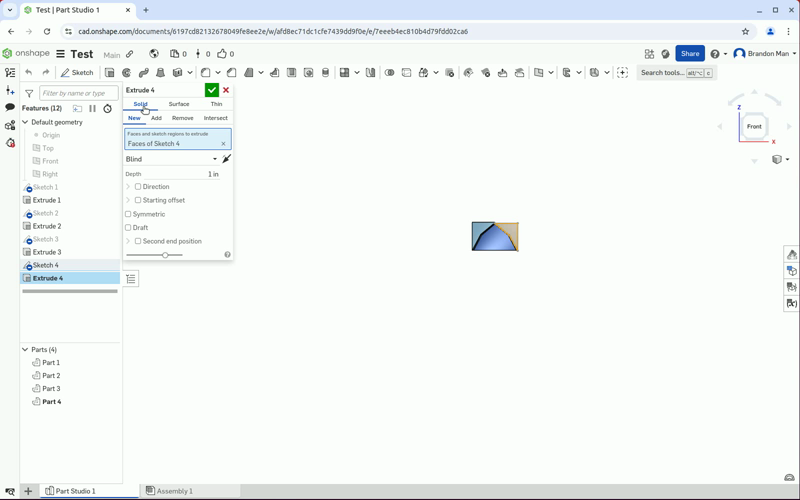
click(143, 106)
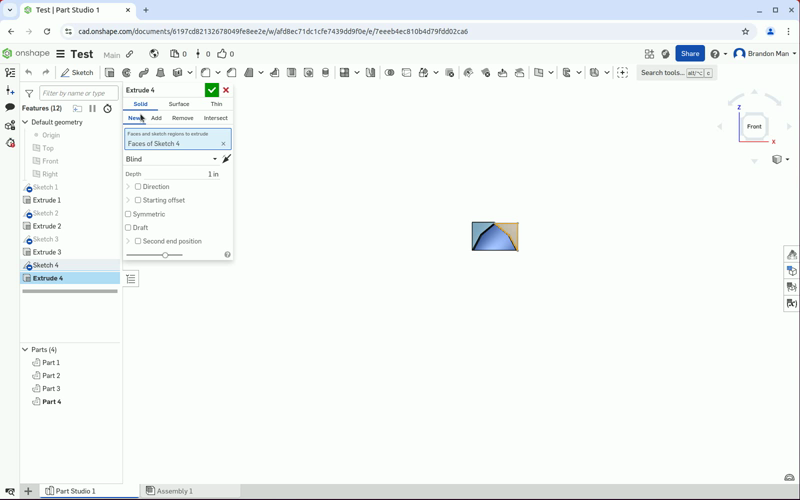
mouse_move(137, 120)
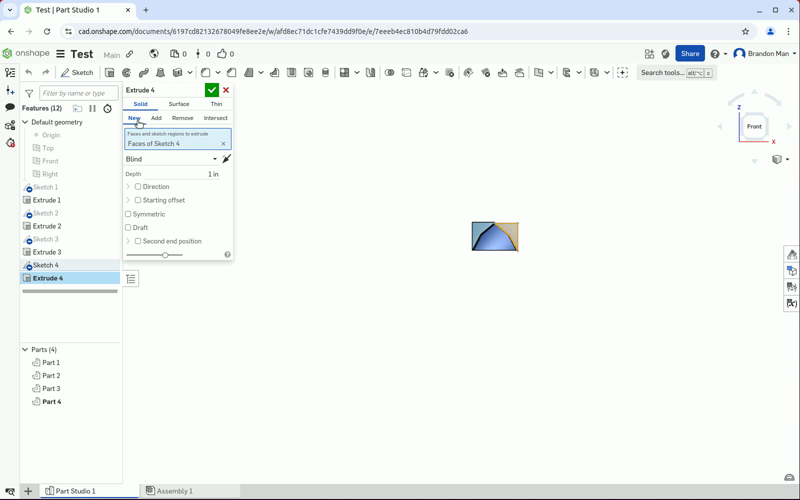
click(137, 120)
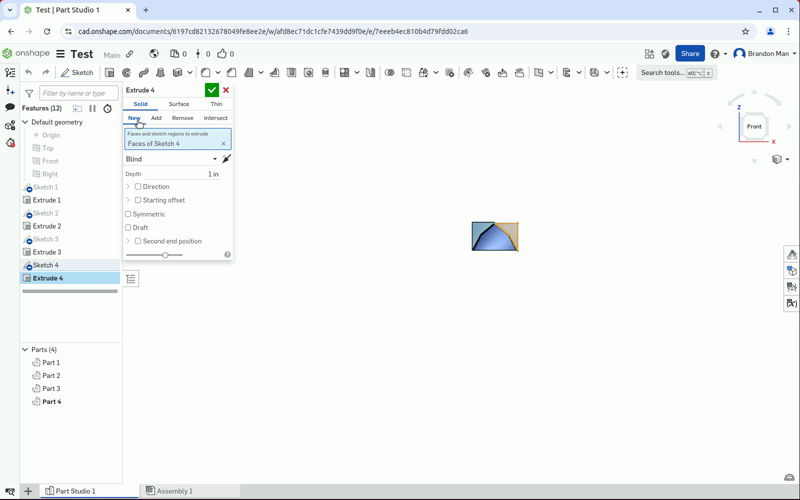
key(tab, 4)
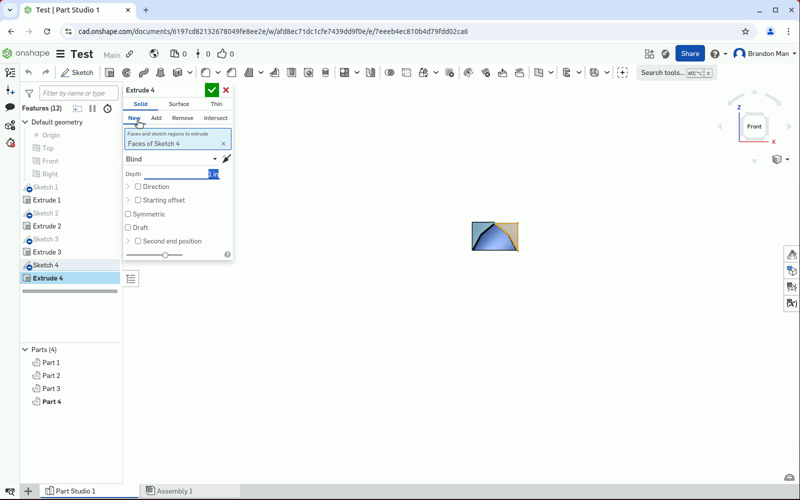
text(23.108)
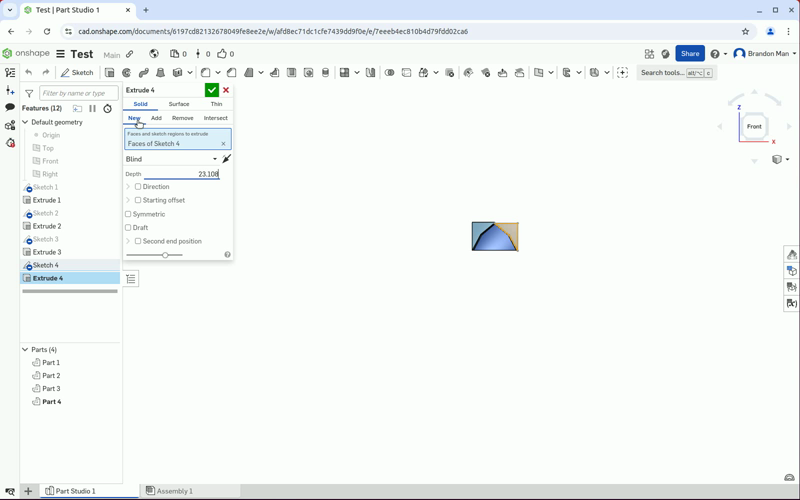
key(enter)
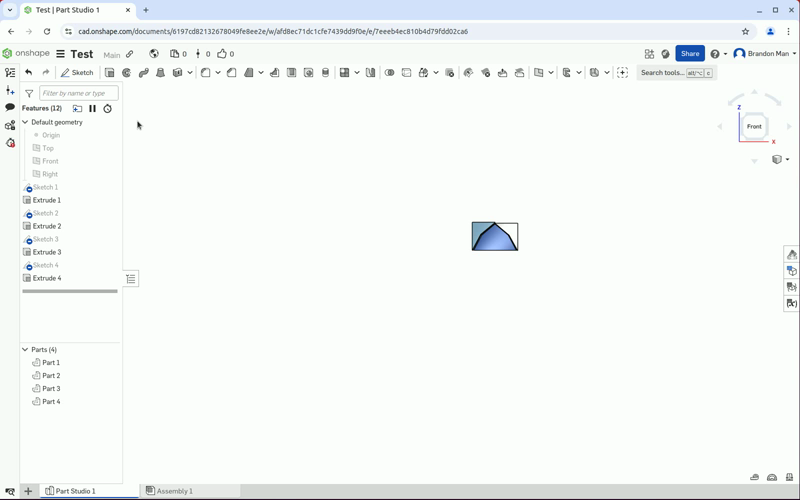
key(shift+h)
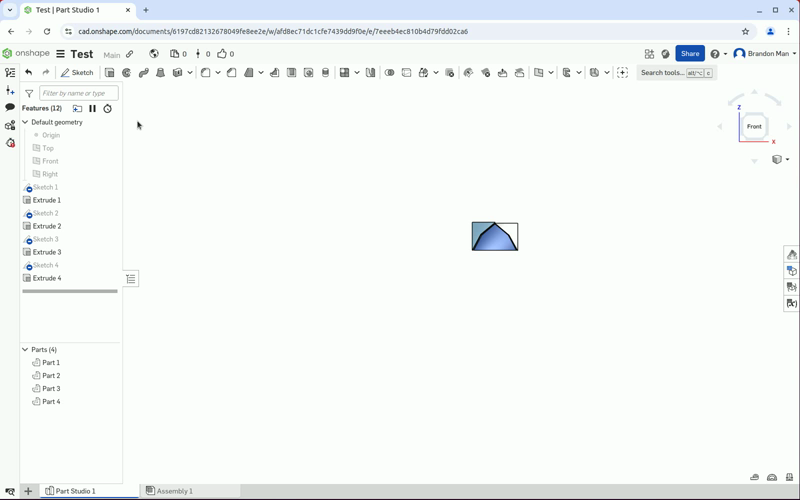
key(shift+h)
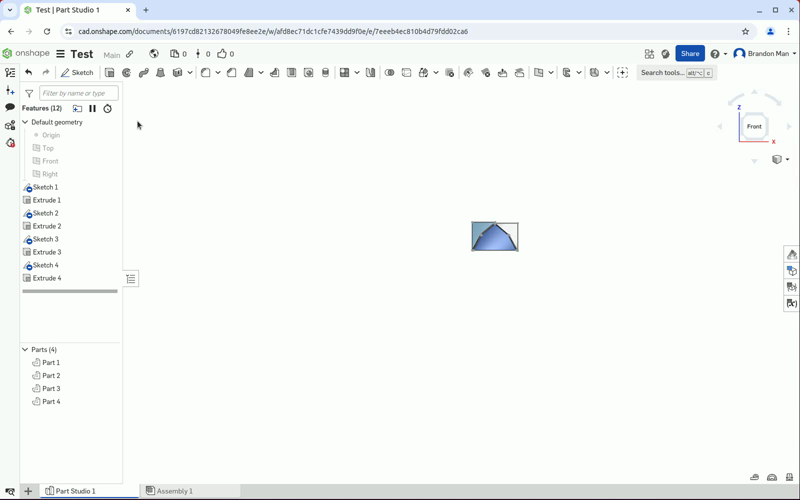
key(shift+7)
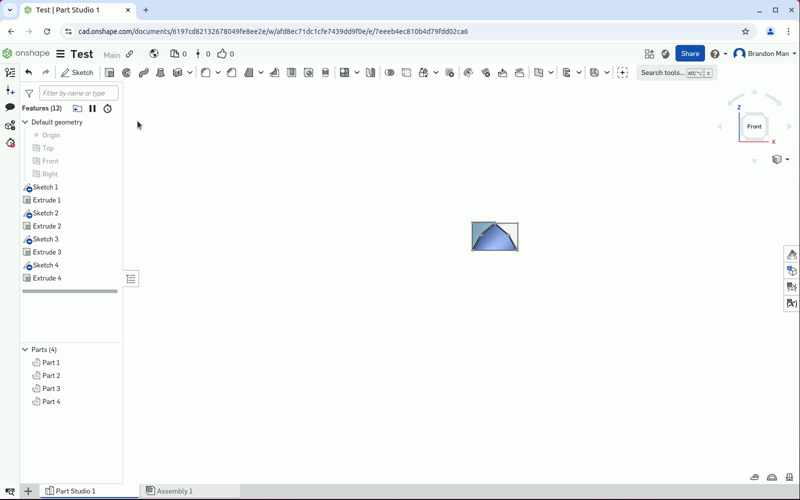
key(left, 2)
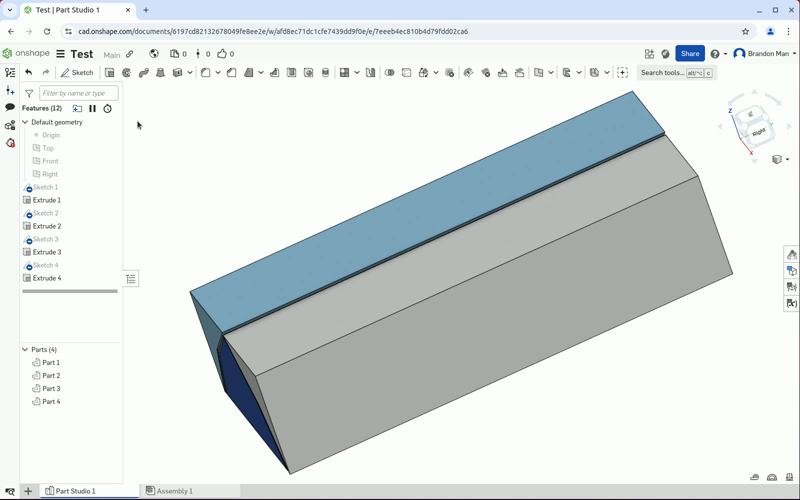
key(down, 2)
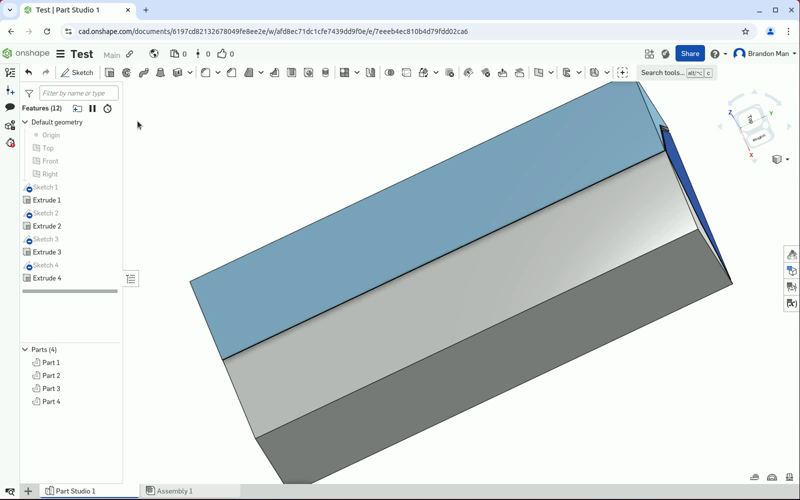
key(up, 2)
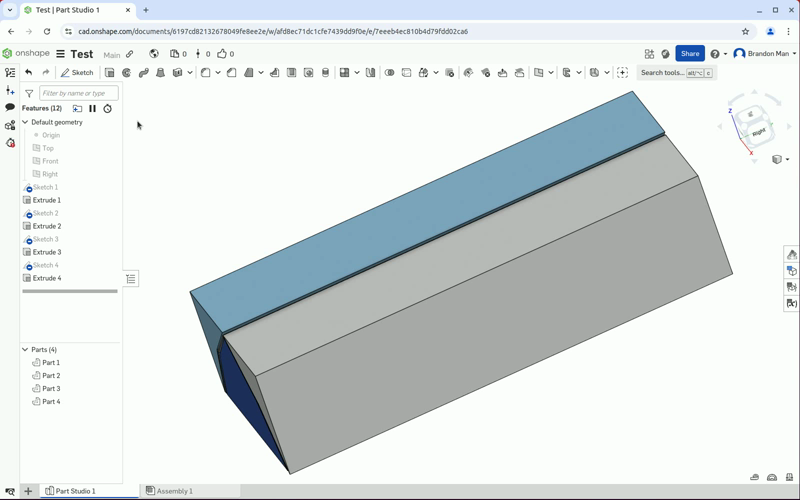
key(right, 2)
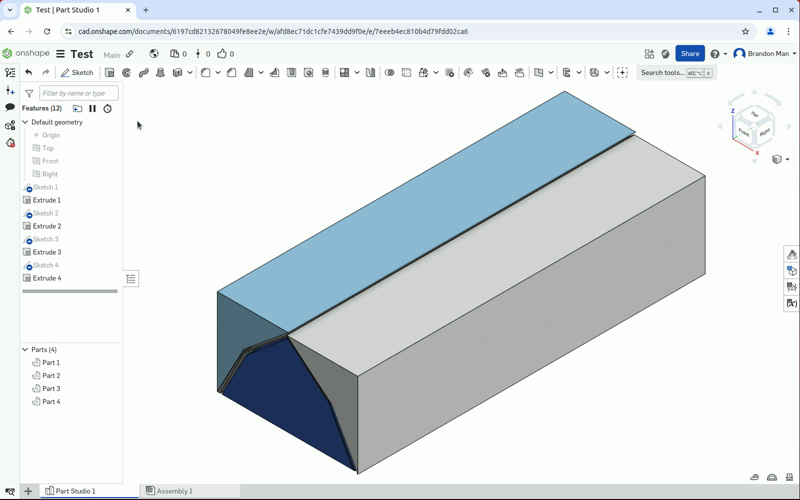
mouse_move(73, 189)
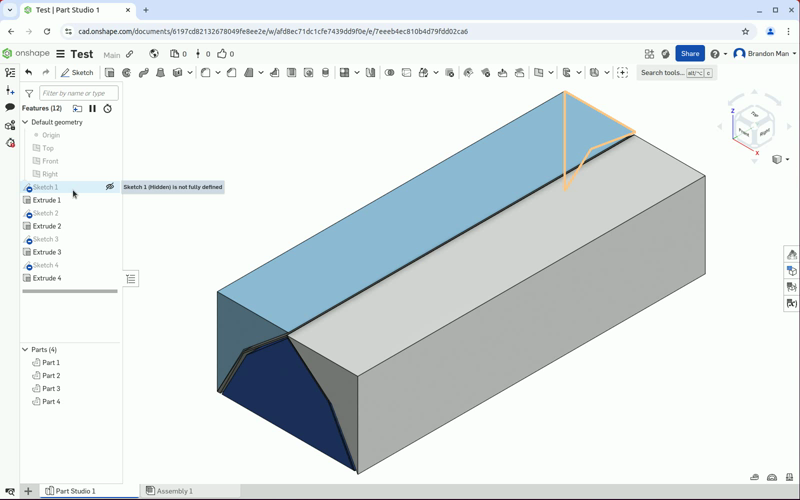
click(73, 189)